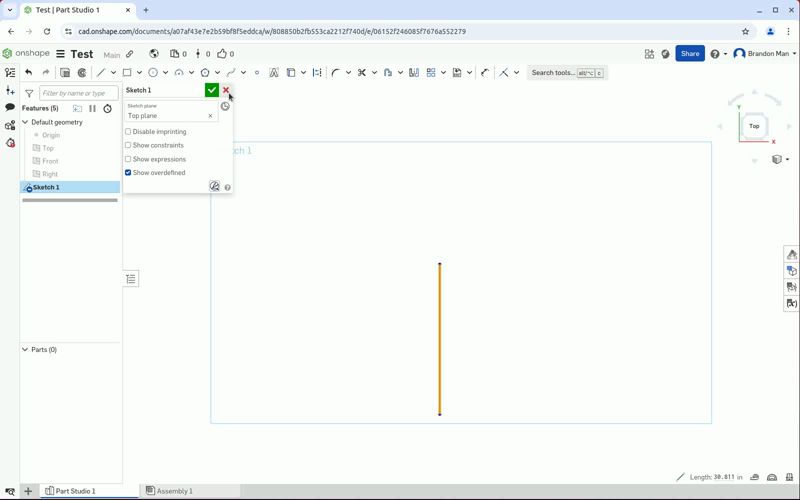
key(shift+h)
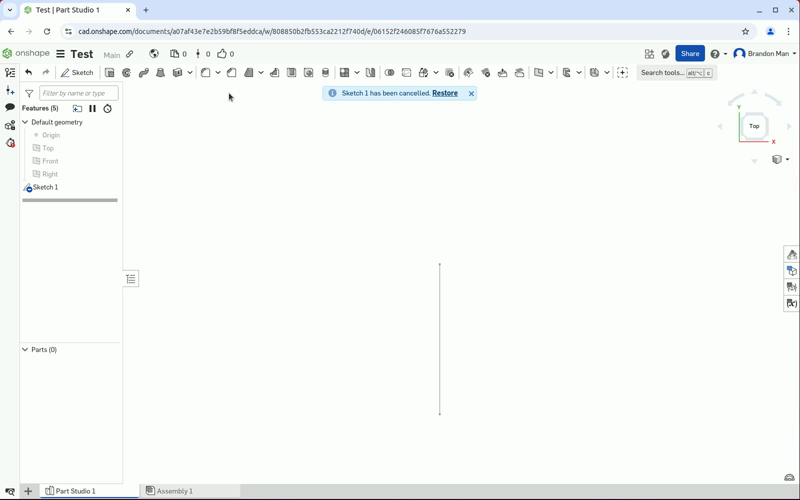
mouse_move(73, 352)
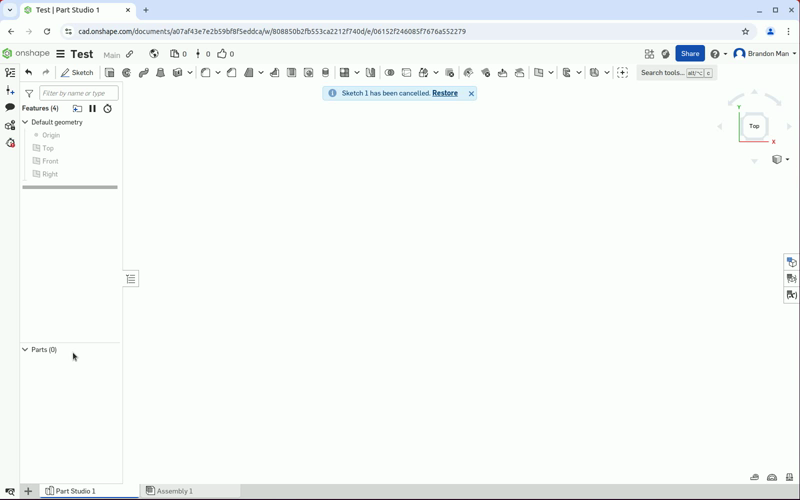
key(y)
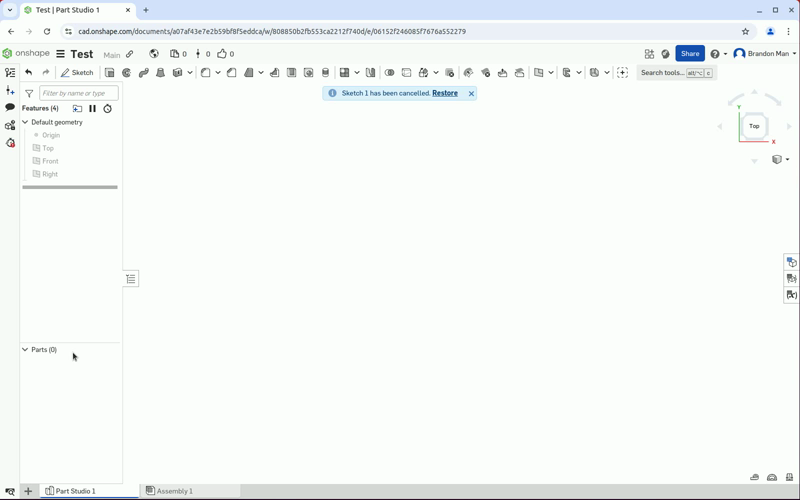
key(shift+p)
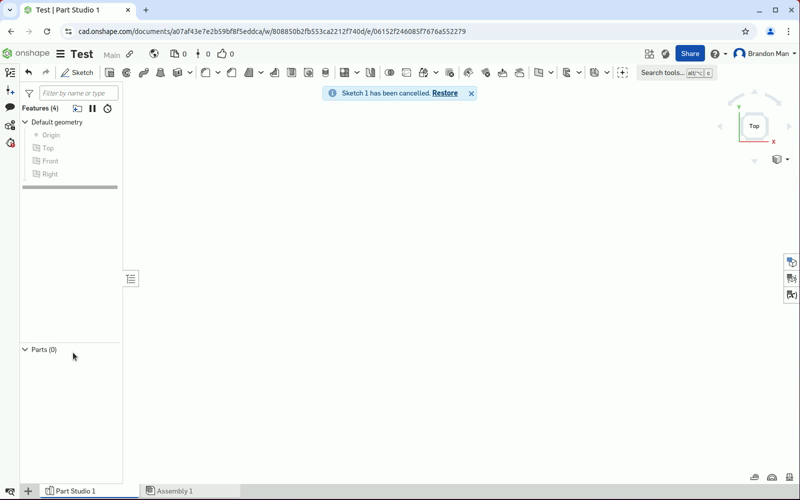
key(space)
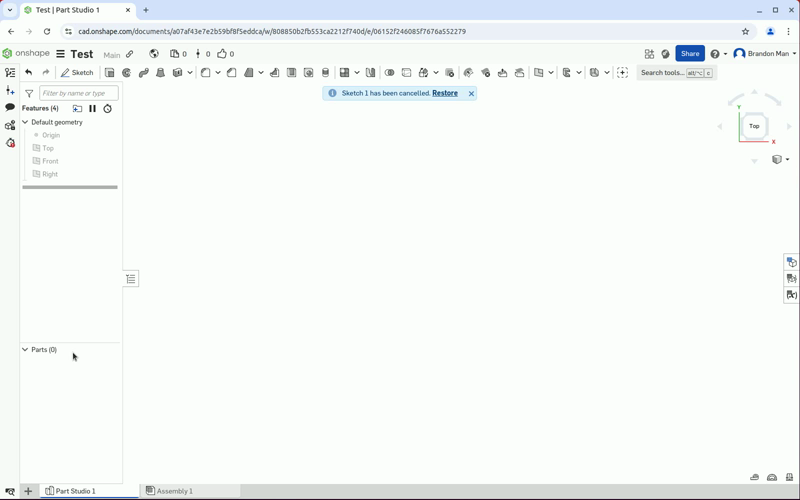
key_down(shift)
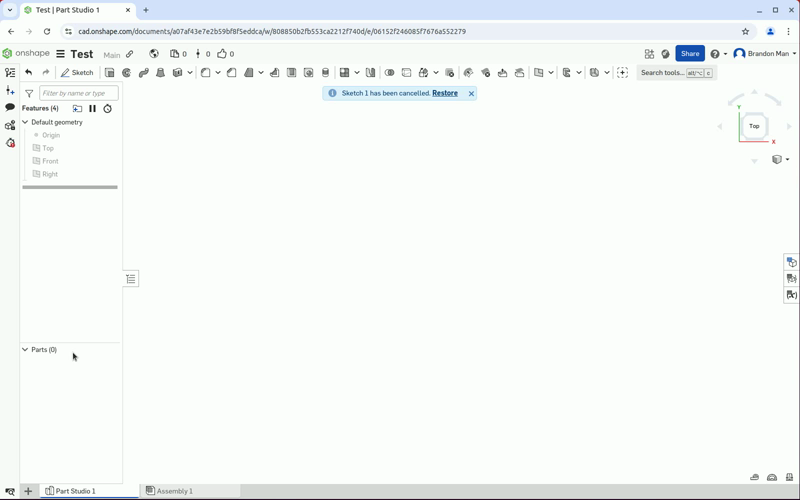
key(up)
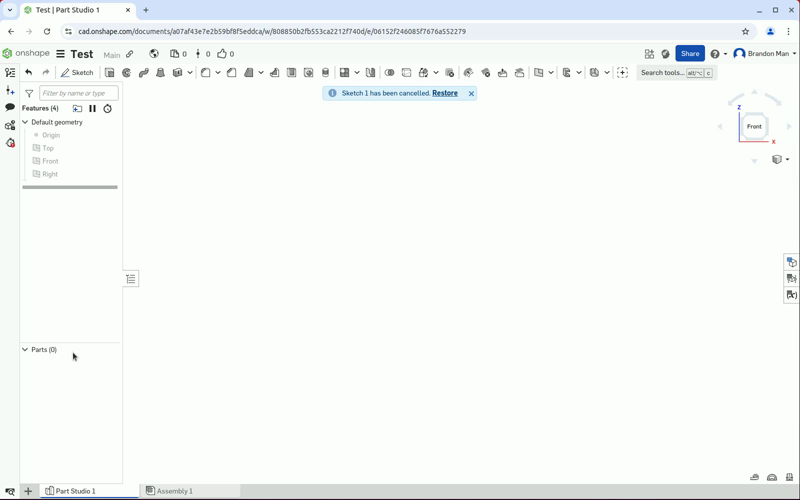
key_up(shift)
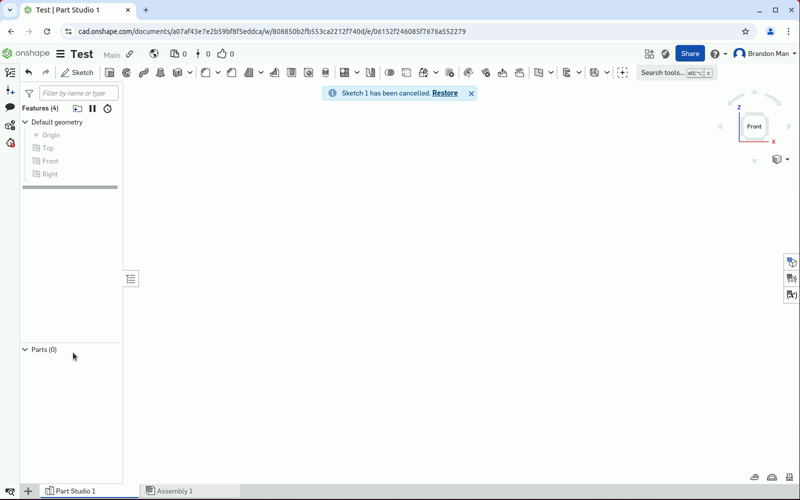
mouse_move(73, 352)
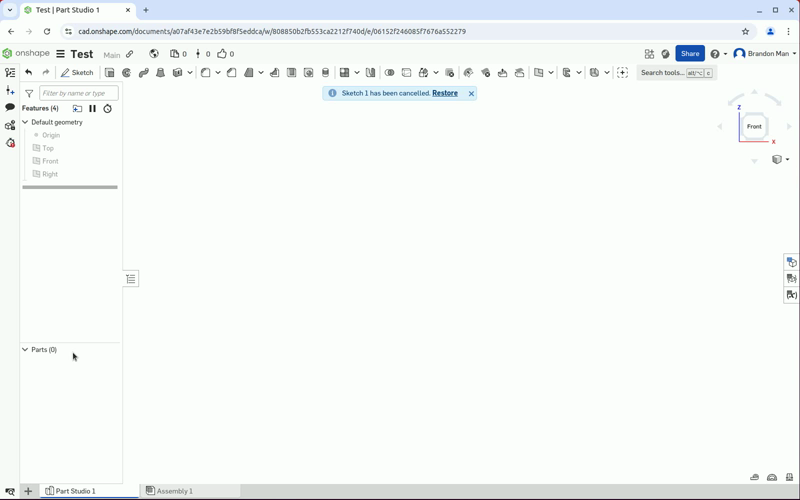
key(shift+y)
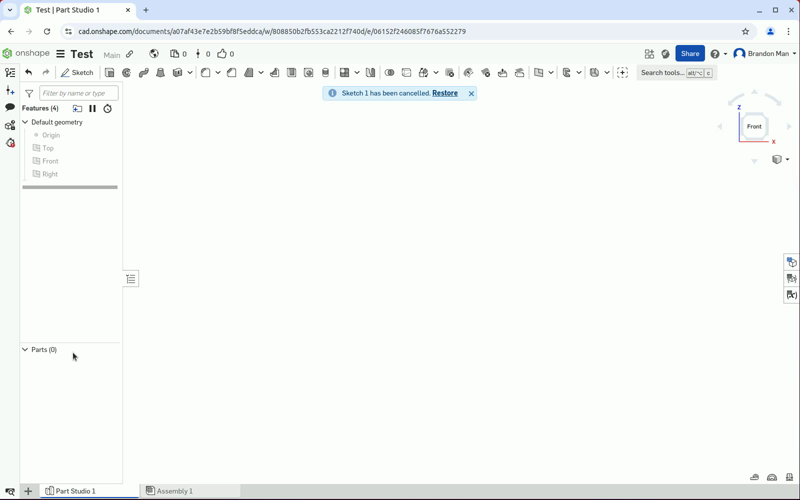
key(shift+s)
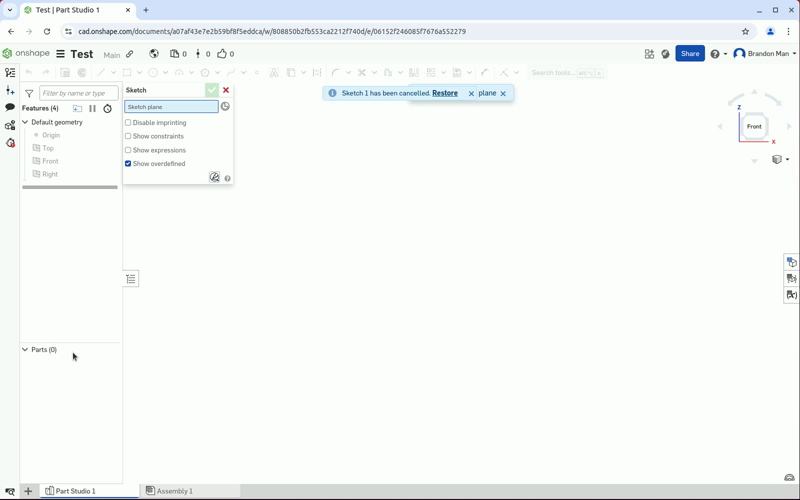
mouse_move(73, 163)
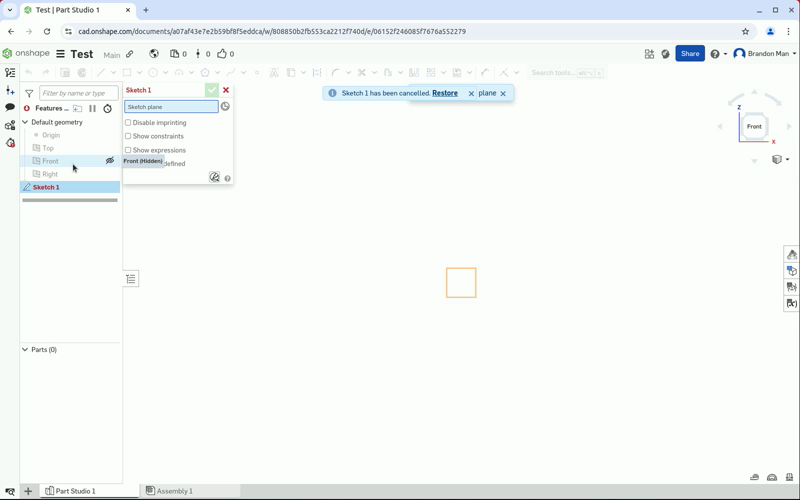
click(73, 163)
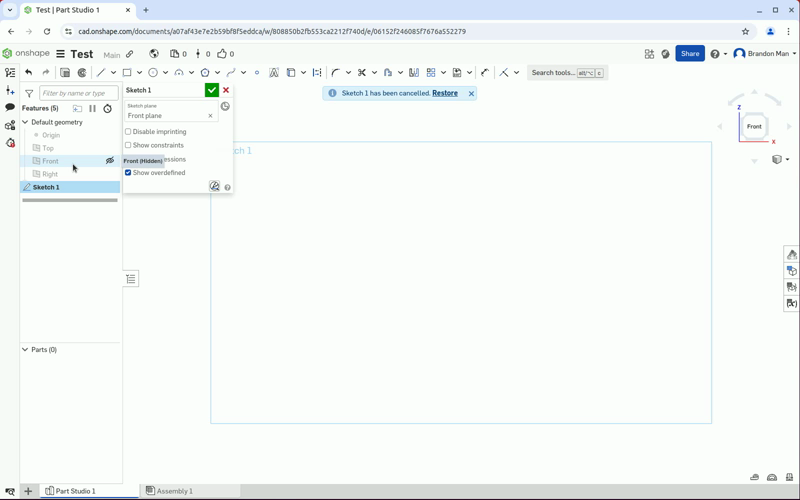
mouse_move(73, 352)
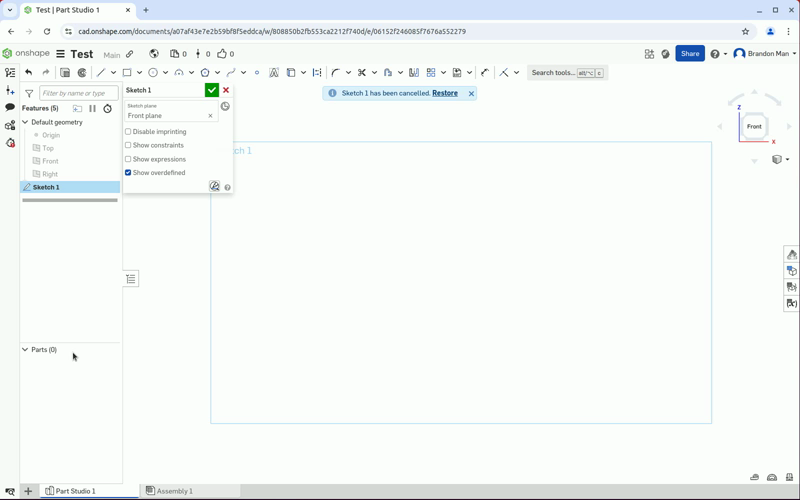
key(y)
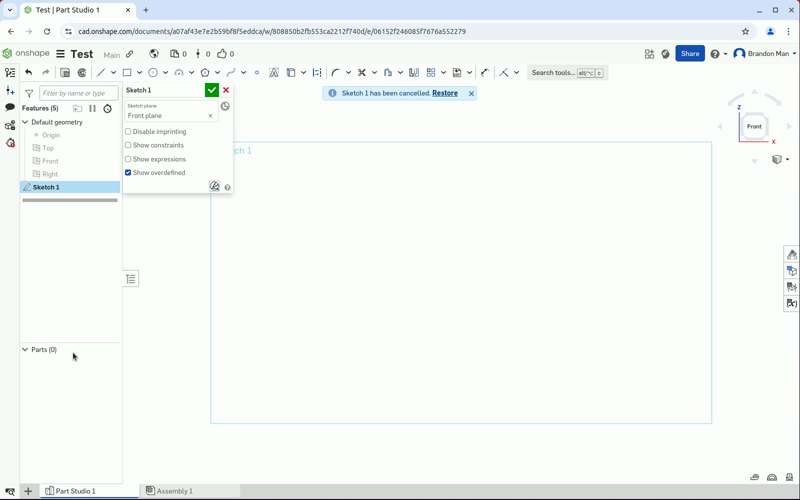
key(l)
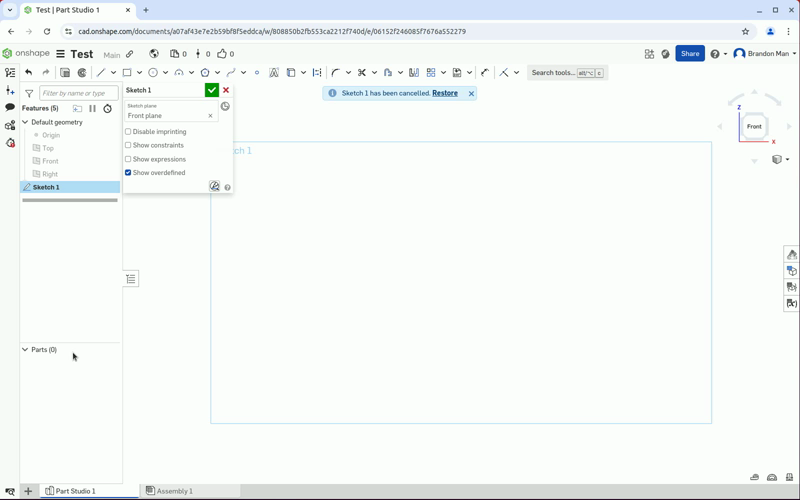
key_down(shift)
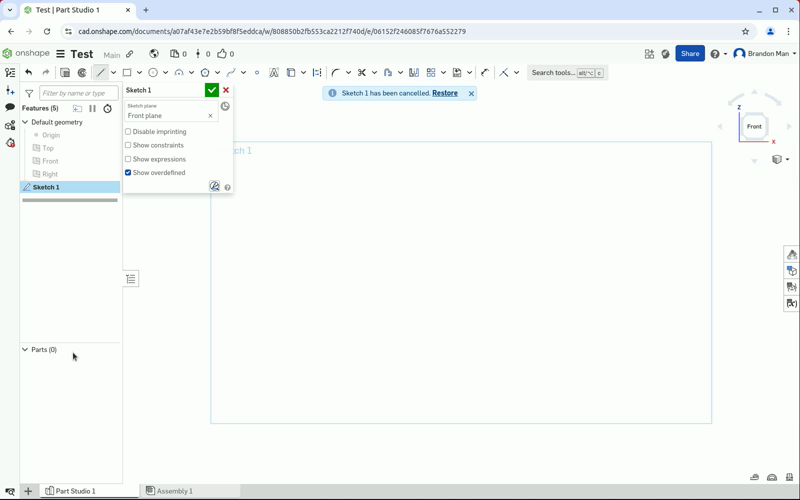
mouse_move(460, 383)
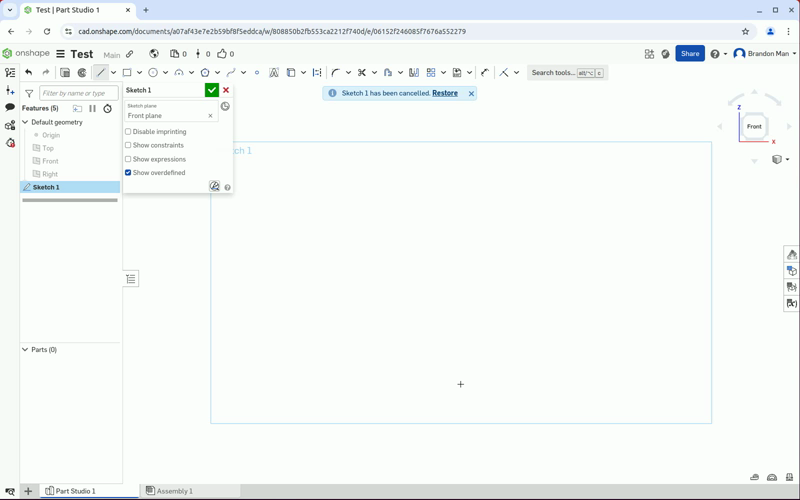
click(460, 383)
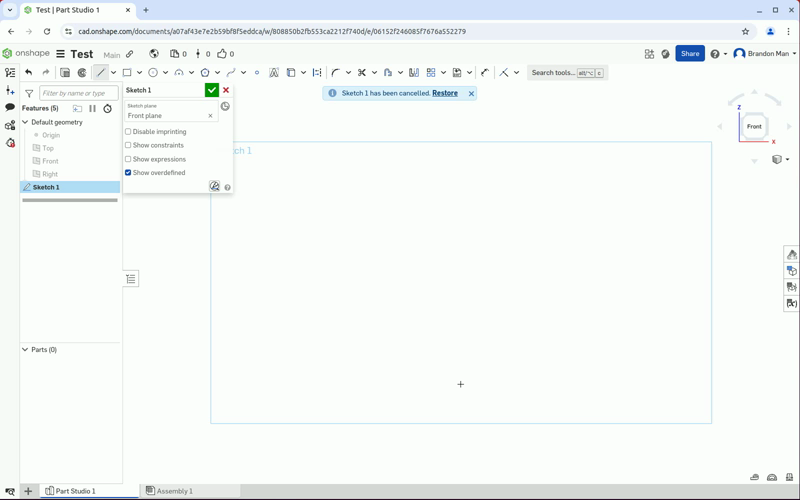
key_up(shift)
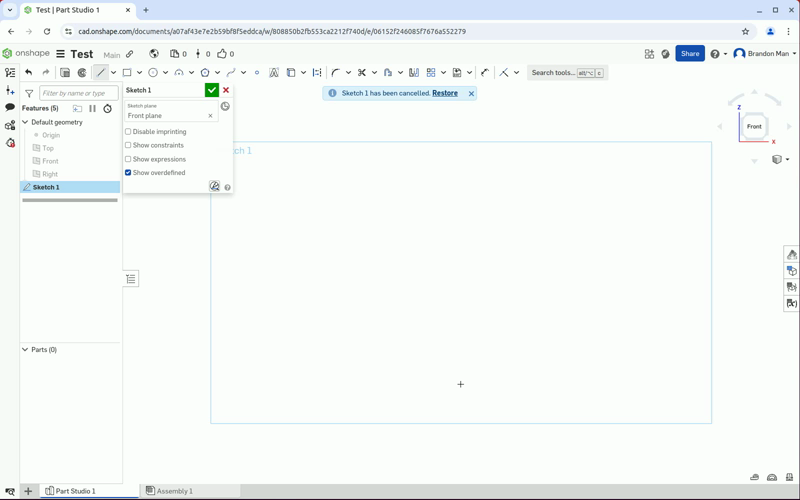
key_down(shift)
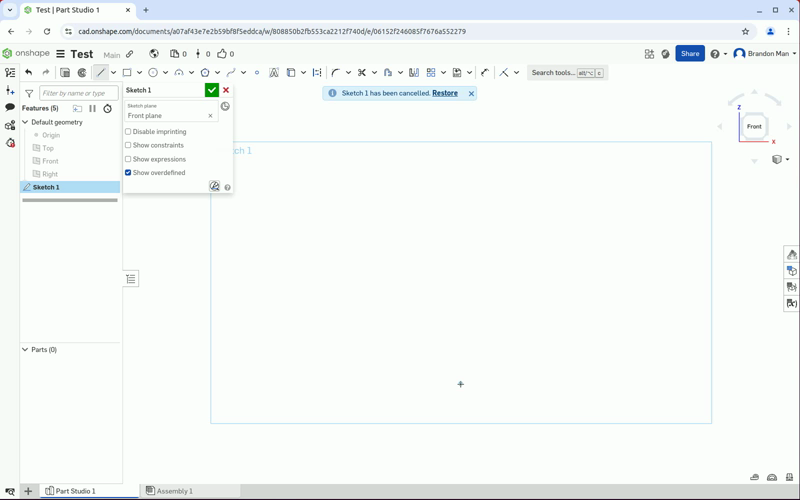
mouse_move(490, 383)
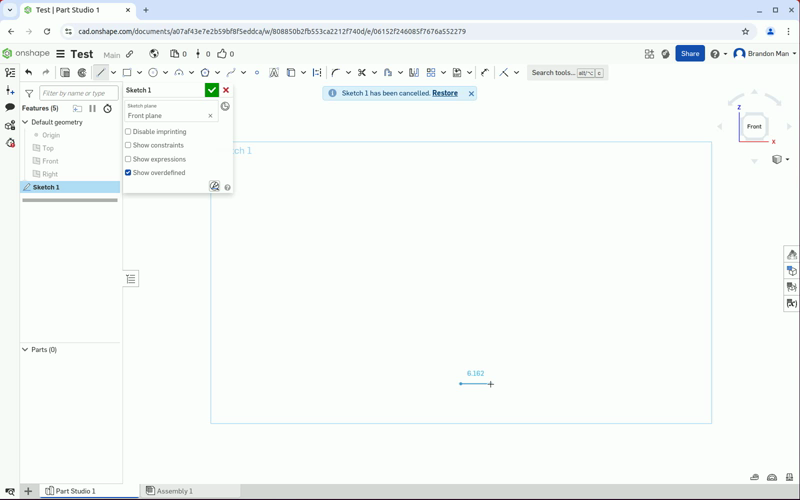
mouse_move(467, 383)
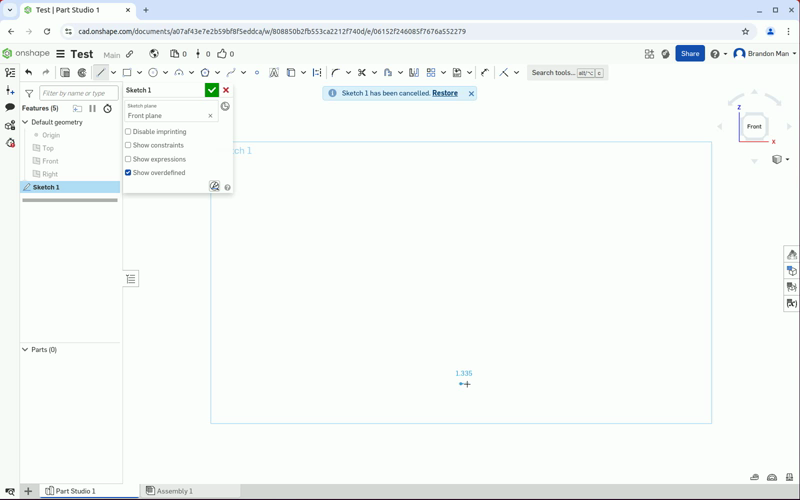
scroll(6)
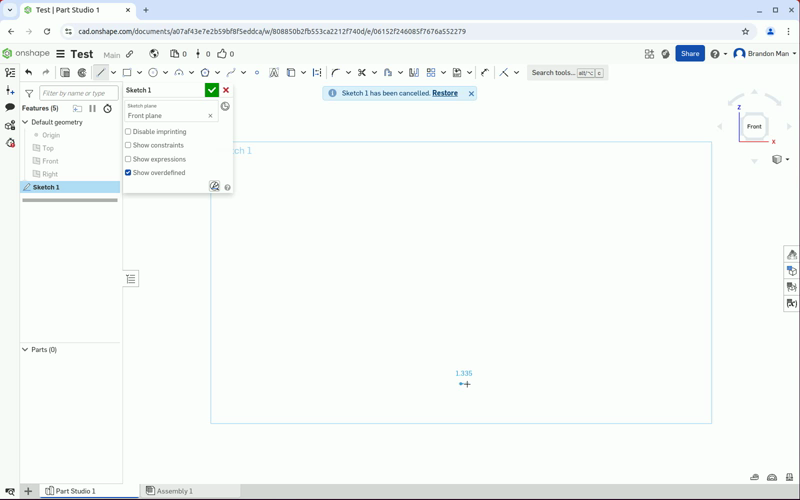
scroll(6)
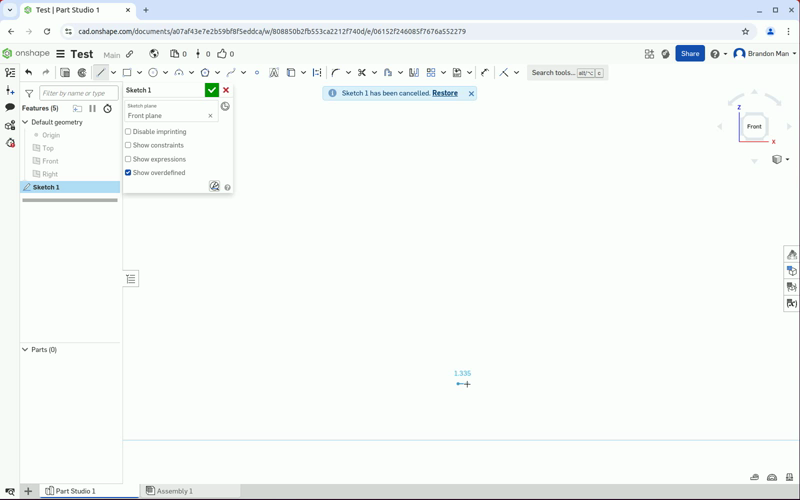
scroll(6)
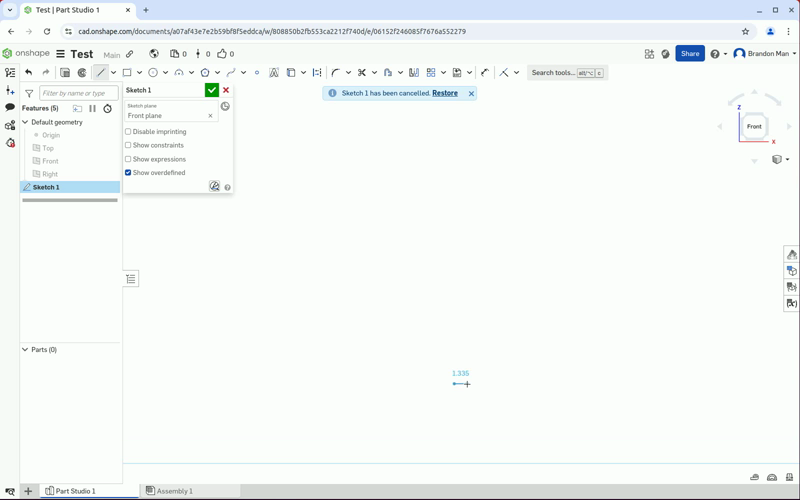
scroll(6)
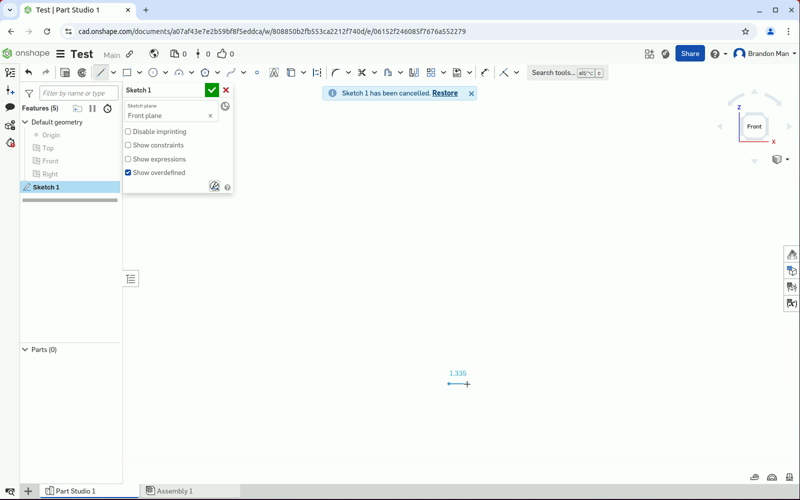
scroll(6)
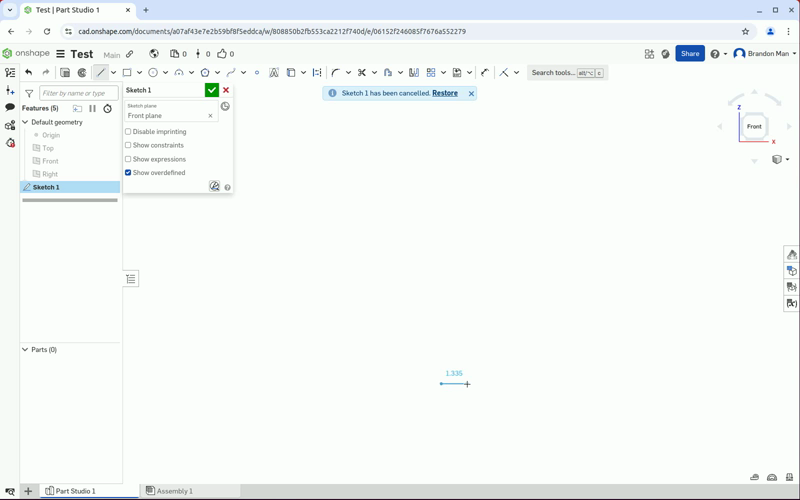
scroll(6)
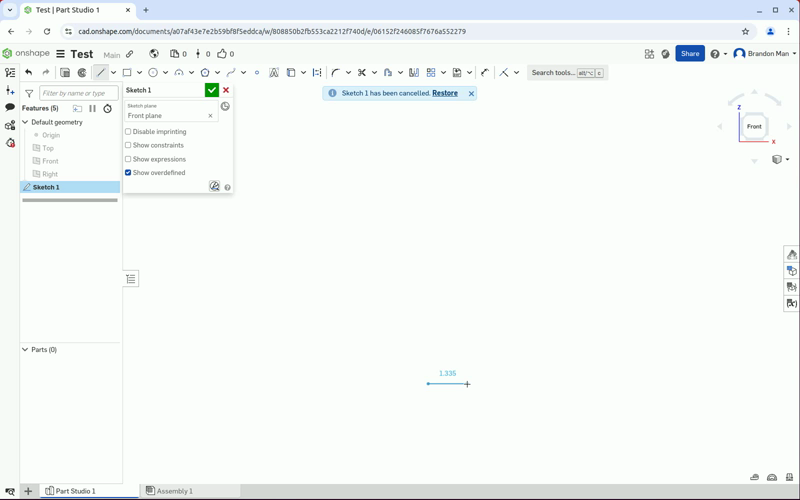
scroll(6)
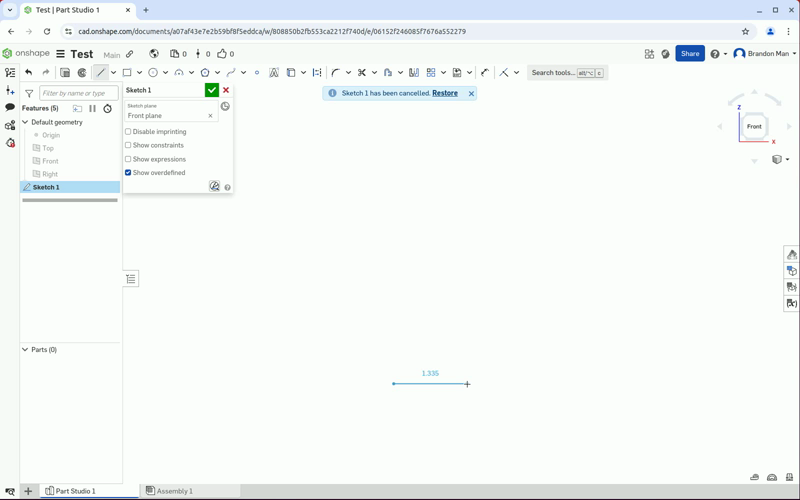
click(467, 383)
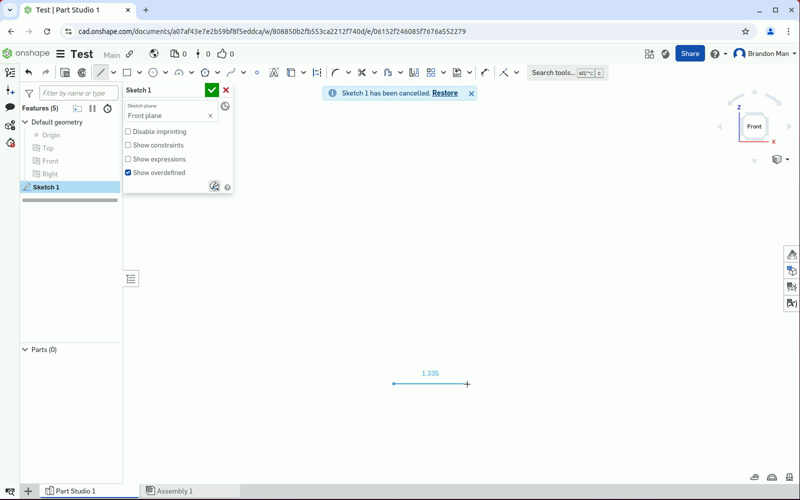
scroll(-6)
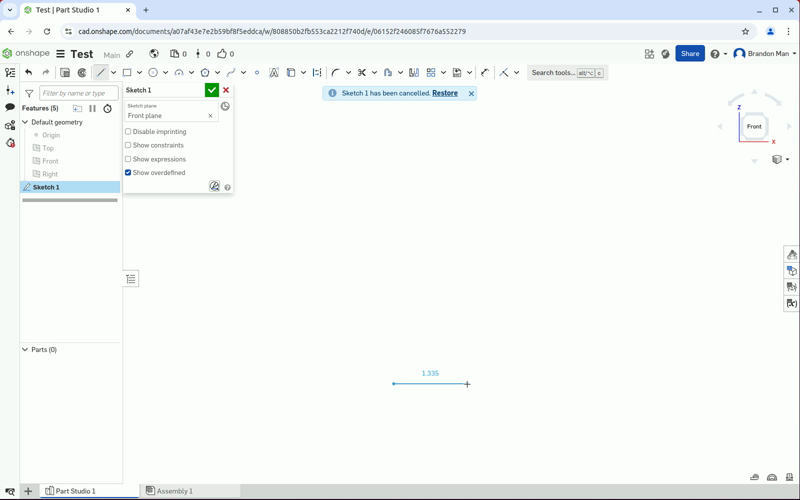
scroll(-6)
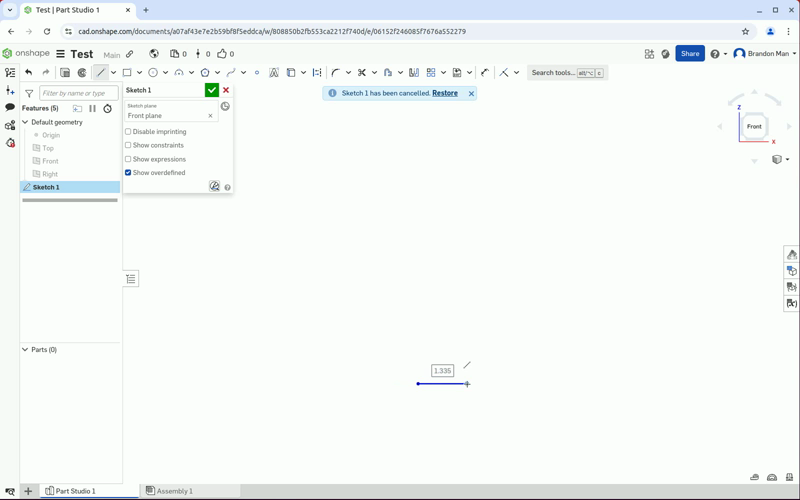
scroll(-6)
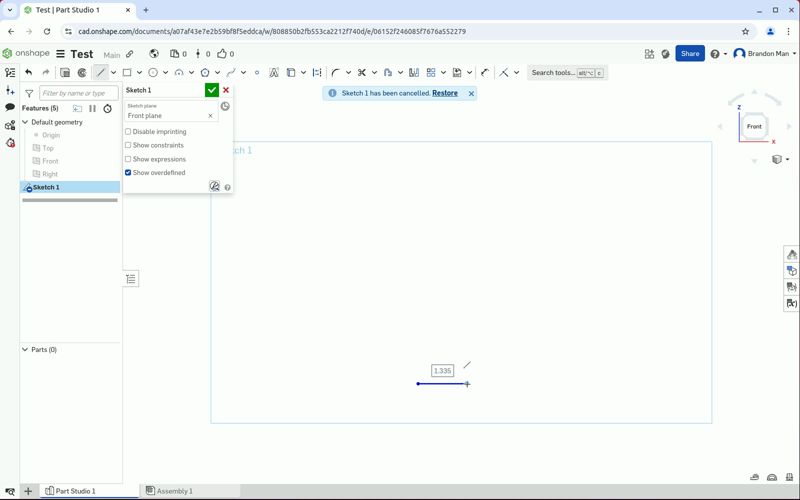
scroll(-6)
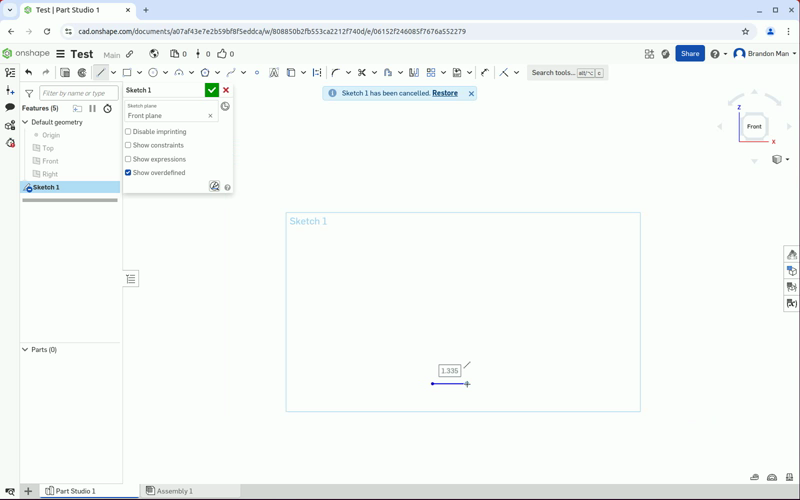
scroll(-6)
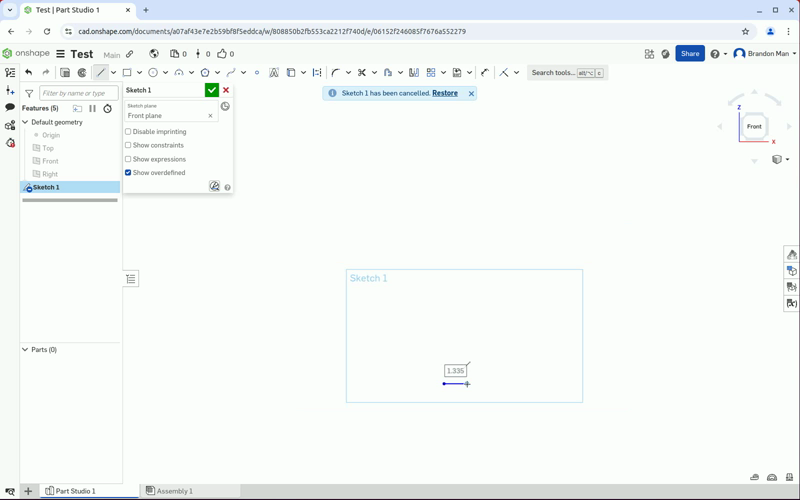
scroll(-6)
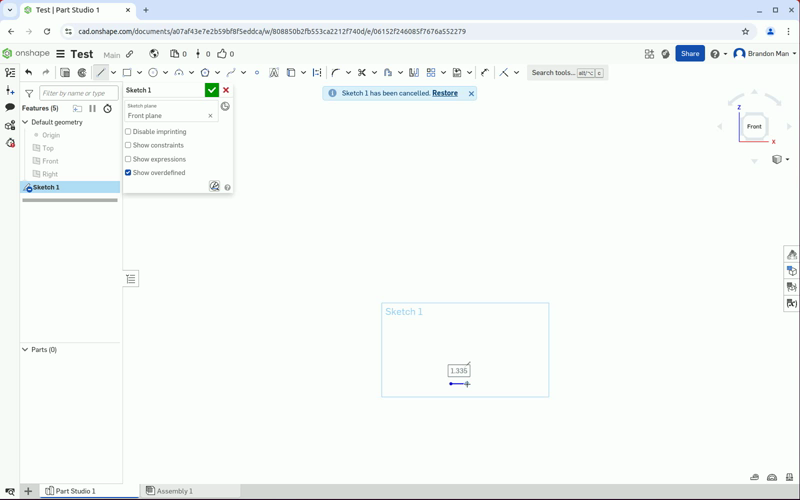
scroll(-6)
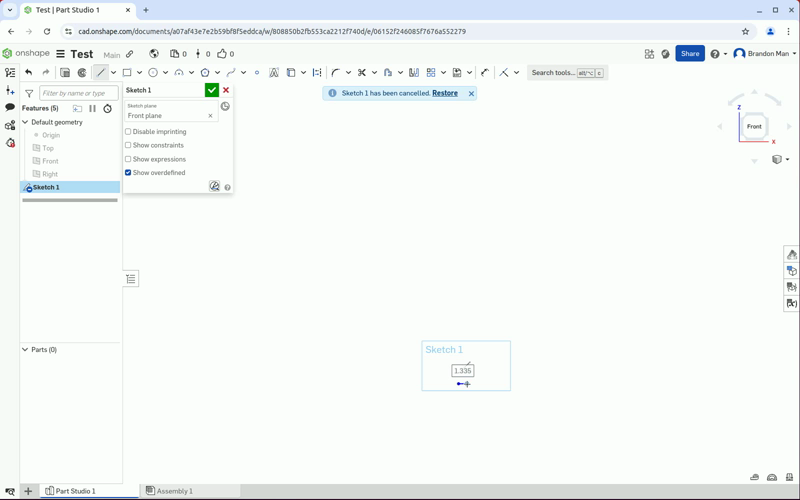
key_up(shift)
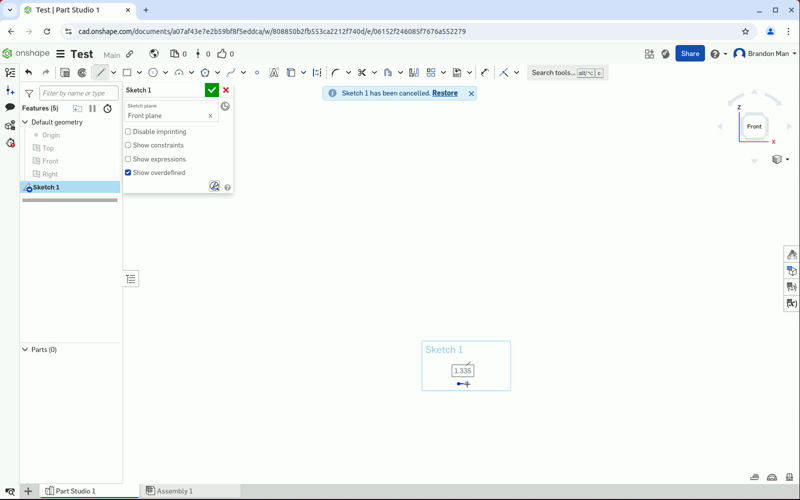
key_down(shift)
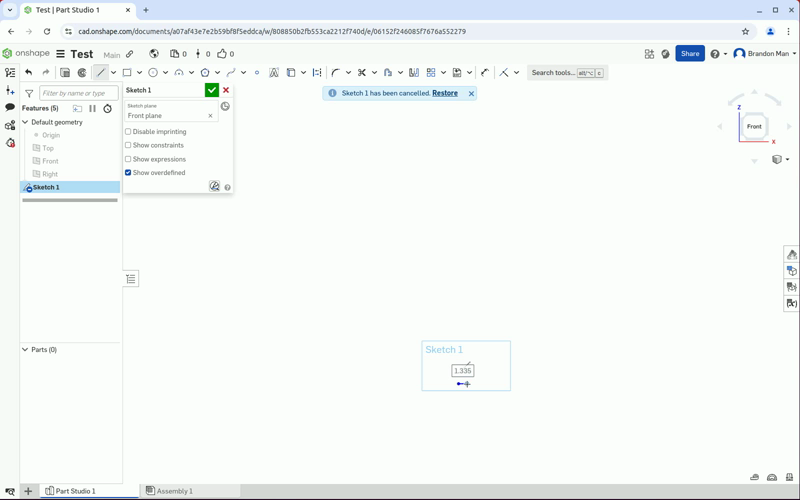
mouse_move(467, 283)
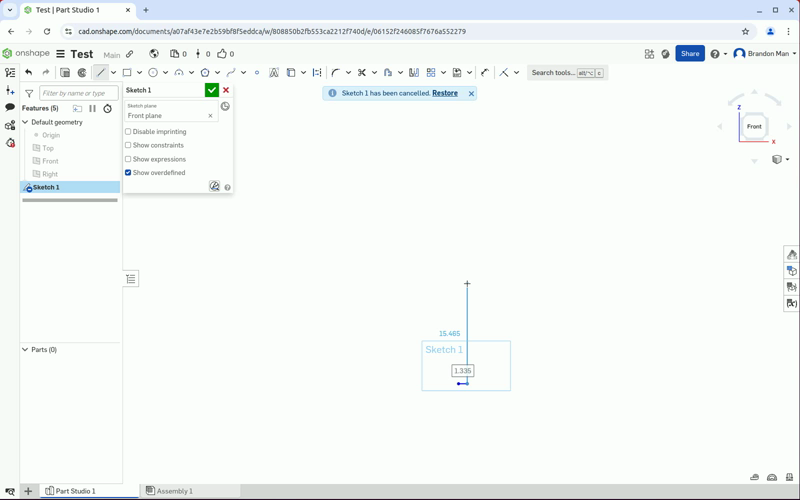
click(467, 283)
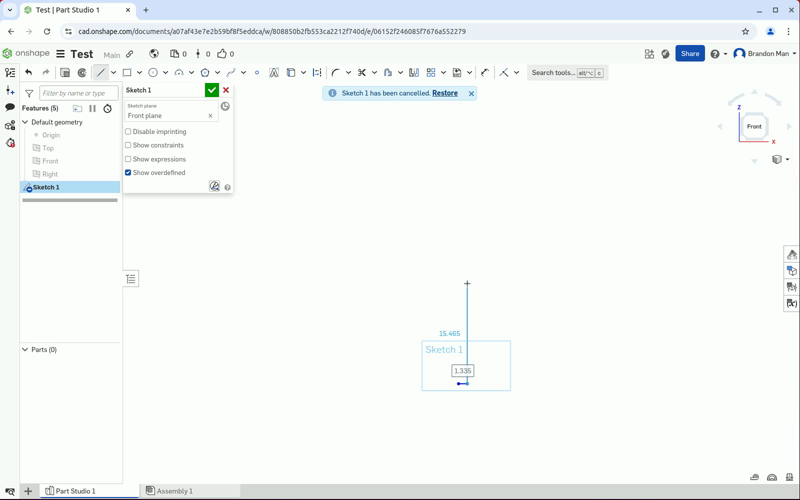
key_up(shift)
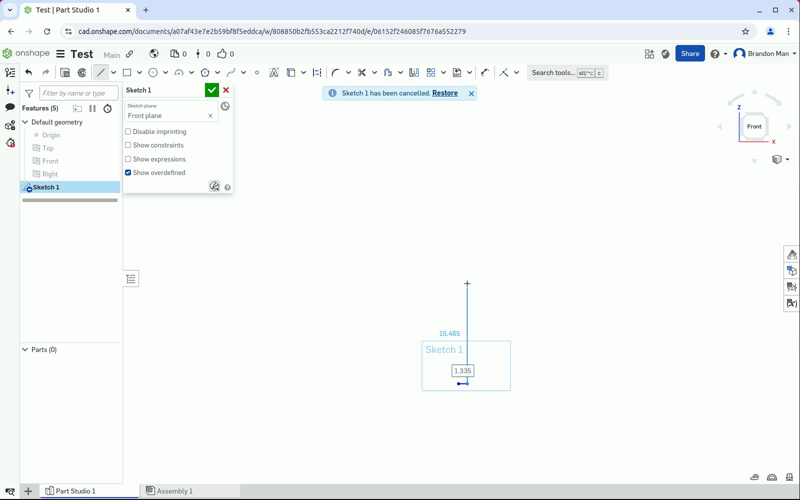
key_down(shift)
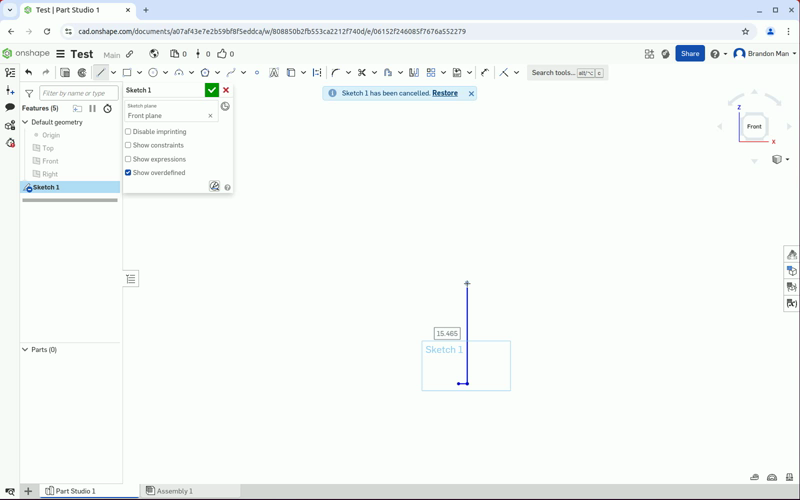
mouse_move(483, 171)
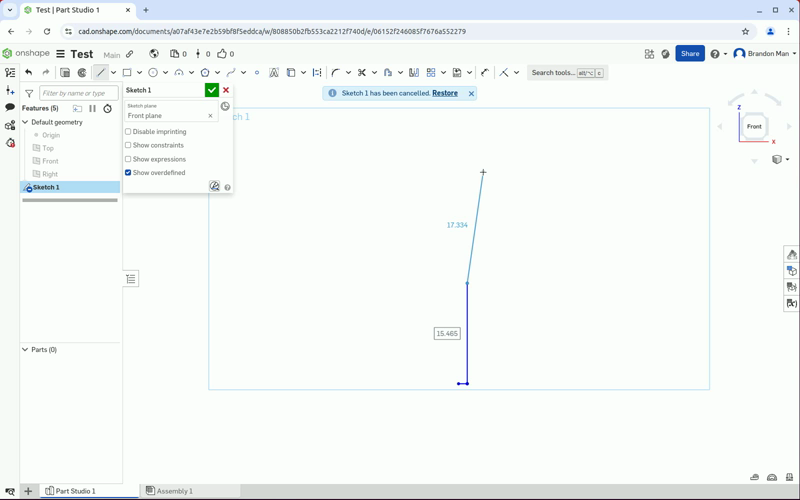
click(483, 171)
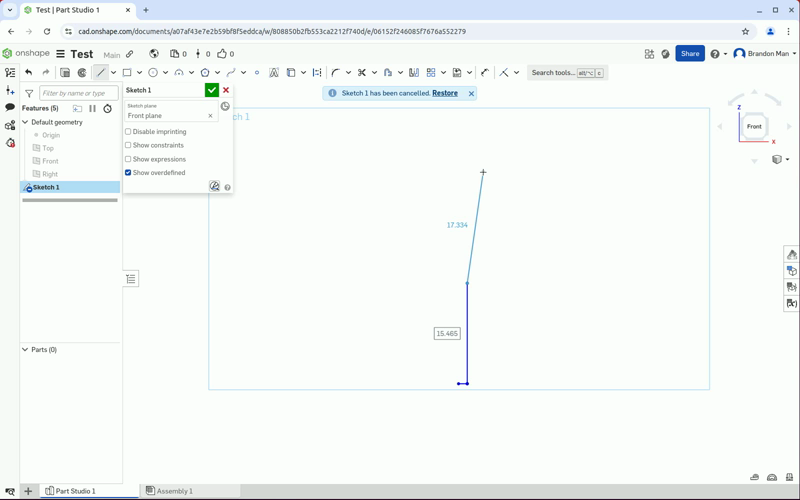
key_up(shift)
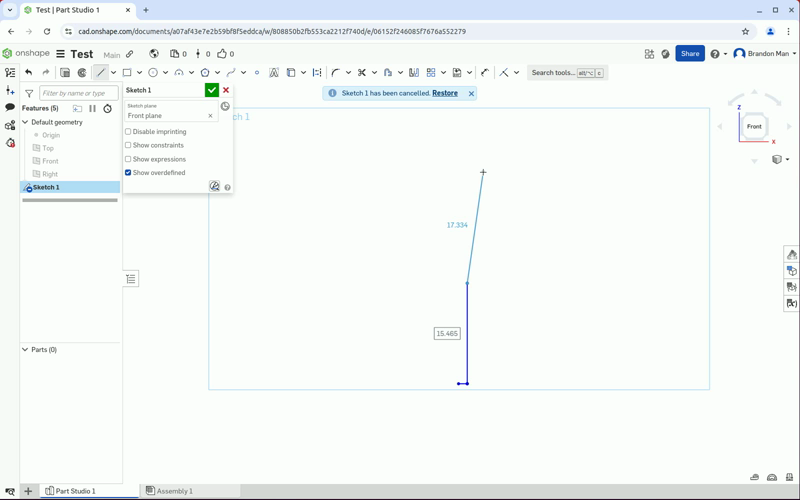
key_down(shift)
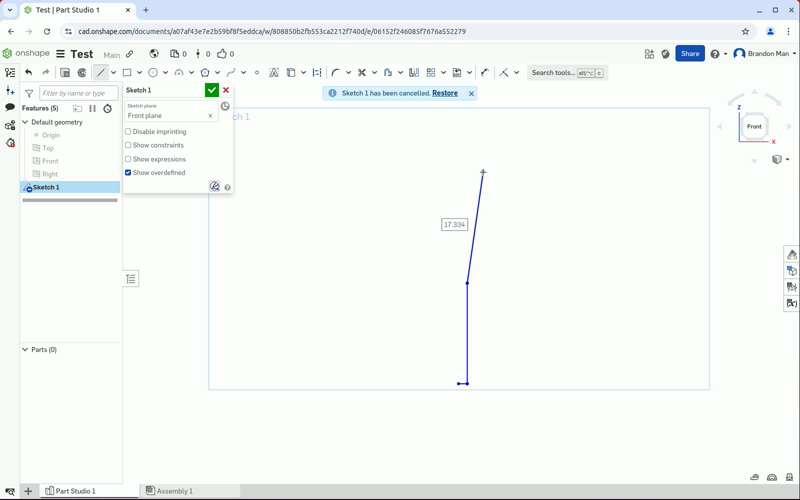
mouse_move(513, 171)
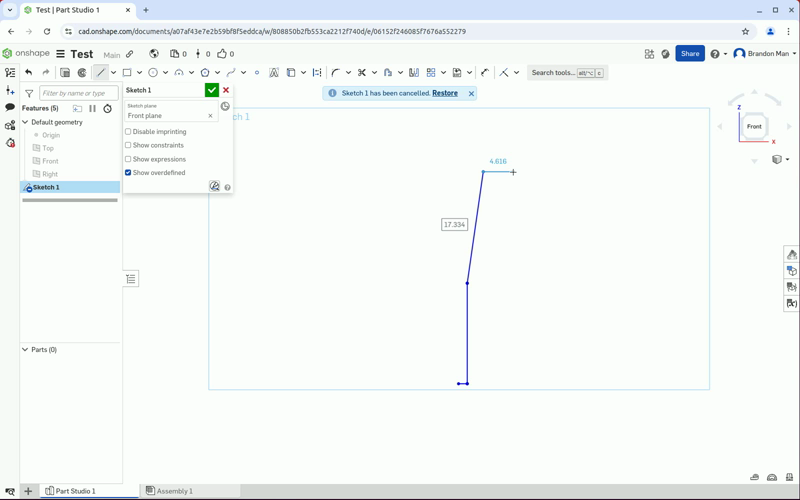
mouse_move(476, 171)
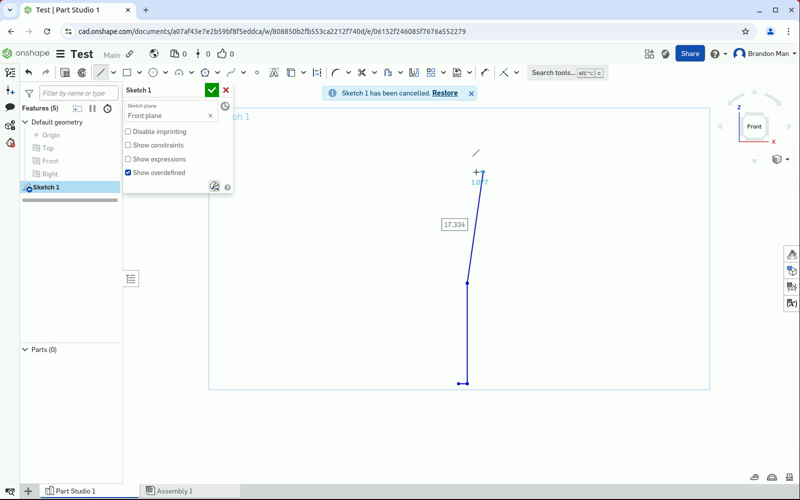
scroll(6)
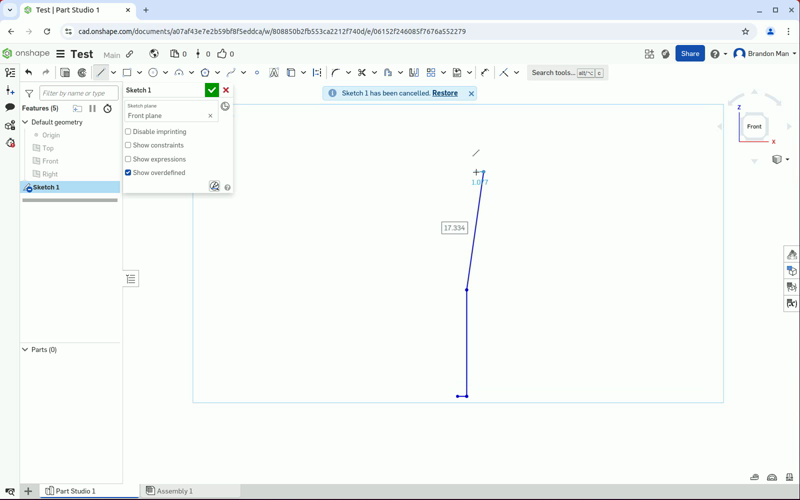
scroll(6)
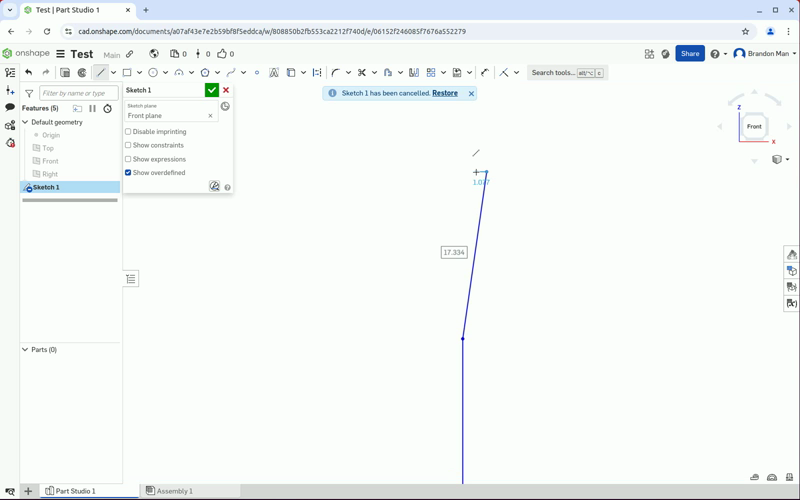
scroll(6)
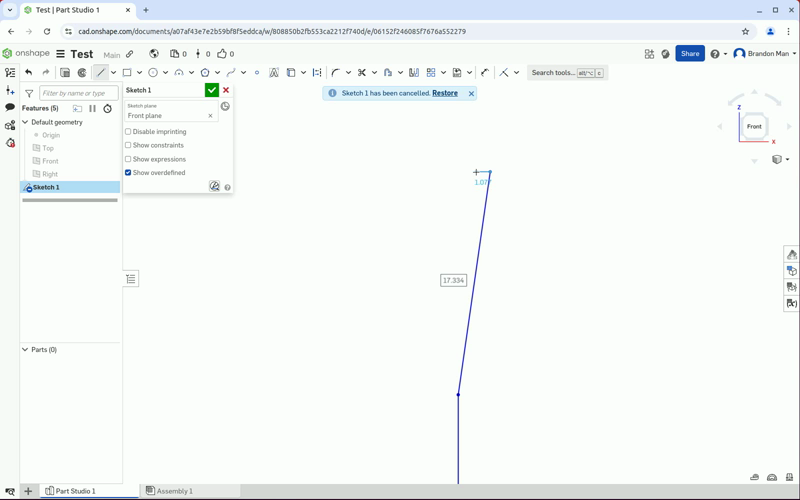
scroll(6)
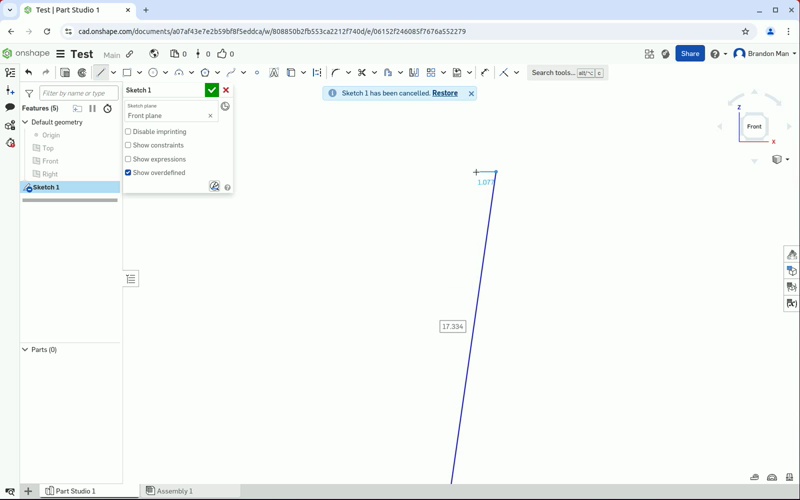
scroll(6)
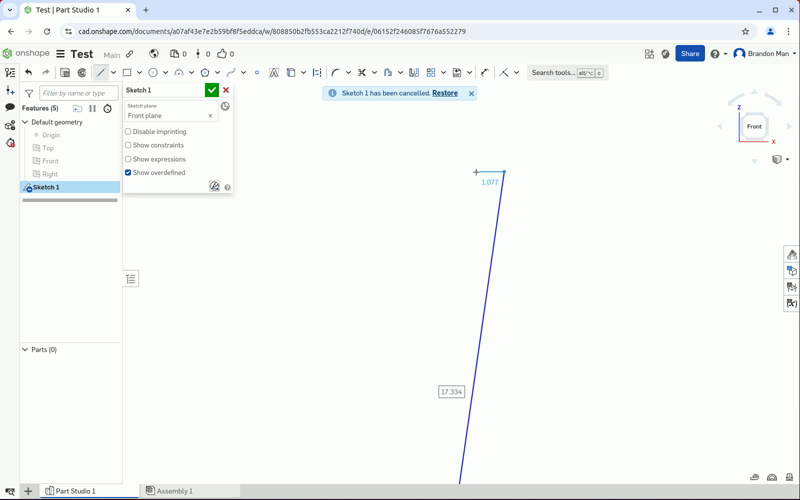
scroll(6)
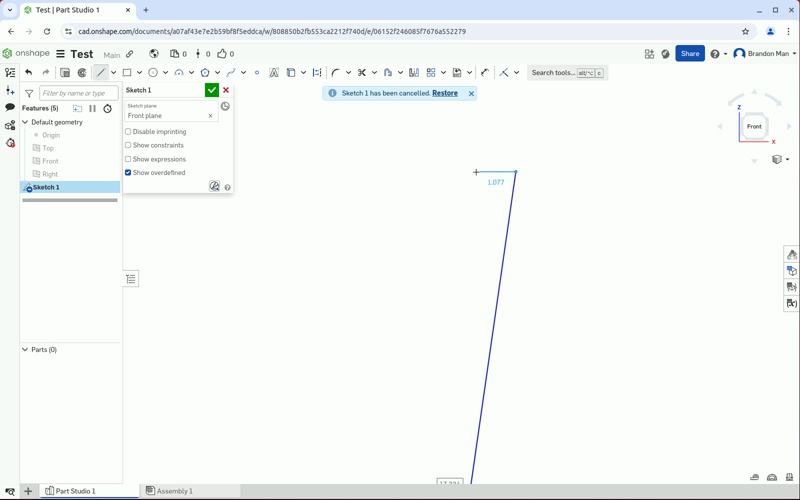
scroll(6)
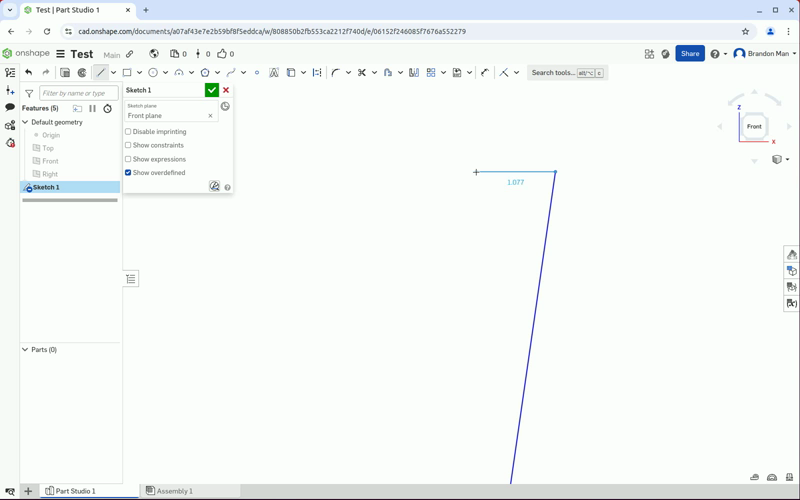
click(476, 171)
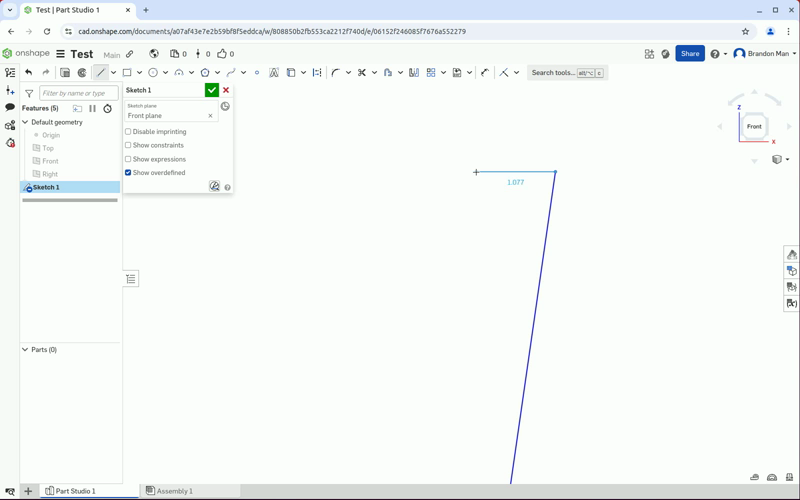
scroll(-6)
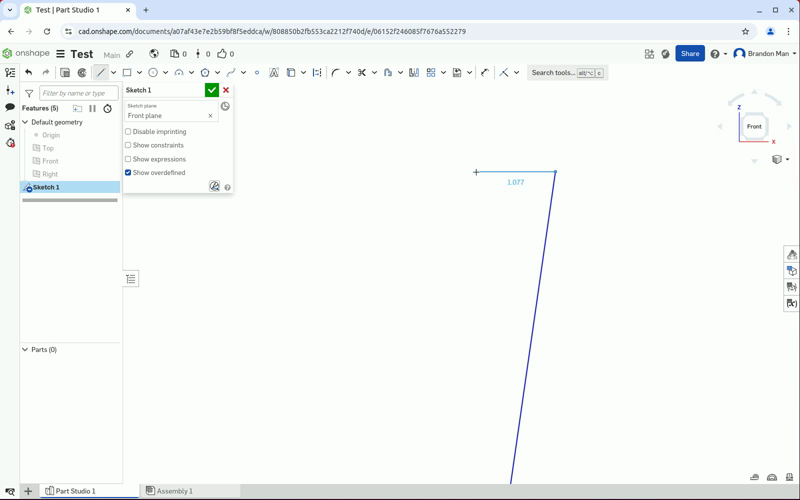
scroll(-6)
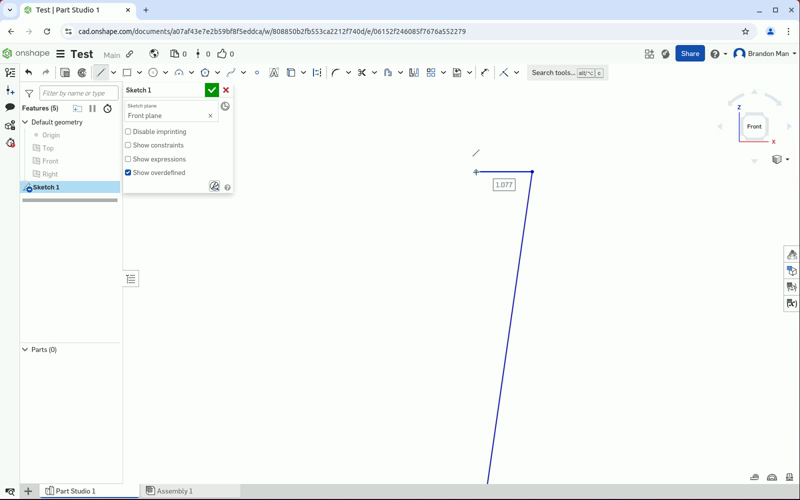
scroll(-6)
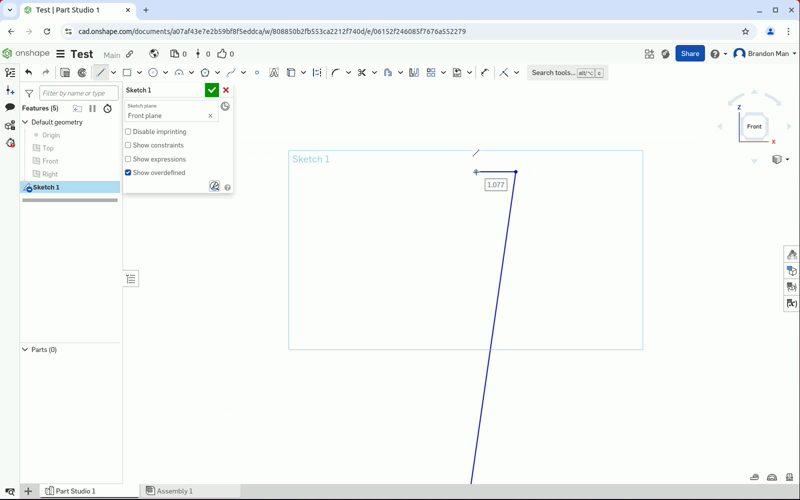
scroll(-6)
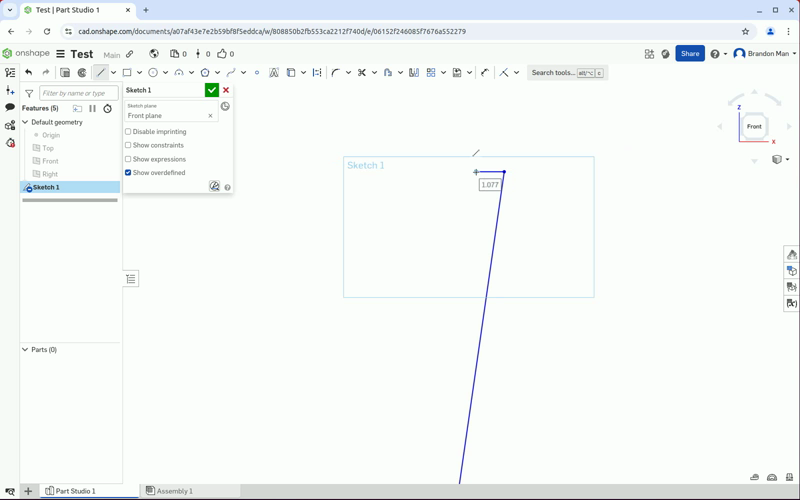
scroll(-6)
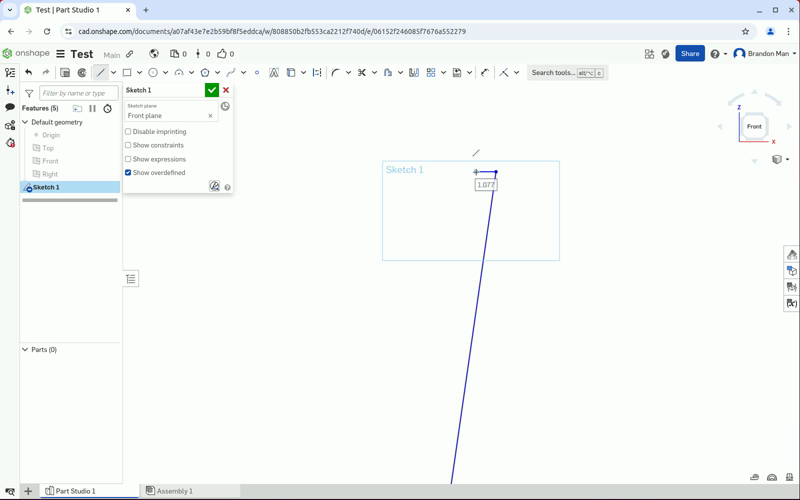
scroll(-6)
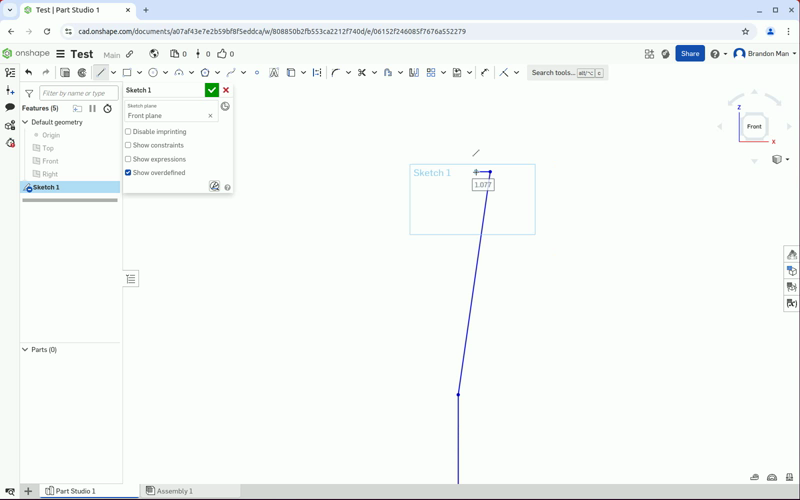
scroll(-6)
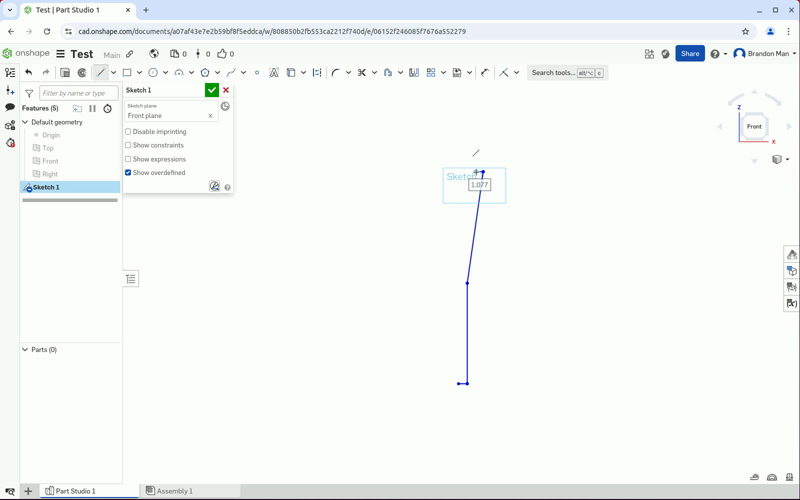
key_up(shift)
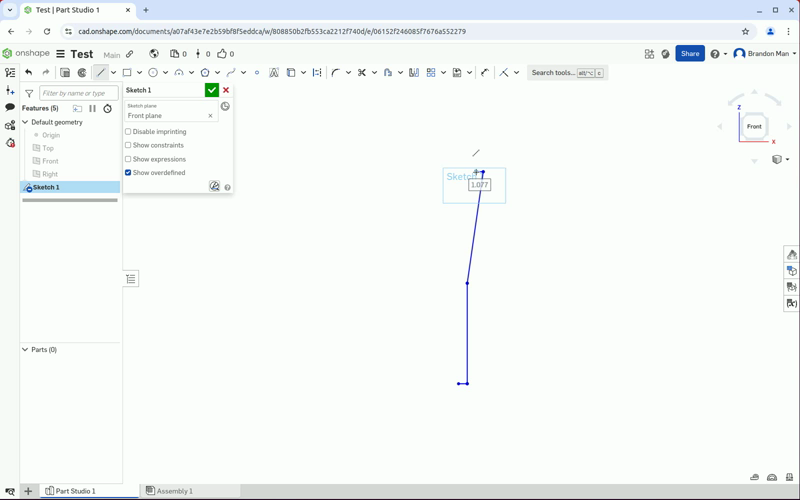
key_down(shift)
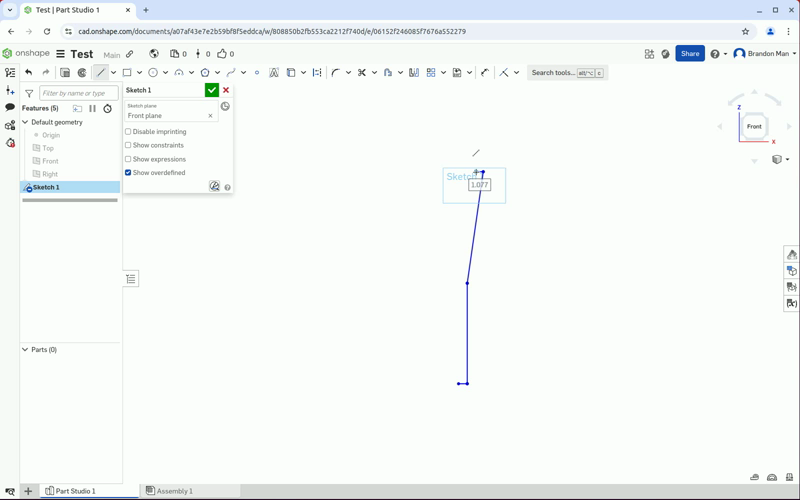
mouse_move(460, 283)
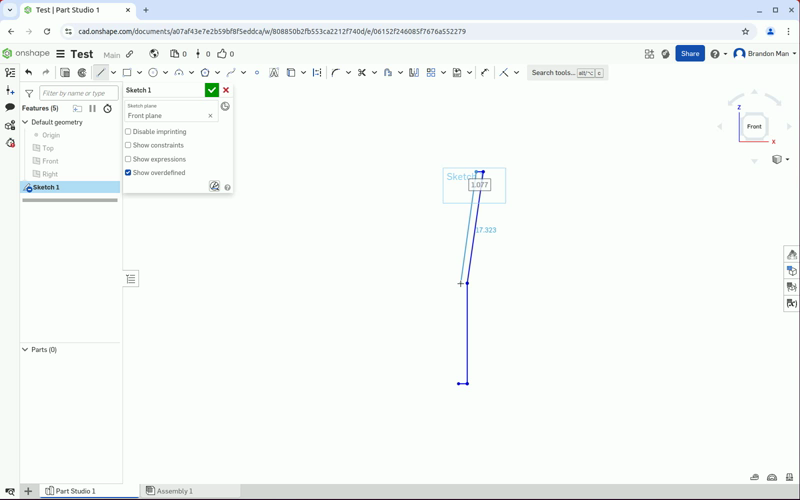
click(460, 283)
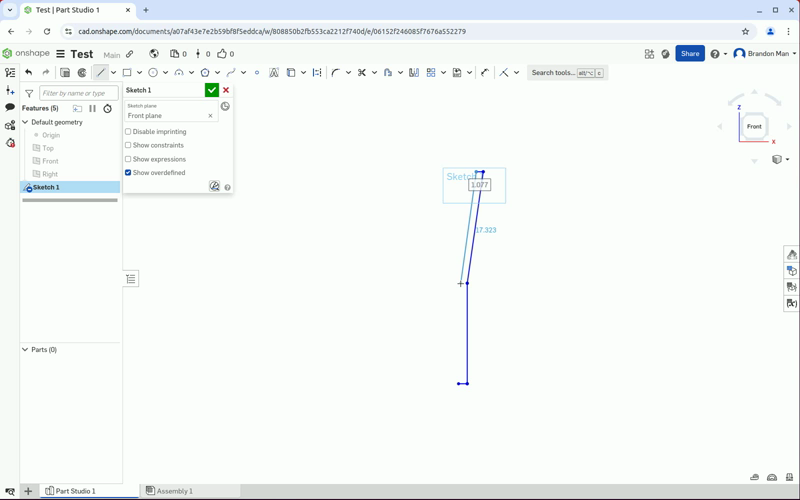
key_up(shift)
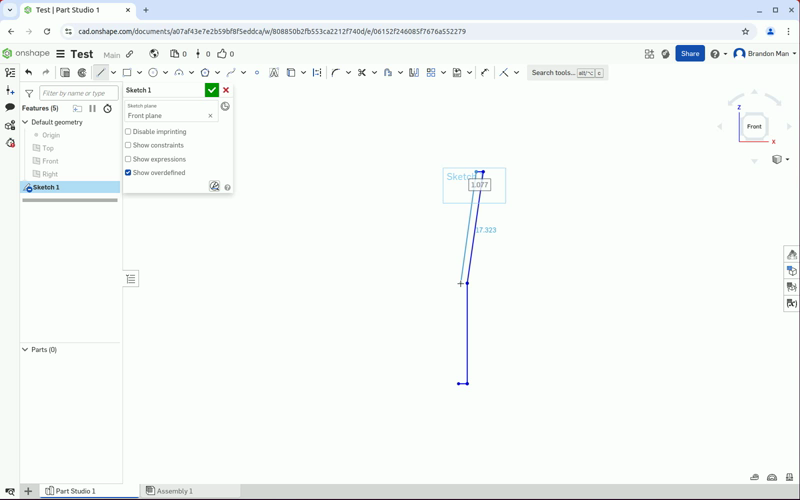
key_down(shift)
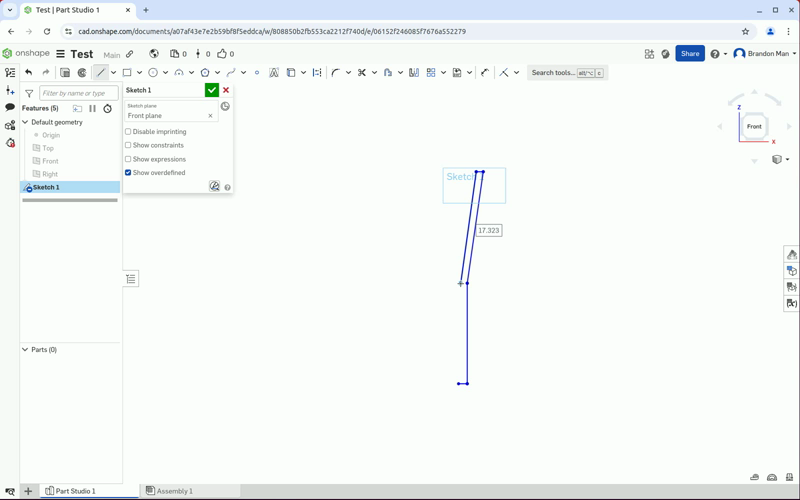
mouse_move(460, 383)
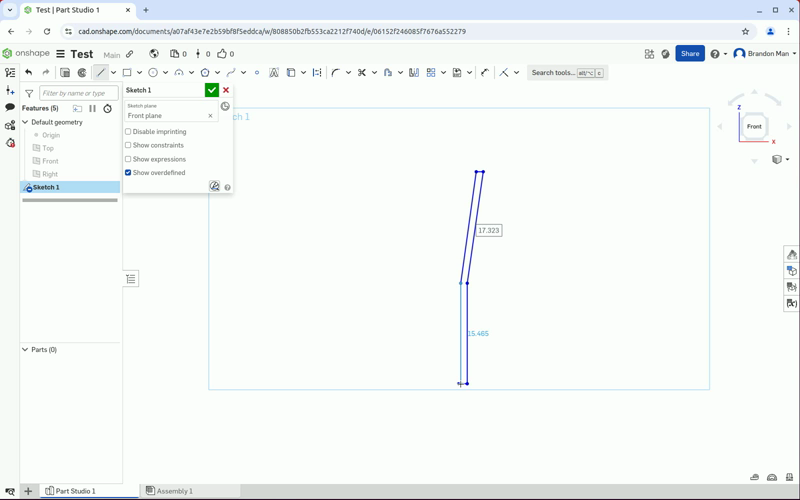
key_up(shift)
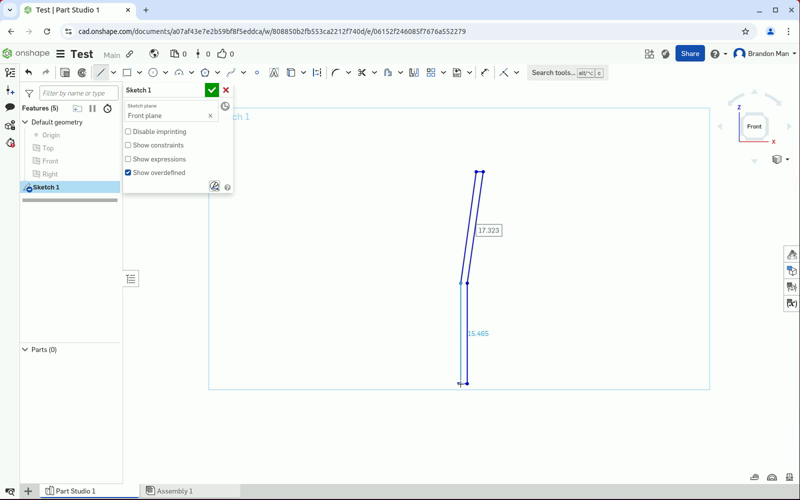
click(460, 383)
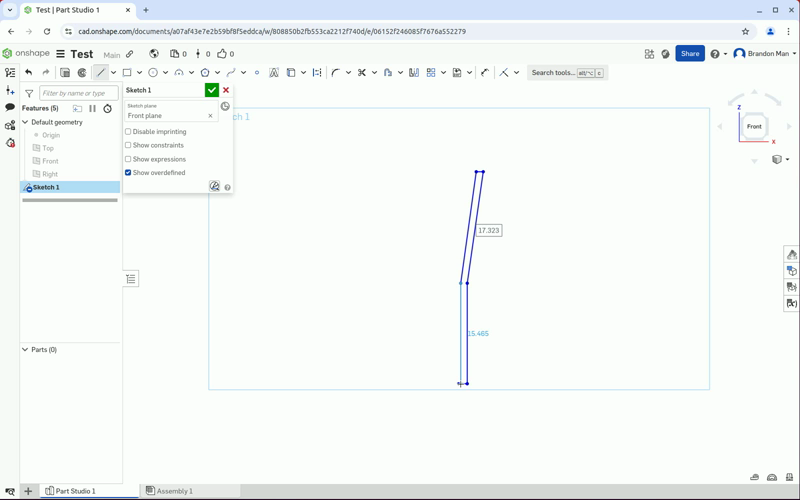
key(esc)
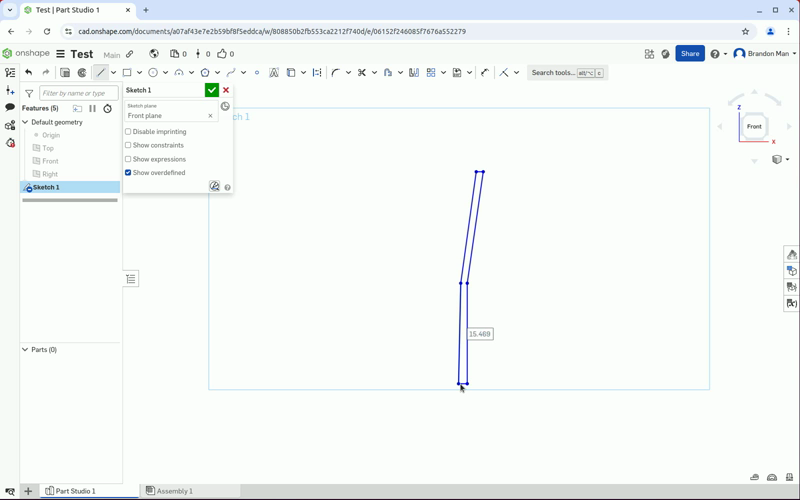
mouse_move(464, 318)
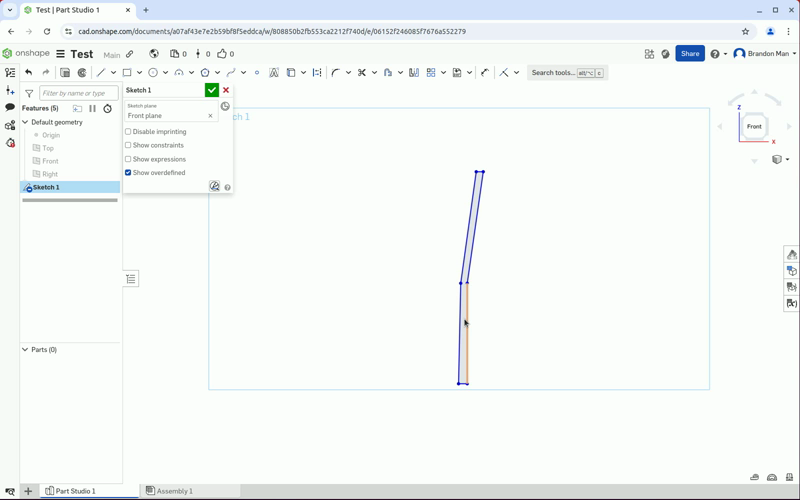
scroll(6)
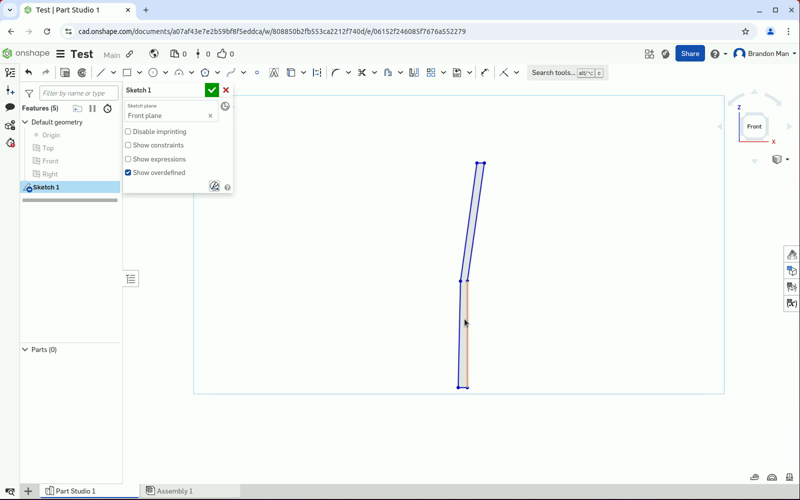
scroll(6)
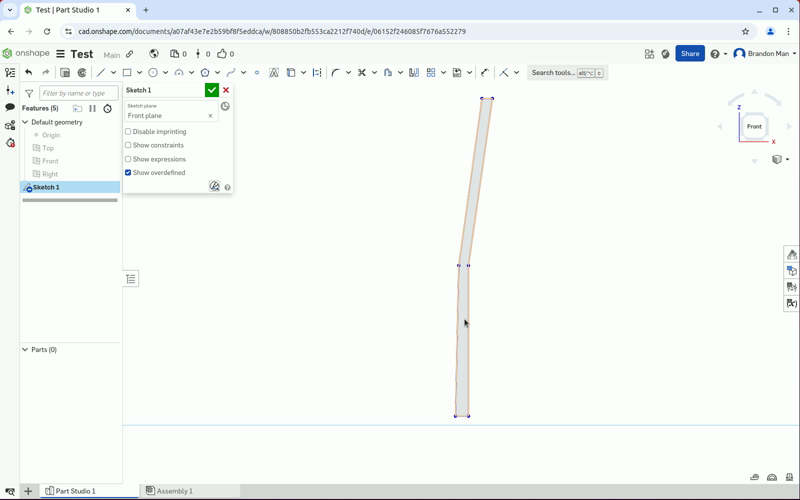
scroll(6)
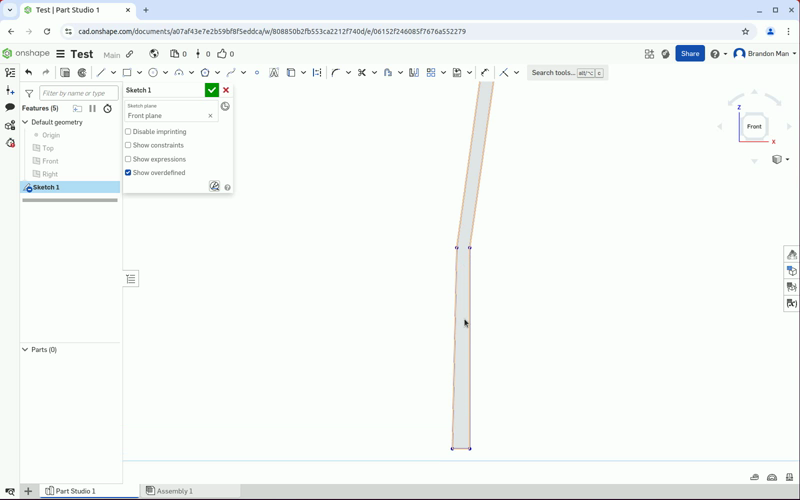
scroll(6)
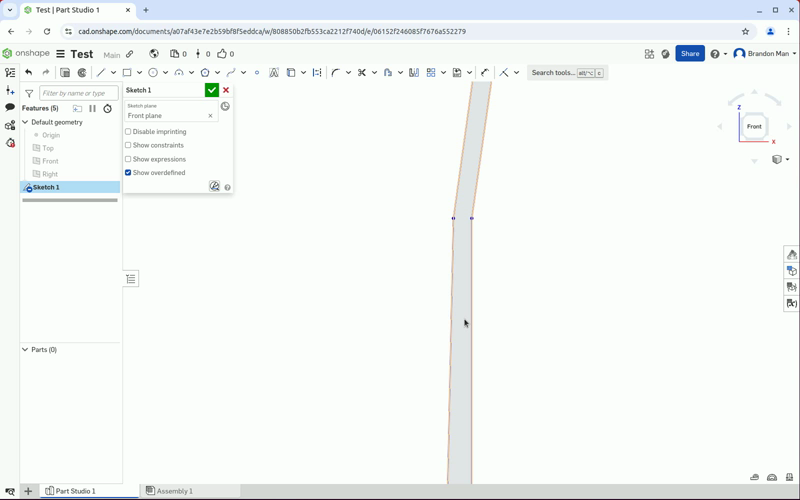
scroll(6)
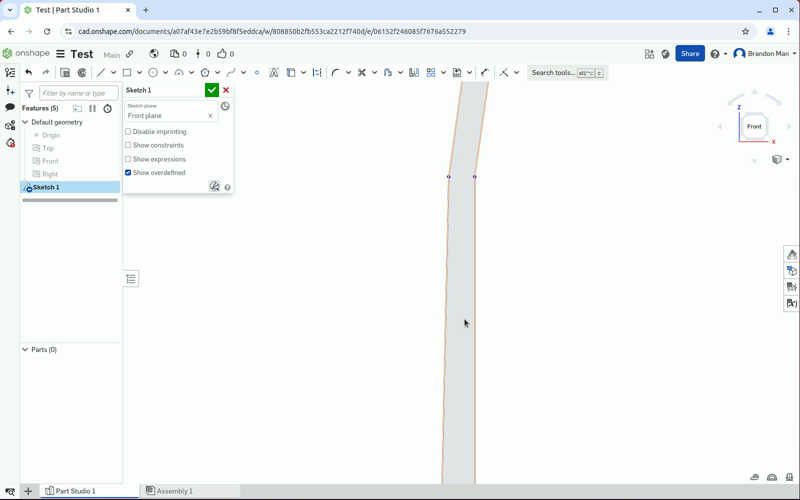
scroll(6)
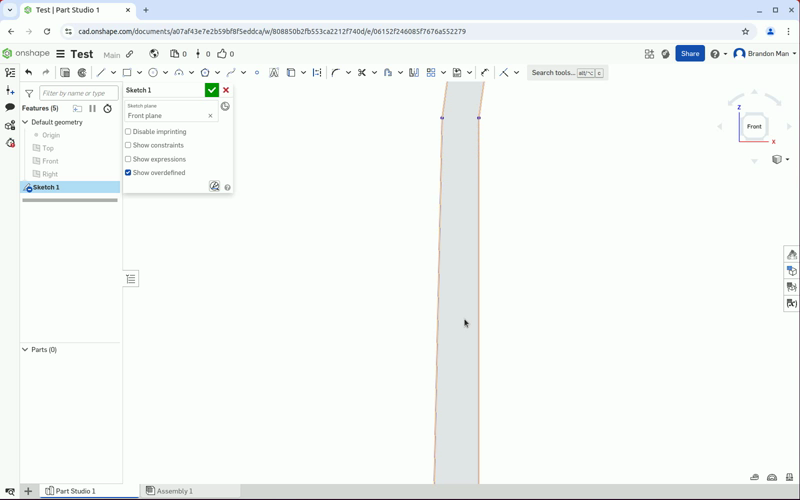
scroll(6)
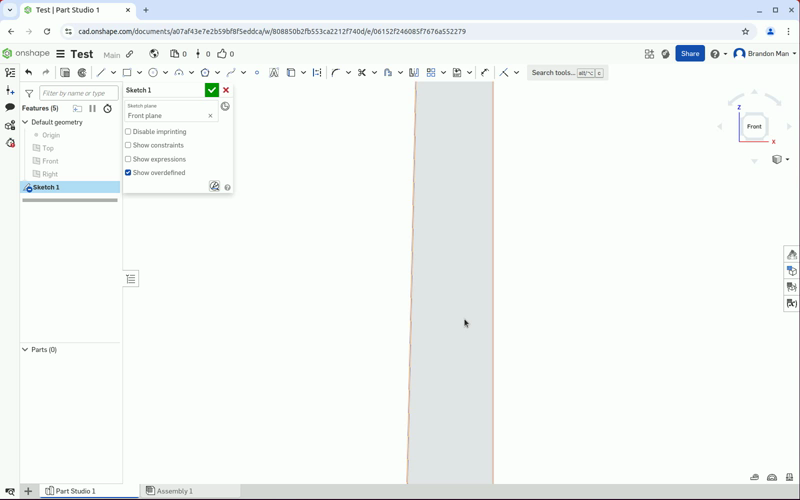
click(464, 318)
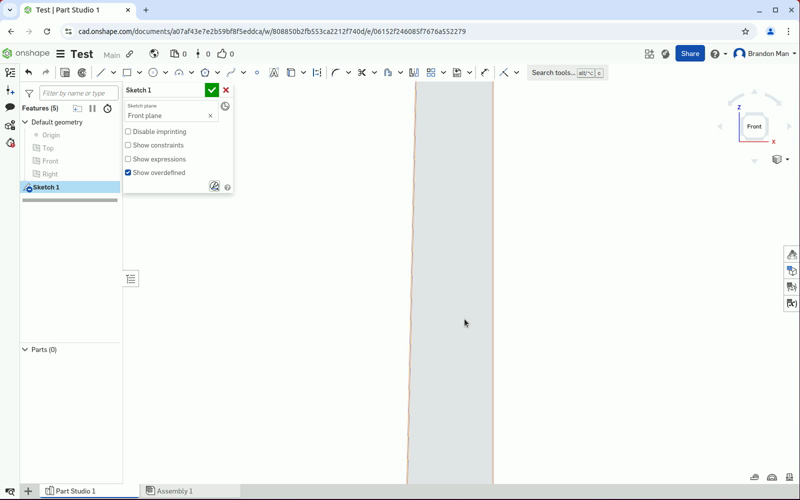
scroll(-6)
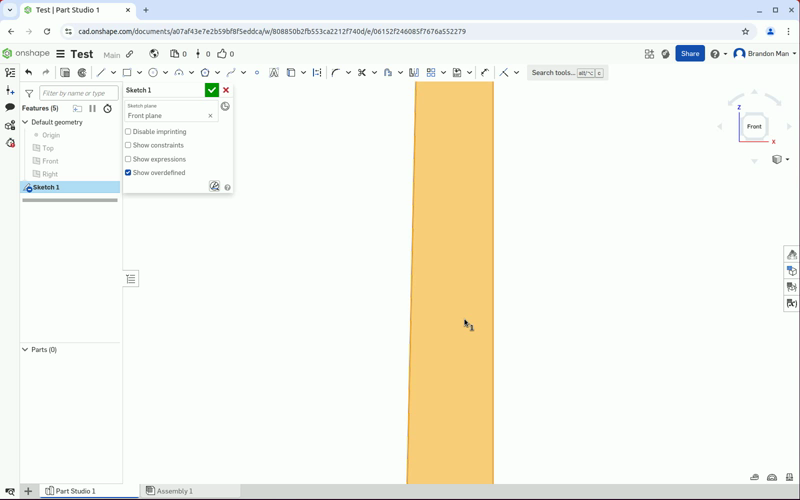
scroll(-6)
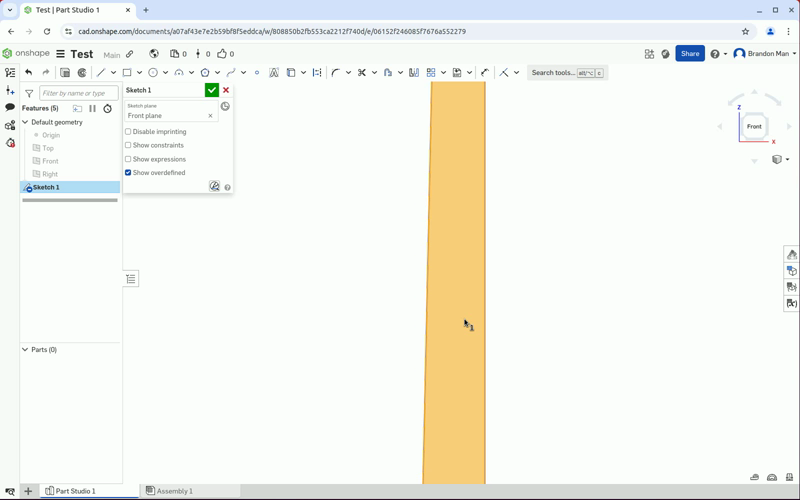
scroll(-6)
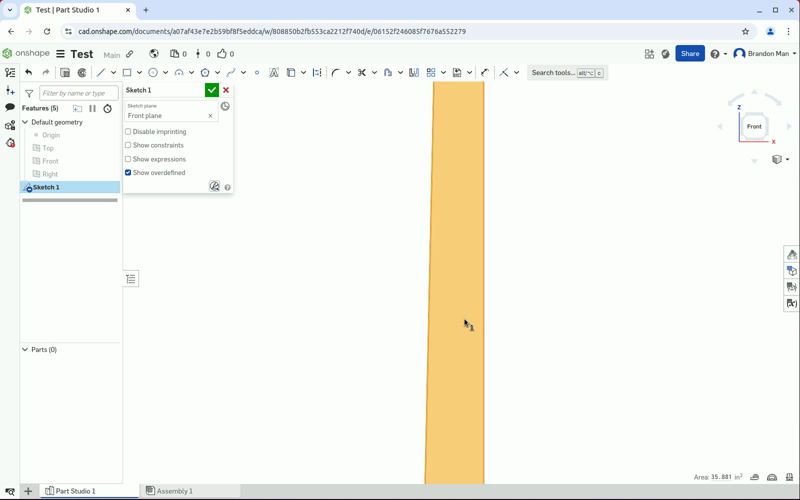
scroll(-6)
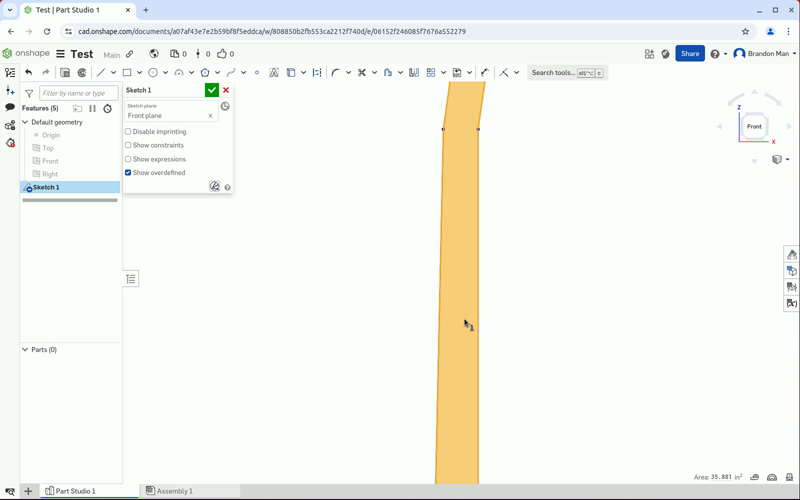
scroll(-6)
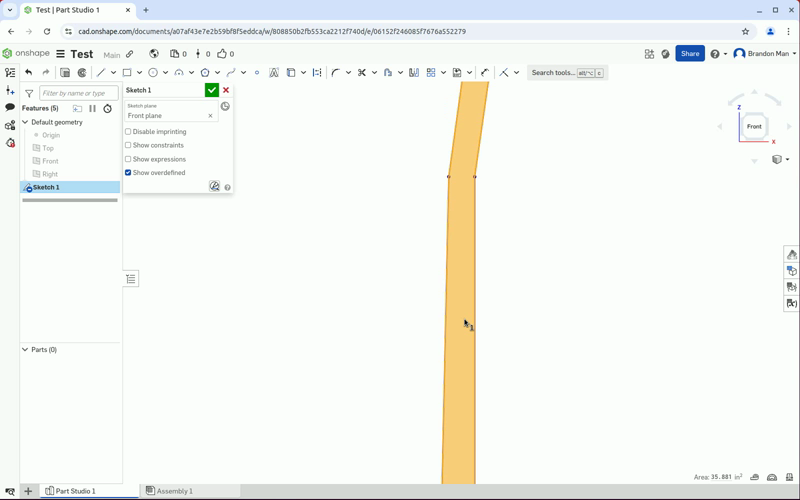
scroll(-6)
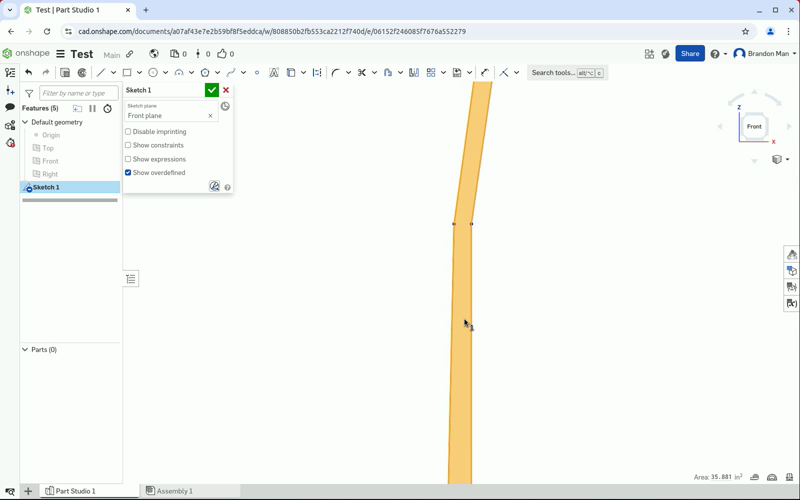
scroll(-6)
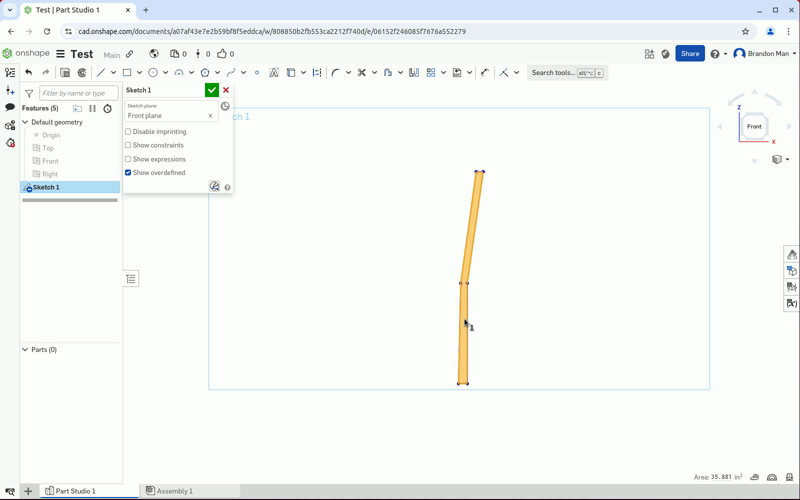
mouse_move(73, 352)
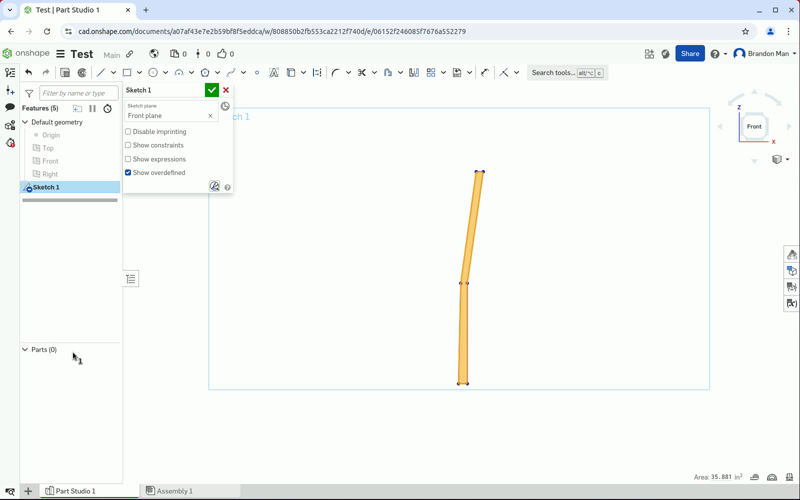
key(shift+y)
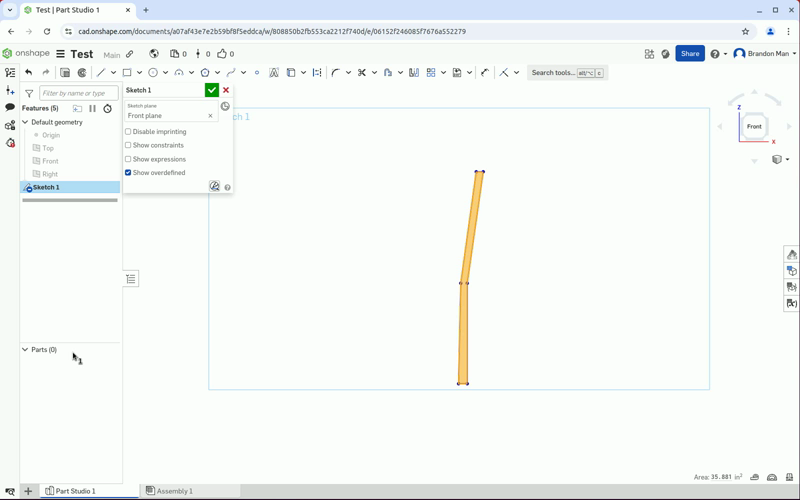
key(shift+e)
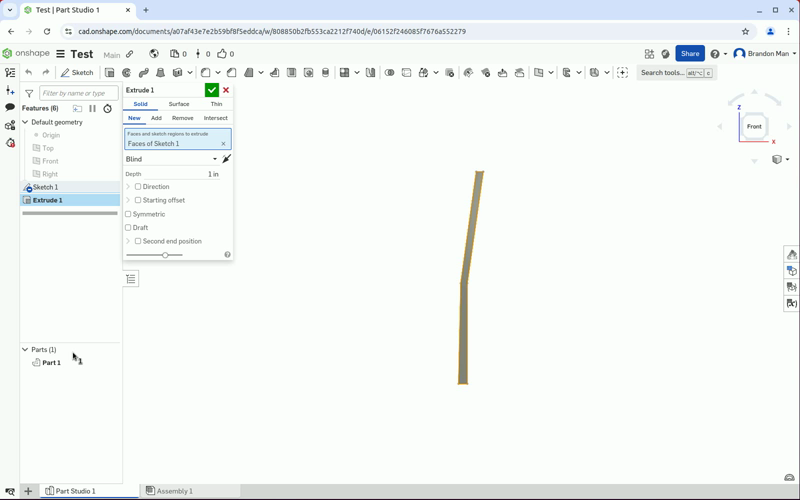
mouse_move(143, 106)
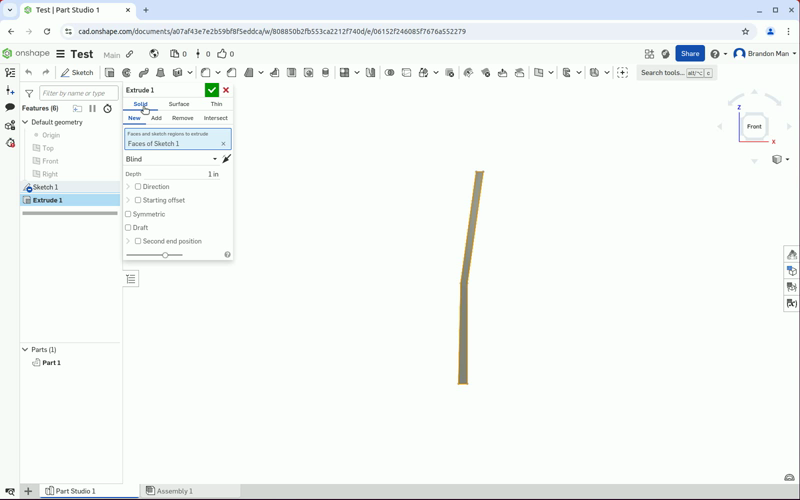
click(143, 106)
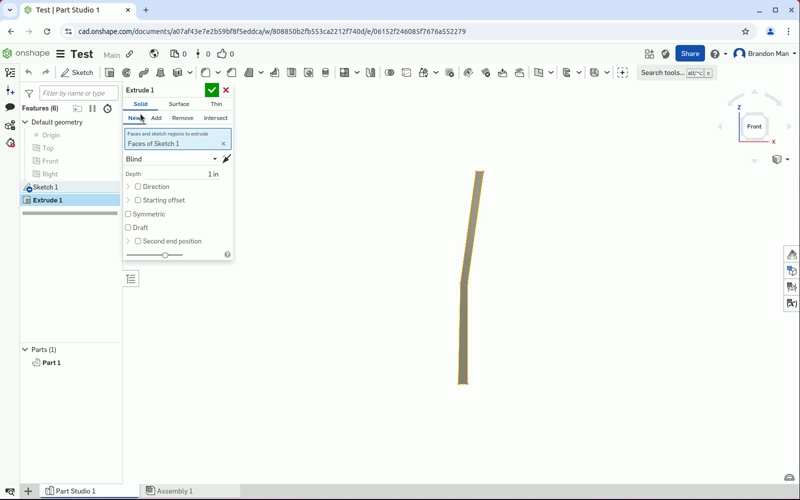
mouse_move(137, 120)
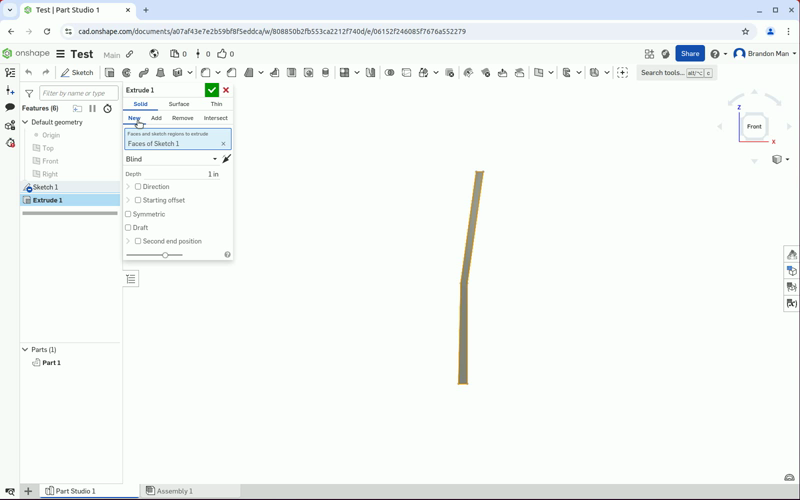
click(137, 120)
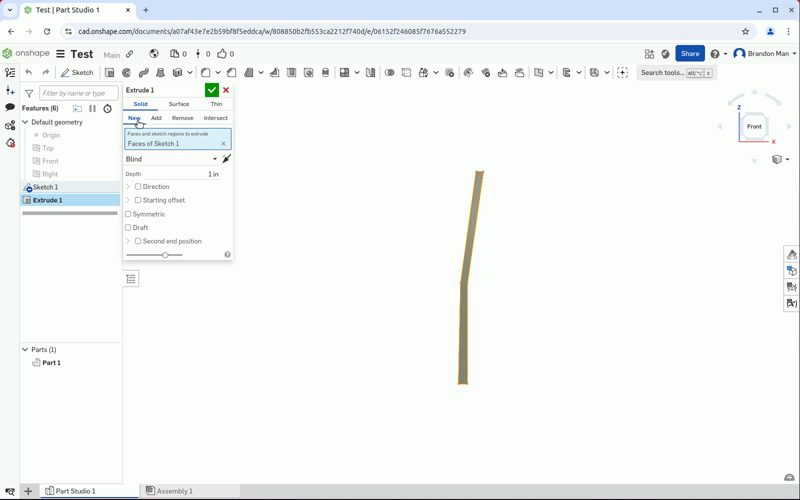
key(tab, 4)
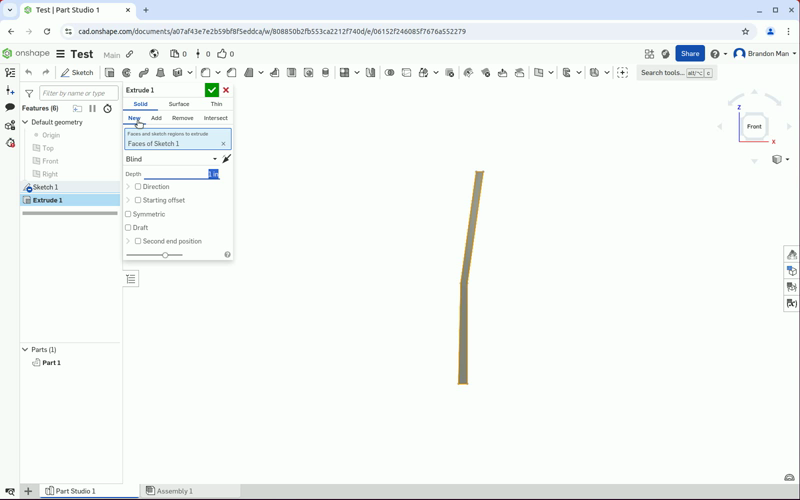
text(1.444)
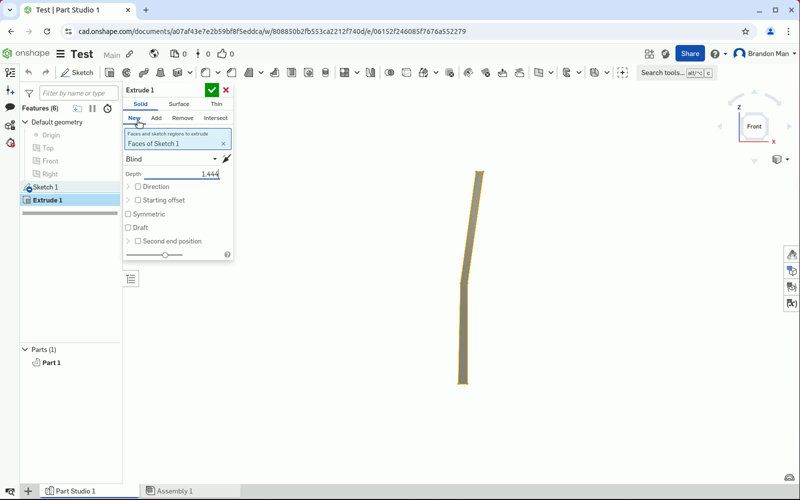
key(enter)
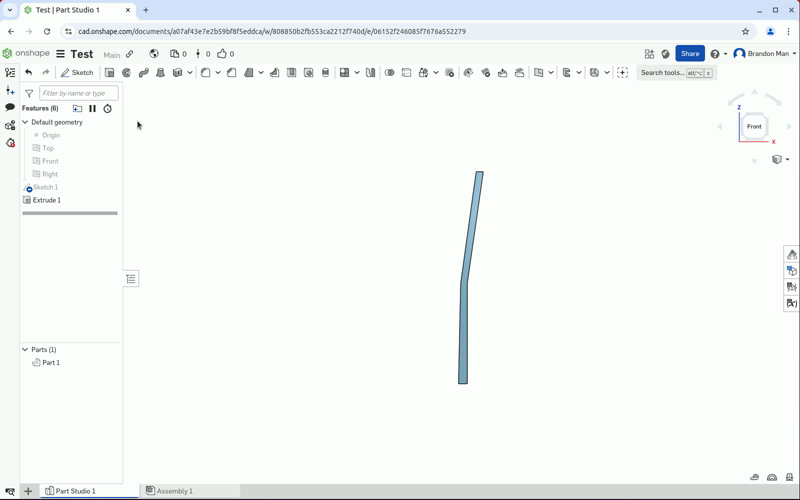
key(shift+h)
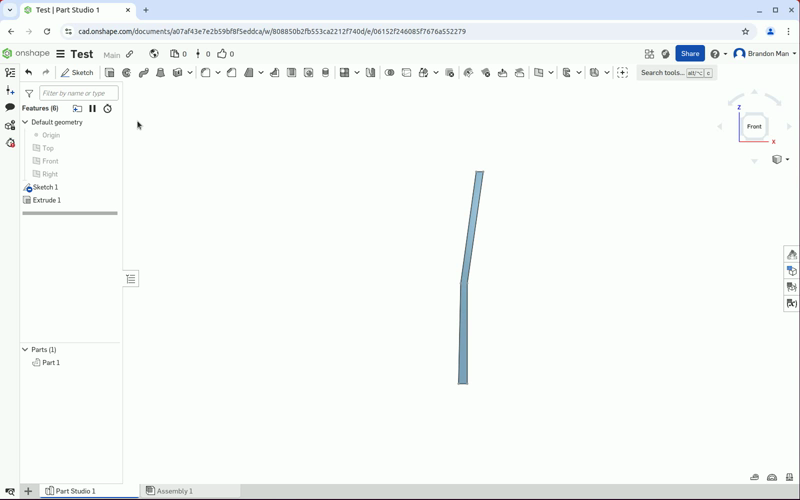
key(shift+h)
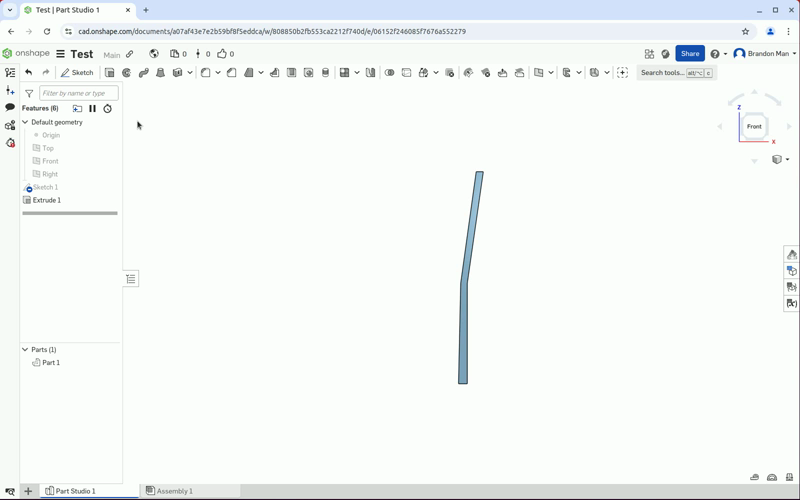
mouse_move(73, 189)
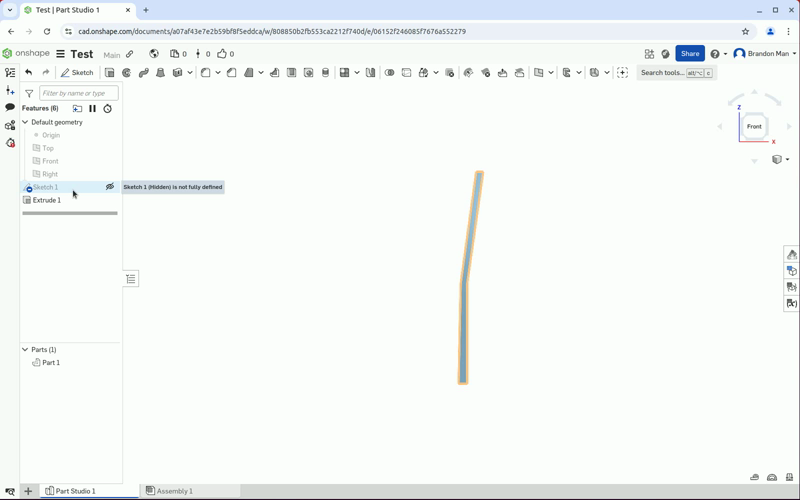
click(73, 189)
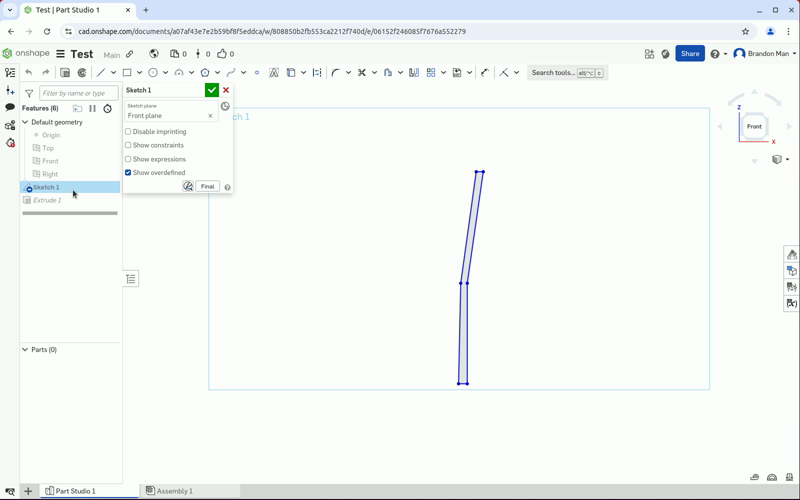
mouse_move(229, 92)
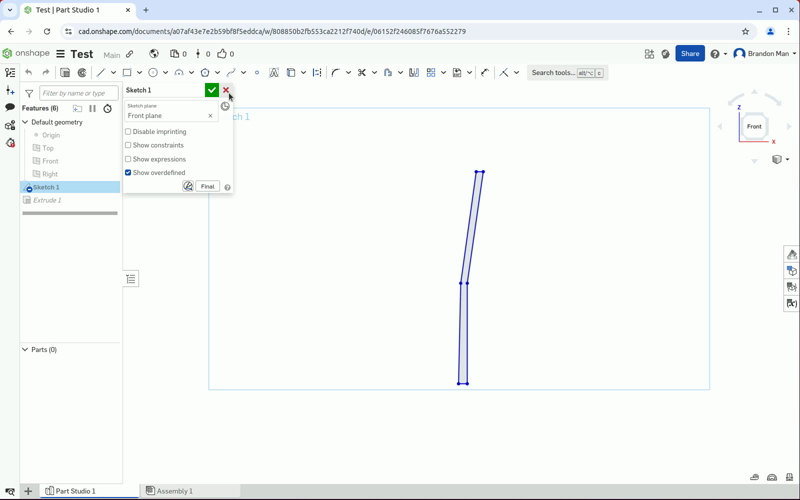
click(229, 92)
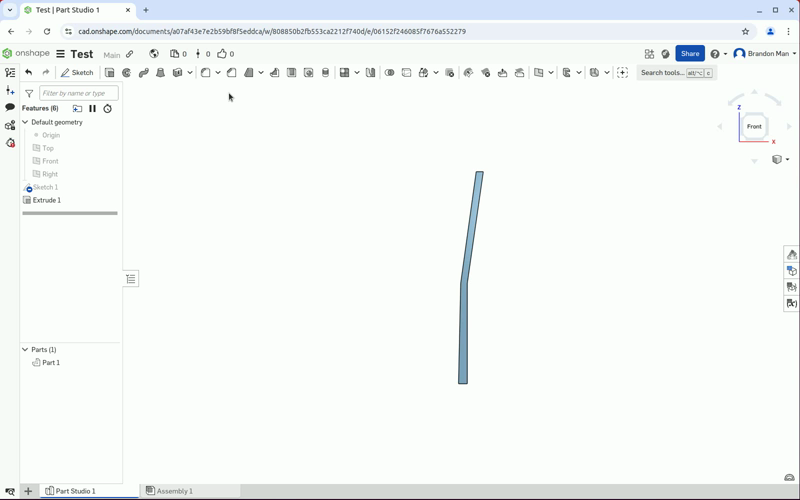
mouse_move(541, 75)
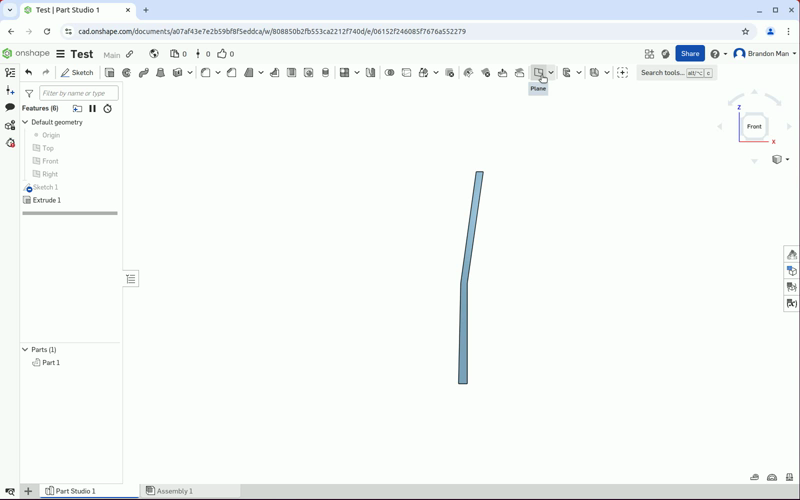
click(541, 75)
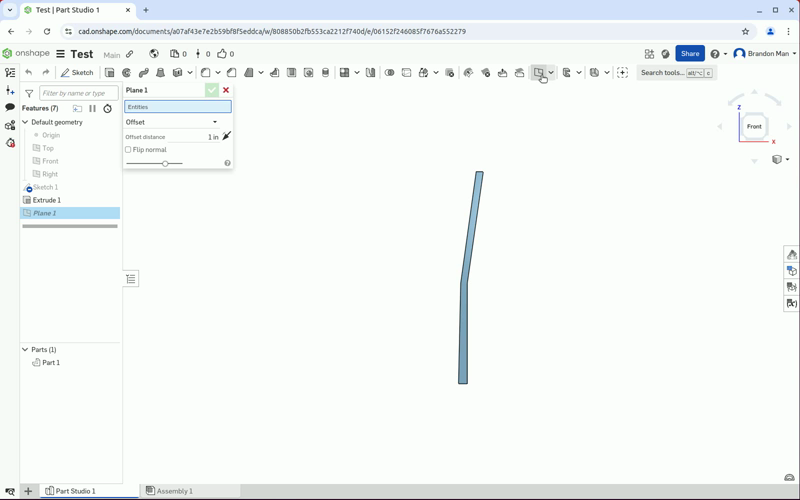
mouse_move(73, 163)
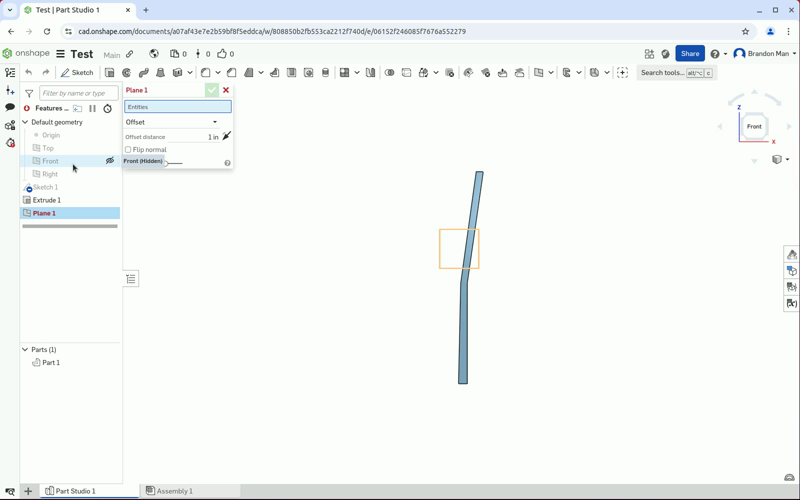
click(73, 163)
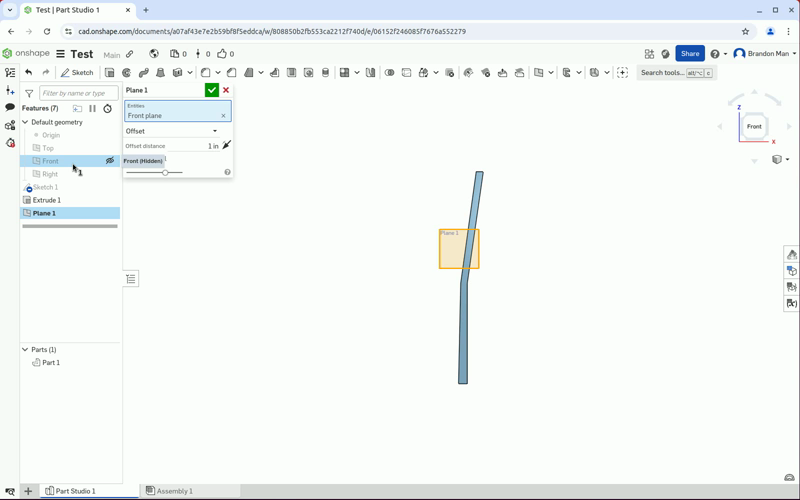
key(tab, 2)
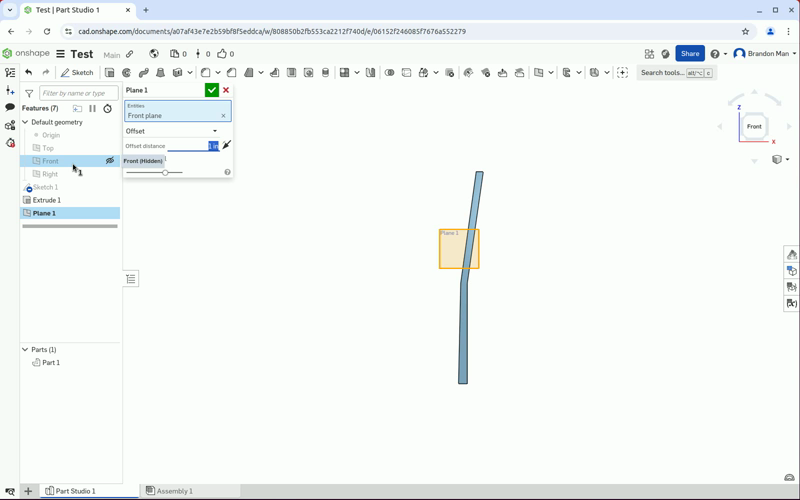
text(1.448)
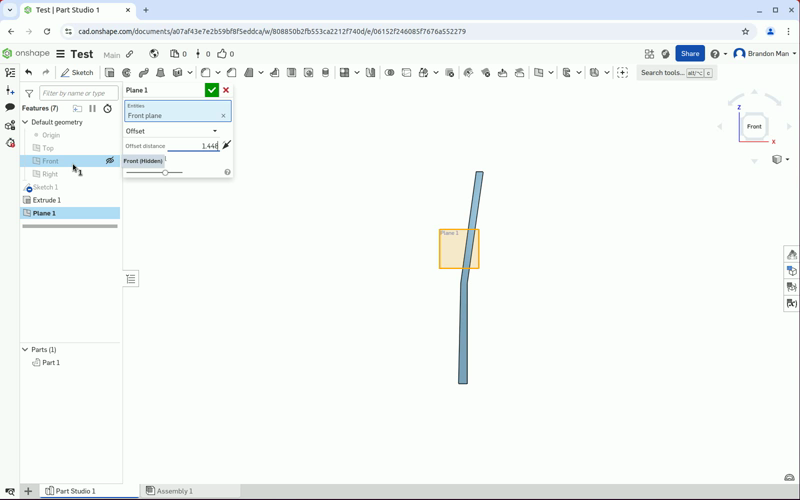
key(enter, 2)
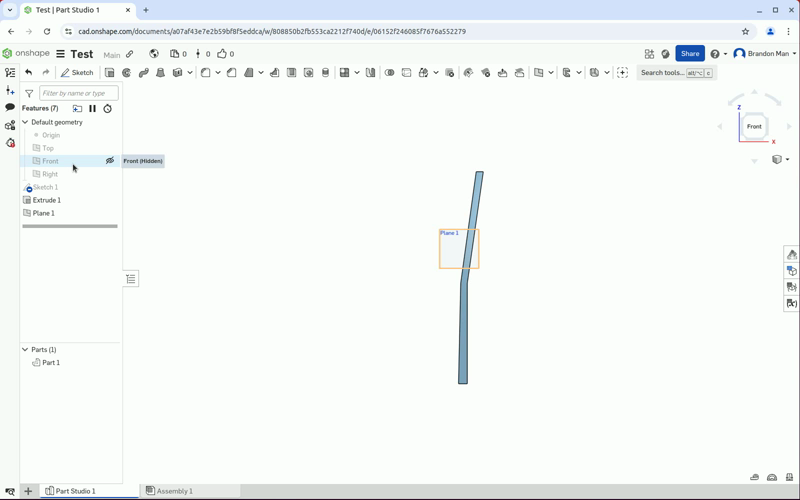
key(shift+s)
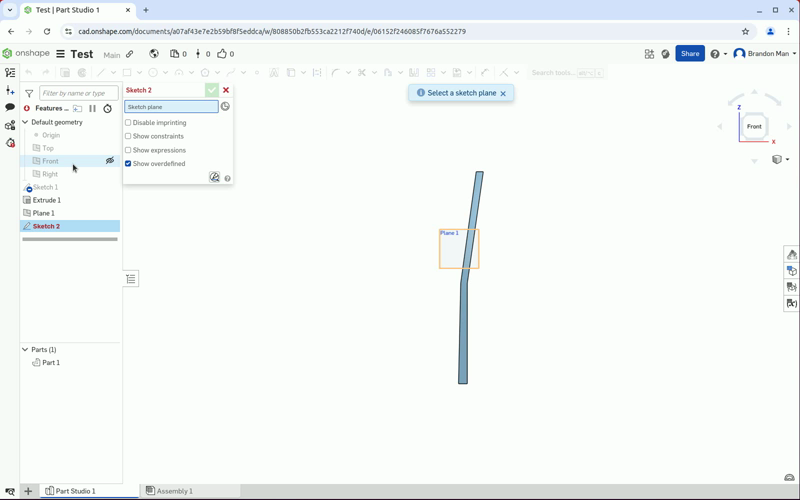
mouse_move(73, 215)
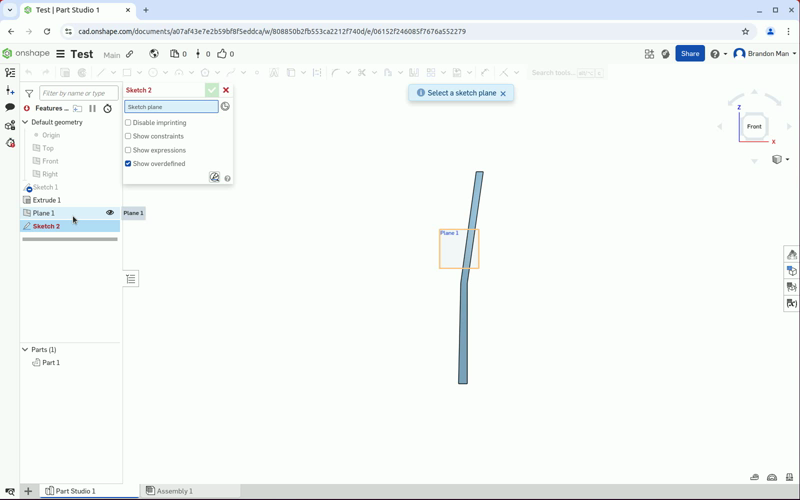
click(73, 215)
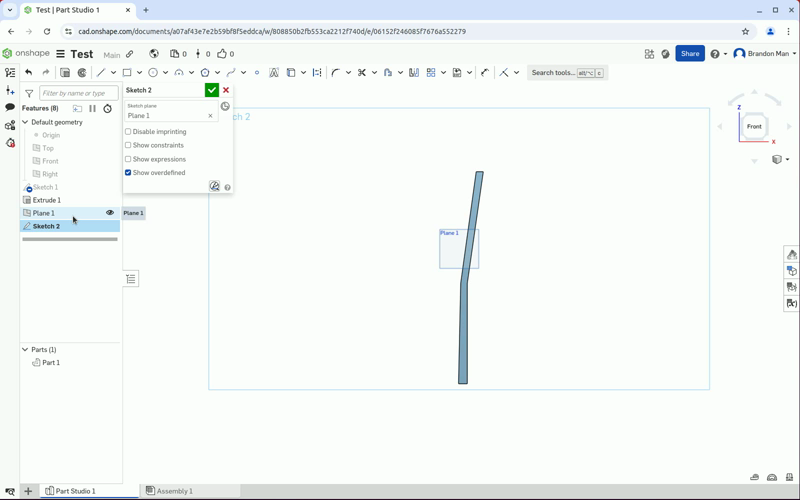
mouse_move(73, 352)
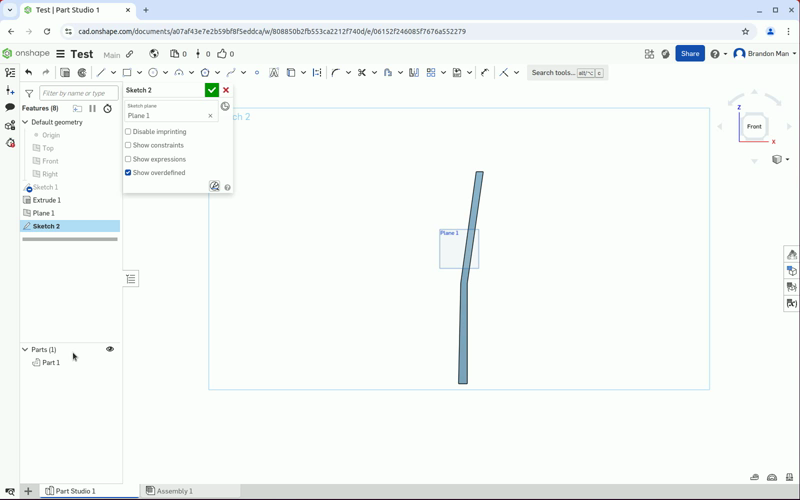
key(y)
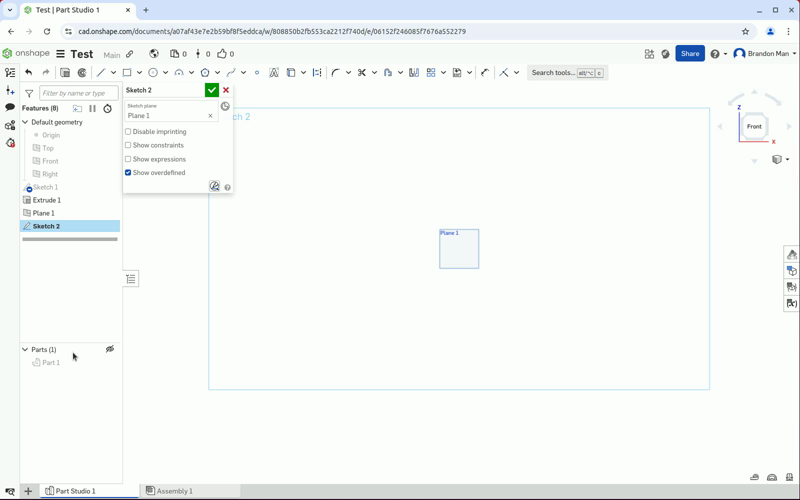
key(l)
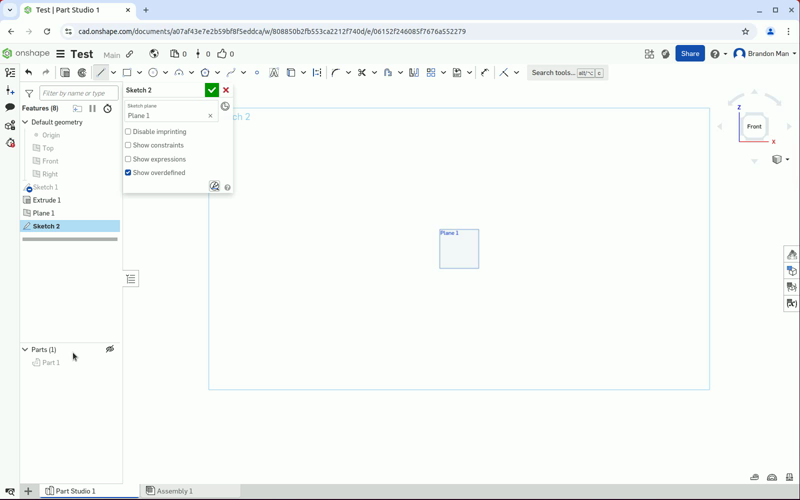
key_down(shift)
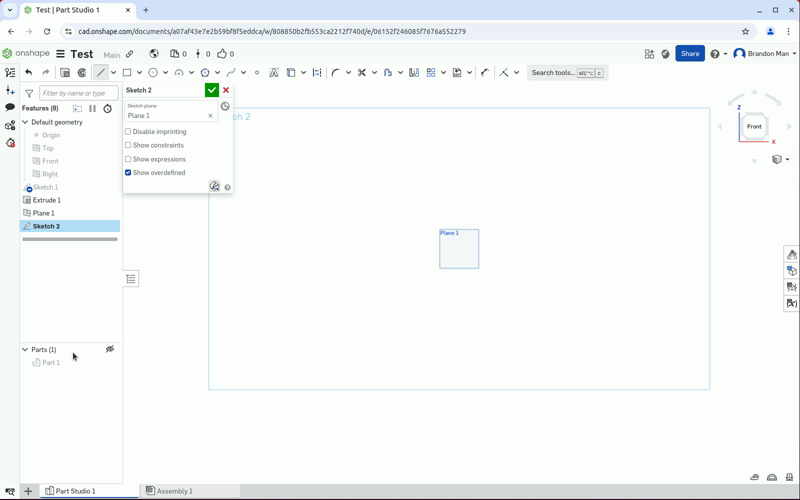
mouse_move(463, 294)
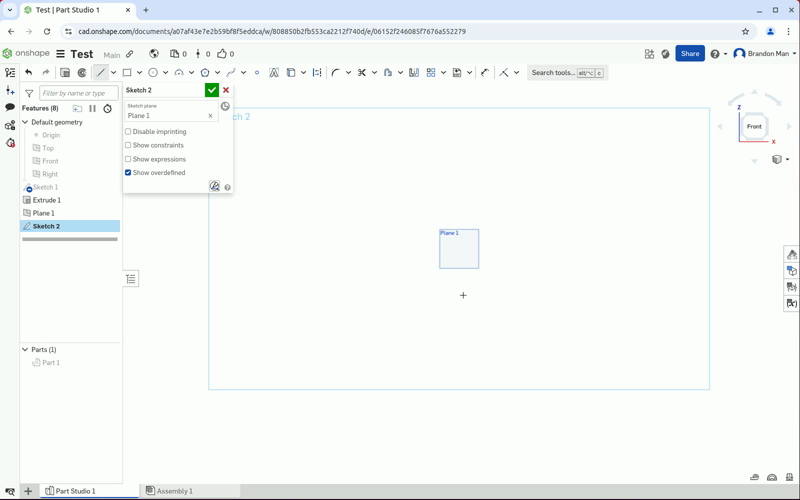
click(463, 294)
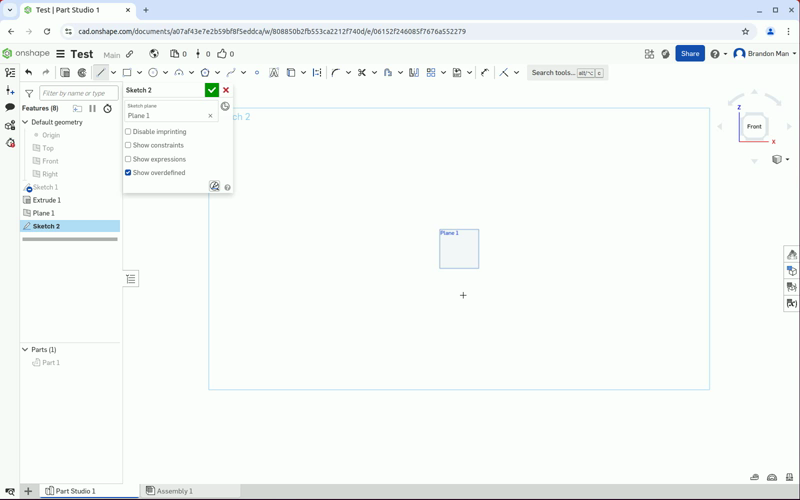
key_up(shift)
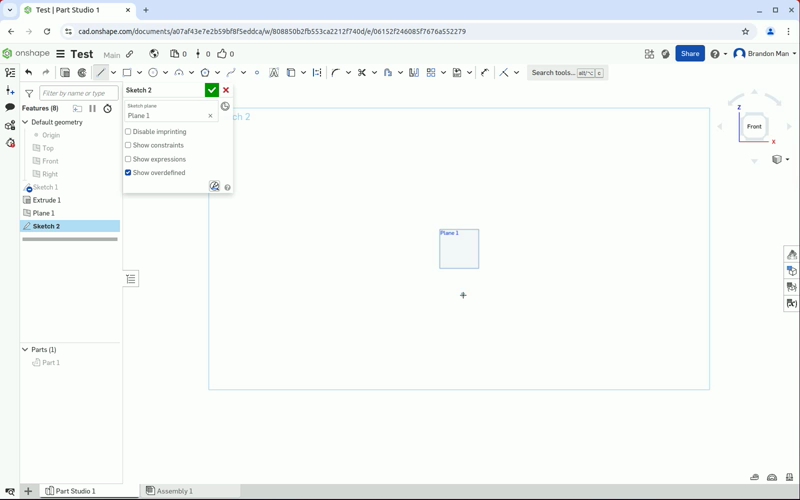
key_down(shift)
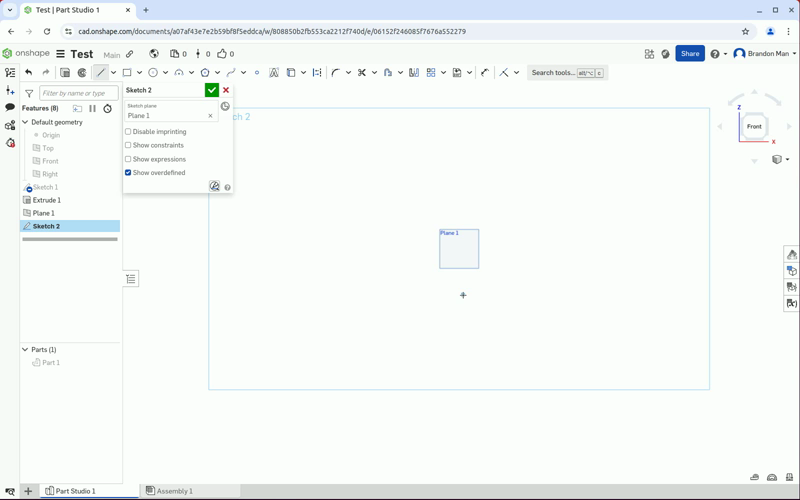
mouse_move(493, 294)
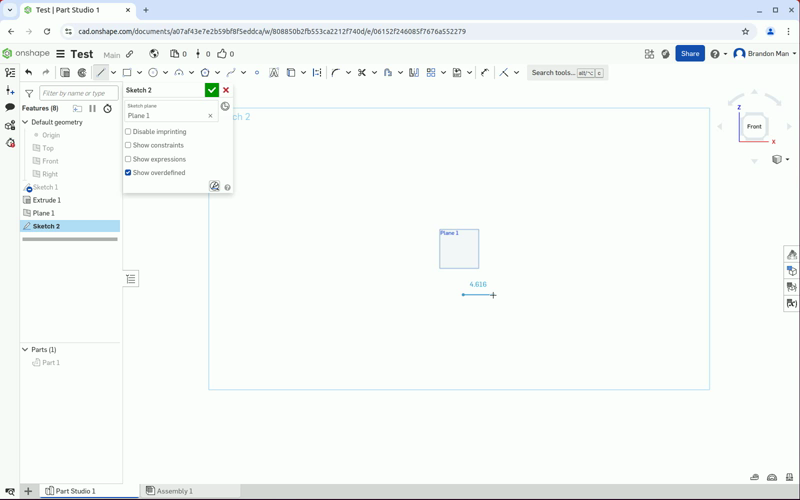
mouse_move(465, 294)
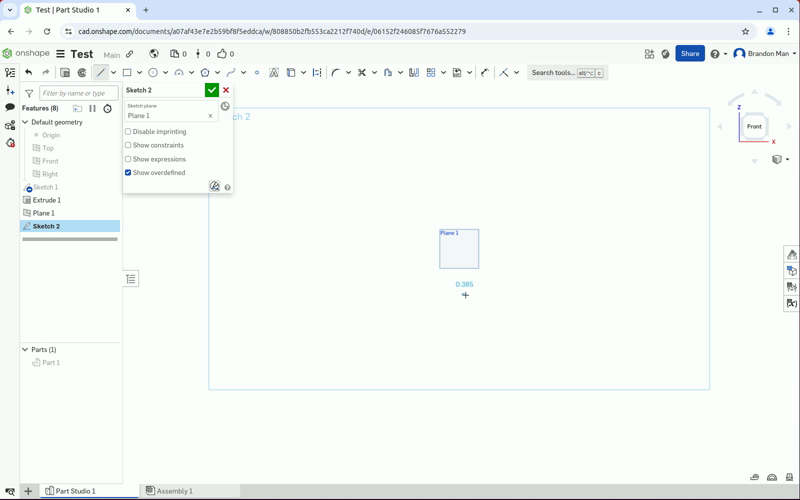
scroll(6)
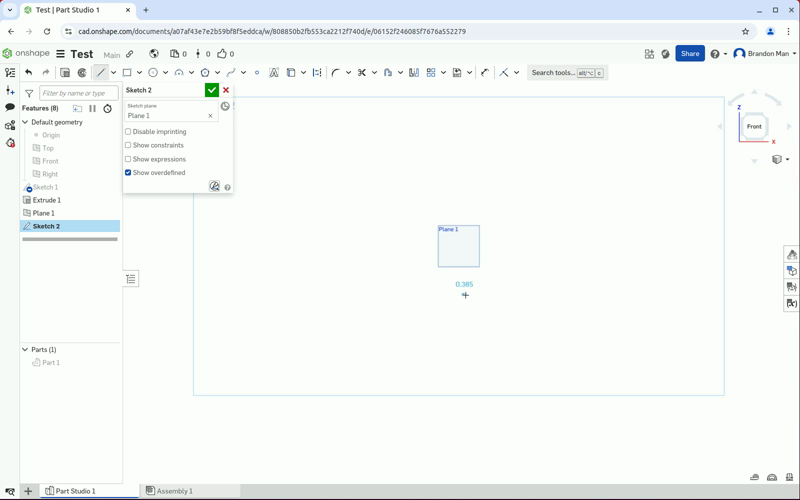
scroll(6)
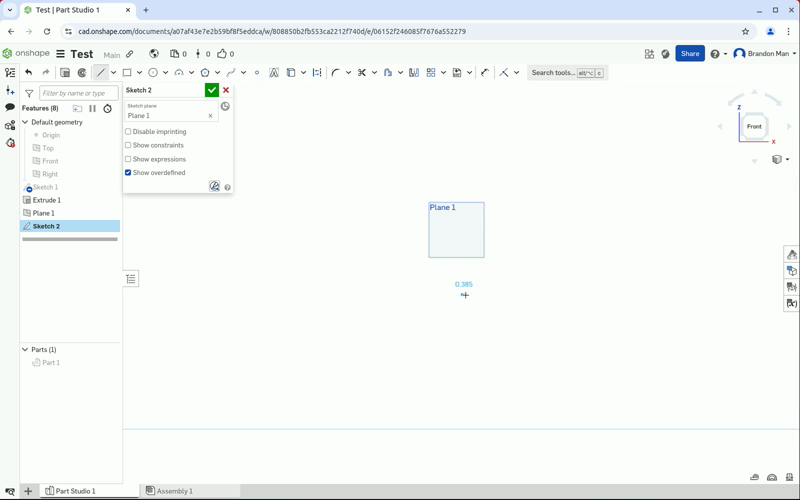
scroll(6)
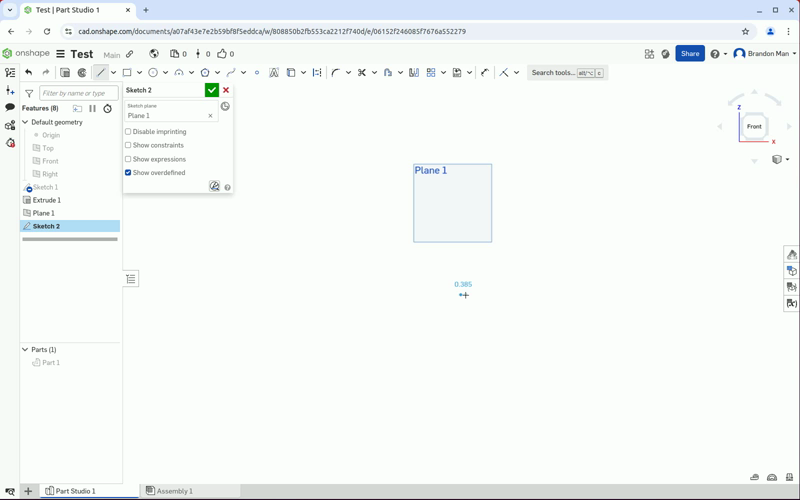
scroll(6)
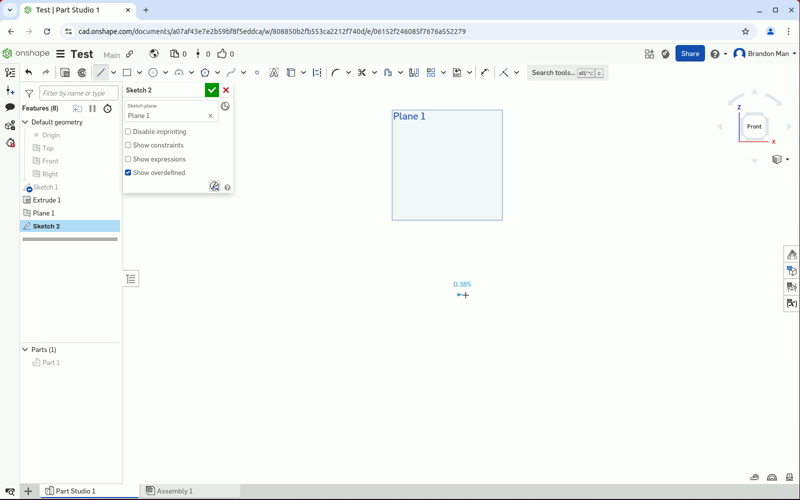
scroll(6)
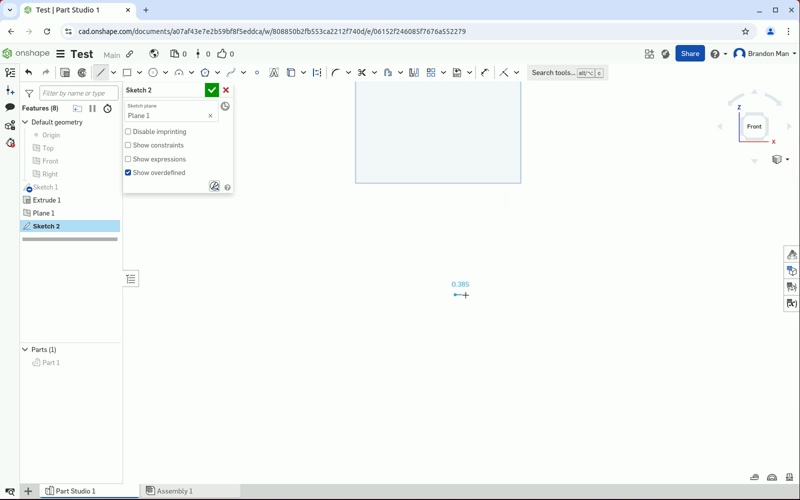
scroll(6)
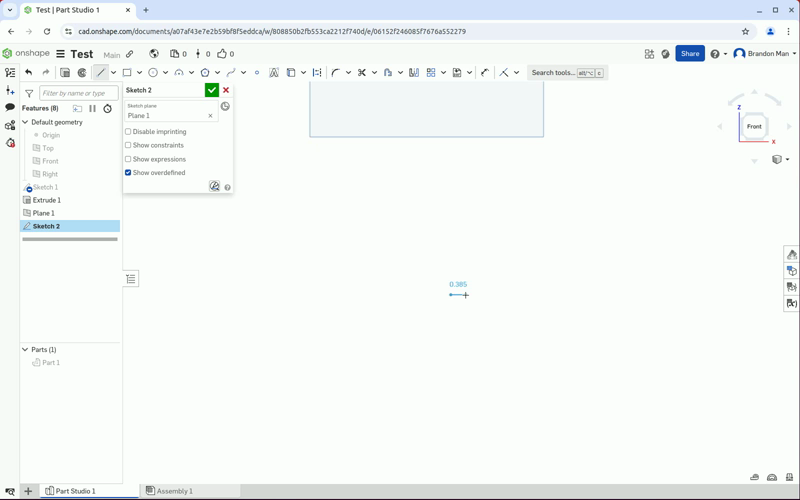
scroll(6)
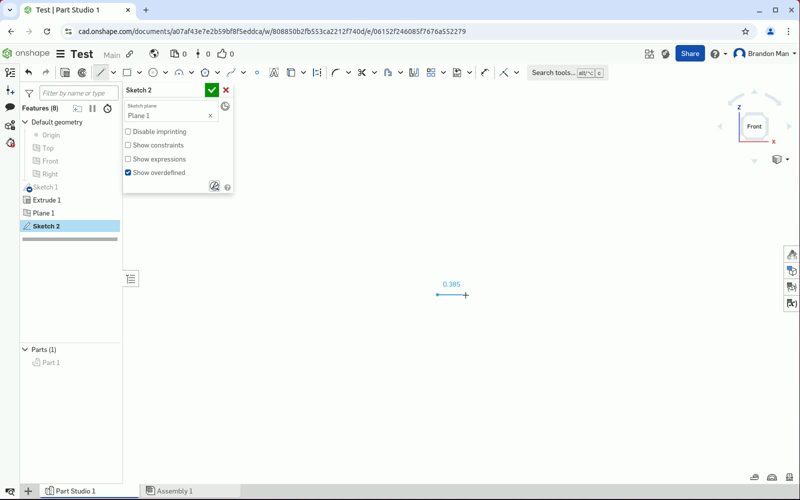
click(465, 294)
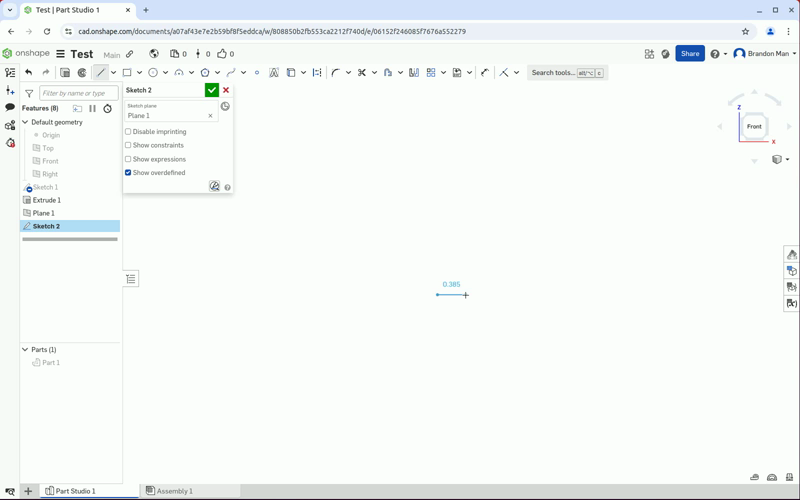
scroll(-6)
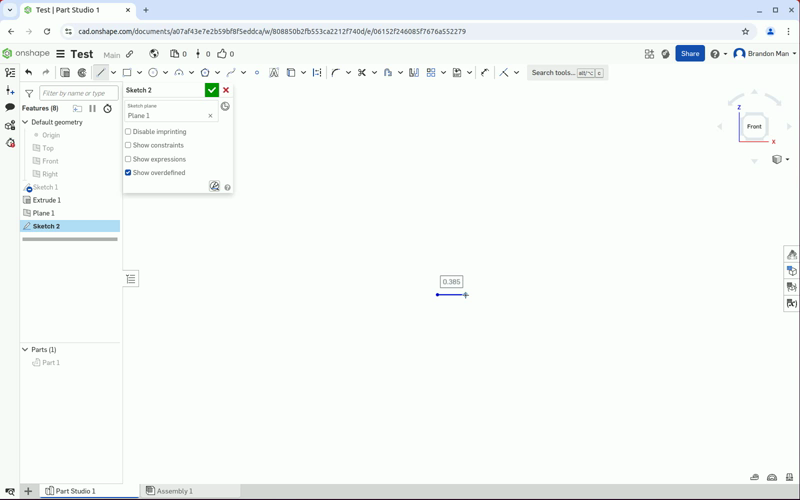
scroll(-6)
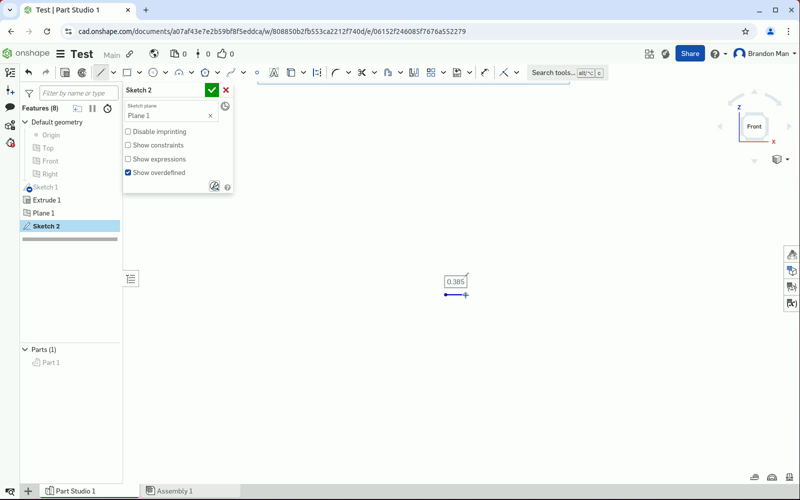
scroll(-6)
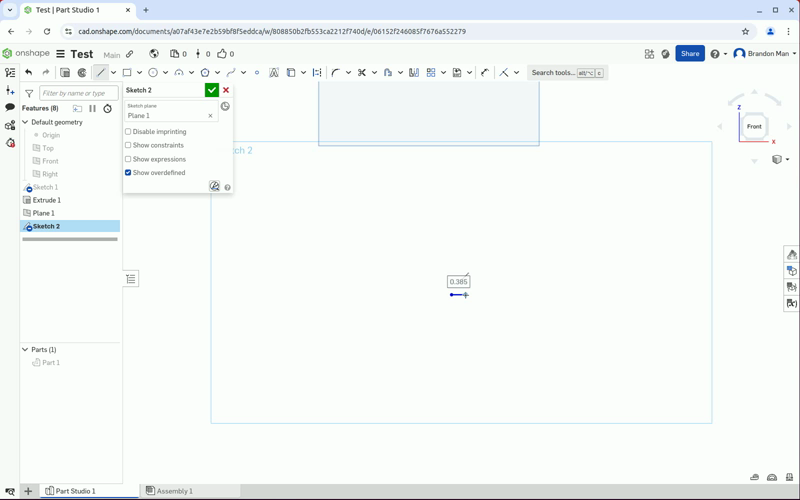
scroll(-6)
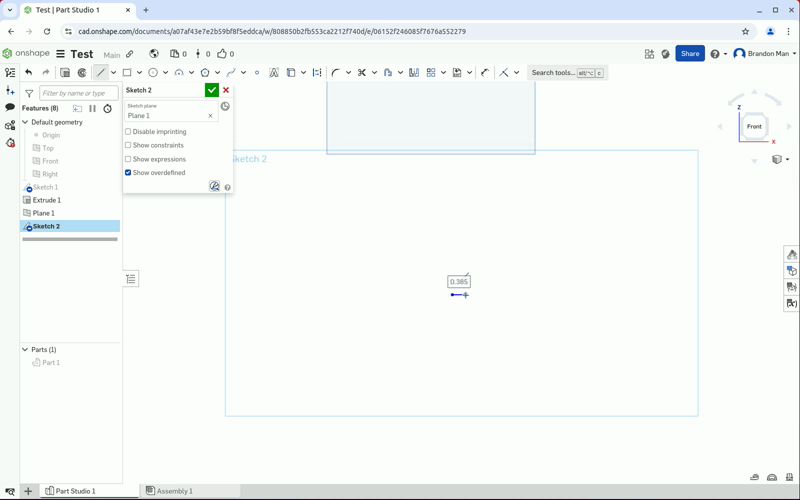
scroll(-6)
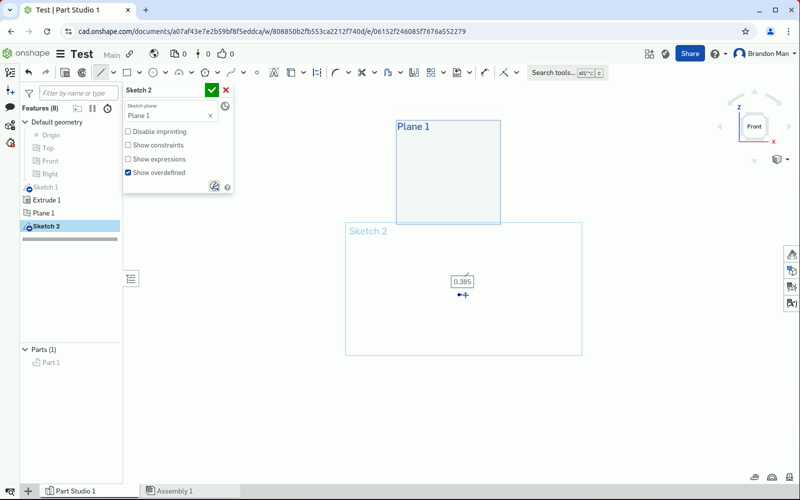
scroll(-6)
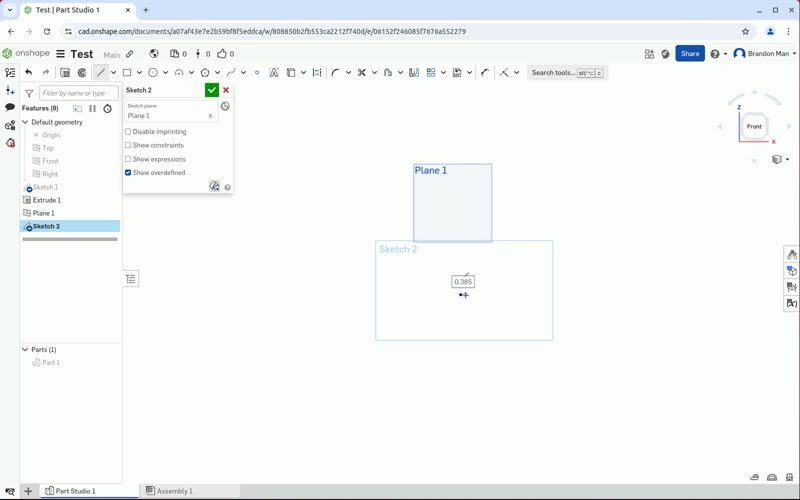
scroll(-6)
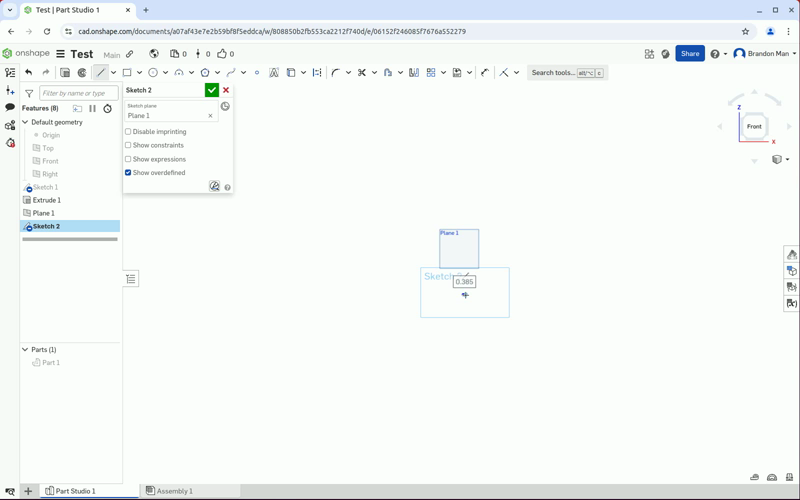
key_up(shift)
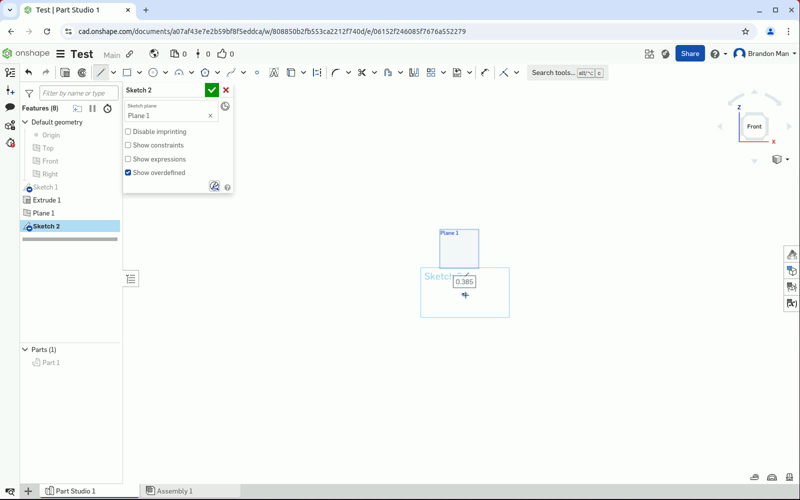
key_down(shift)
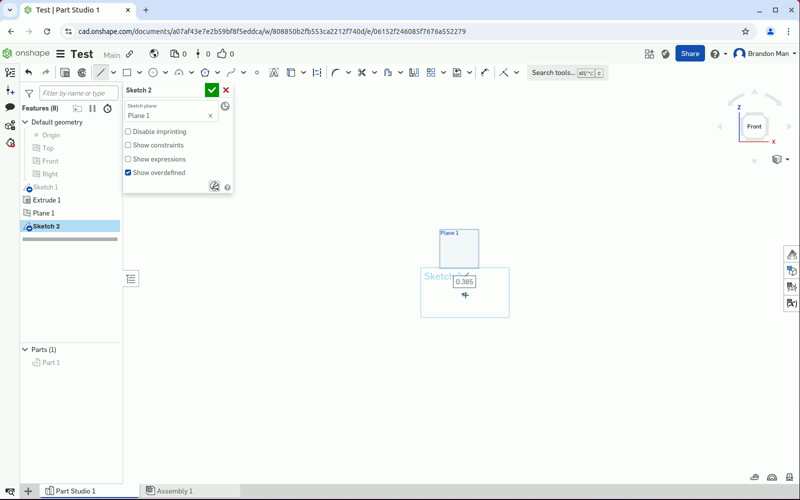
mouse_move(495, 294)
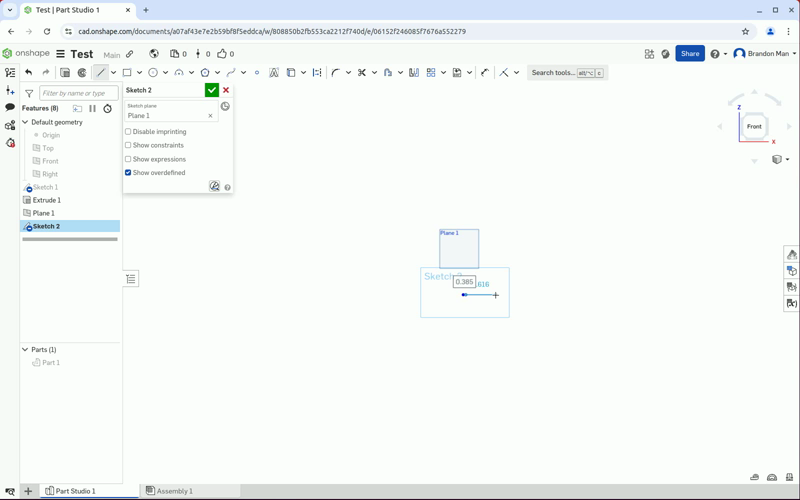
mouse_move(465, 286)
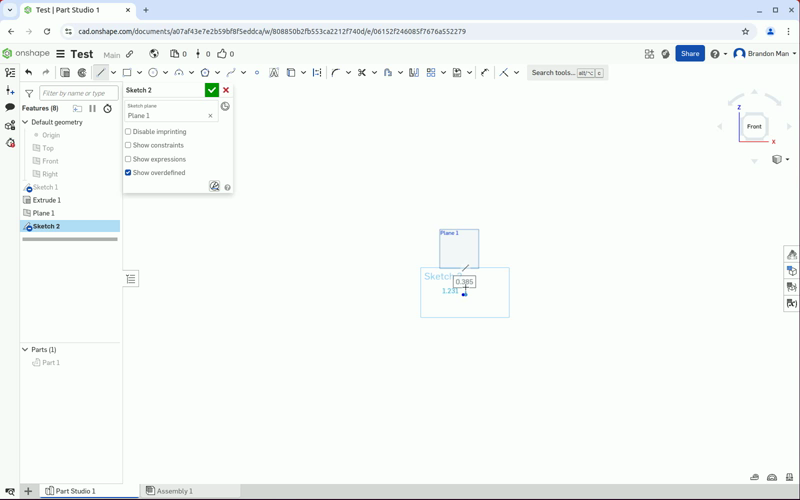
click(465, 286)
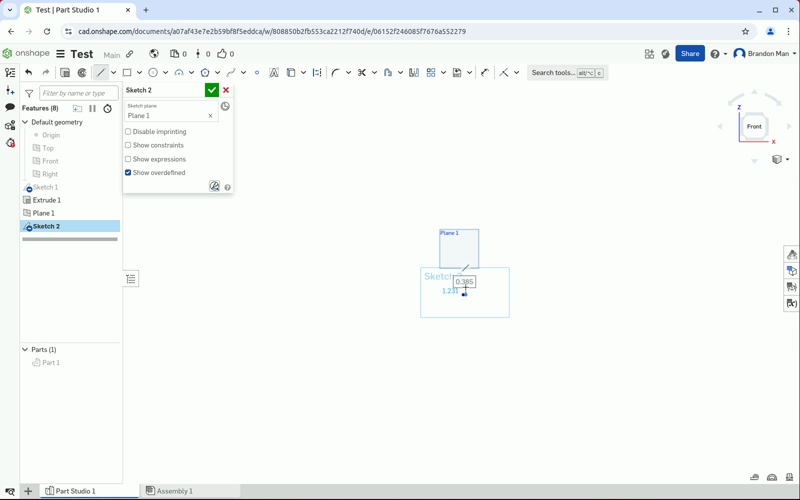
key_up(shift)
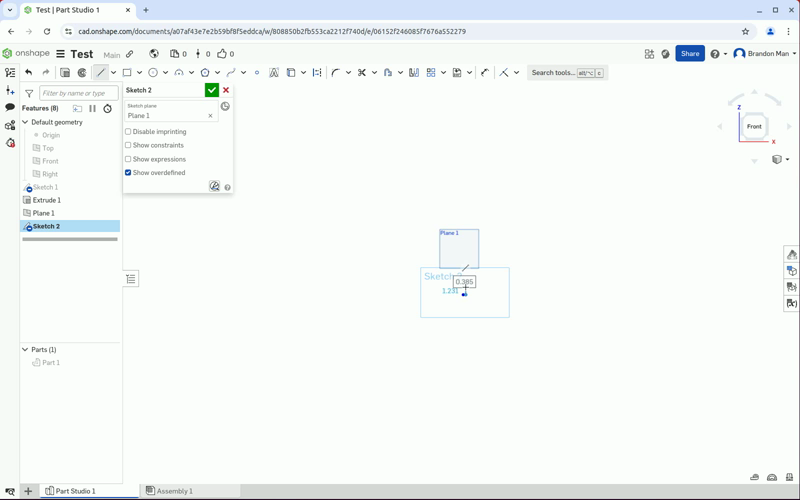
key_down(shift)
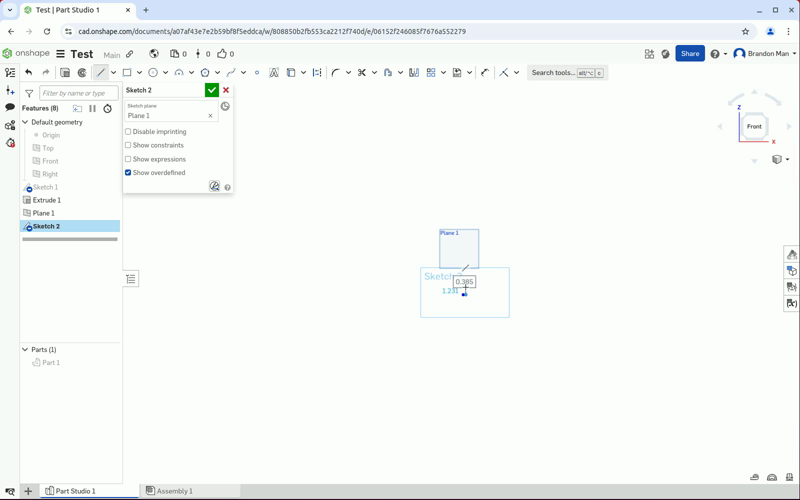
mouse_move(495, 286)
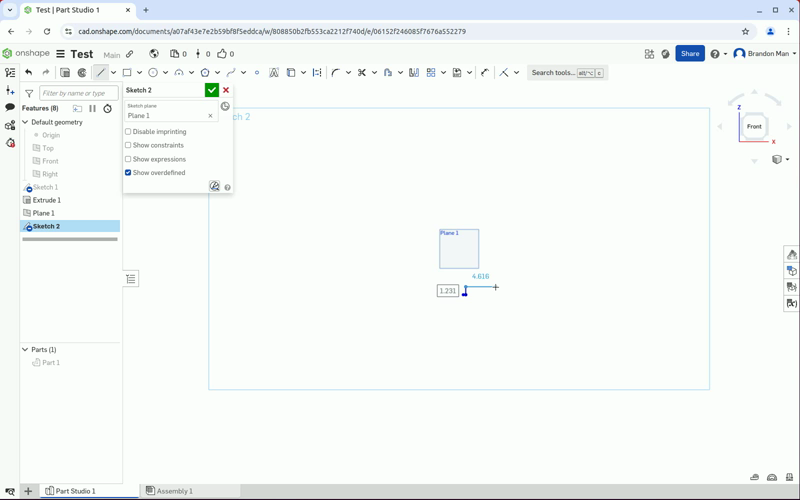
mouse_move(463, 286)
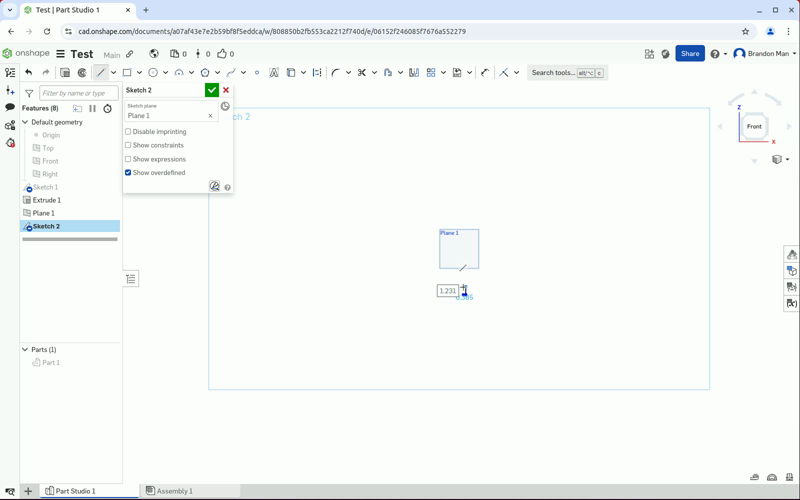
scroll(6)
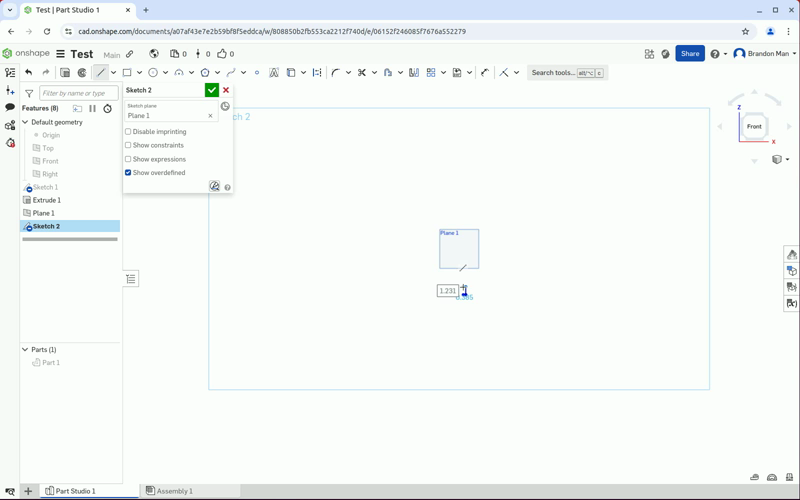
scroll(6)
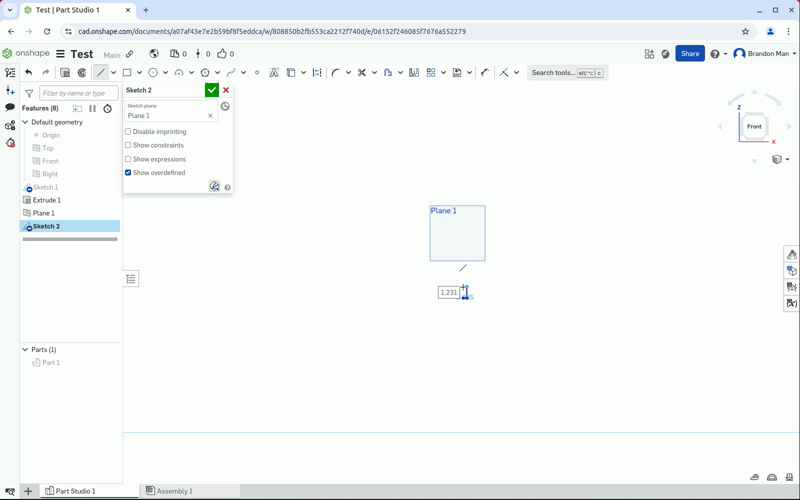
scroll(6)
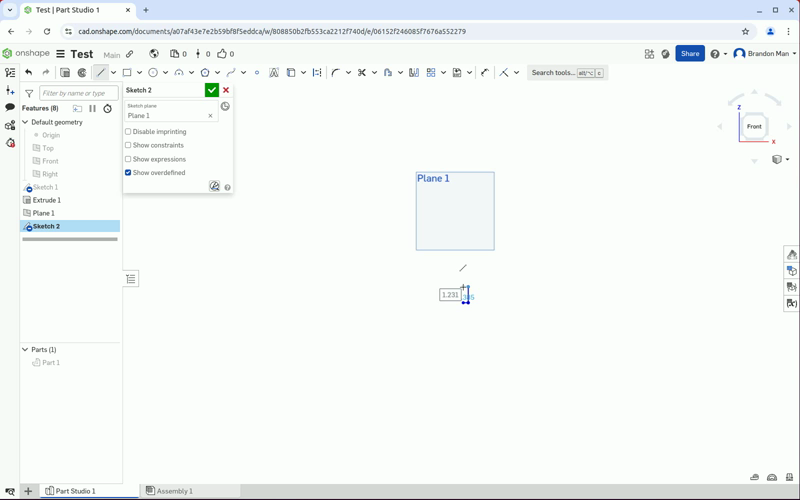
scroll(6)
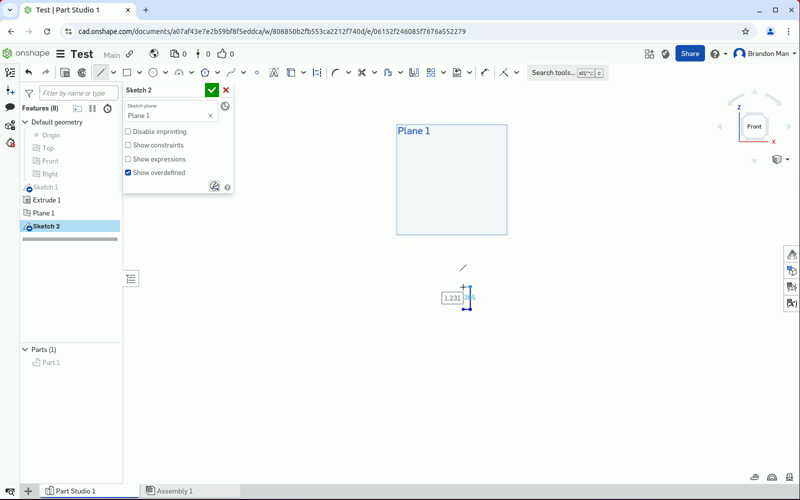
scroll(6)
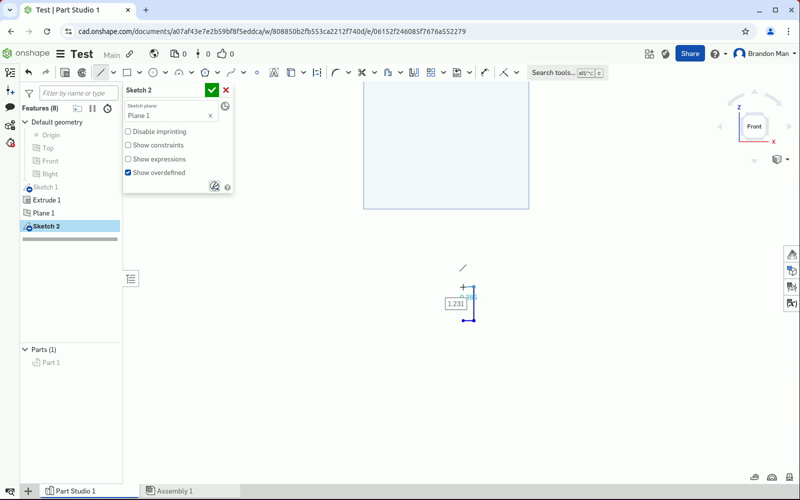
scroll(6)
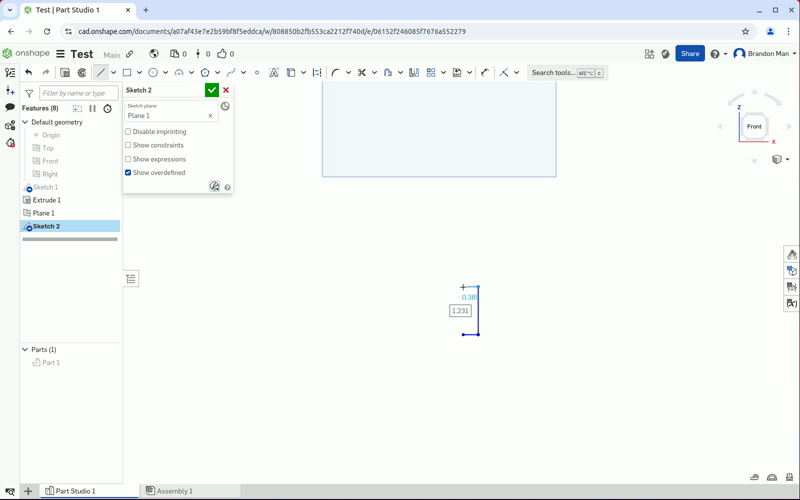
scroll(6)
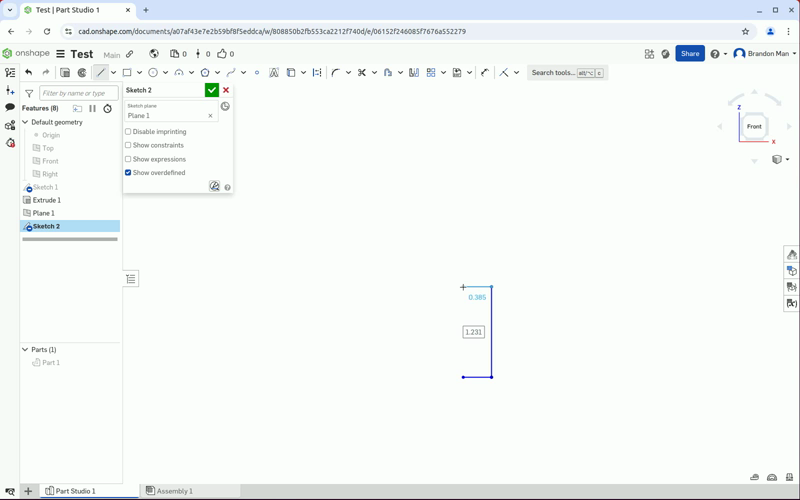
click(463, 286)
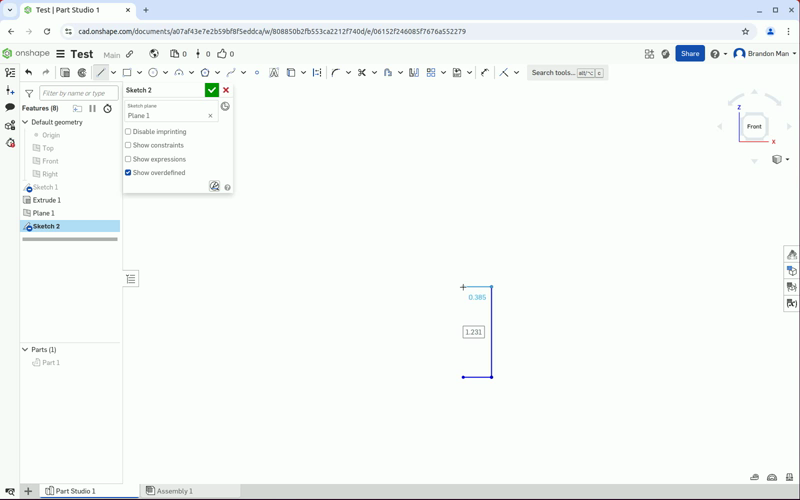
scroll(-6)
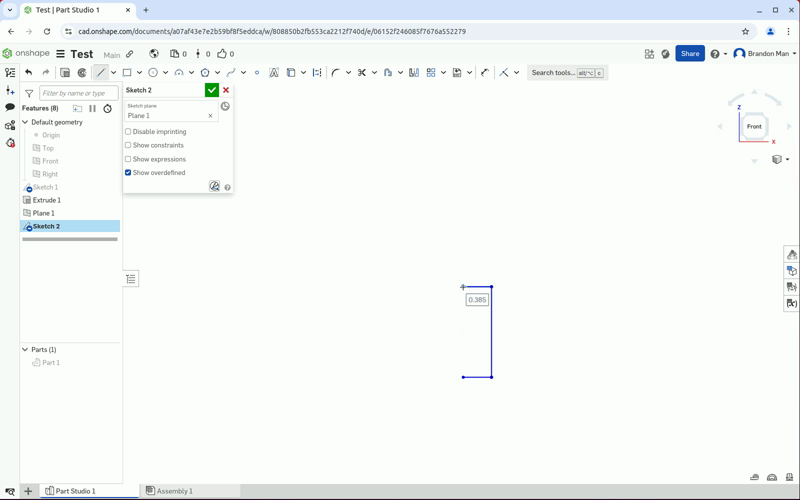
scroll(-6)
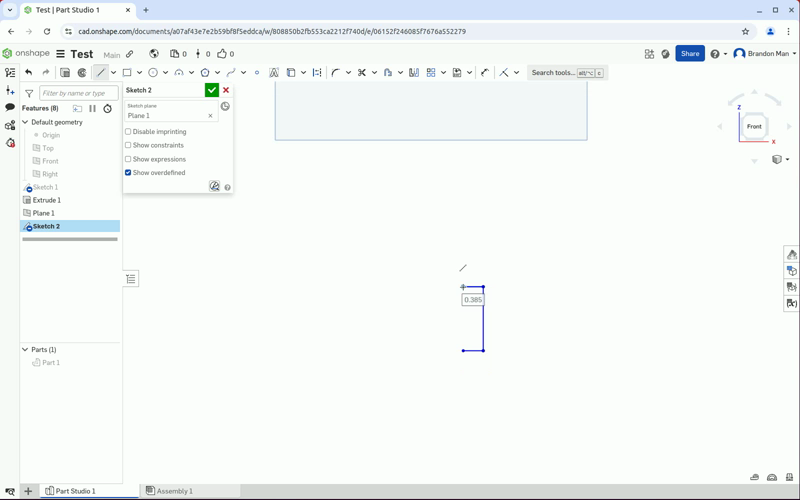
scroll(-6)
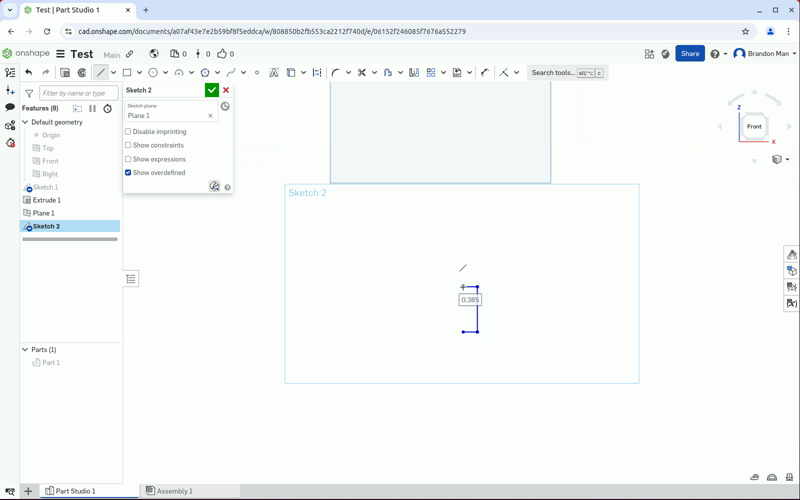
scroll(-6)
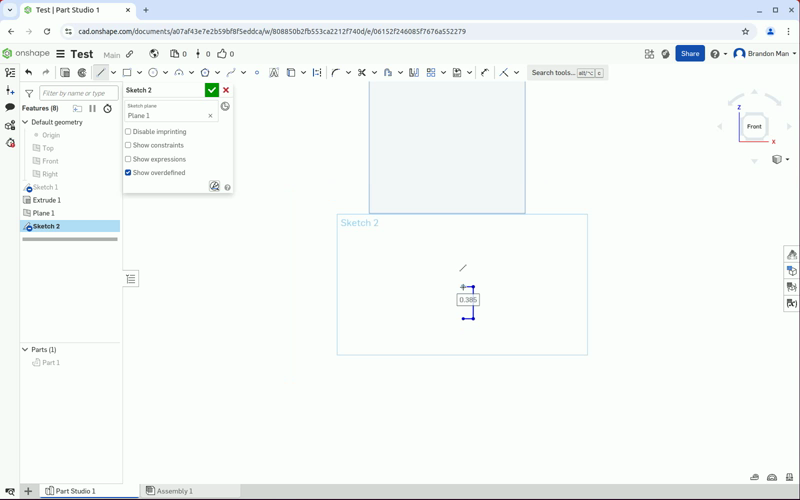
scroll(-6)
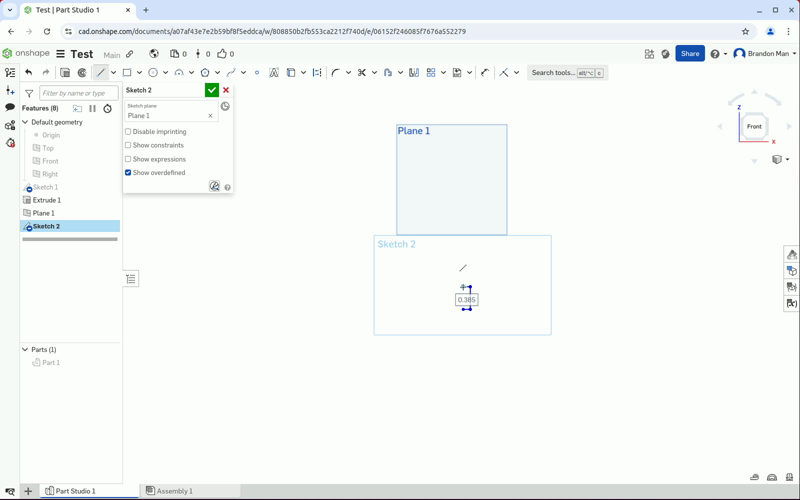
scroll(-6)
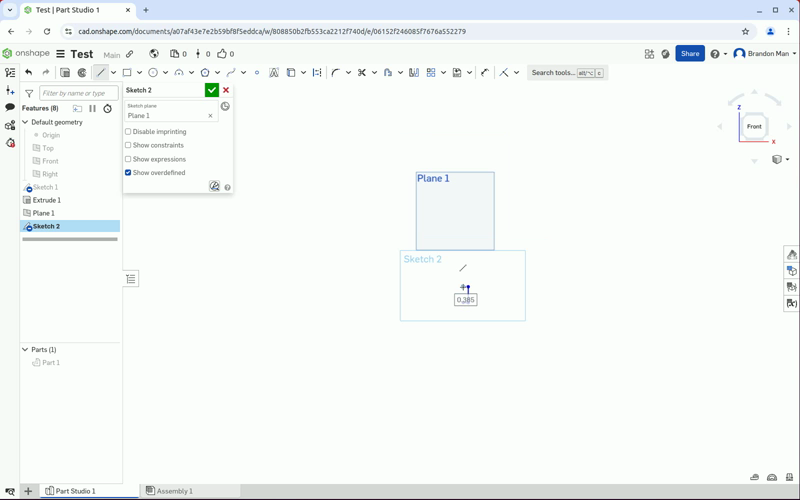
scroll(-6)
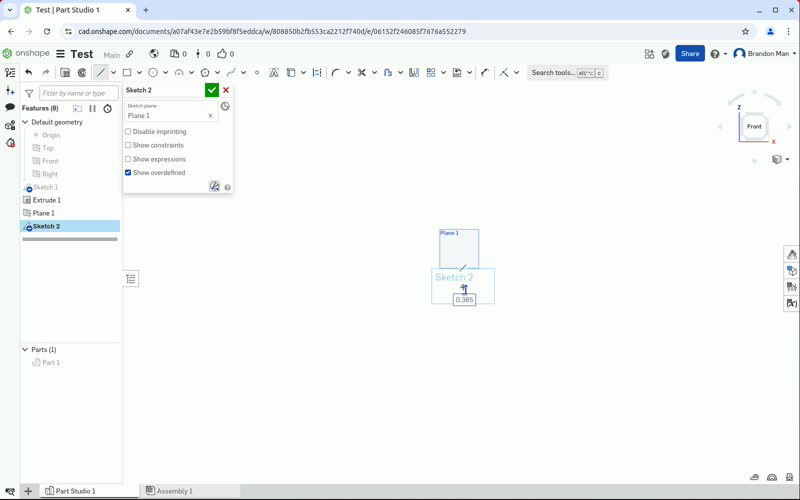
key_up(shift)
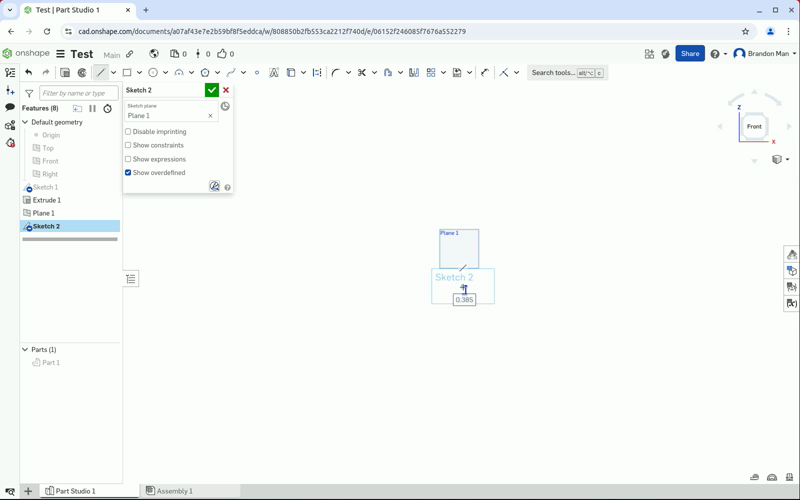
mouse_move(493, 286)
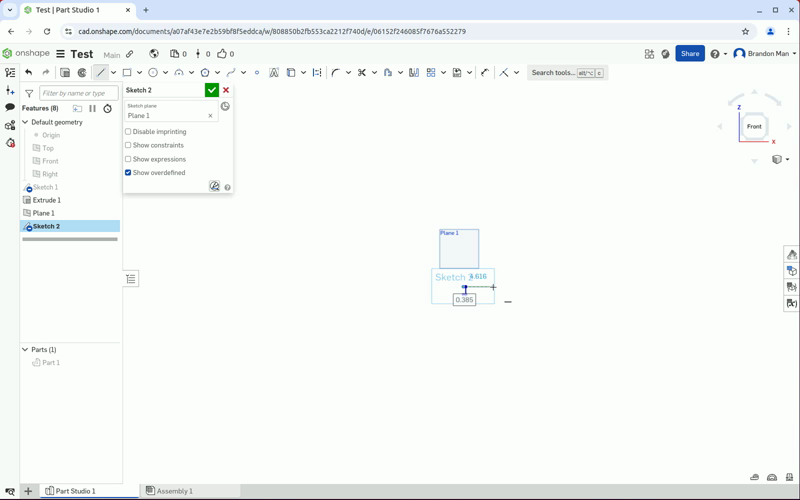
key_down(shift)
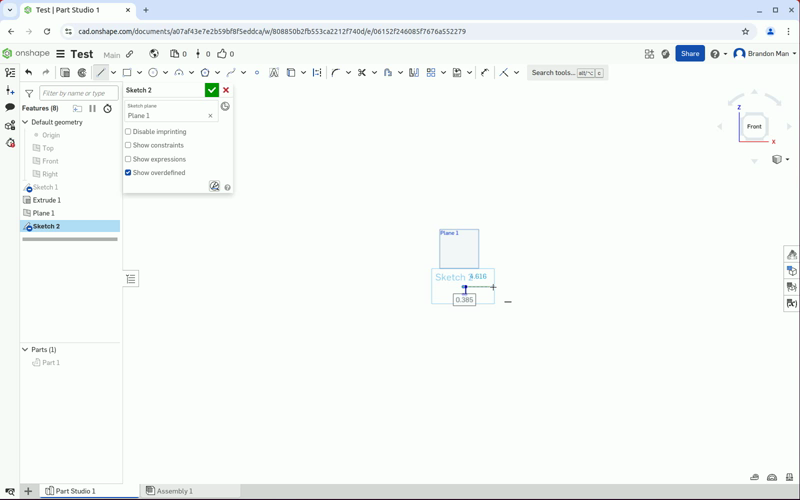
mouse_move(463, 294)
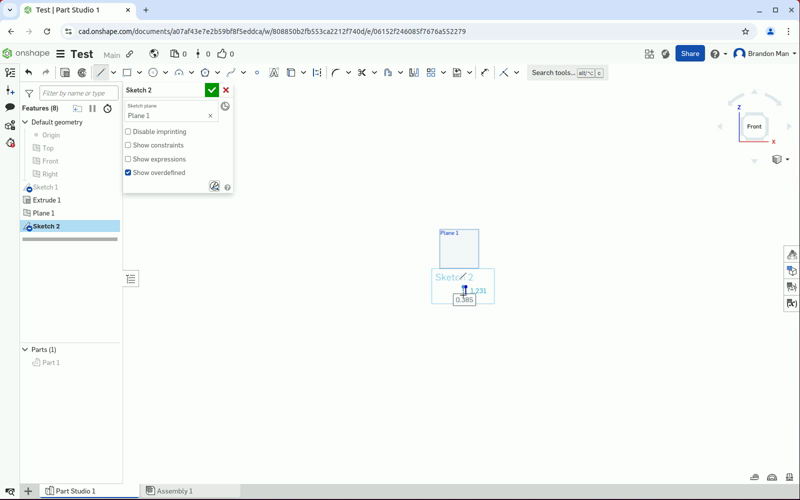
scroll(6)
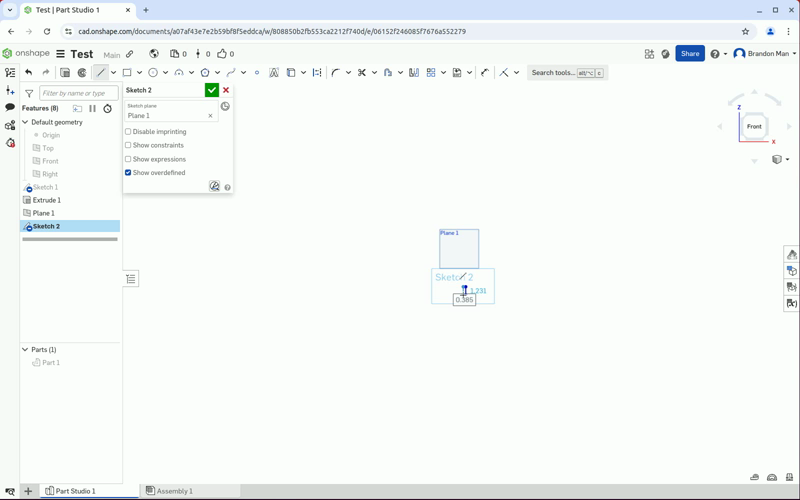
scroll(6)
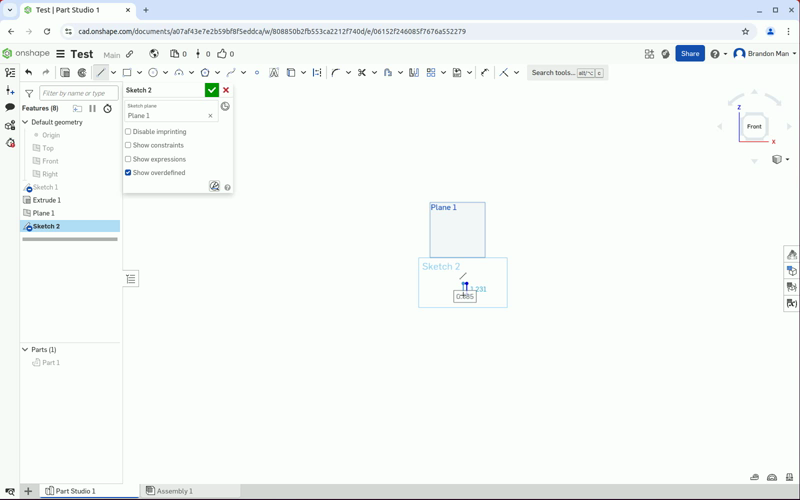
scroll(6)
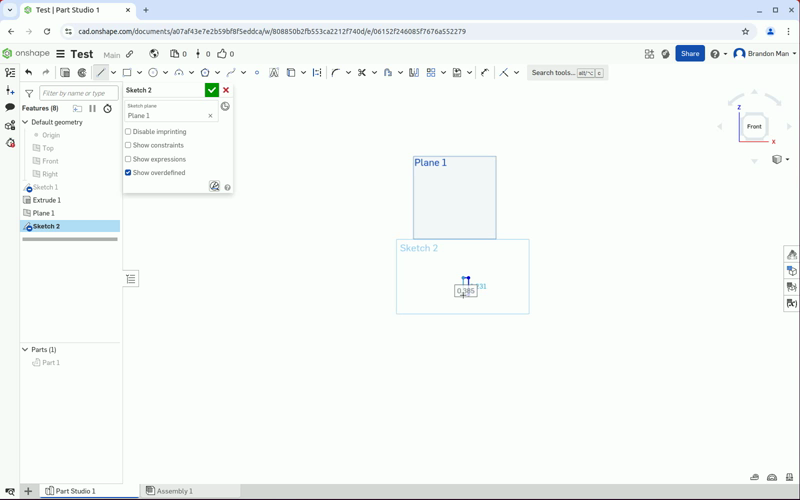
scroll(6)
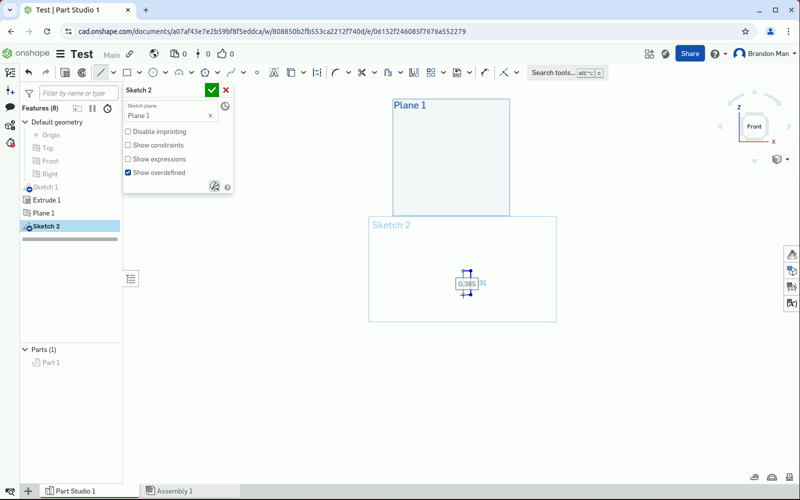
scroll(6)
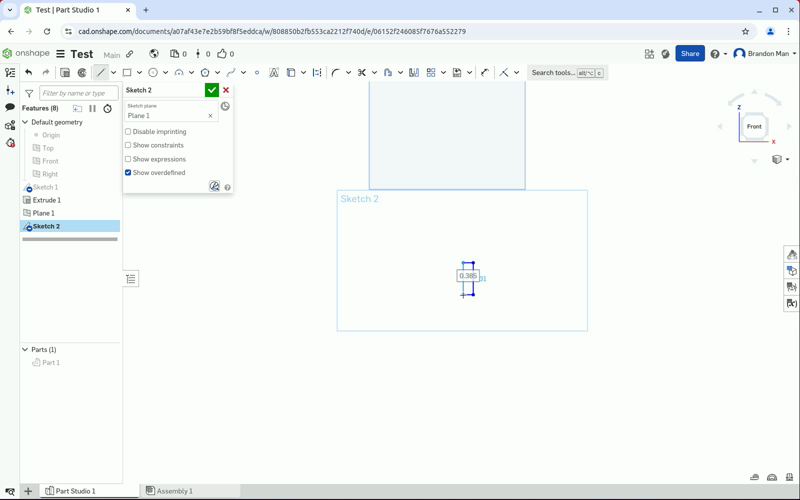
scroll(6)
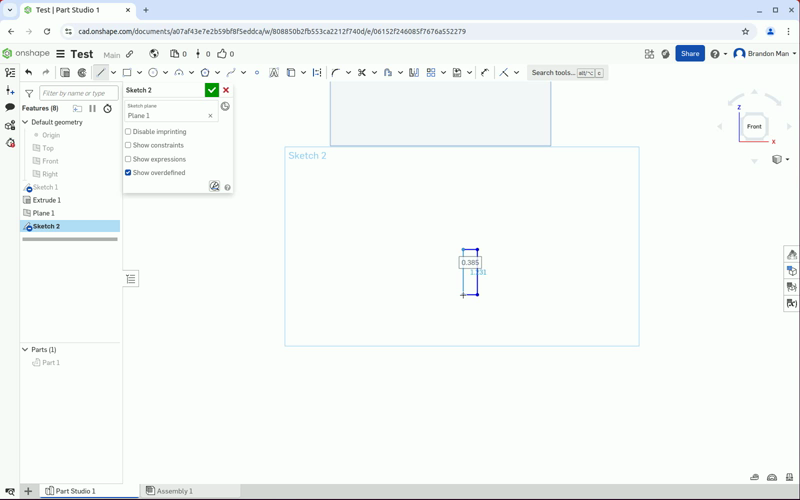
scroll(6)
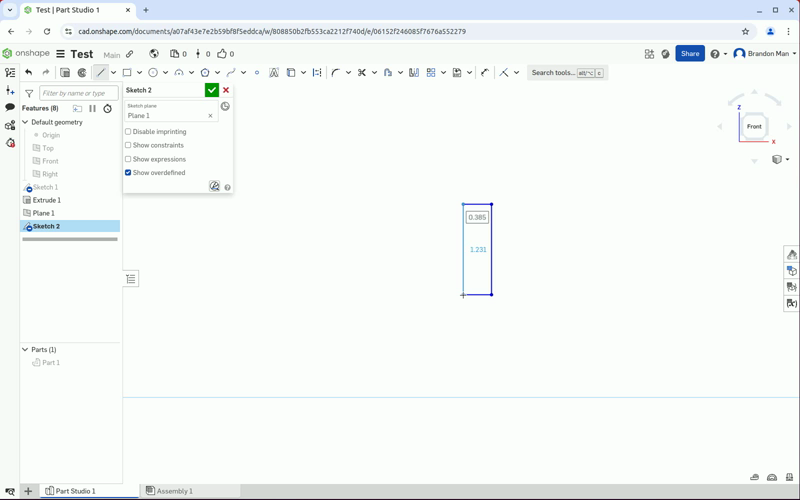
key_up(shift)
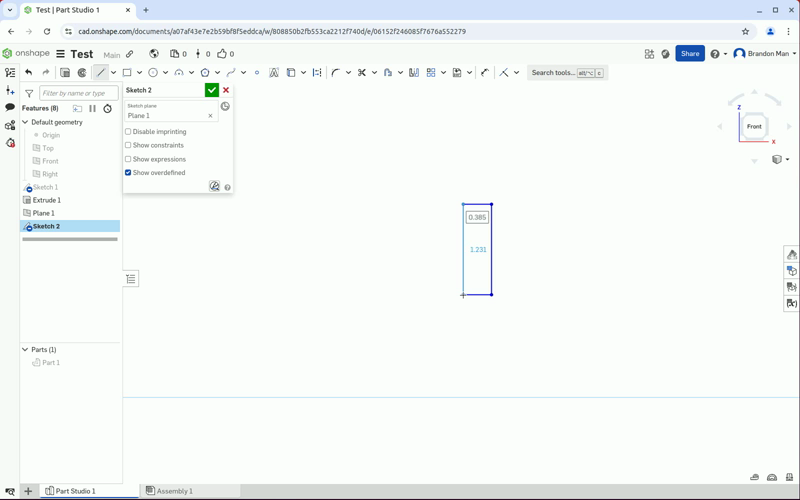
click(463, 294)
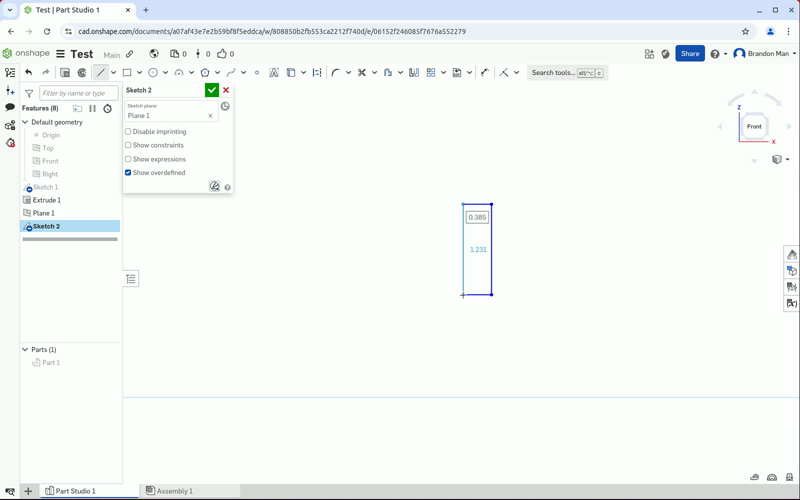
scroll(-6)
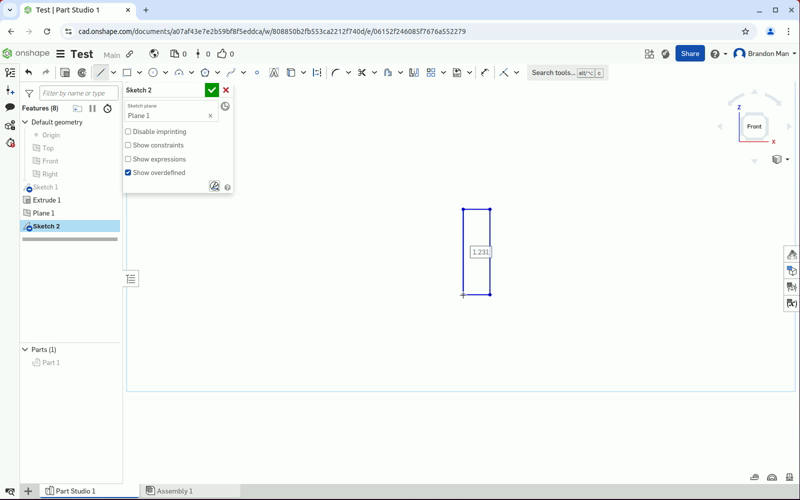
scroll(-6)
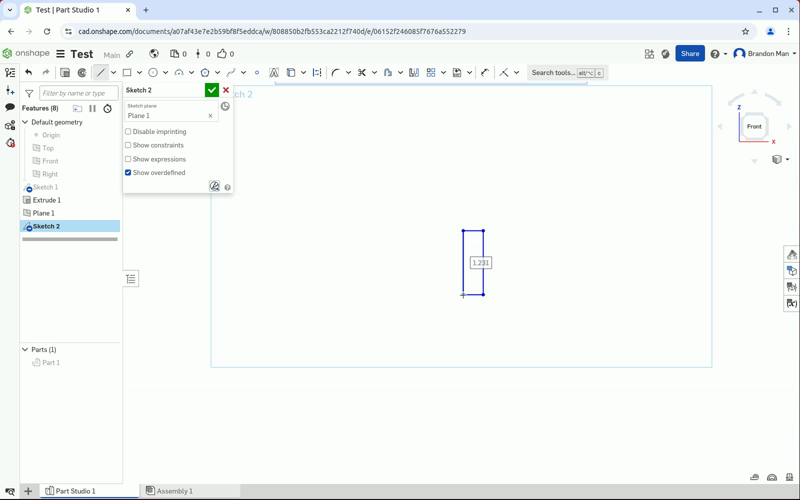
scroll(-6)
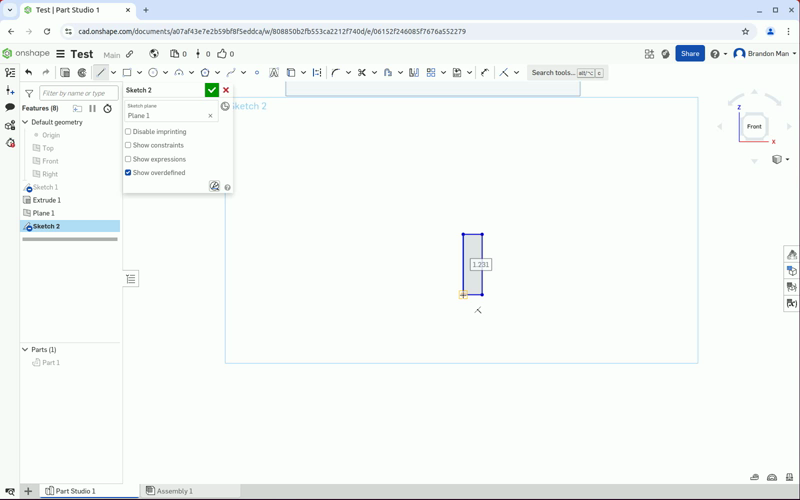
scroll(-6)
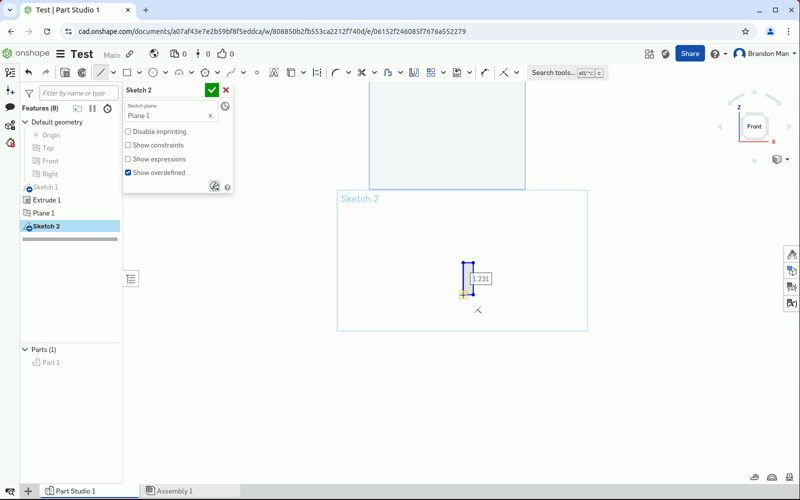
scroll(-6)
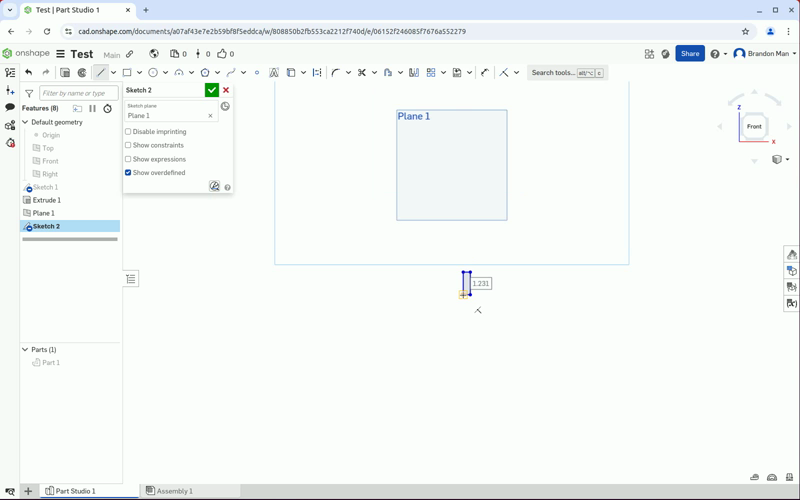
scroll(-6)
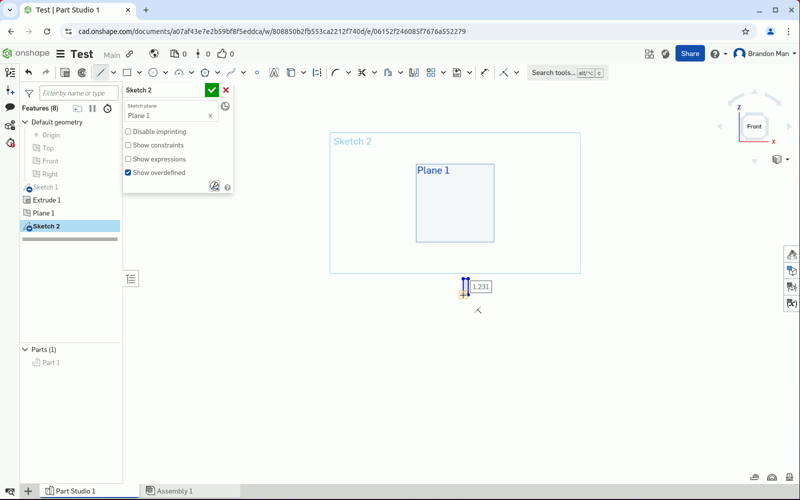
scroll(-6)
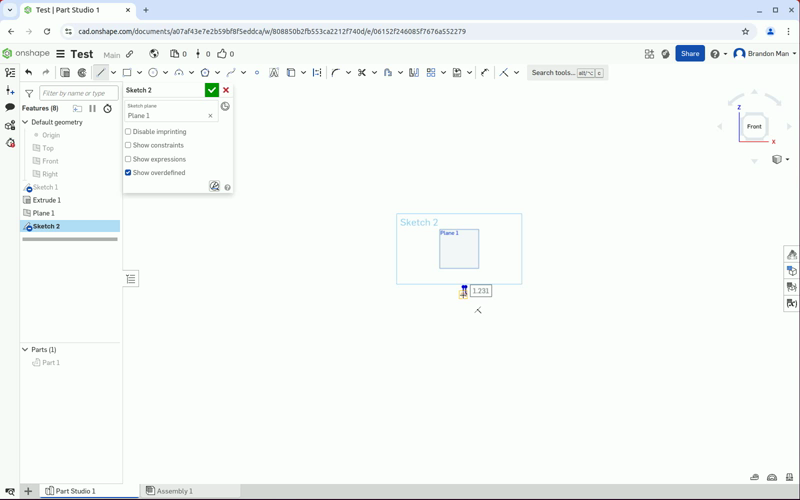
key(esc)
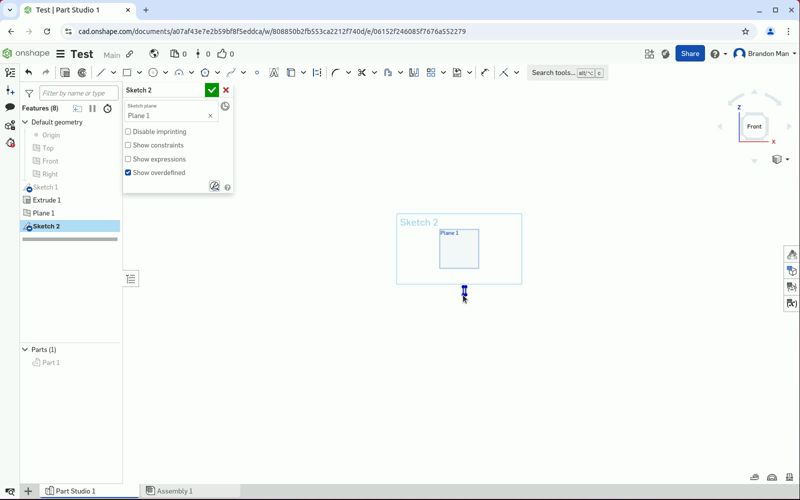
mouse_move(465, 287)
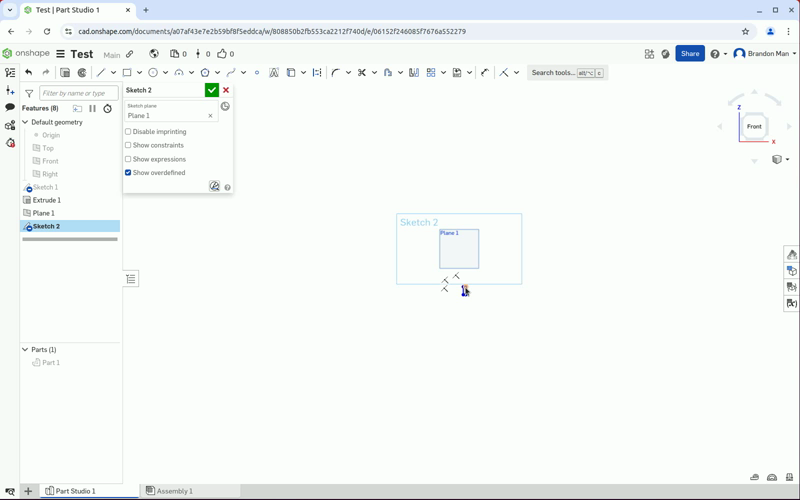
scroll(6)
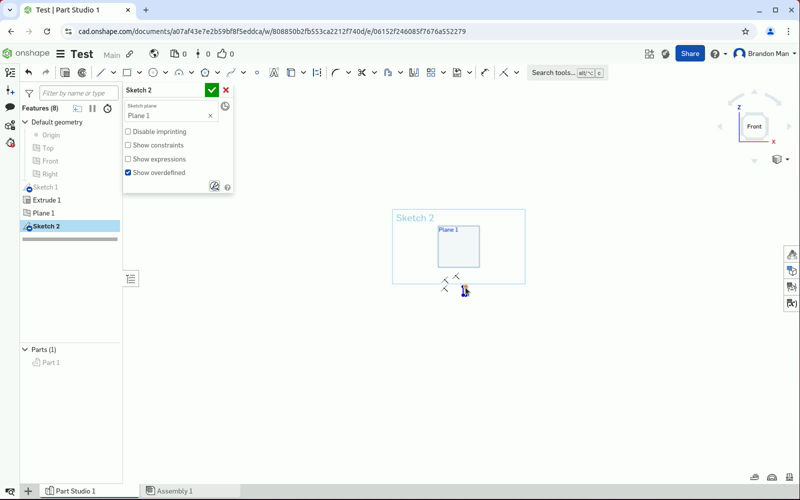
scroll(6)
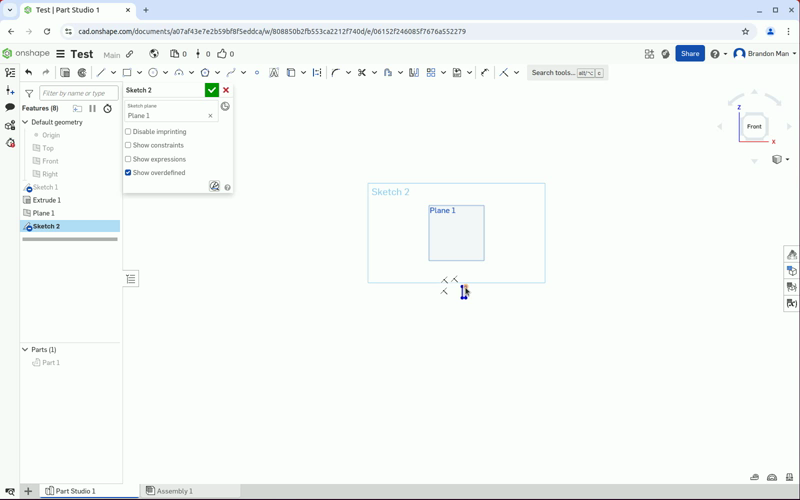
scroll(6)
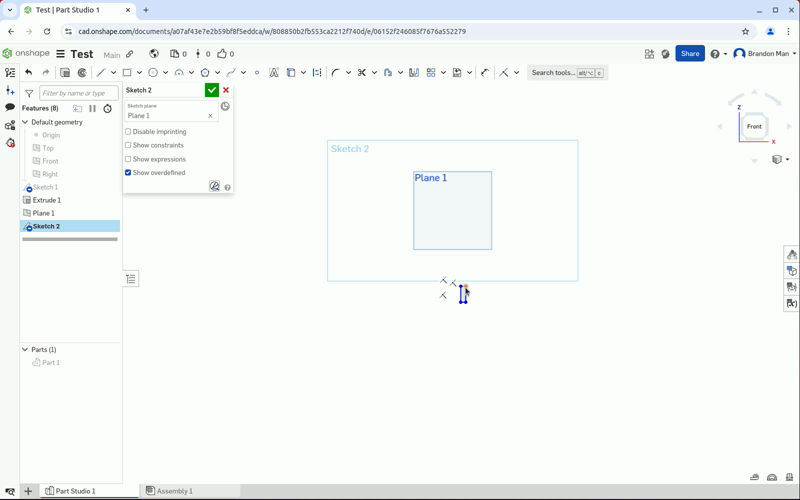
scroll(6)
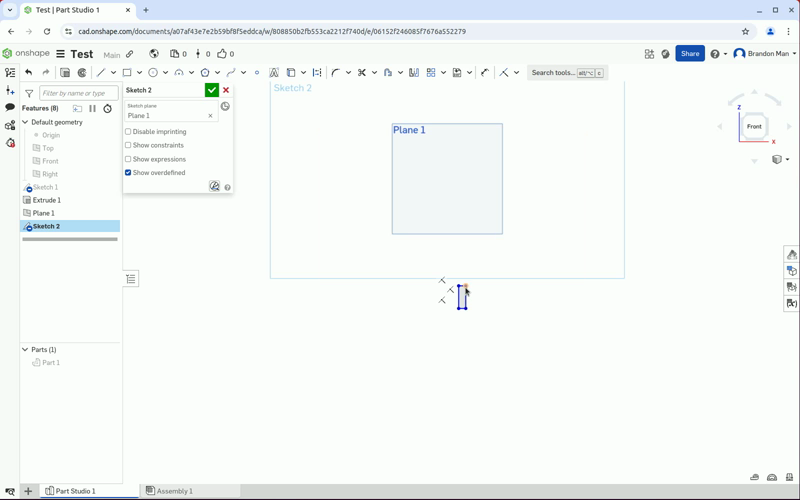
scroll(6)
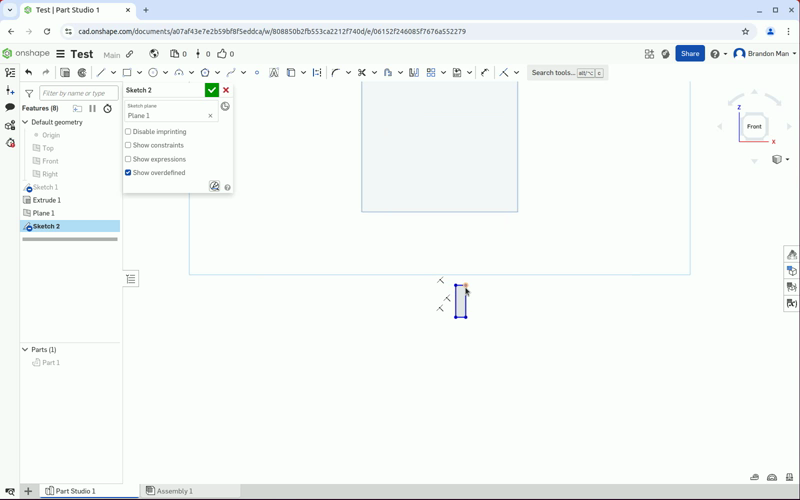
scroll(6)
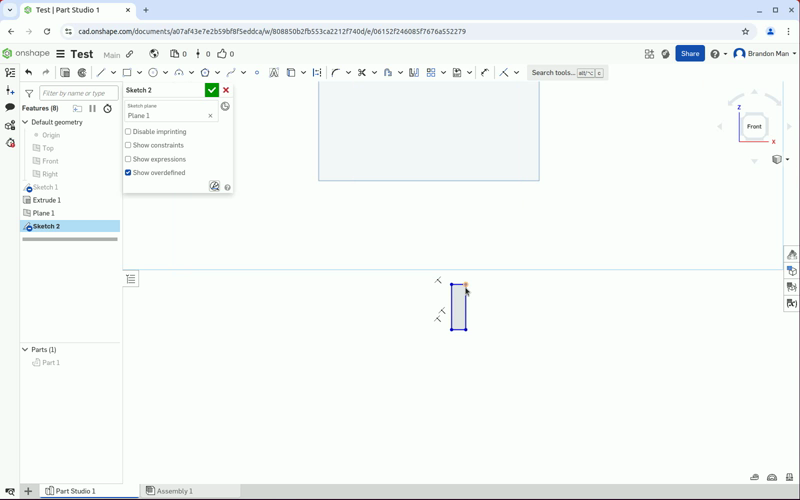
scroll(6)
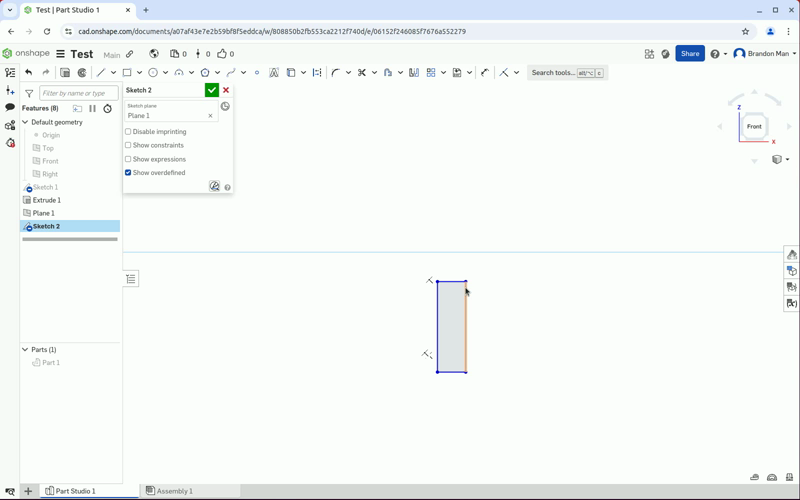
click(465, 287)
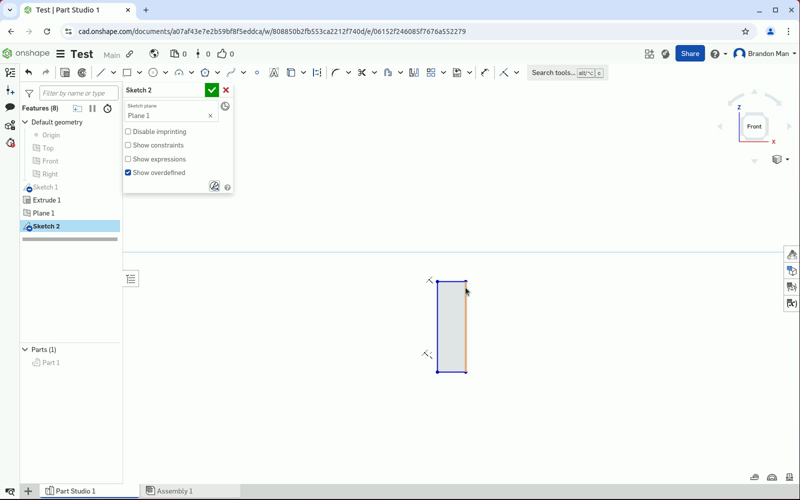
scroll(-6)
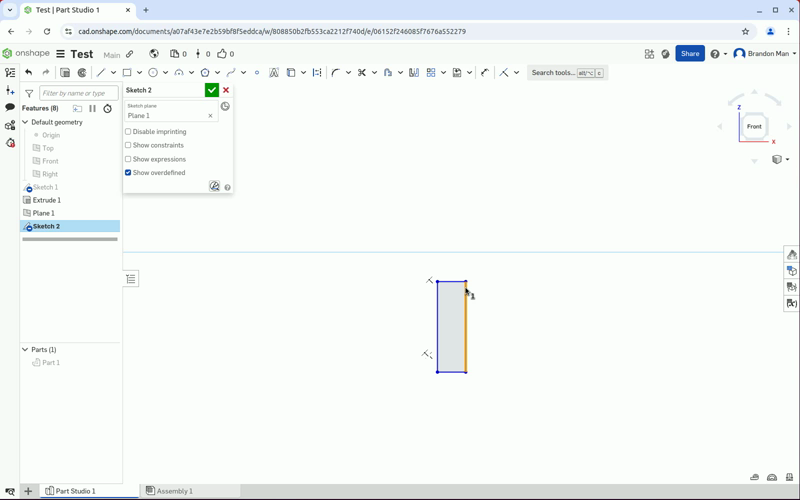
scroll(-6)
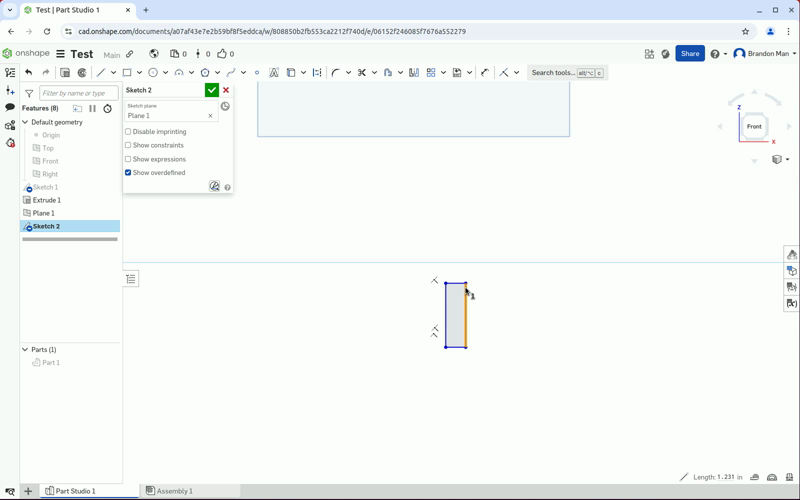
scroll(-6)
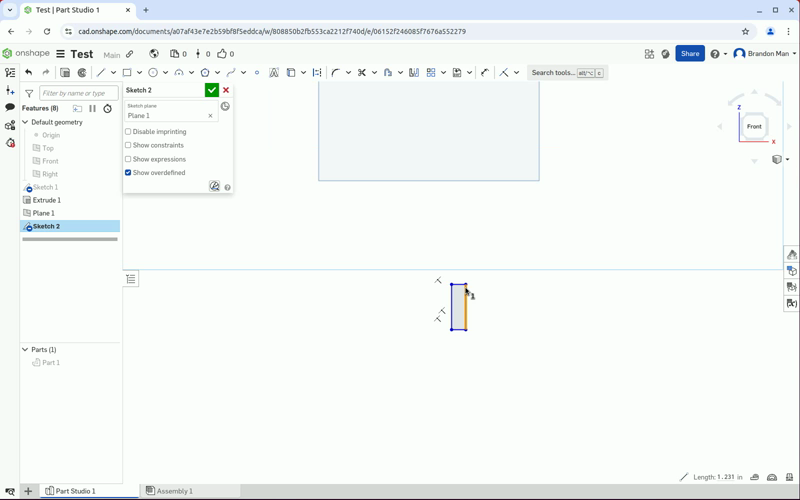
scroll(-6)
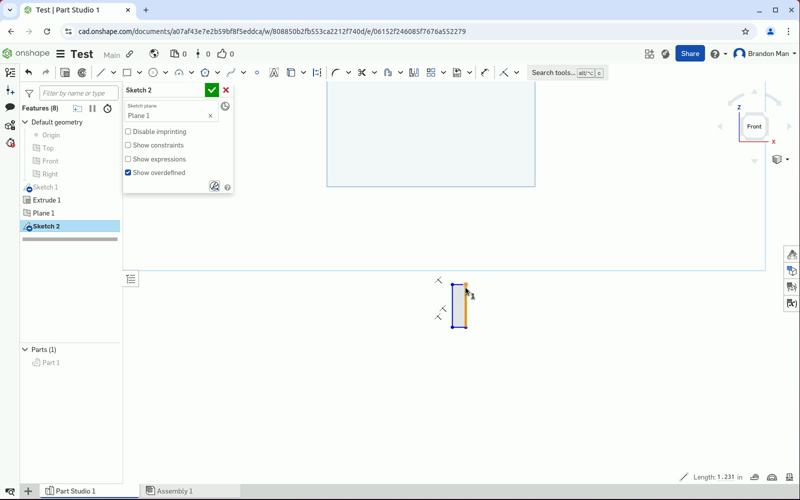
scroll(-6)
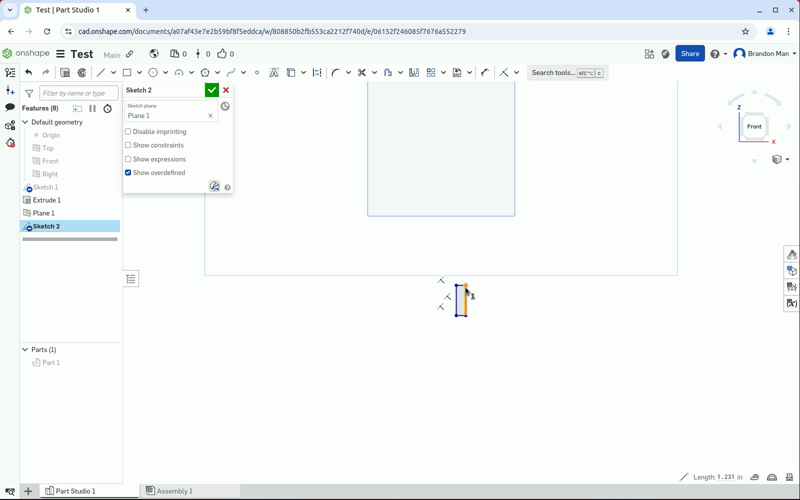
scroll(-6)
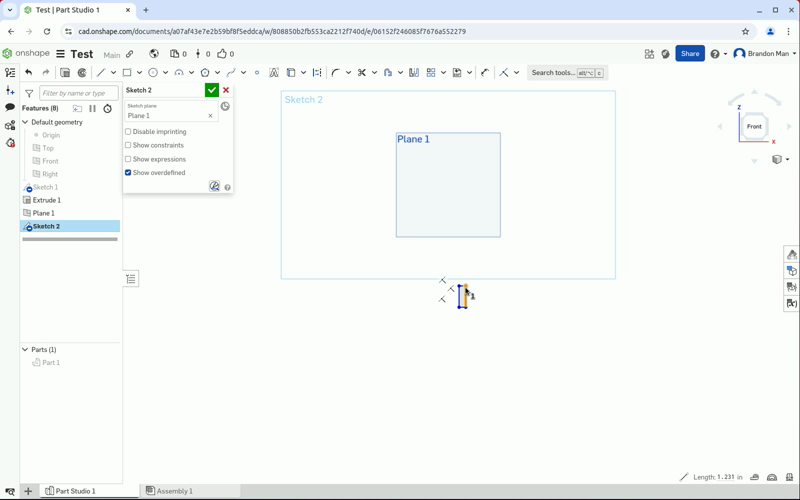
scroll(-6)
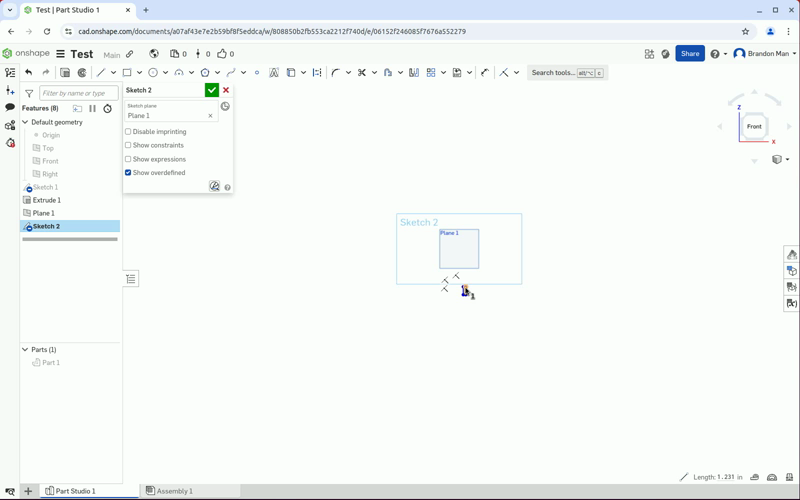
mouse_move(73, 352)
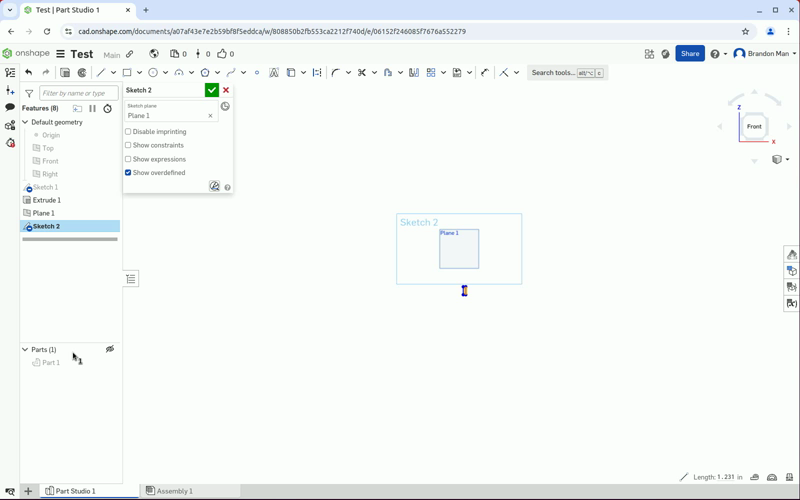
key(shift+y)
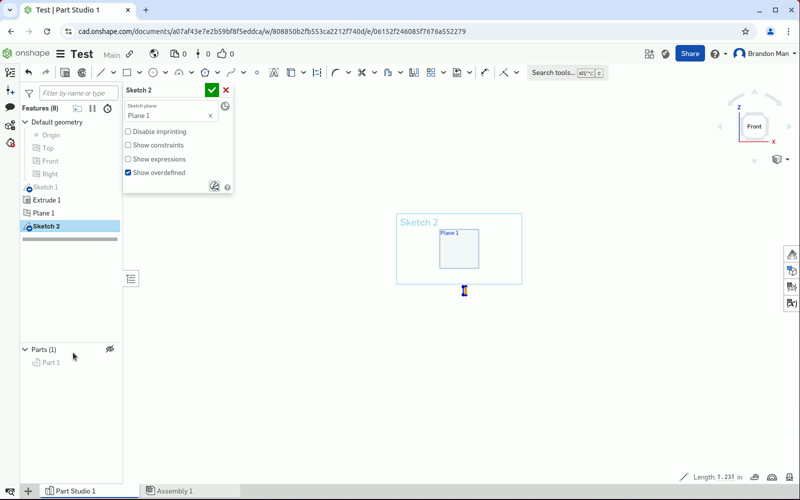
key(shift+e)
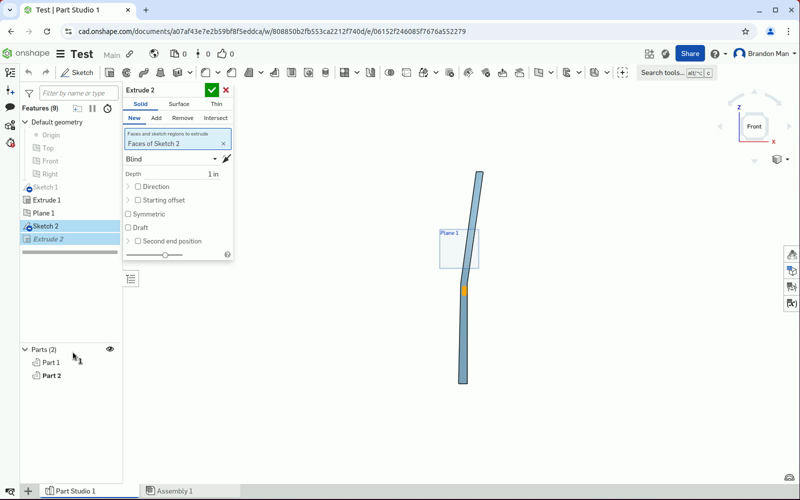
mouse_move(143, 106)
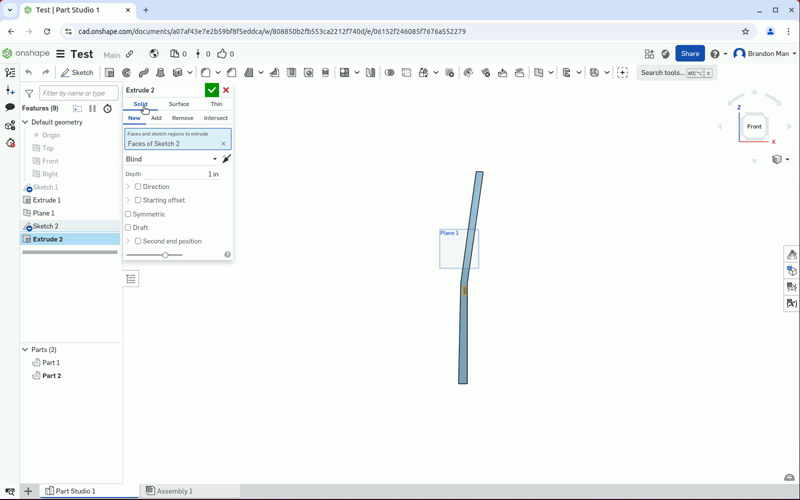
click(143, 106)
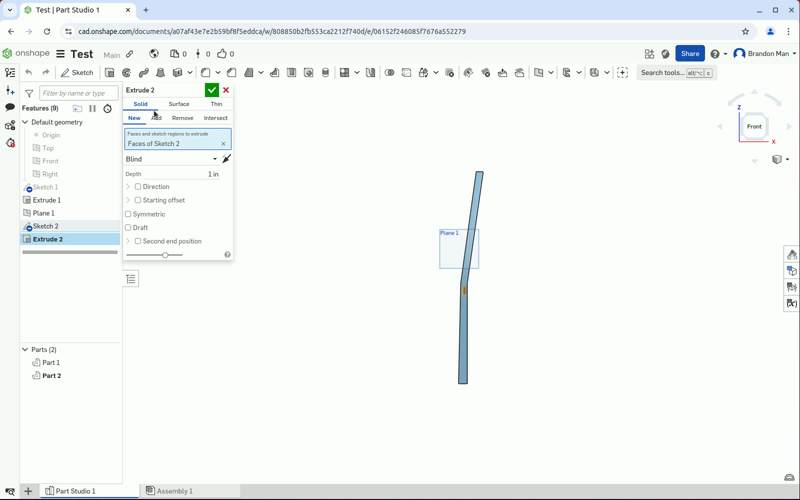
mouse_move(186, 120)
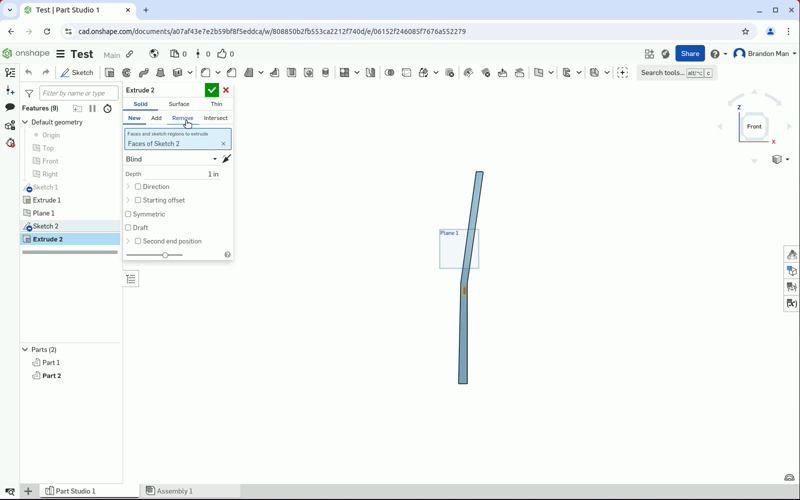
click(186, 120)
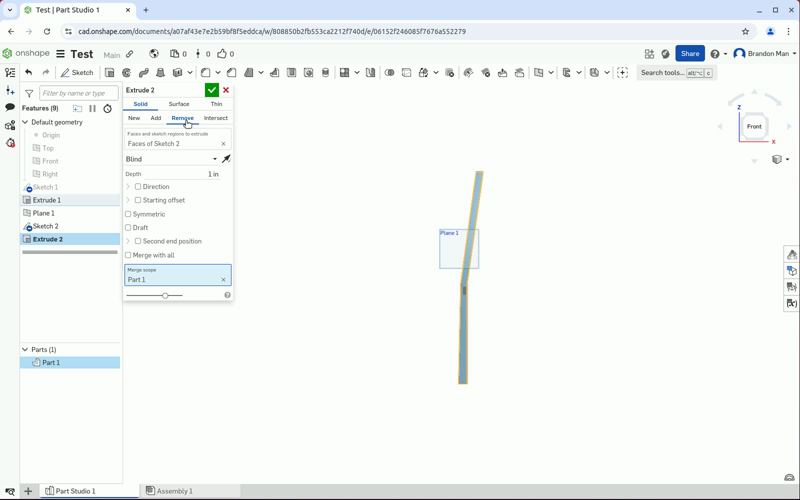
key(tab, 4)
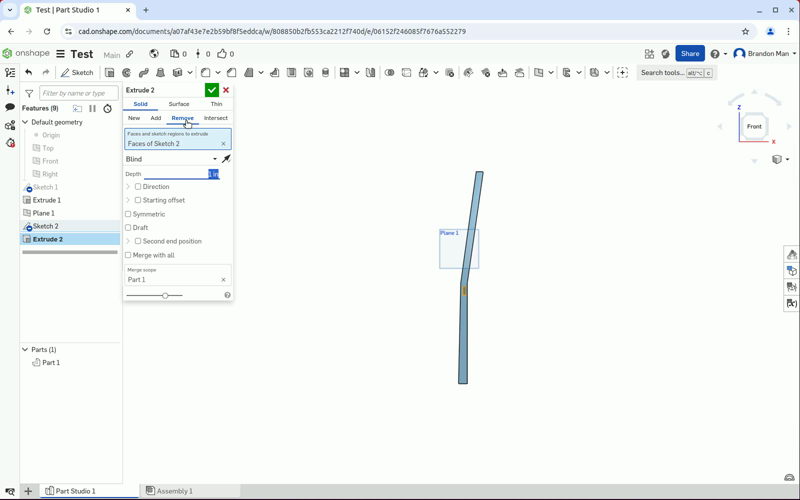
text(0.481)
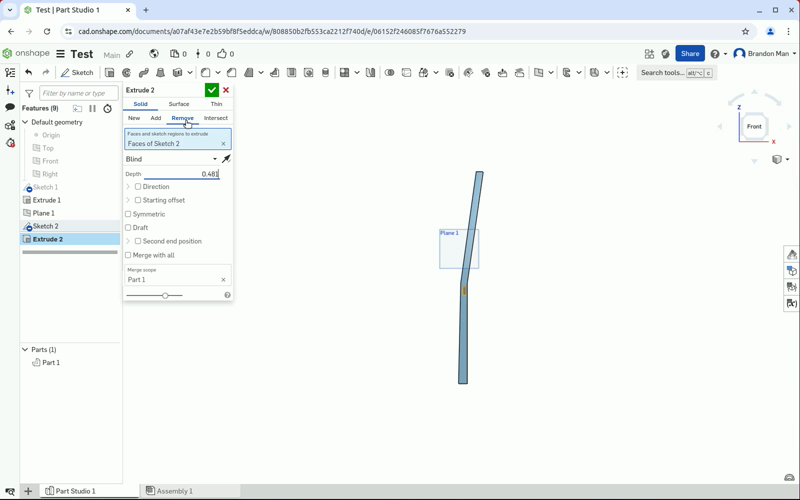
key(tab, 6)
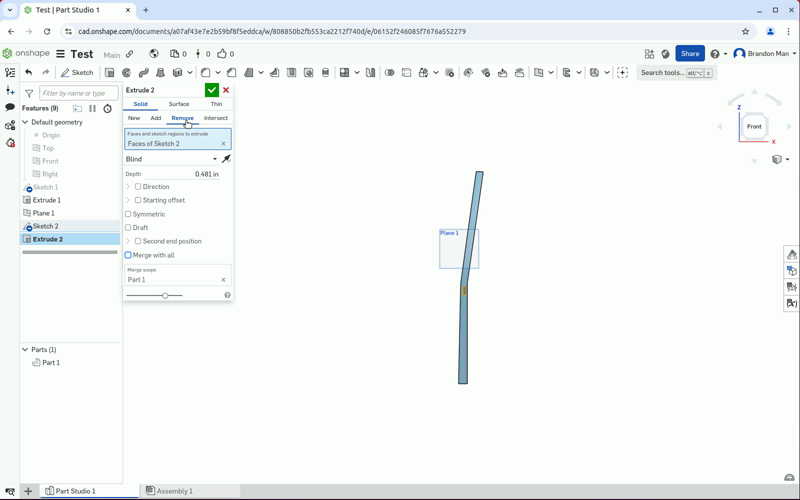
key(space)
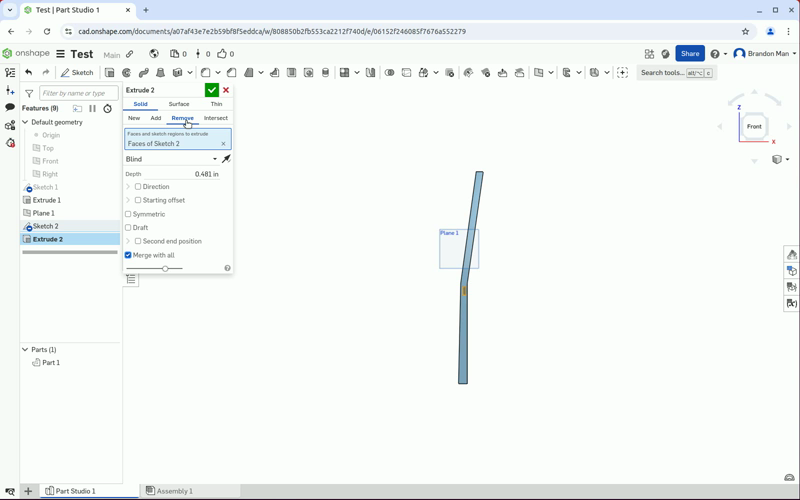
key(enter)
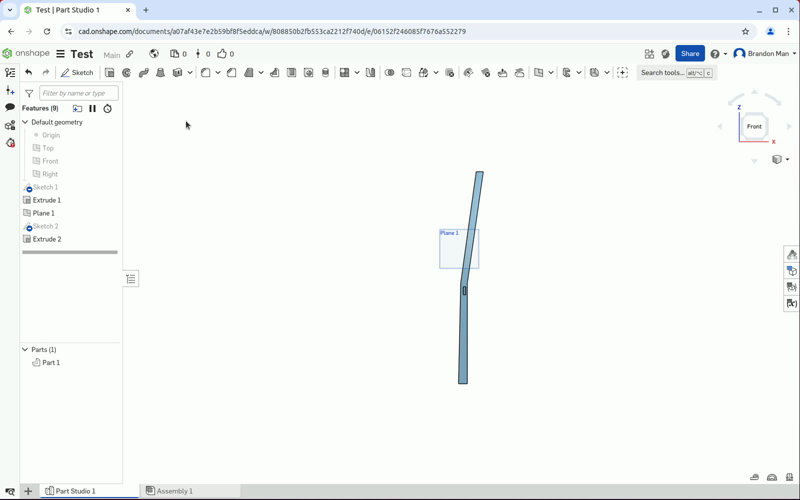
key(shift+h)
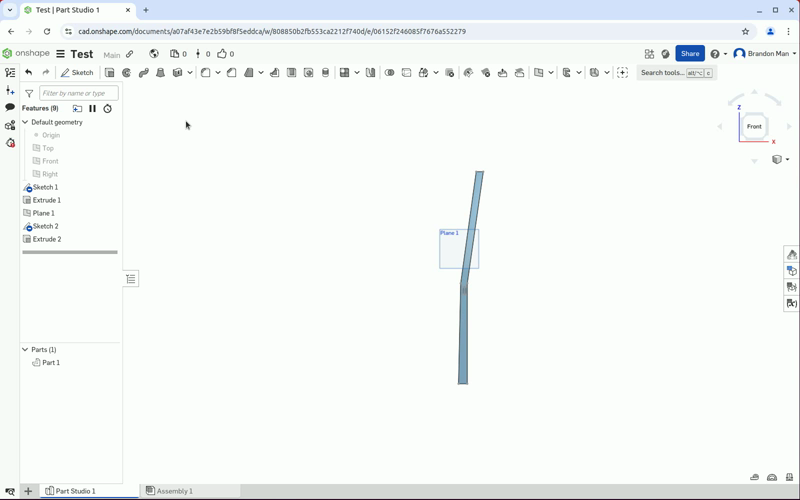
key(shift+h)
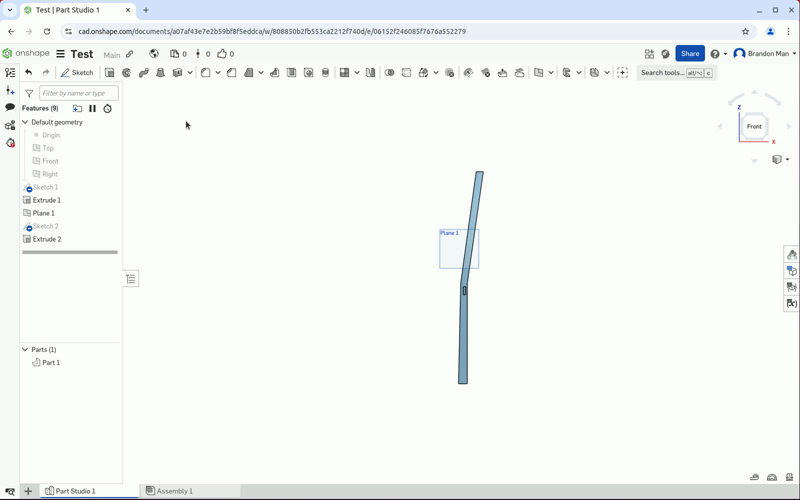
mouse_move(73, 189)
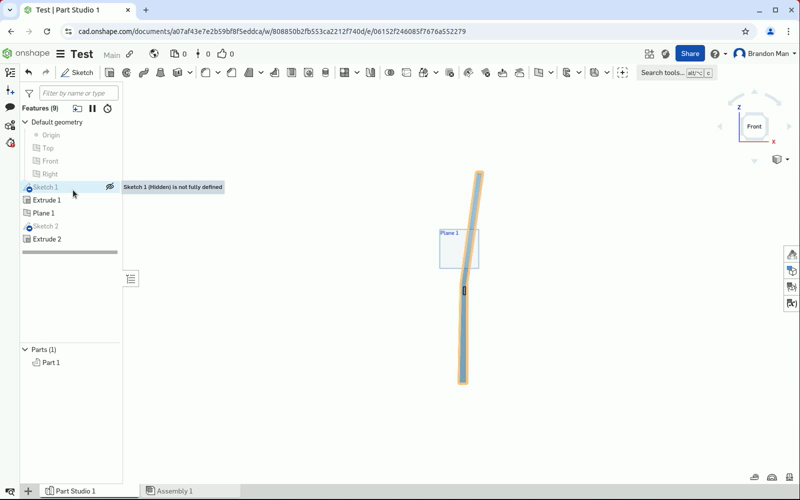
click(73, 189)
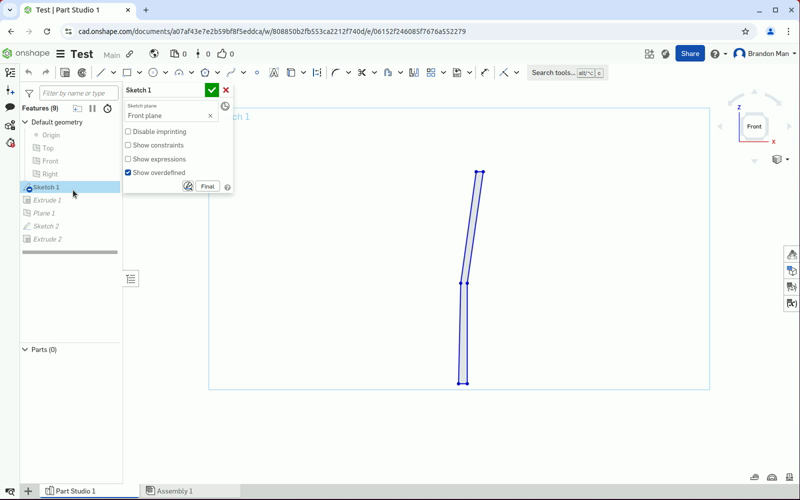
mouse_move(229, 92)
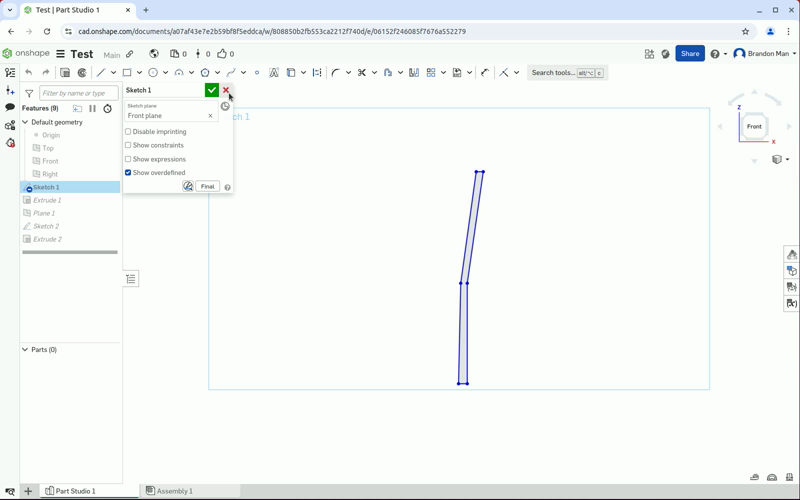
click(229, 92)
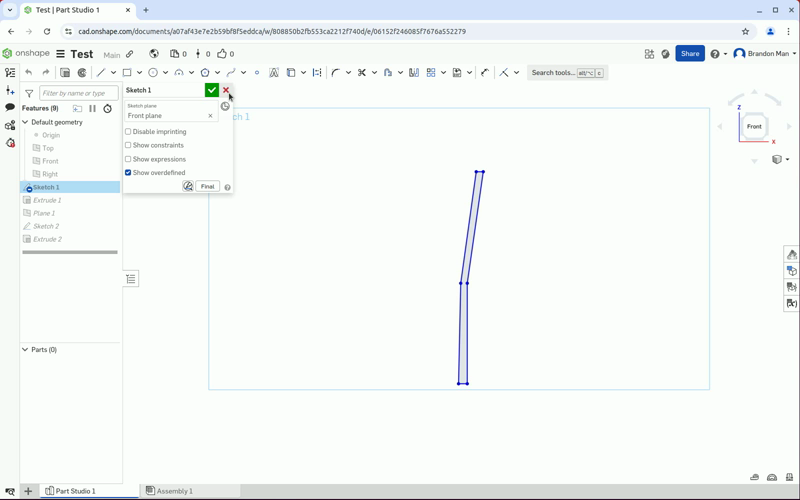
key(shift+s)
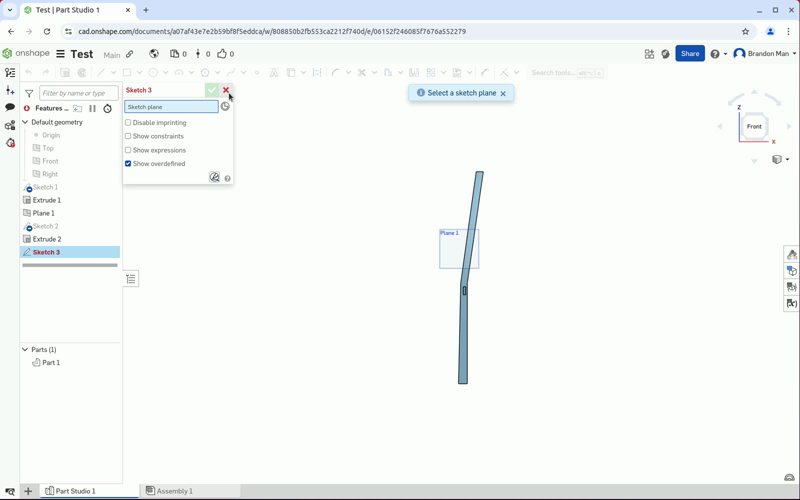
mouse_move(73, 215)
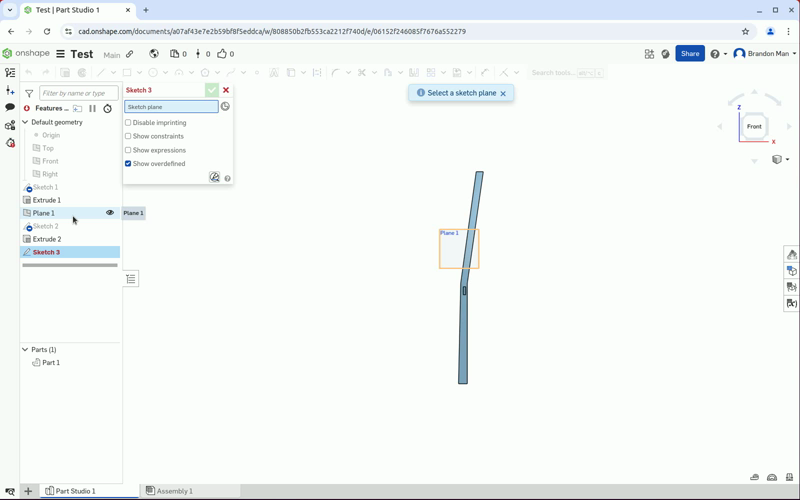
click(73, 215)
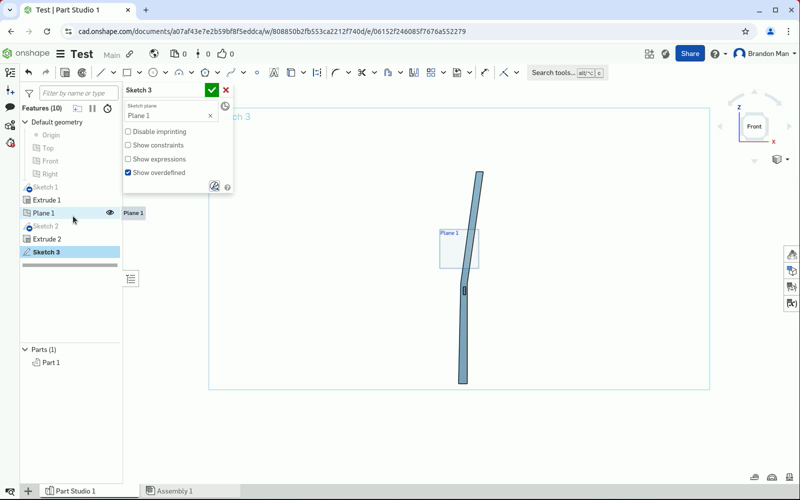
mouse_move(73, 352)
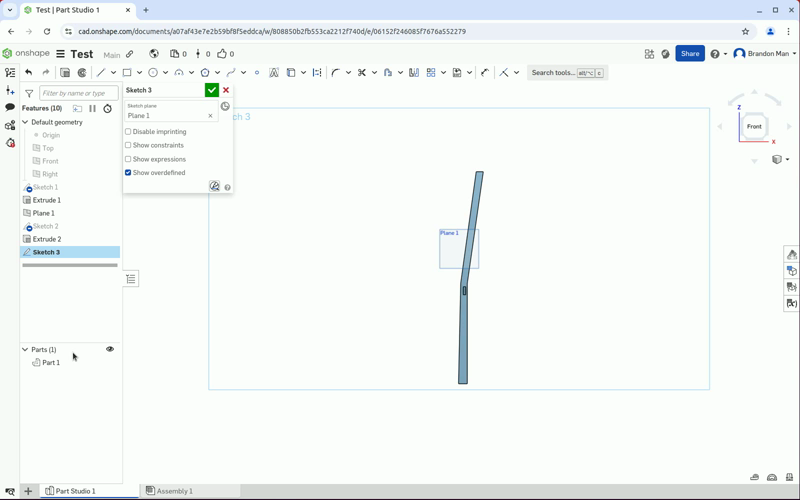
key(y)
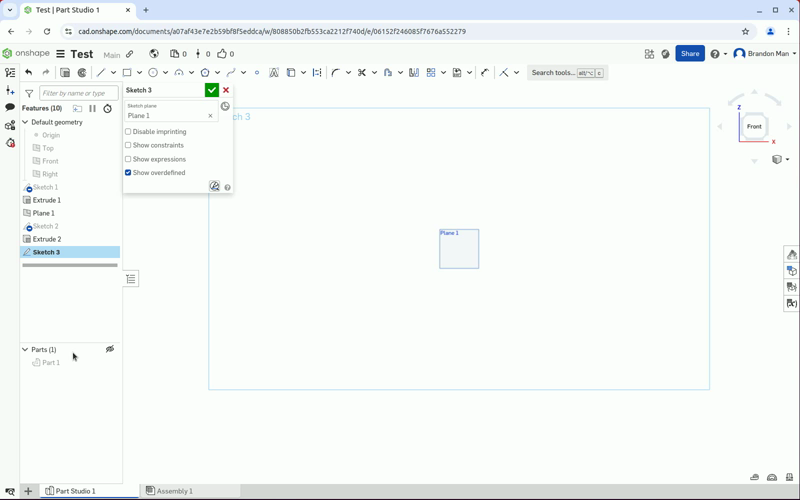
key(l)
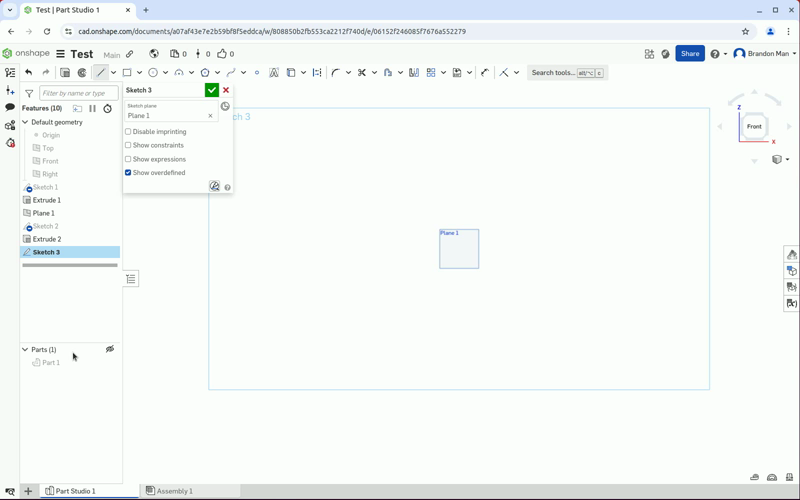
key_down(shift)
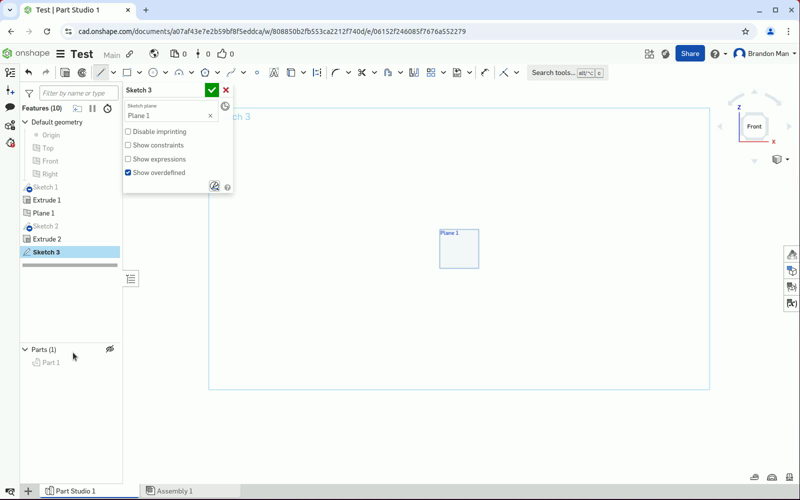
mouse_move(476, 186)
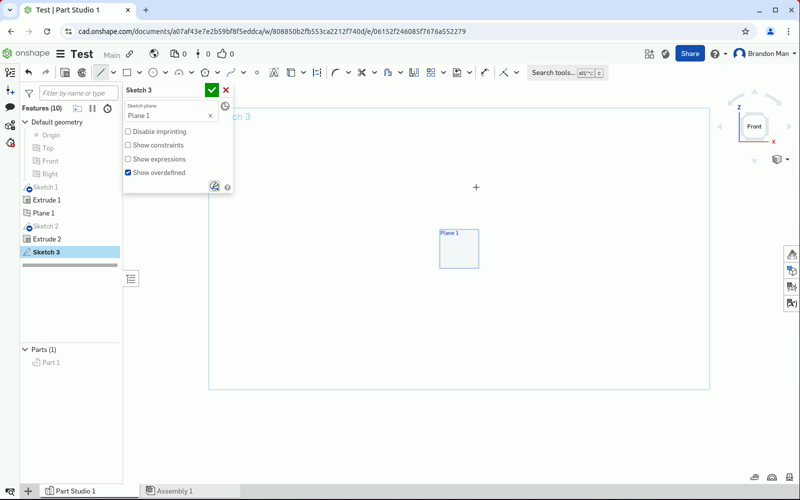
click(476, 186)
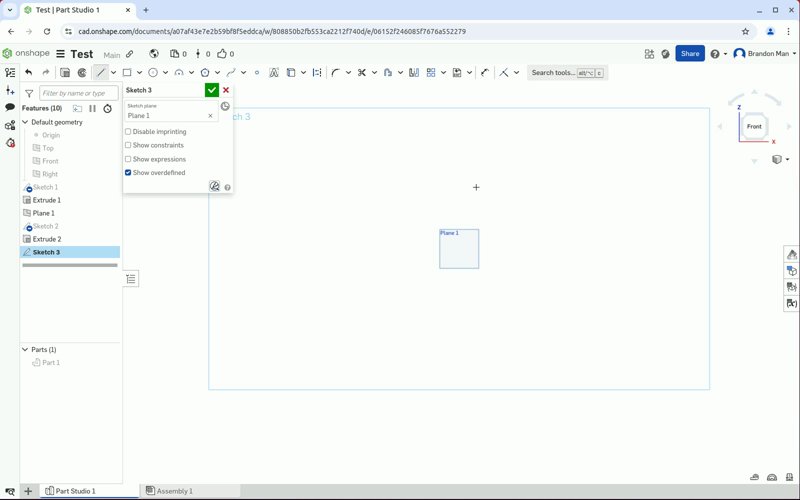
key_up(shift)
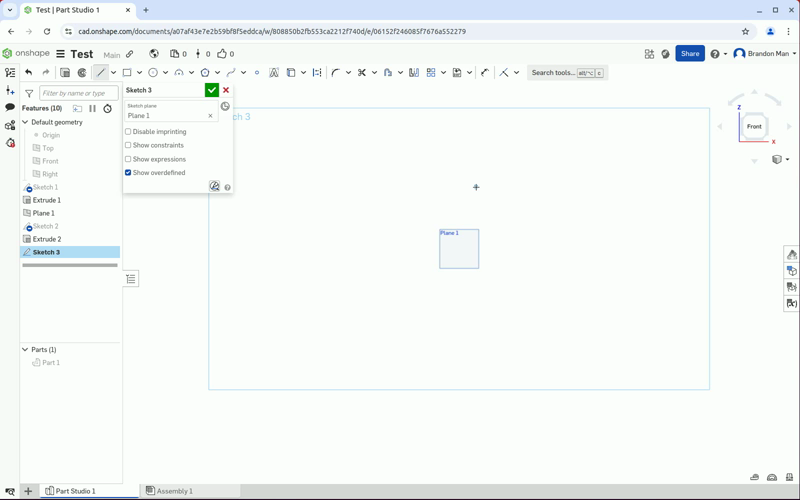
key_down(shift)
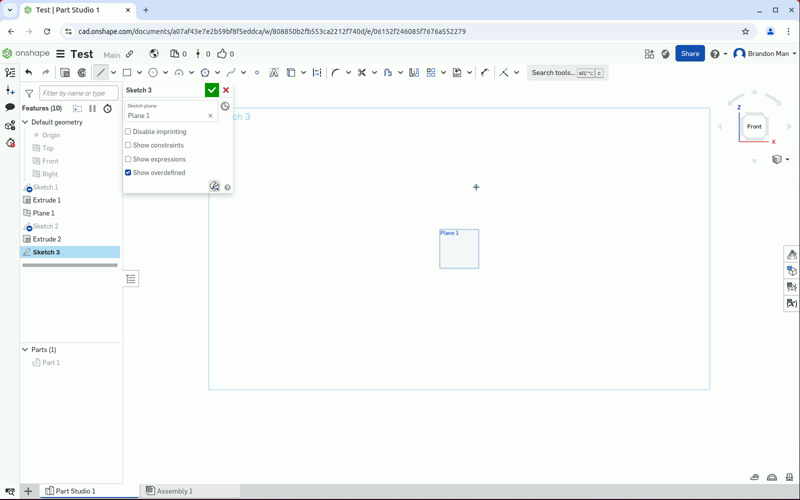
mouse_move(506, 186)
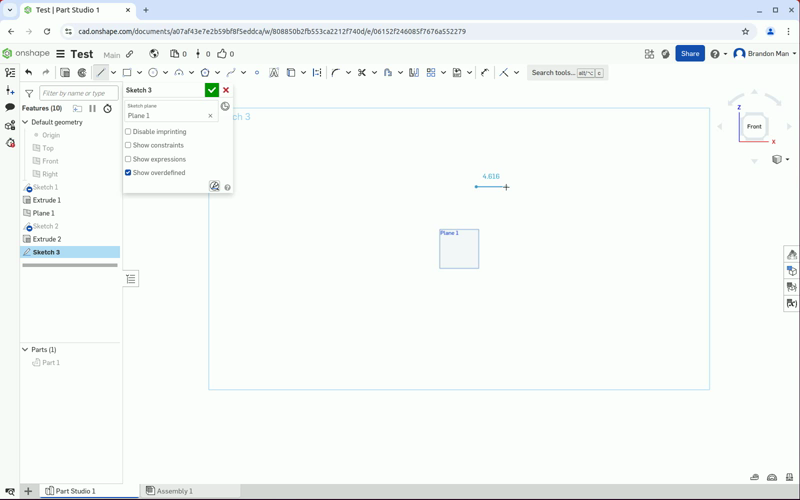
mouse_move(479, 187)
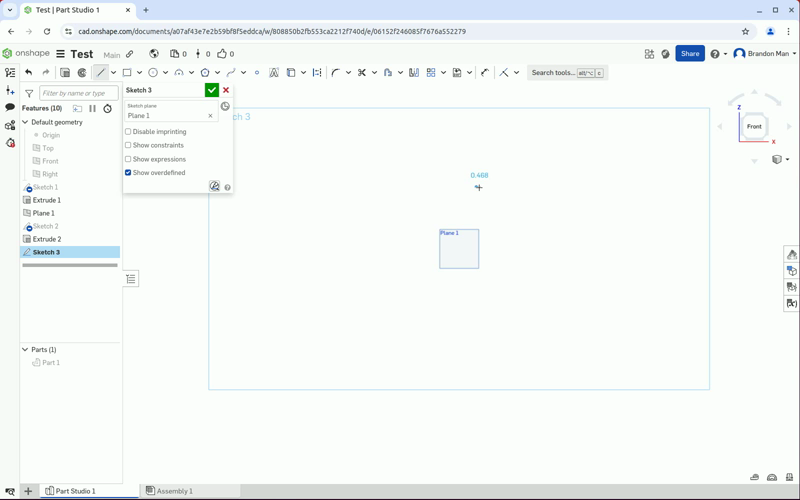
scroll(6)
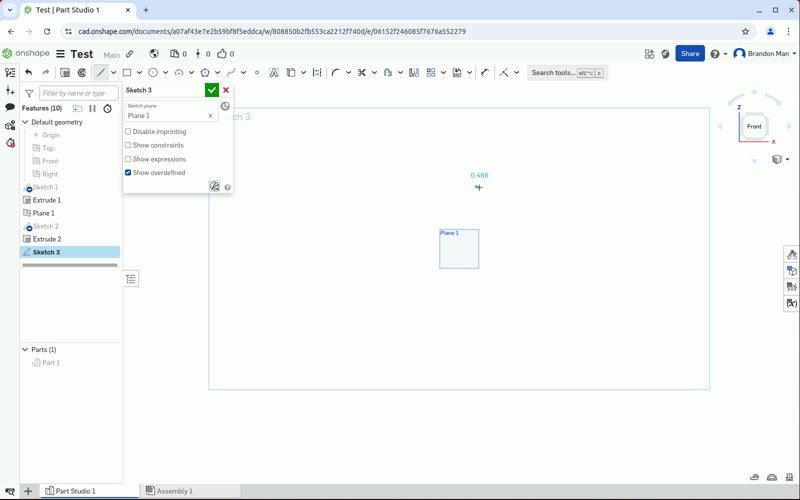
scroll(6)
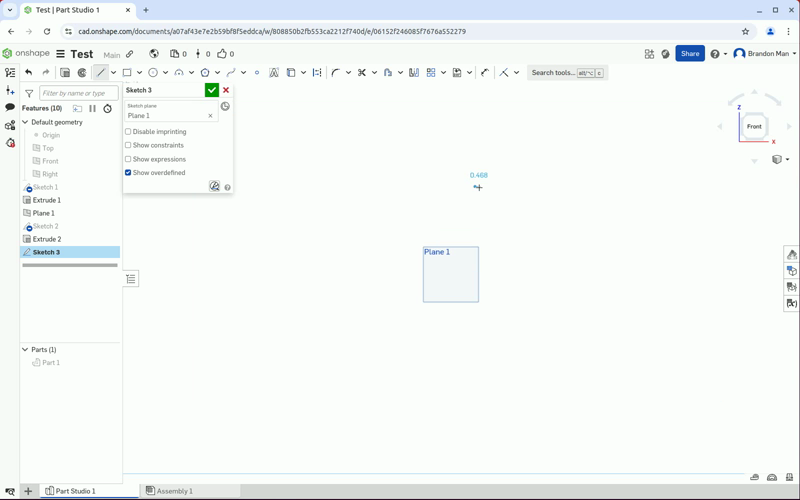
scroll(6)
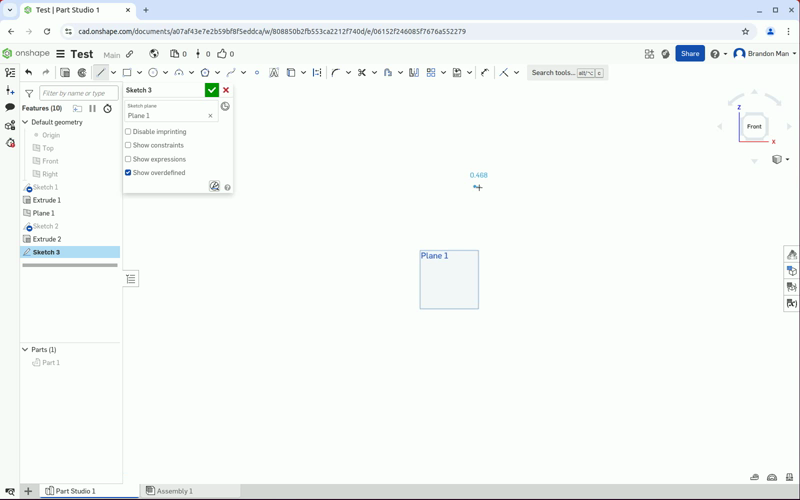
scroll(6)
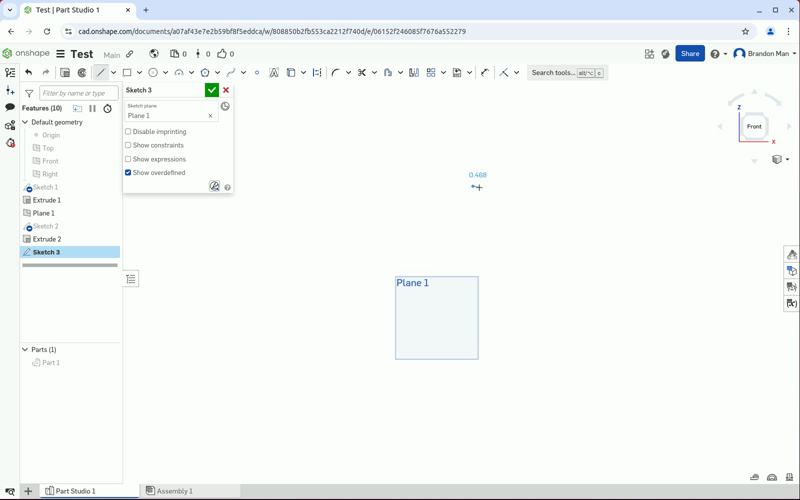
scroll(6)
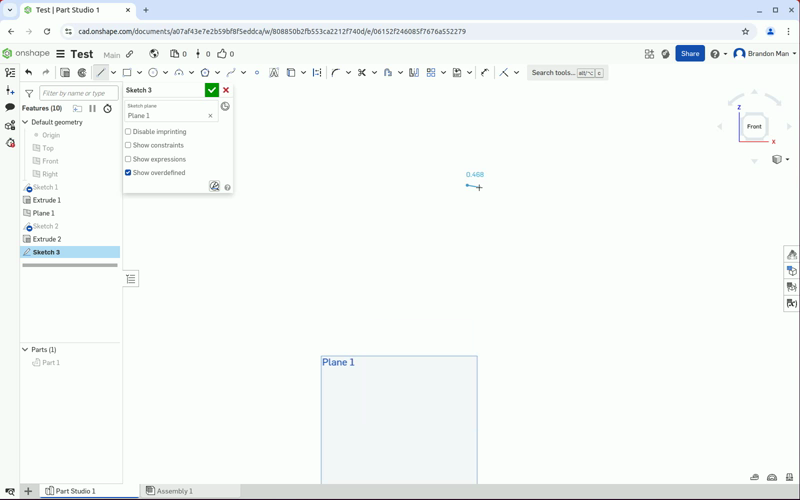
scroll(6)
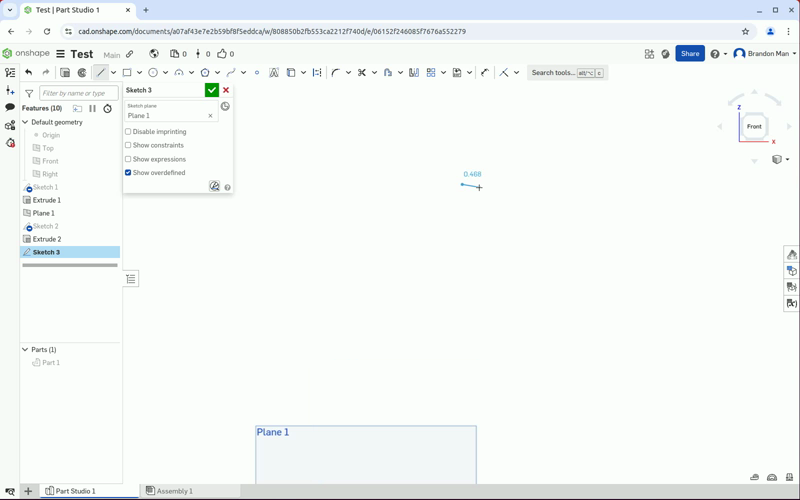
scroll(6)
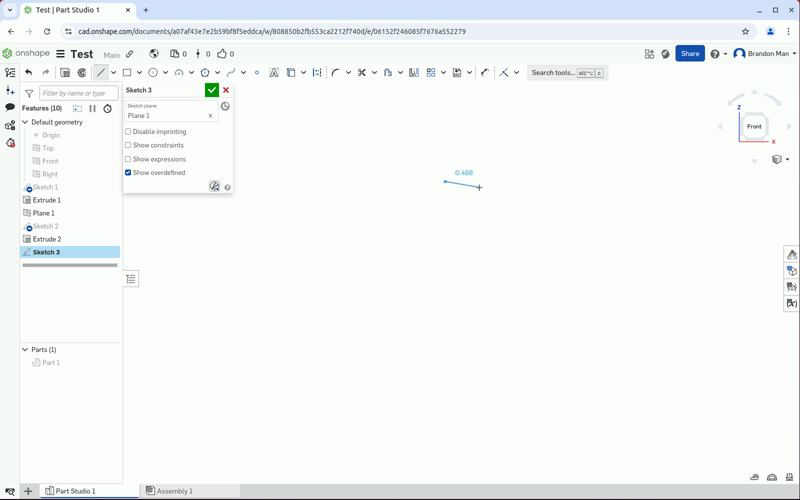
click(479, 187)
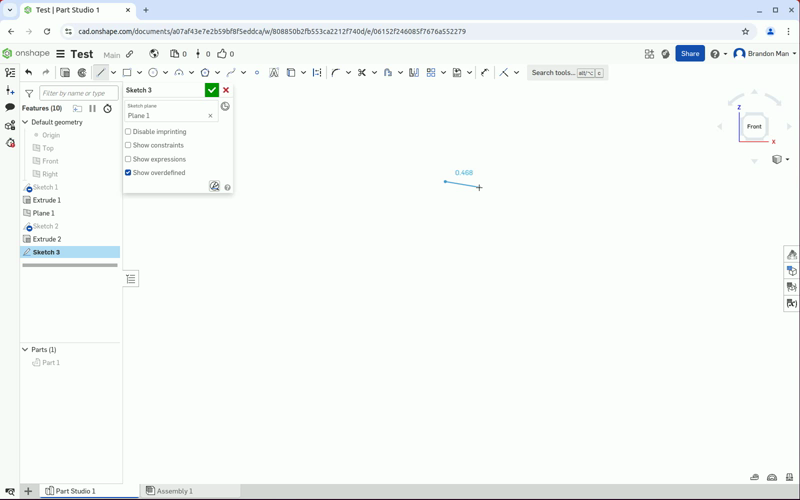
scroll(-6)
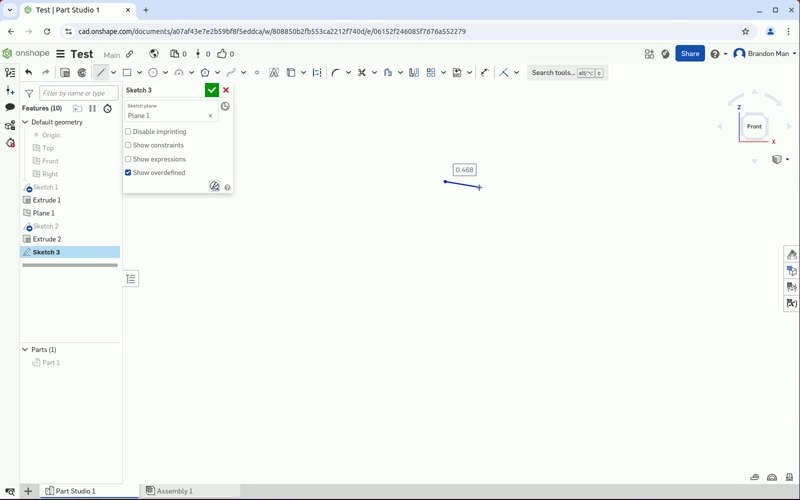
scroll(-6)
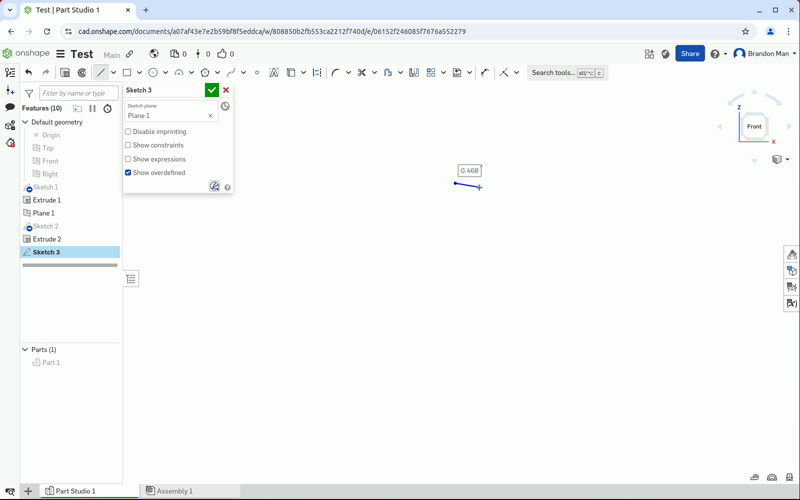
scroll(-6)
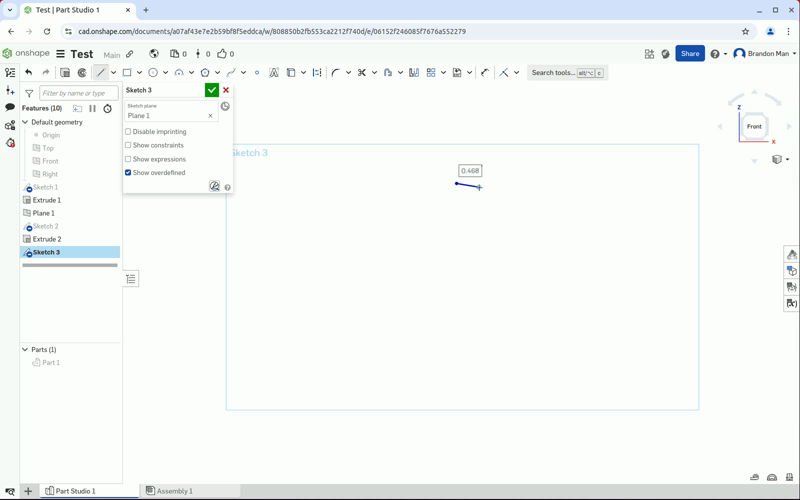
scroll(-6)
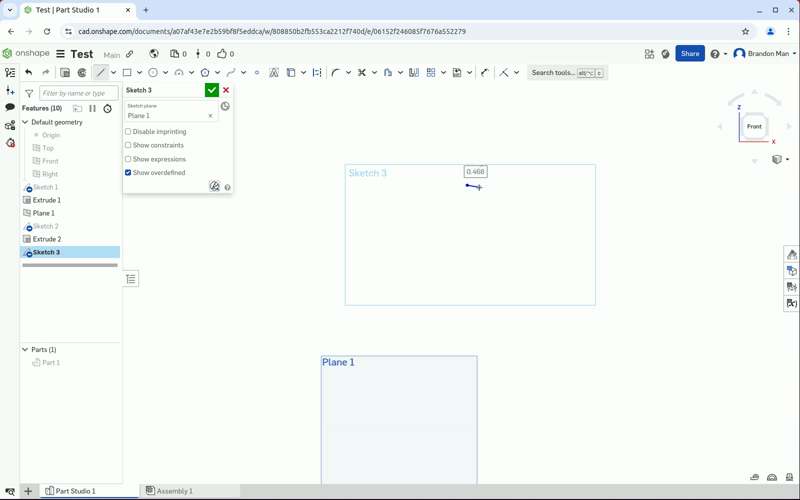
scroll(-6)
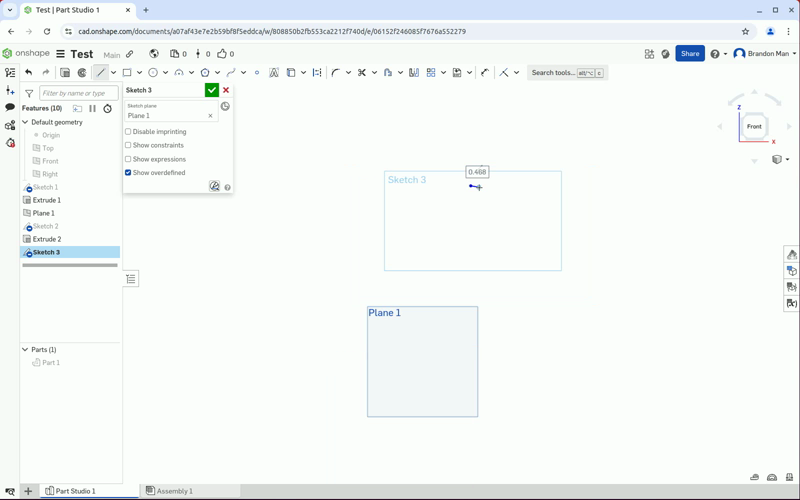
scroll(-6)
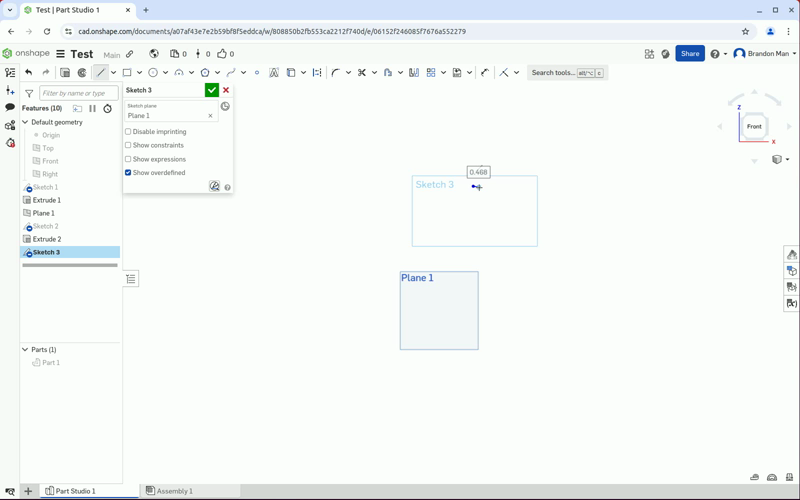
scroll(-6)
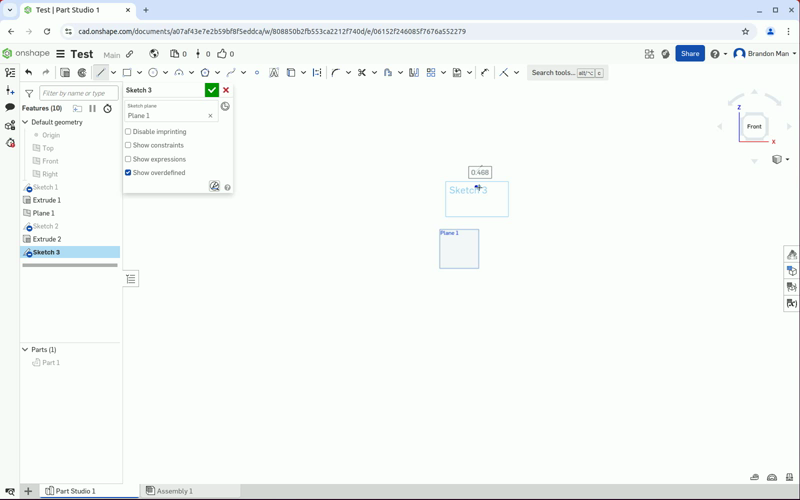
key_up(shift)
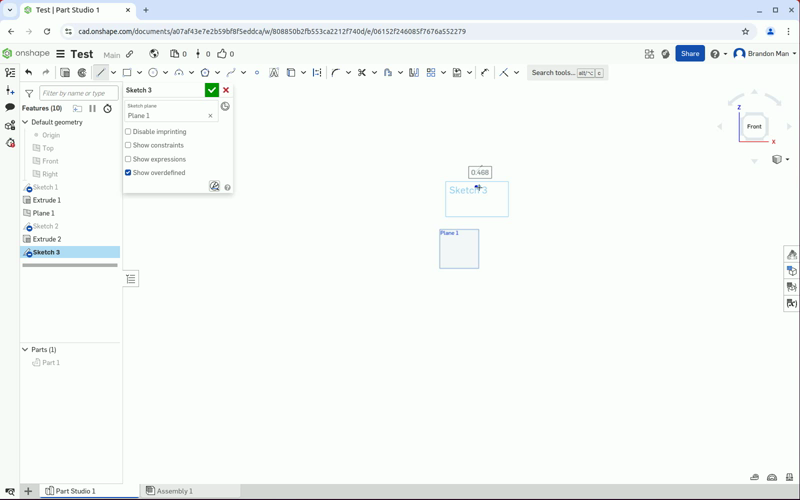
key_down(shift)
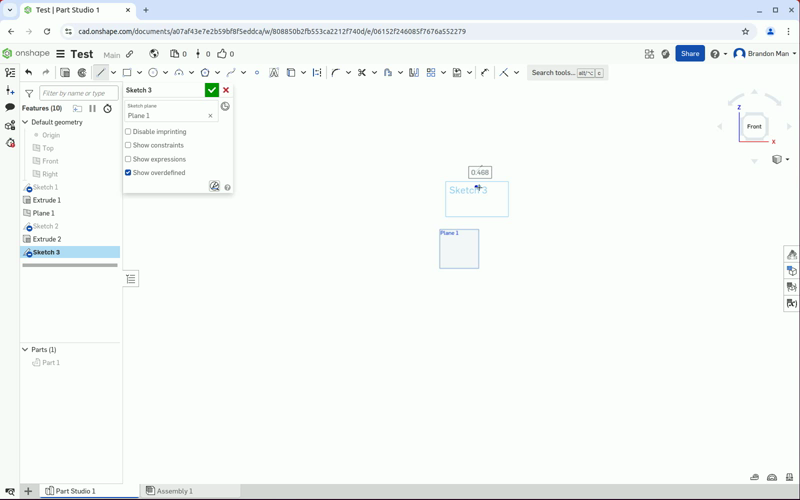
mouse_move(509, 187)
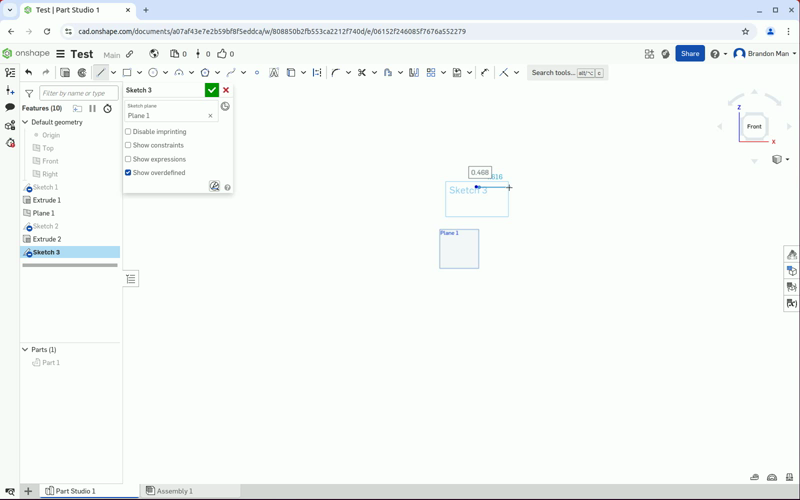
mouse_move(479, 181)
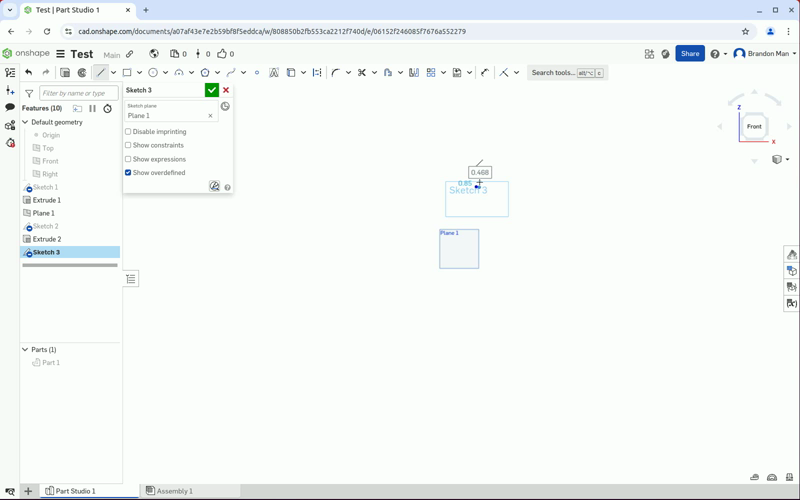
scroll(6)
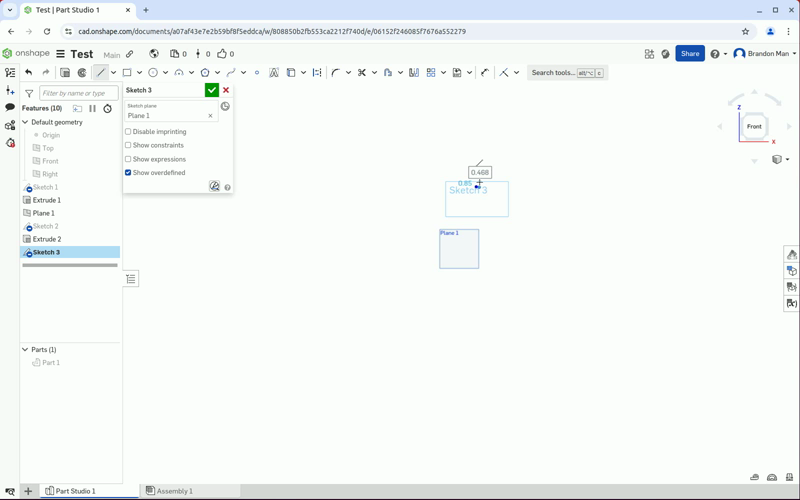
scroll(6)
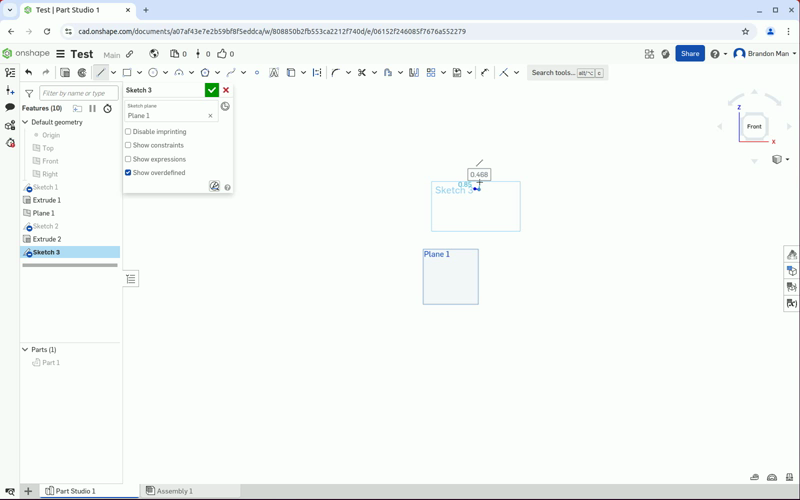
scroll(6)
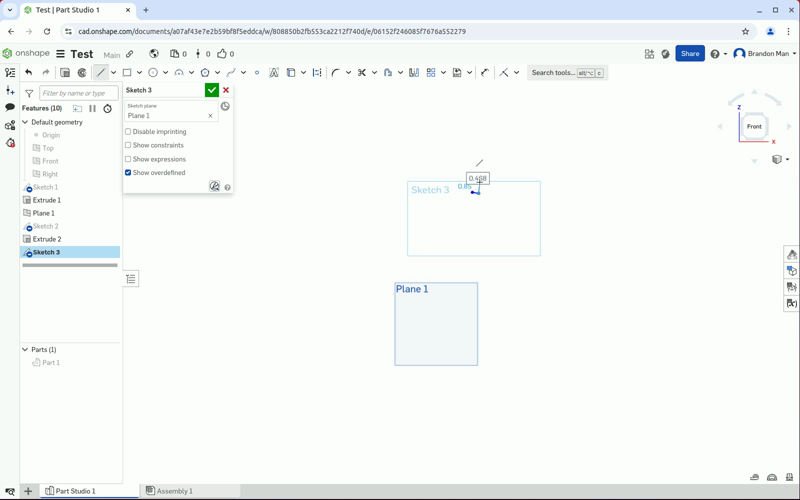
scroll(6)
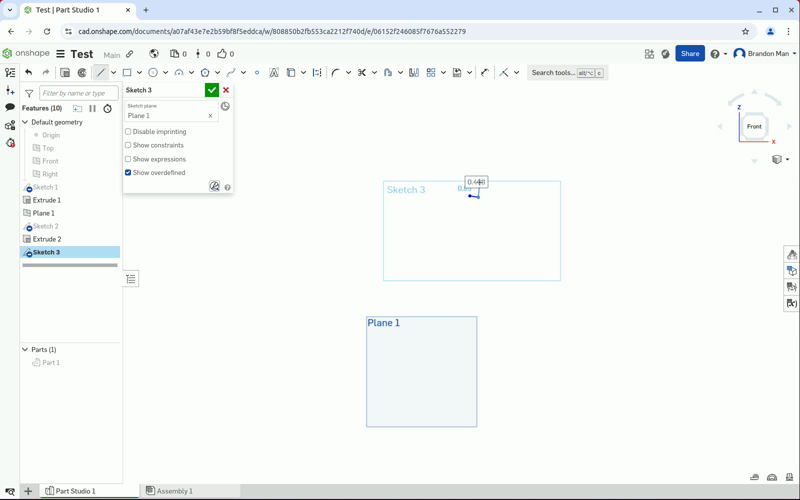
scroll(6)
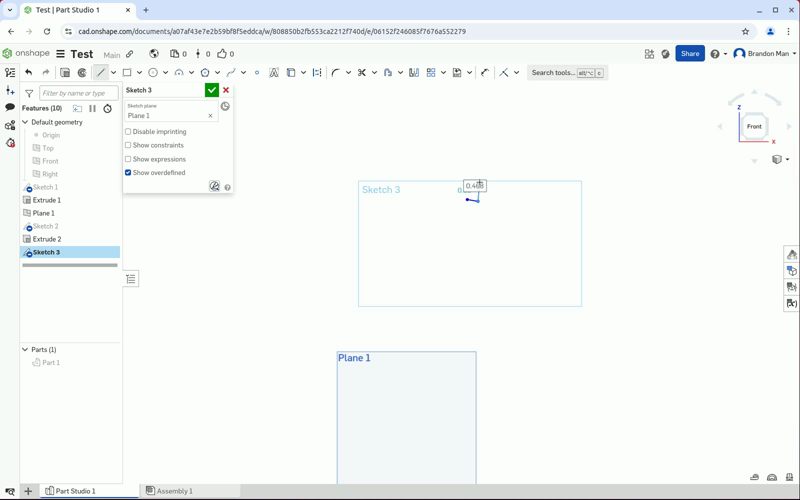
scroll(6)
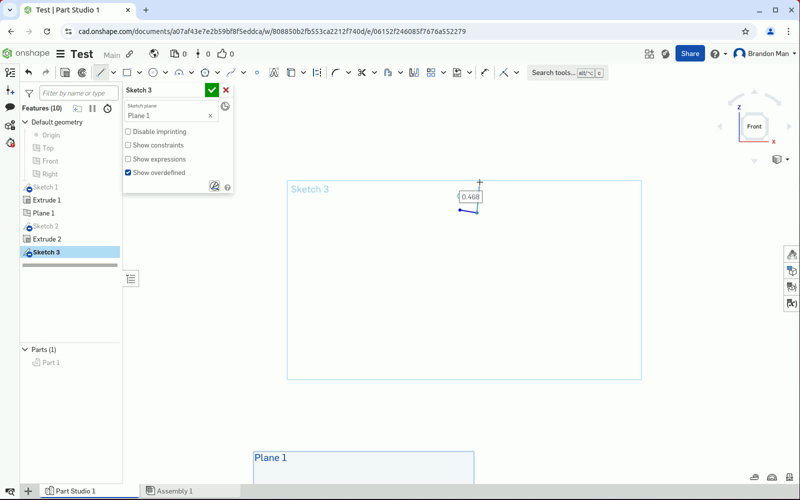
scroll(6)
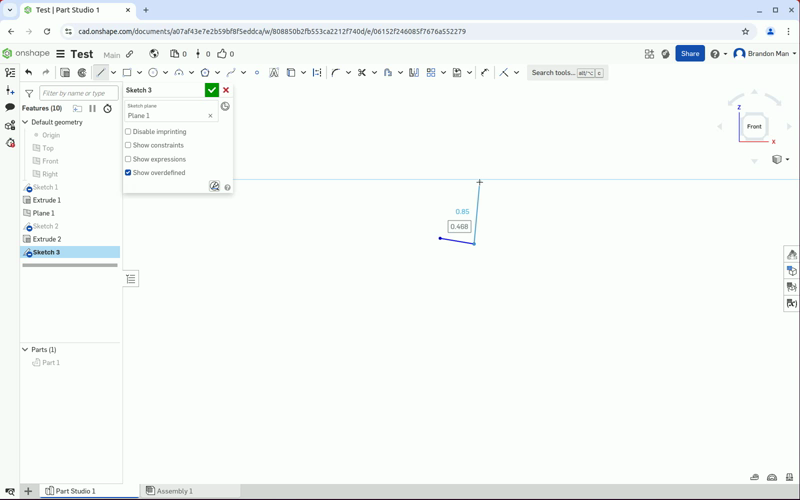
click(479, 181)
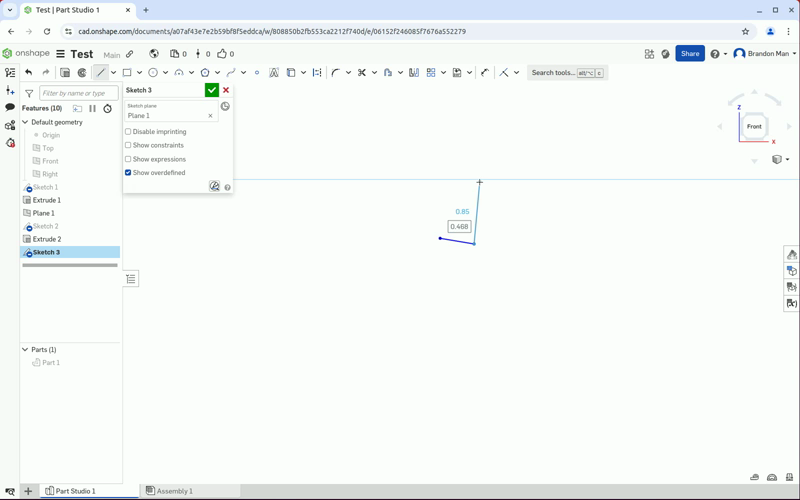
scroll(-6)
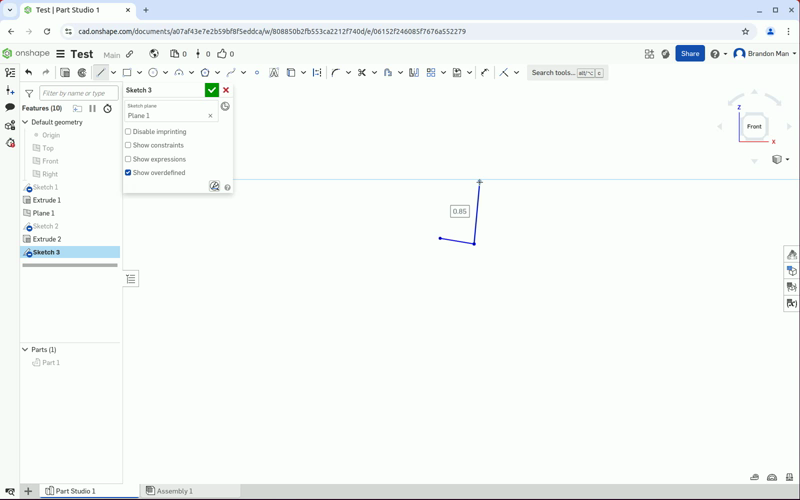
scroll(-6)
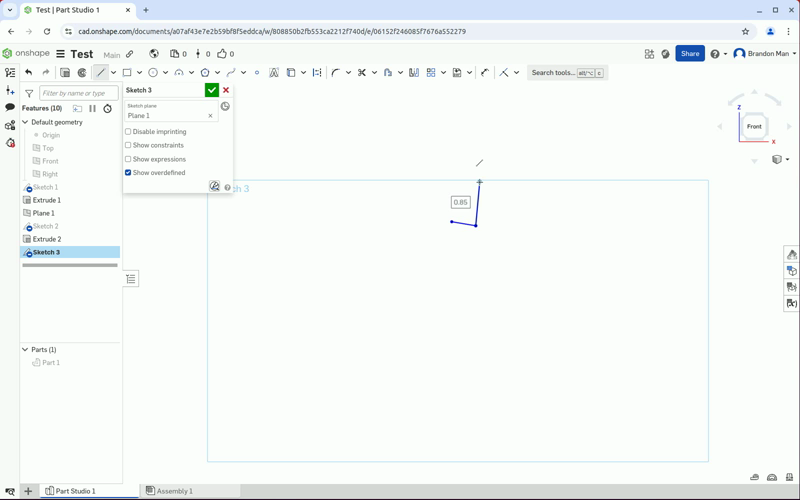
scroll(-6)
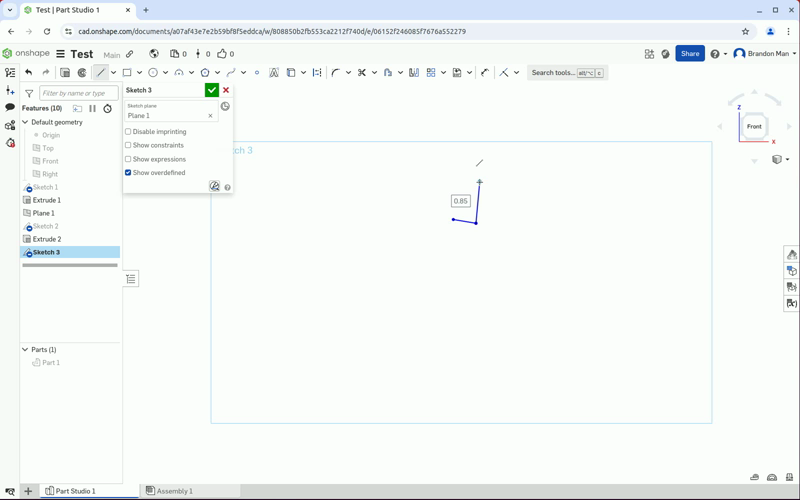
scroll(-6)
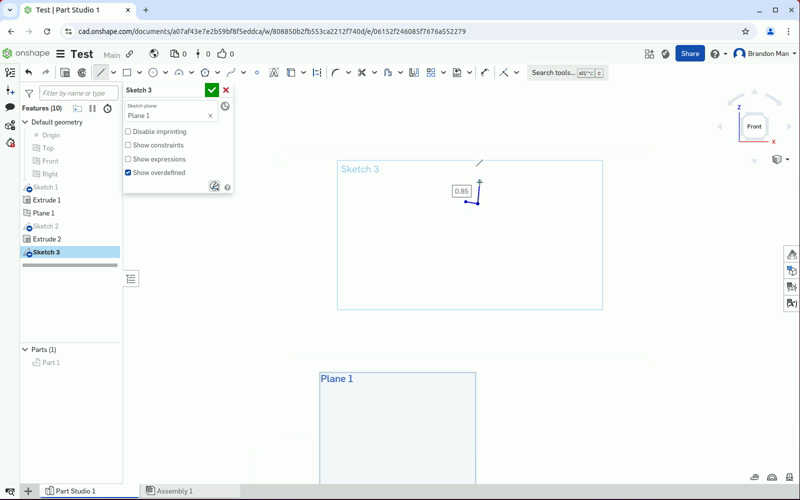
scroll(-6)
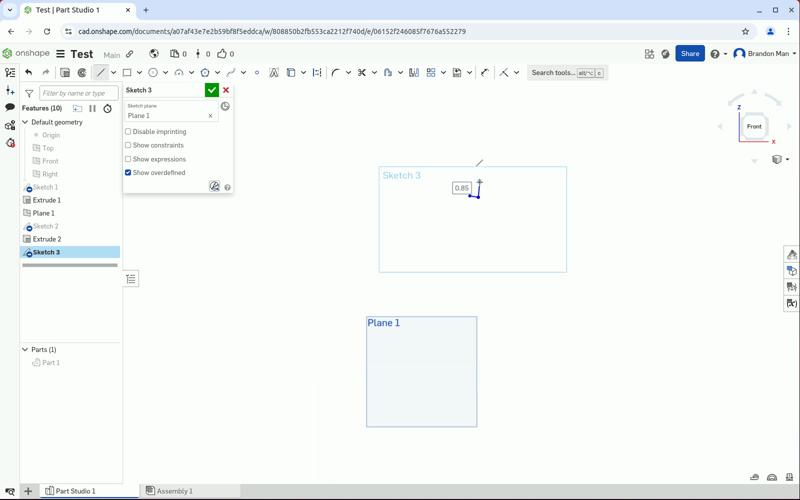
scroll(-6)
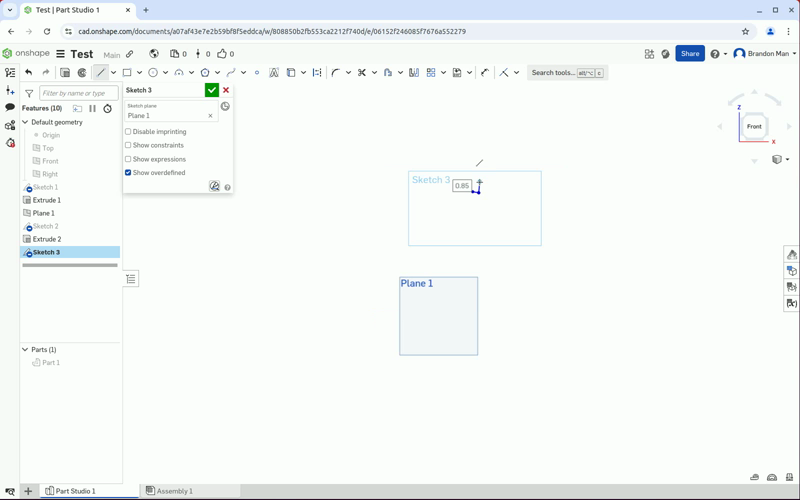
scroll(-6)
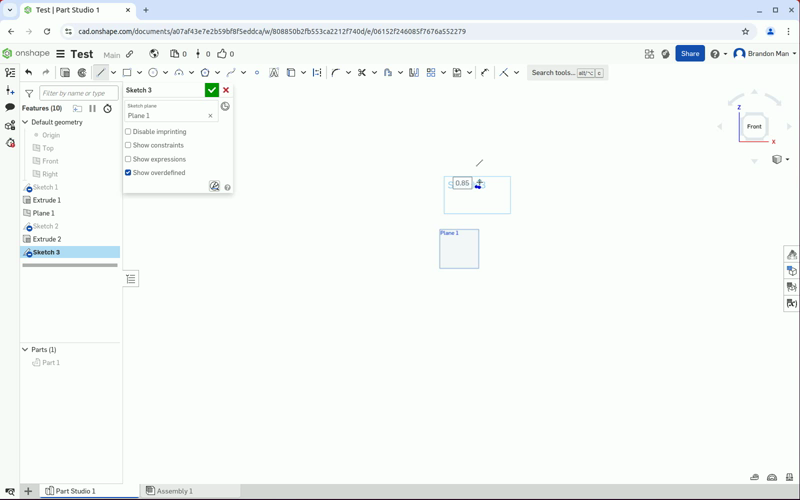
key_up(shift)
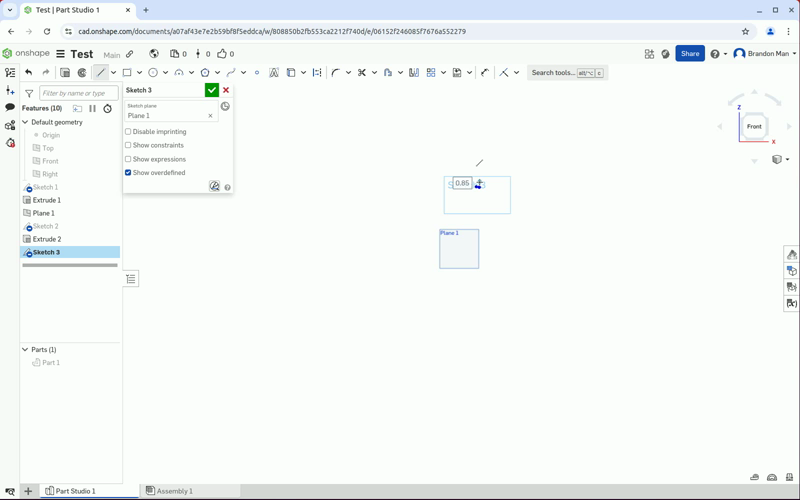
key_down(shift)
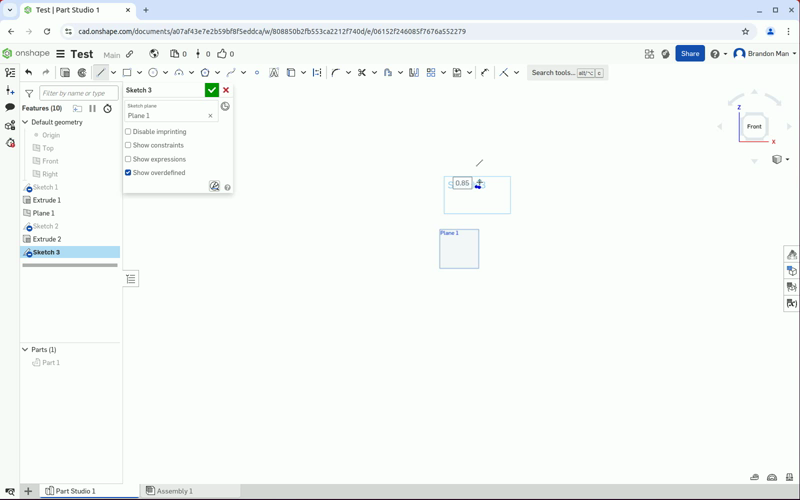
mouse_move(509, 181)
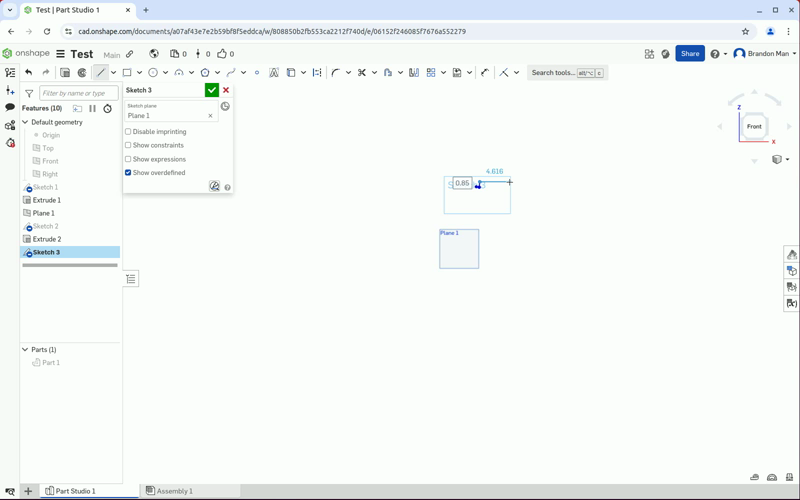
mouse_move(477, 180)
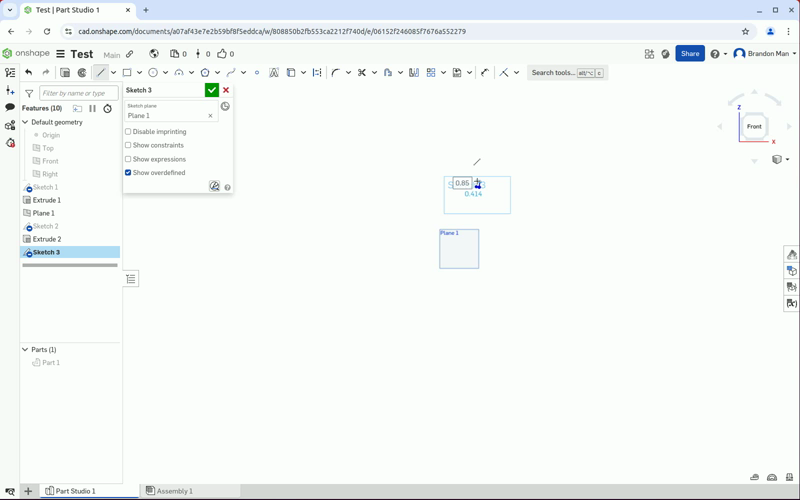
scroll(6)
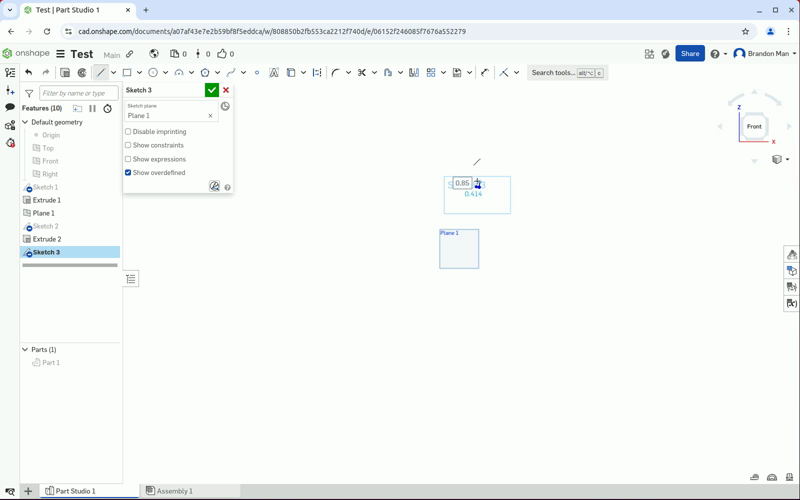
scroll(6)
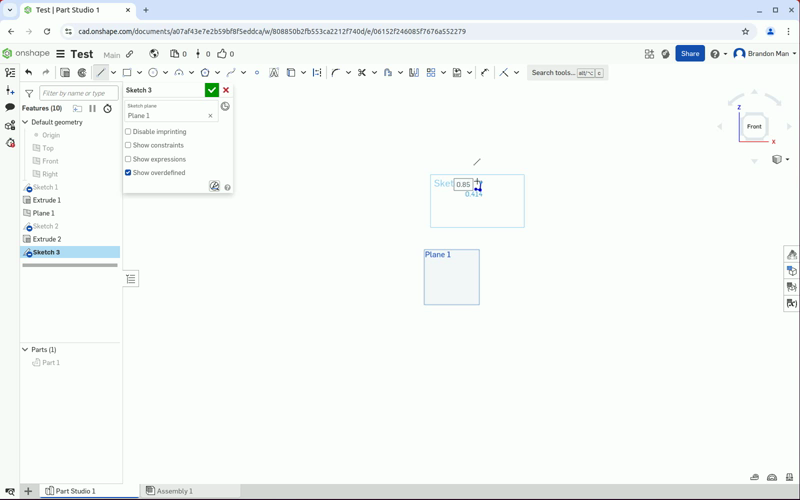
scroll(6)
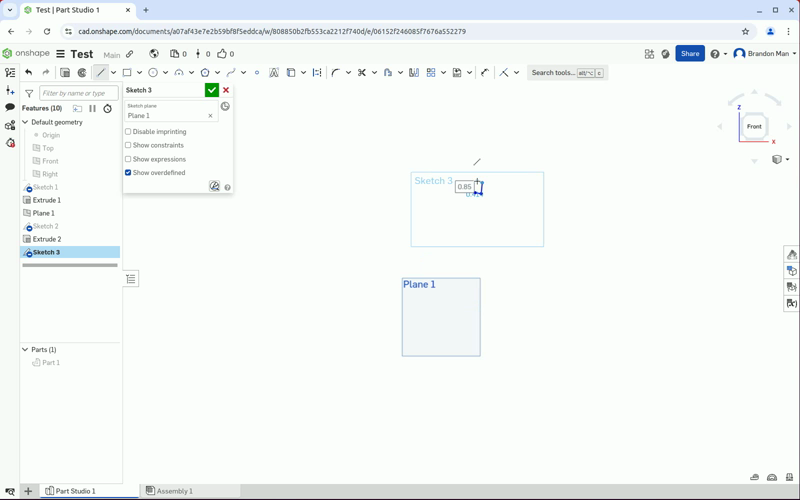
scroll(6)
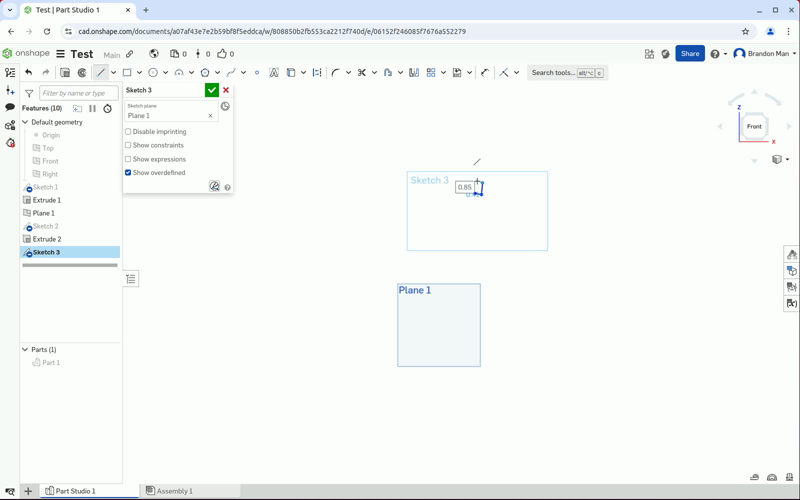
scroll(6)
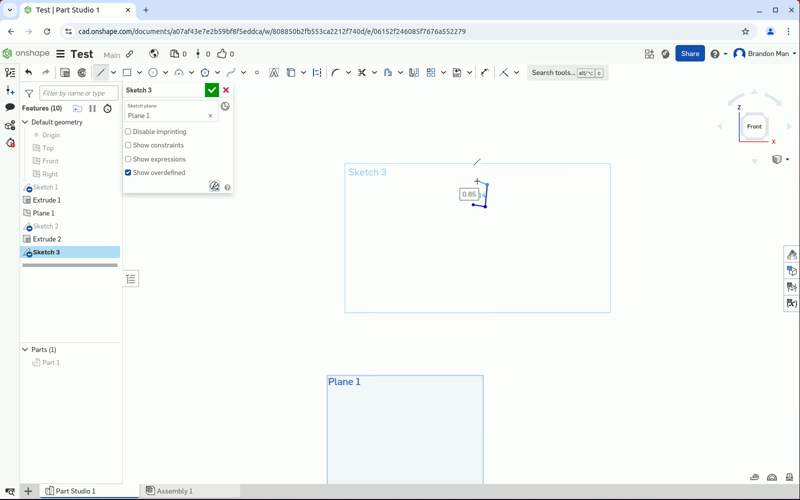
scroll(6)
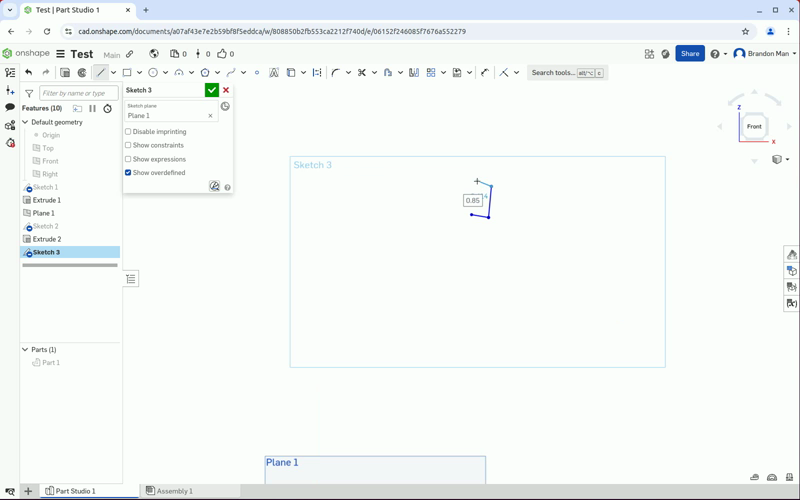
scroll(6)
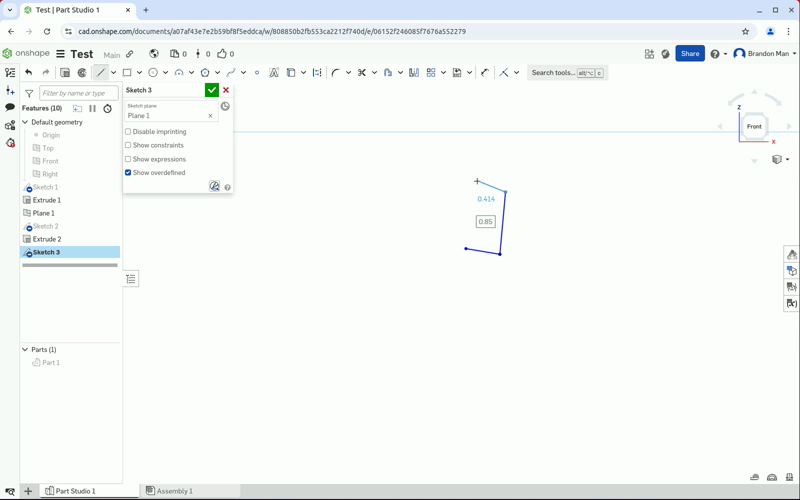
click(477, 180)
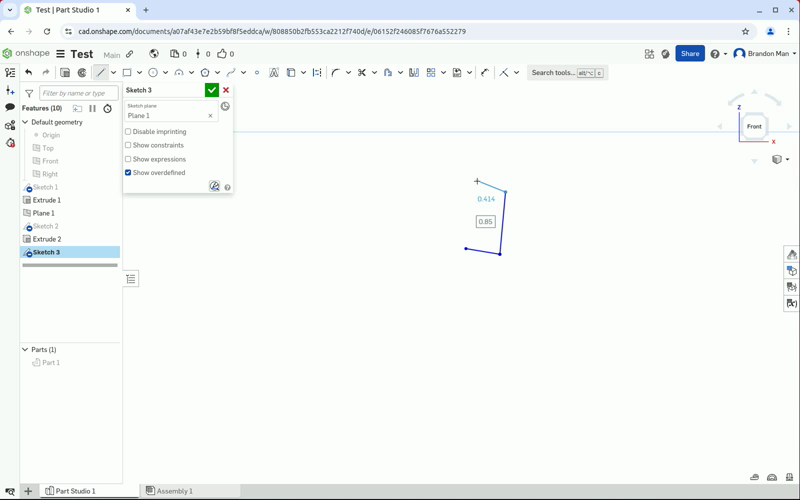
scroll(-6)
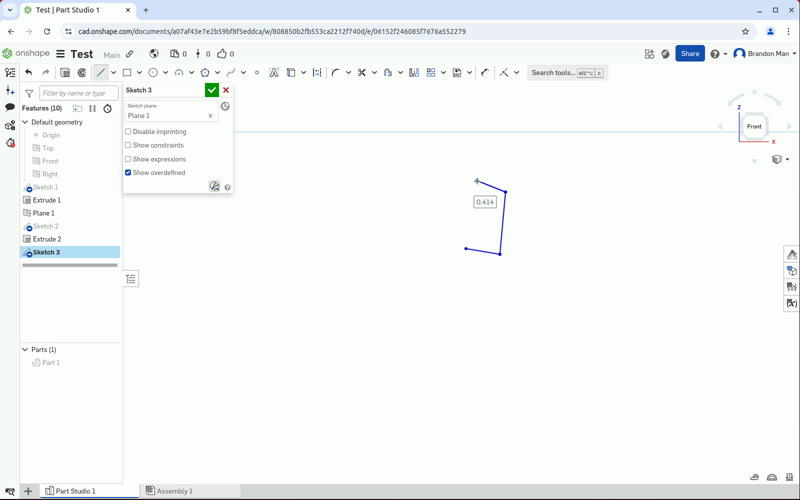
scroll(-6)
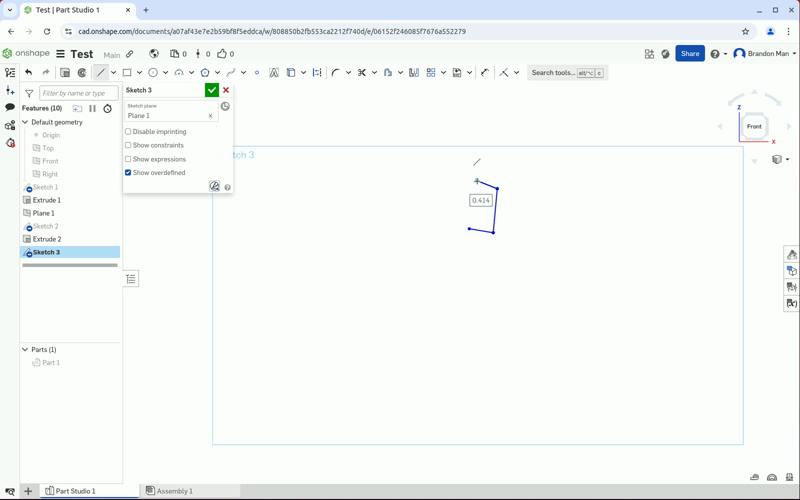
scroll(-6)
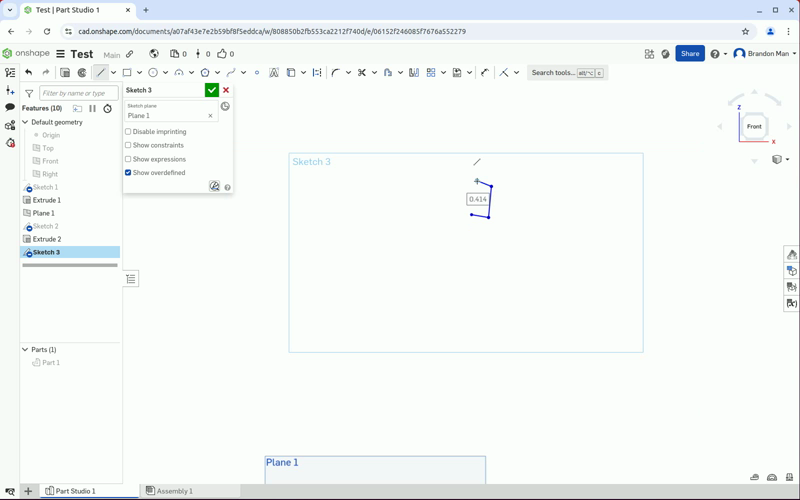
scroll(-6)
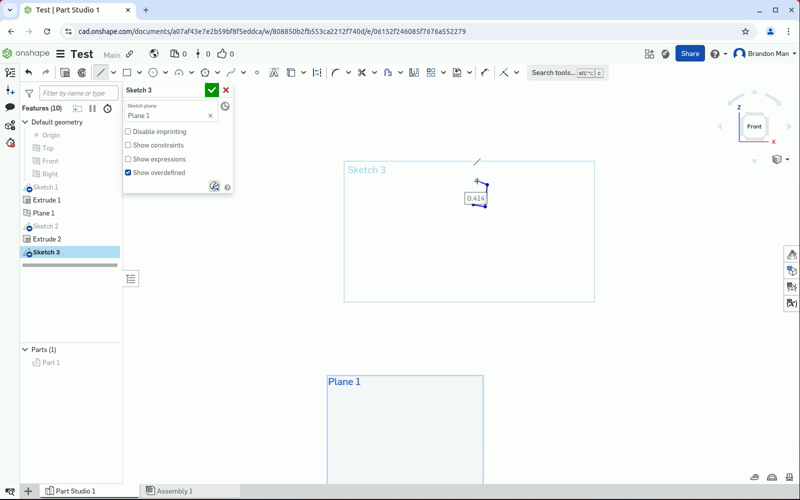
scroll(-6)
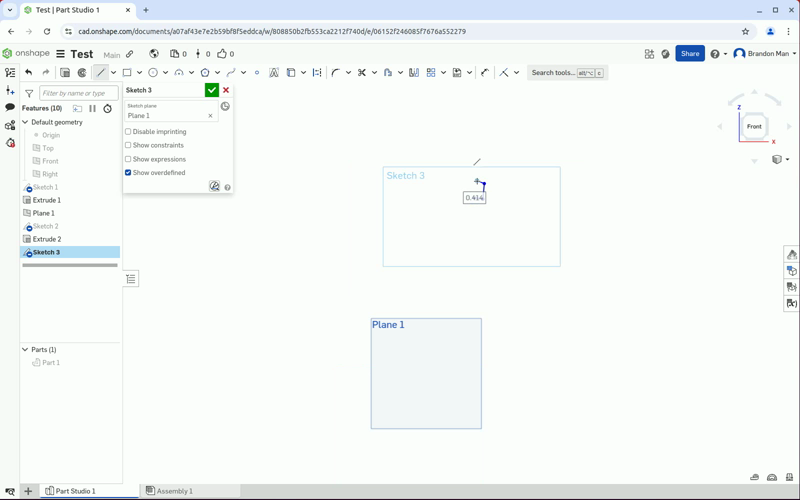
scroll(-6)
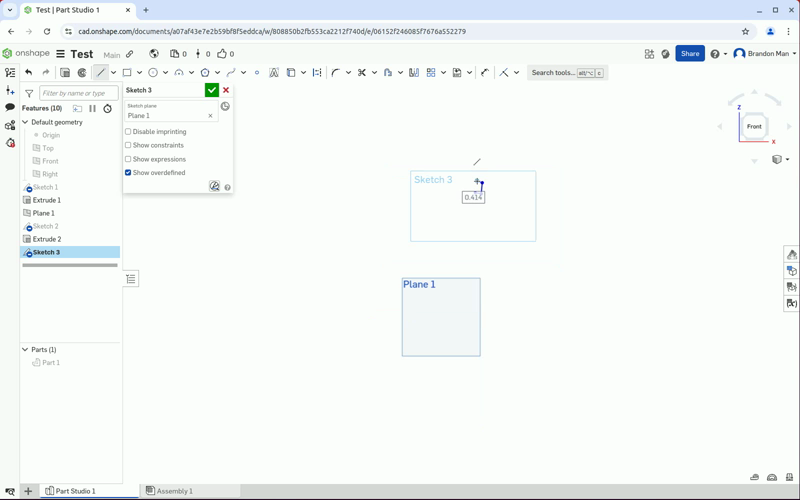
scroll(-6)
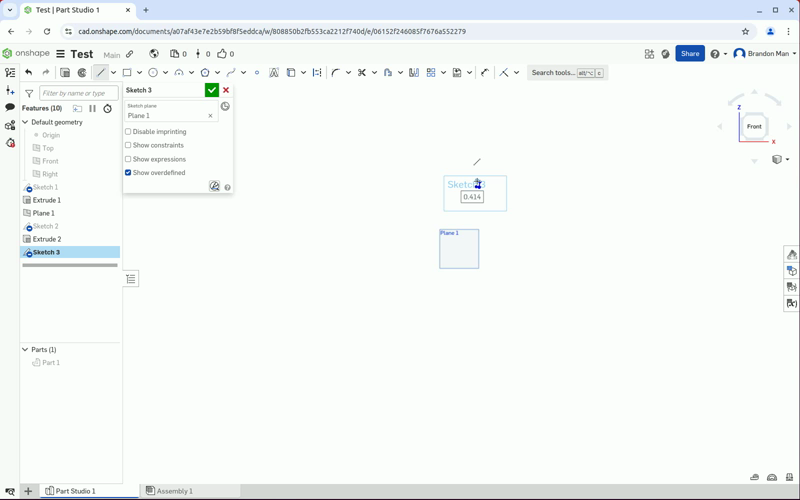
key_up(shift)
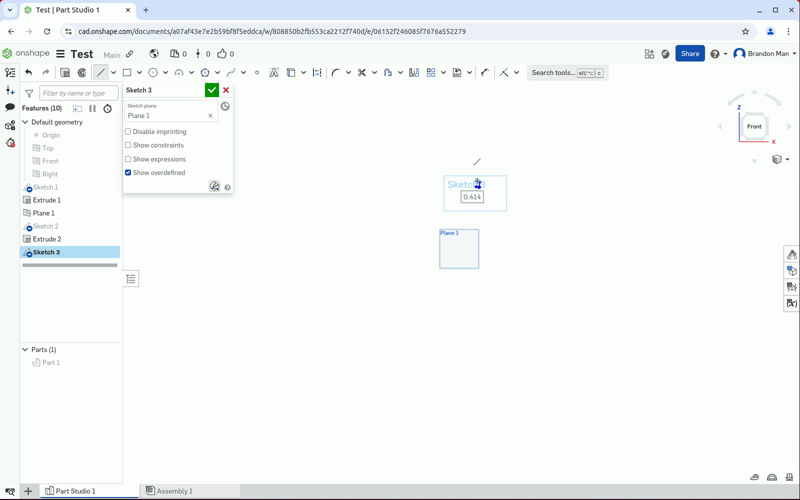
mouse_move(507, 180)
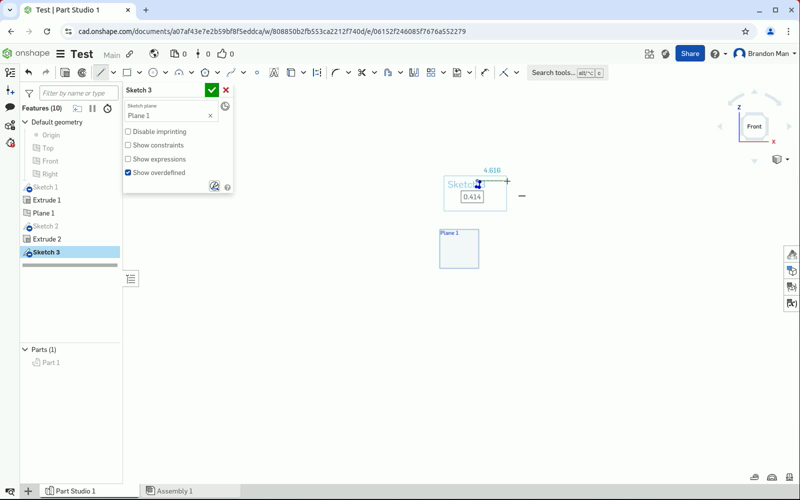
key_down(shift)
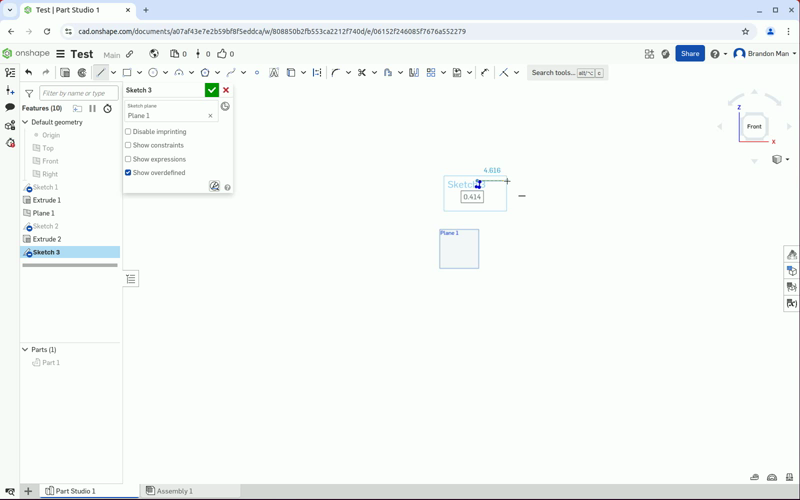
mouse_move(476, 186)
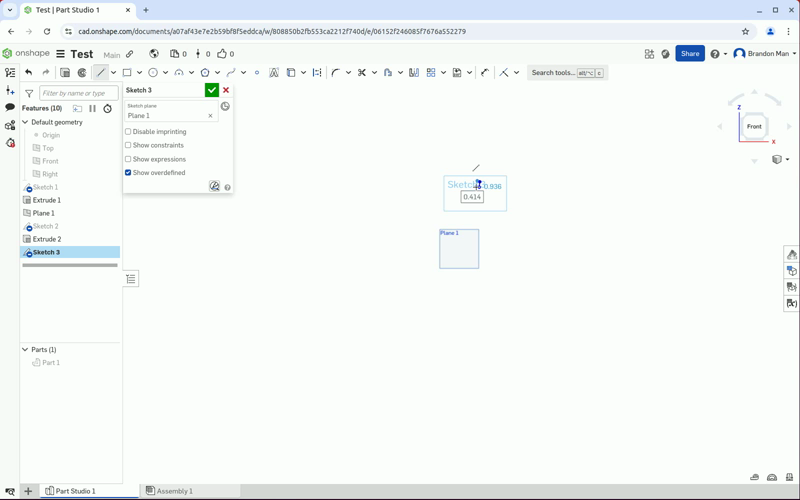
scroll(6)
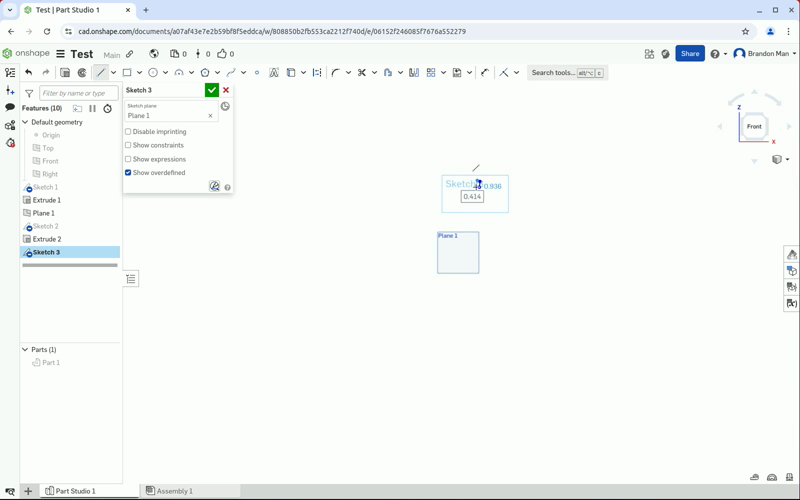
scroll(6)
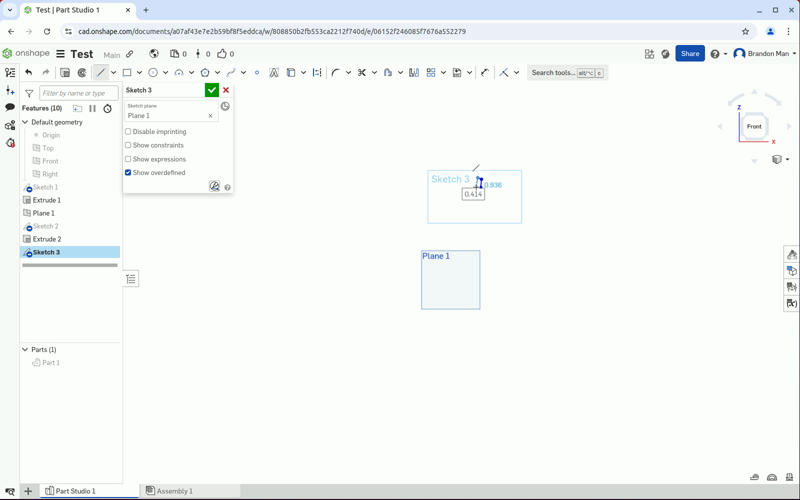
scroll(6)
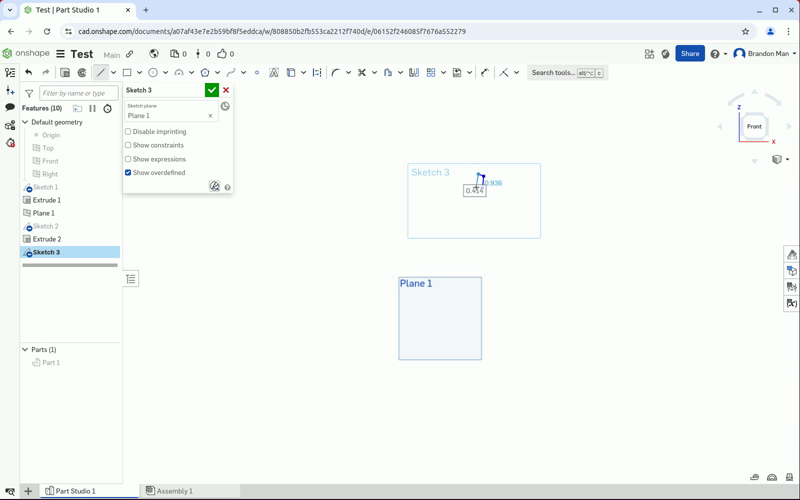
scroll(6)
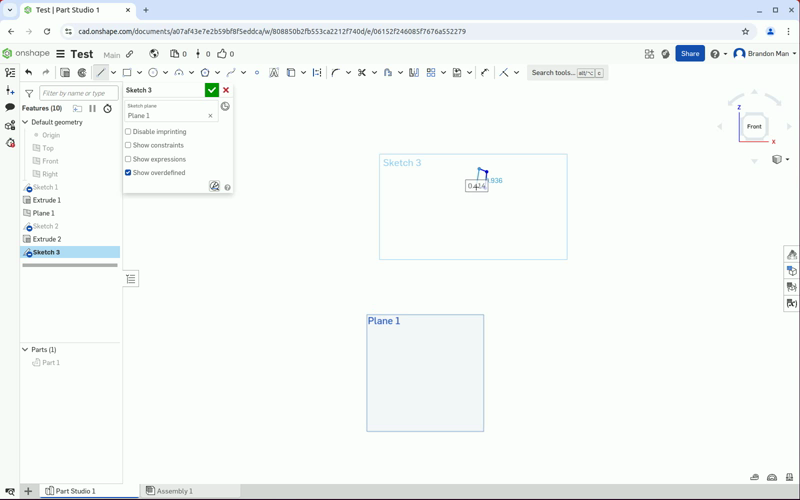
scroll(6)
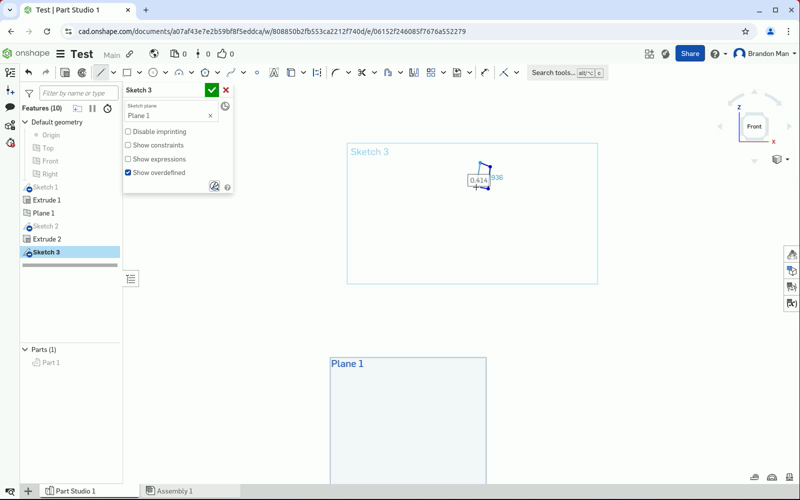
scroll(6)
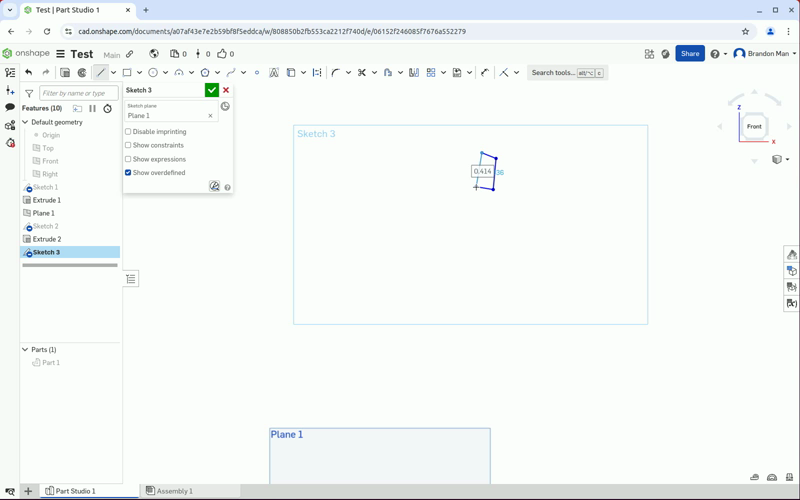
scroll(6)
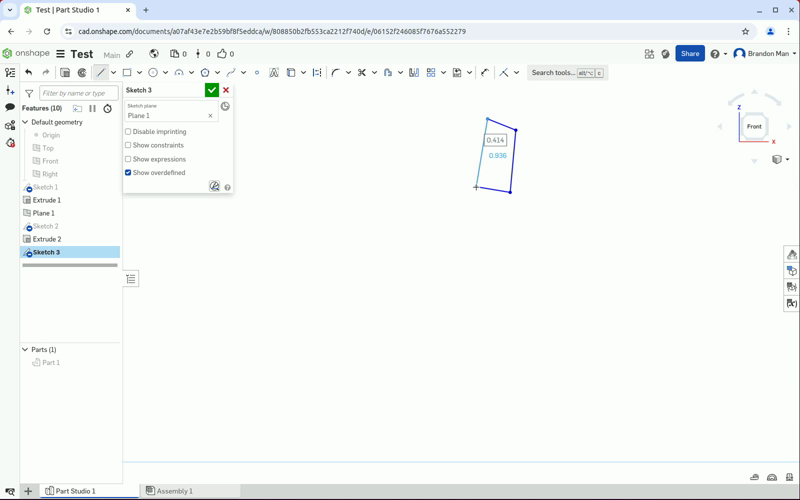
key_up(shift)
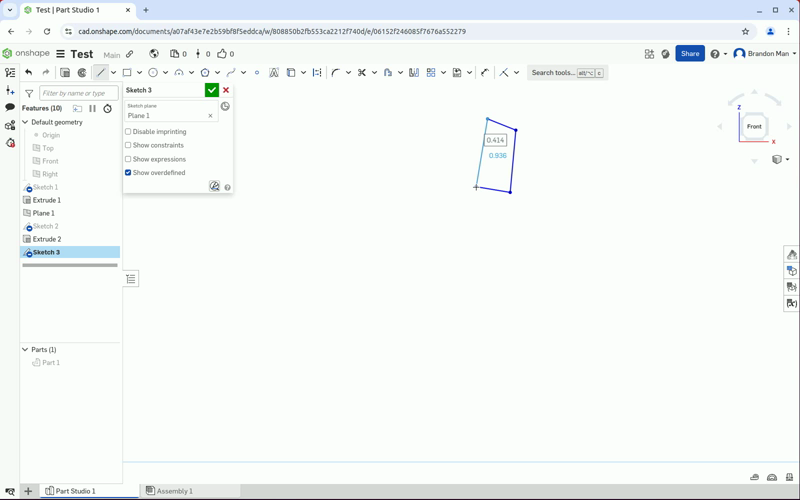
click(476, 186)
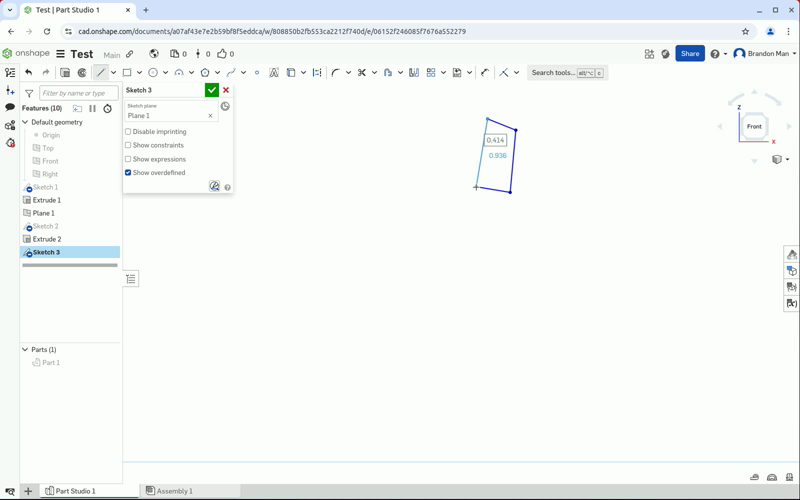
scroll(-6)
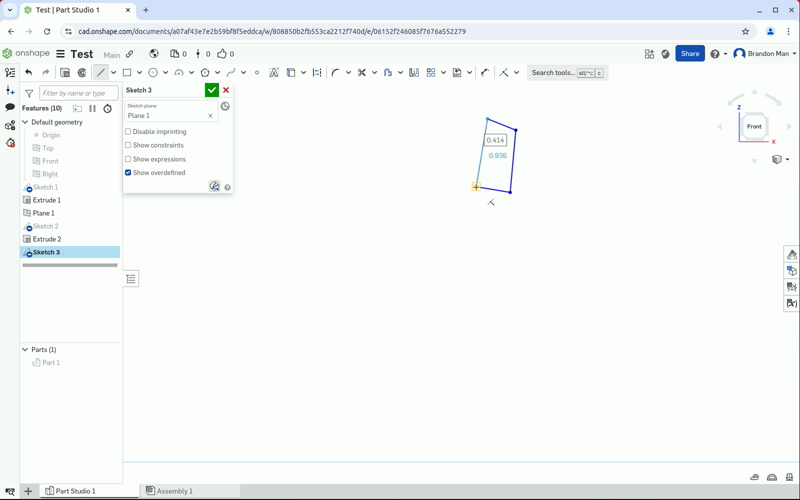
scroll(-6)
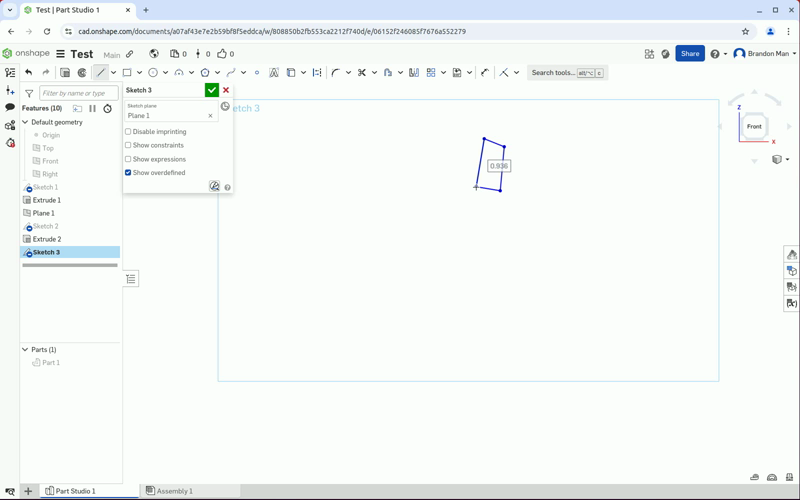
scroll(-6)
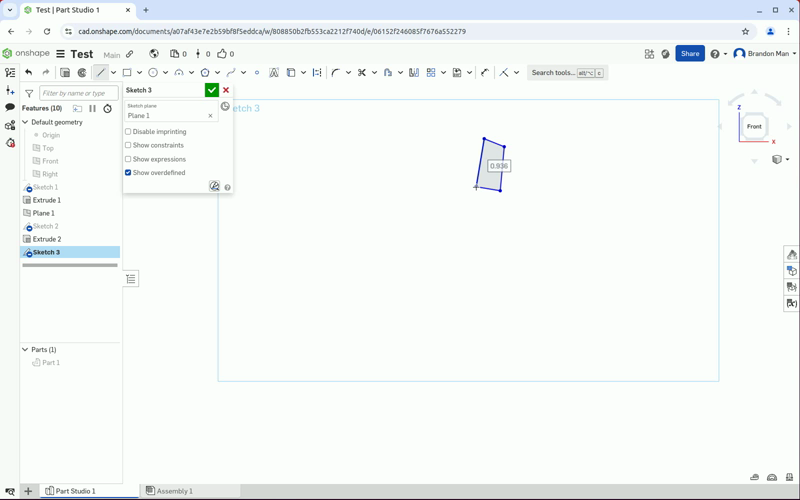
scroll(-6)
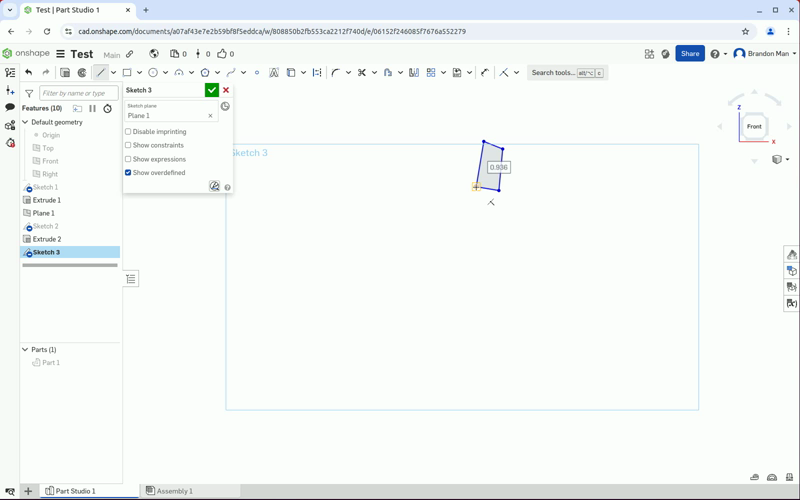
scroll(-6)
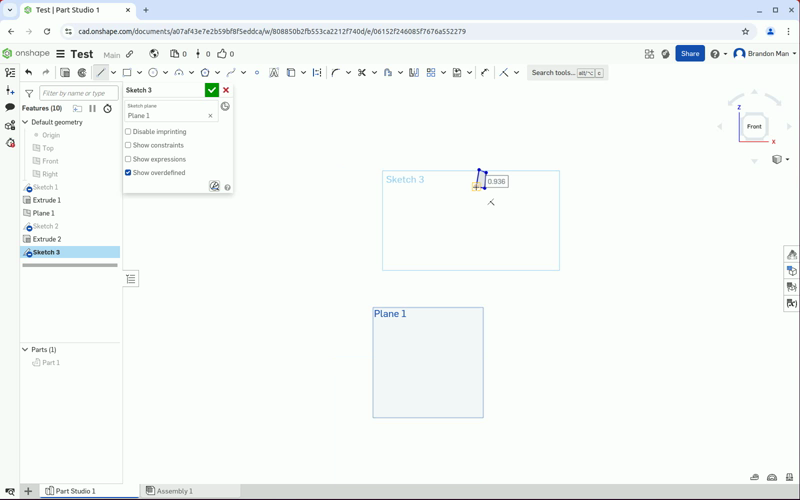
scroll(-6)
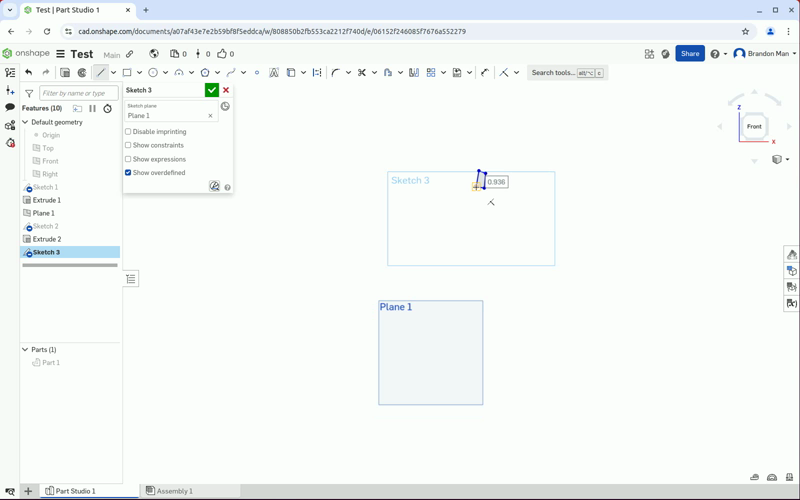
scroll(-6)
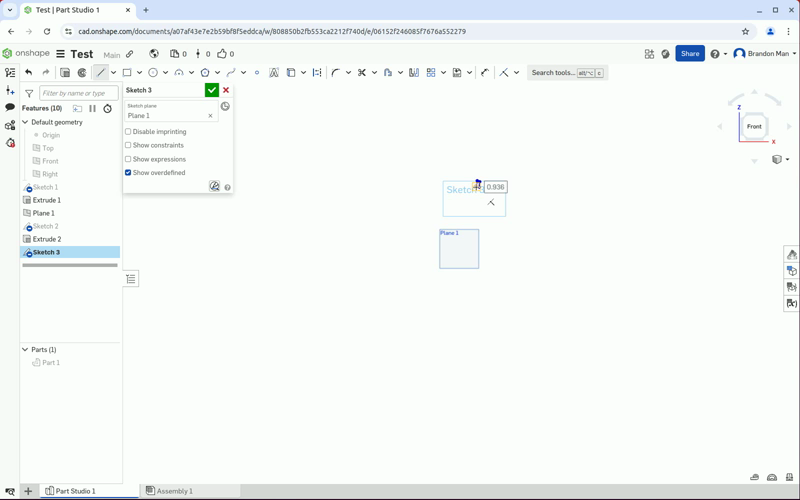
key(esc)
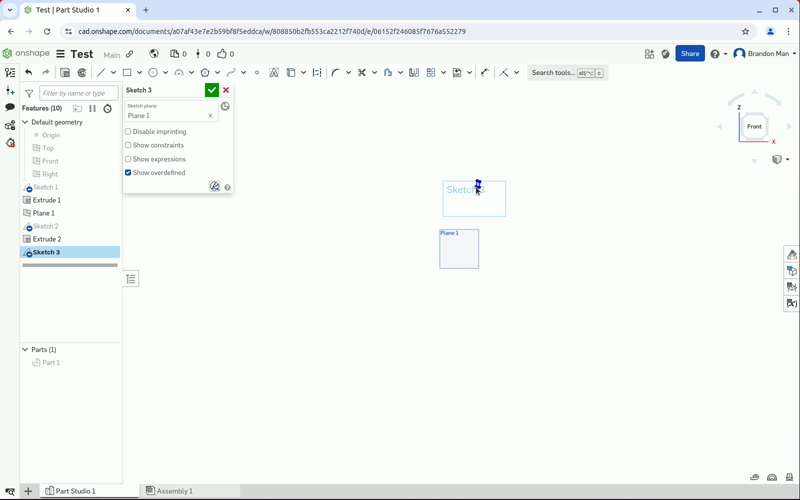
mouse_move(477, 186)
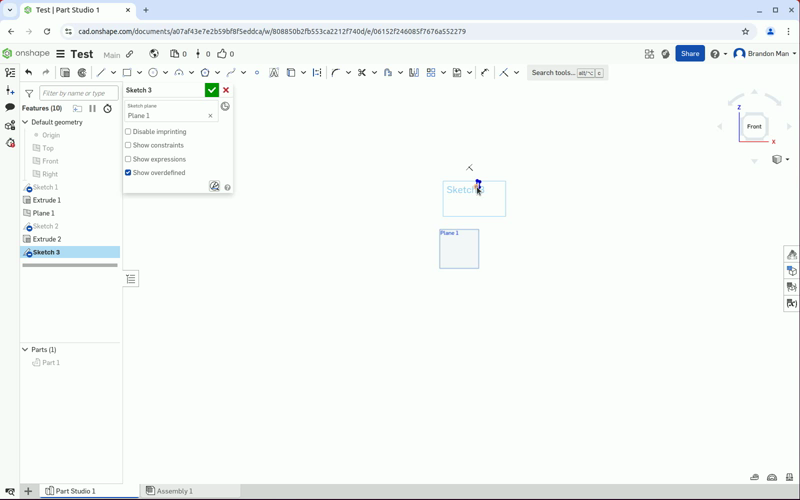
scroll(6)
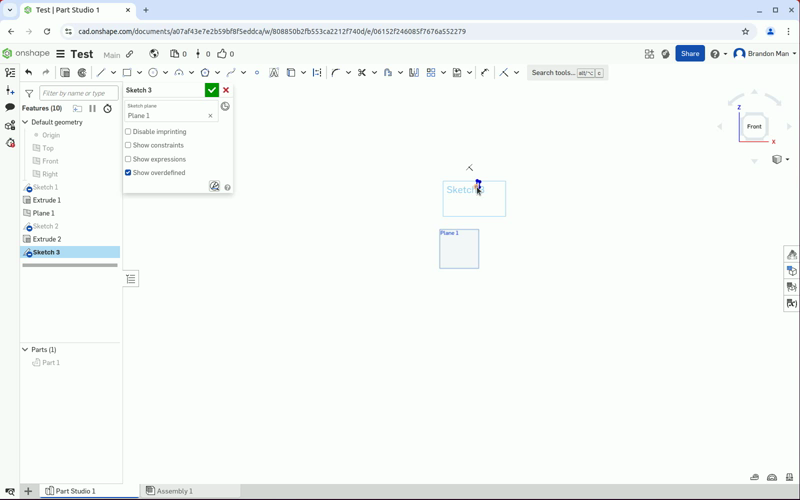
scroll(6)
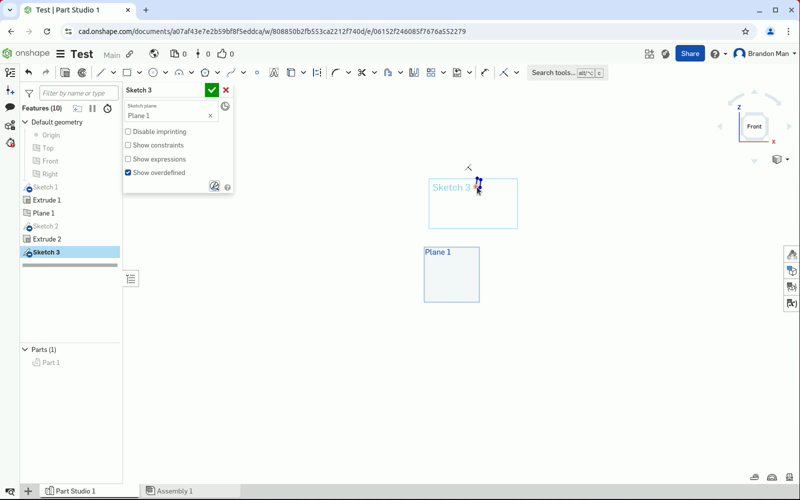
scroll(6)
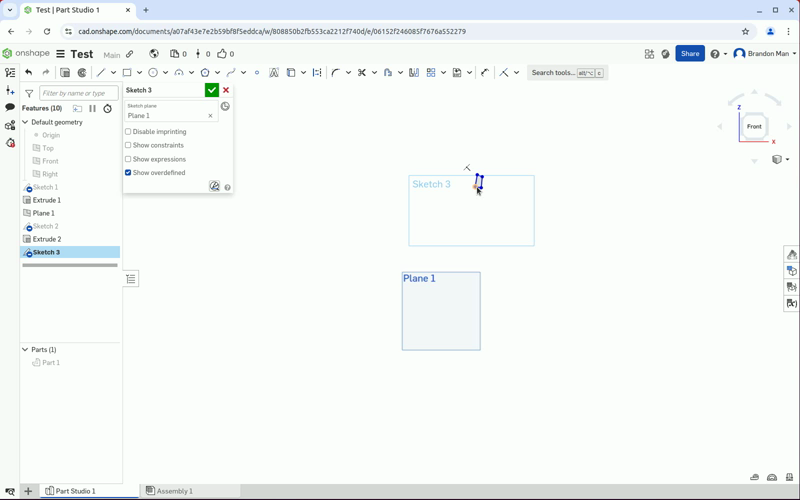
scroll(6)
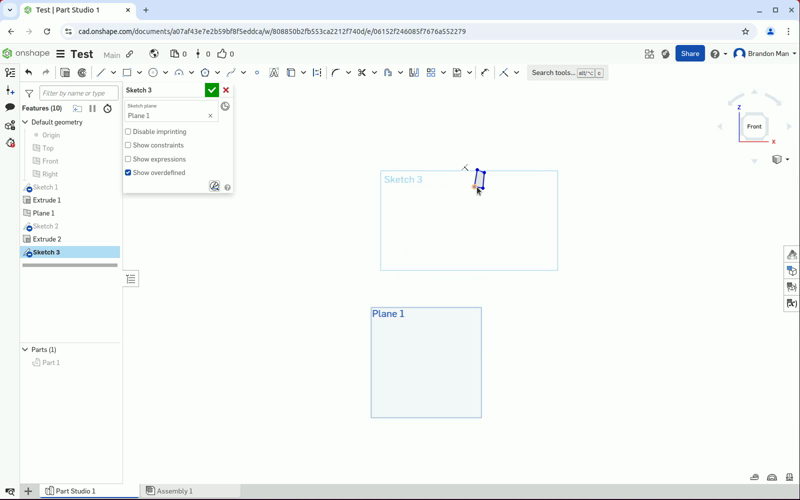
scroll(6)
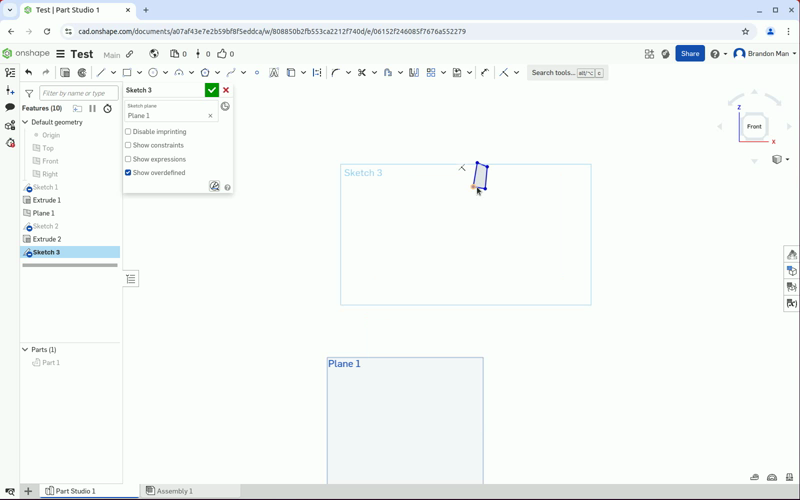
scroll(6)
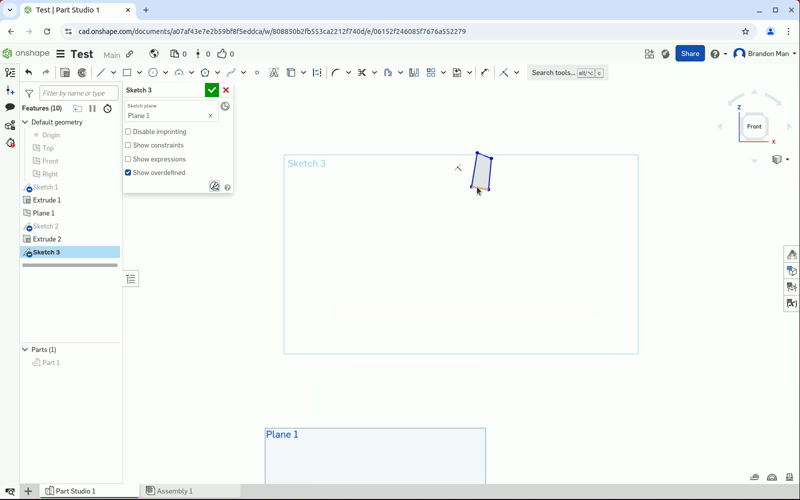
scroll(6)
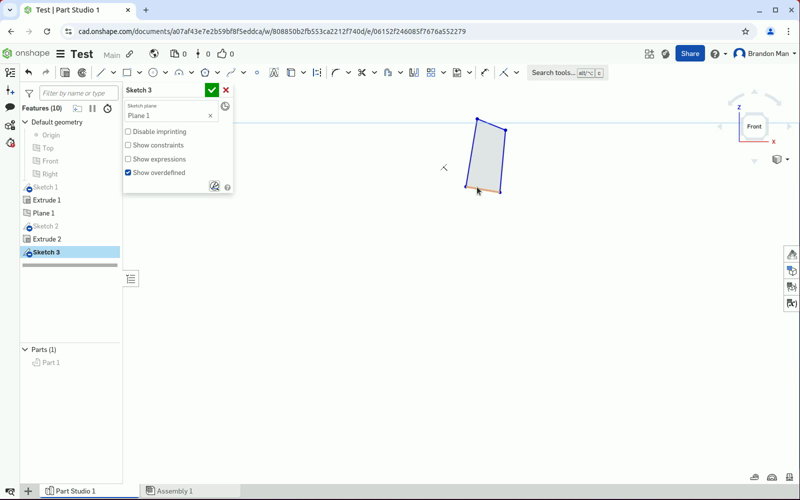
click(477, 186)
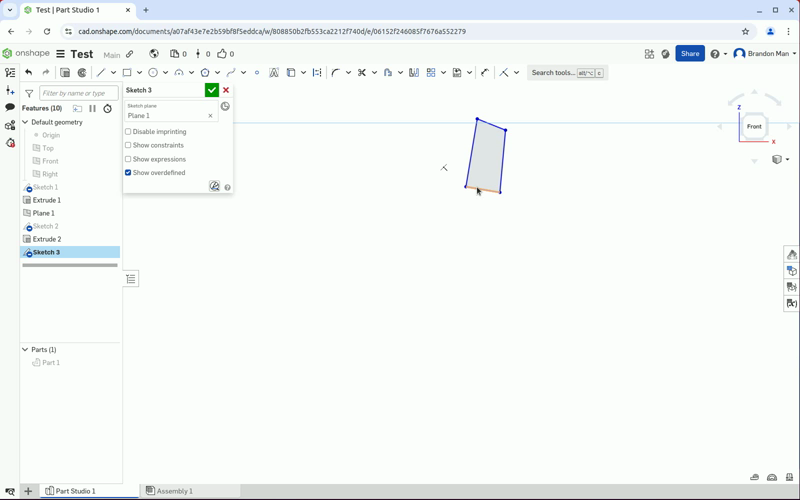
scroll(-6)
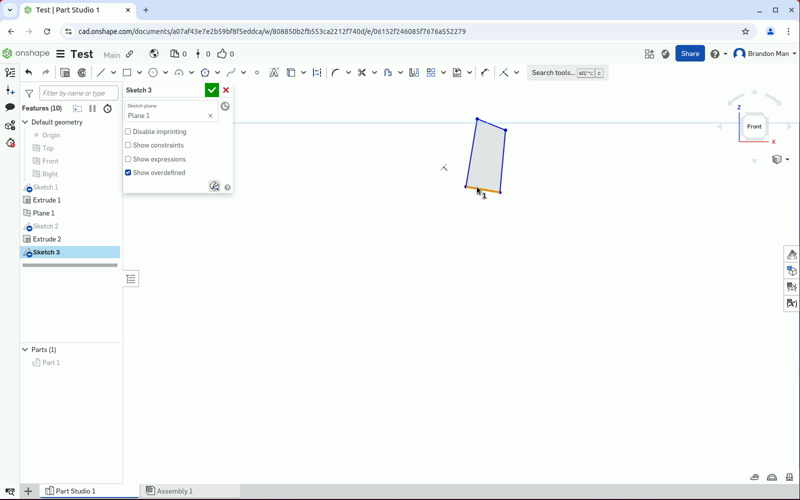
scroll(-6)
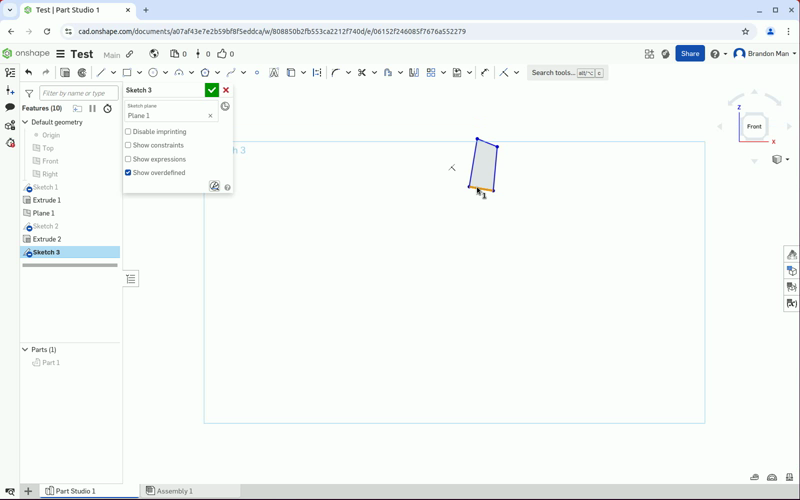
scroll(-6)
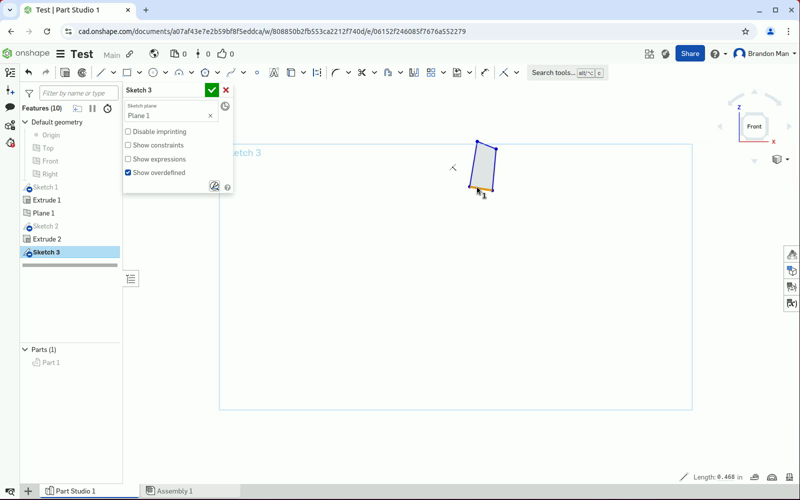
scroll(-6)
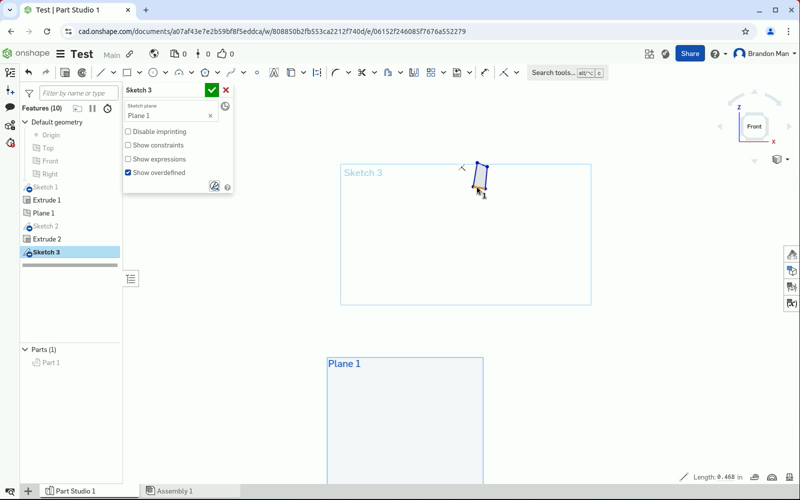
scroll(-6)
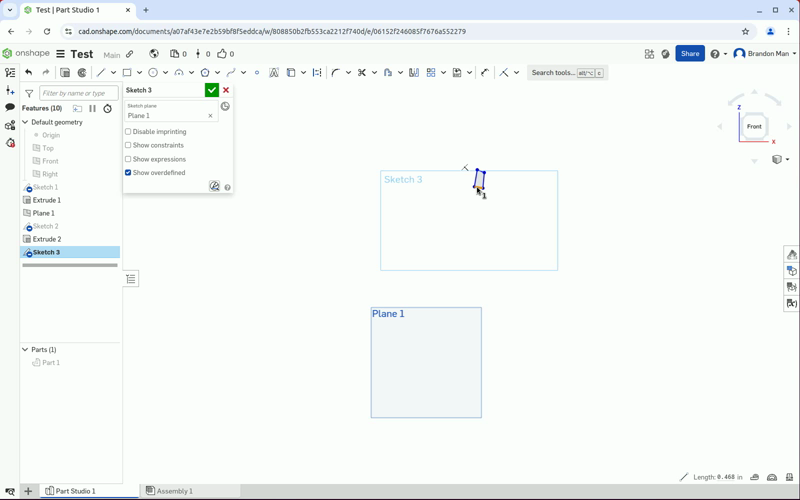
scroll(-6)
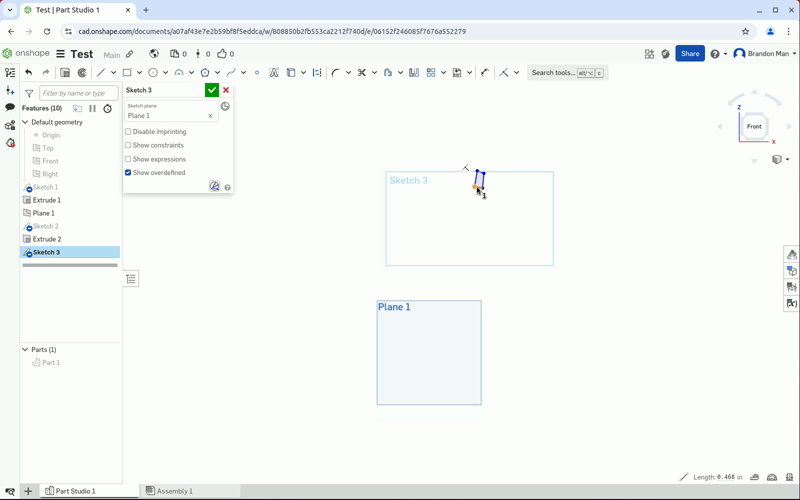
scroll(-6)
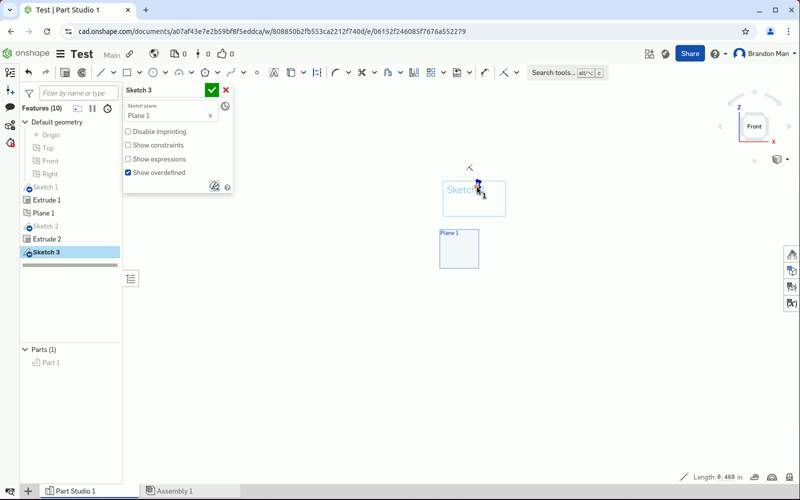
mouse_move(73, 352)
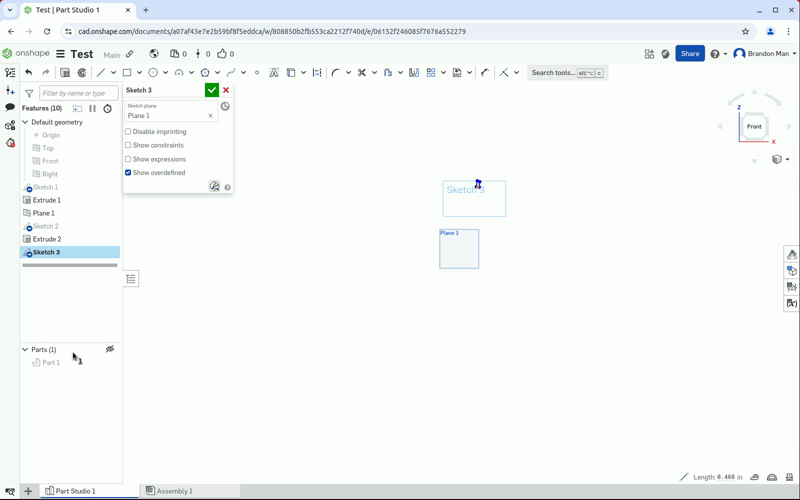
key(shift+y)
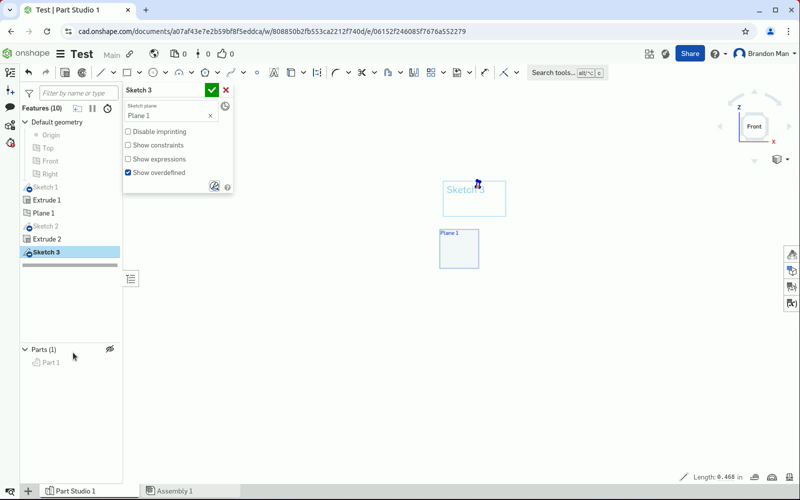
key(shift+e)
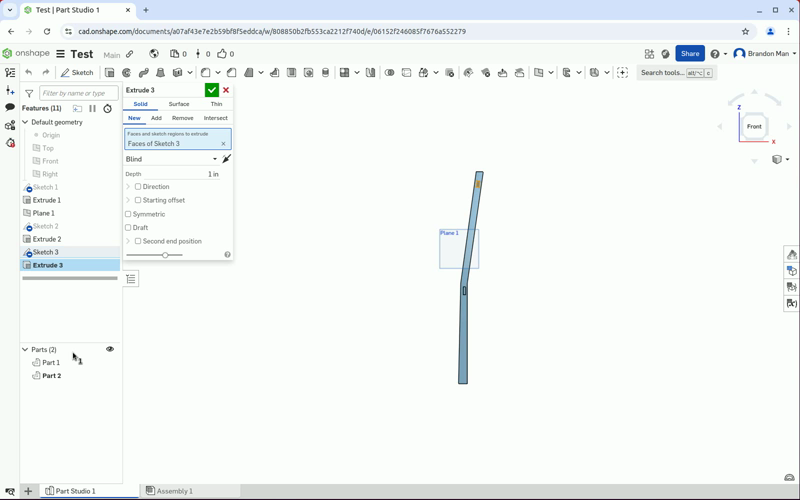
mouse_move(143, 106)
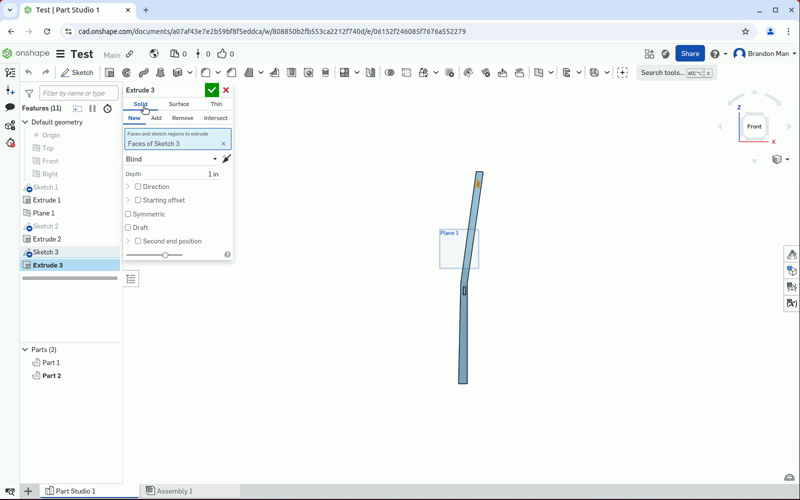
click(143, 106)
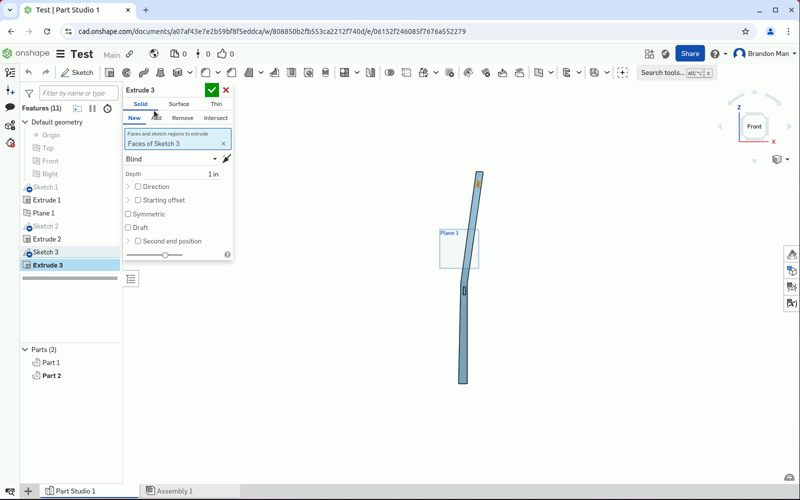
mouse_move(186, 120)
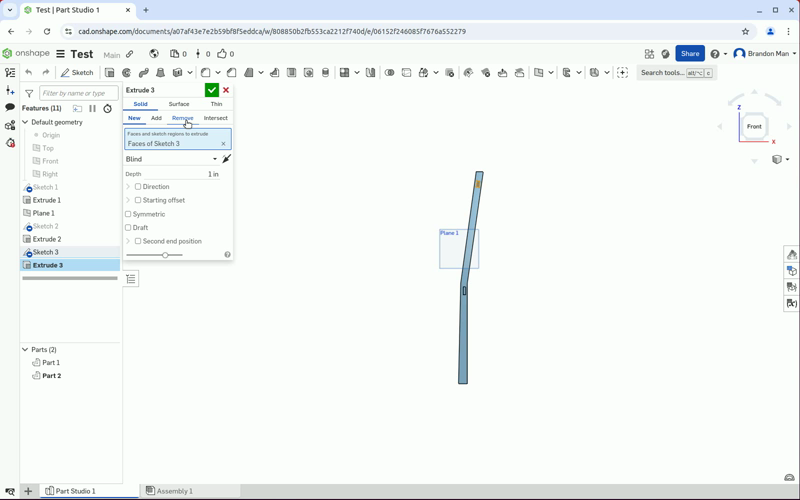
click(186, 120)
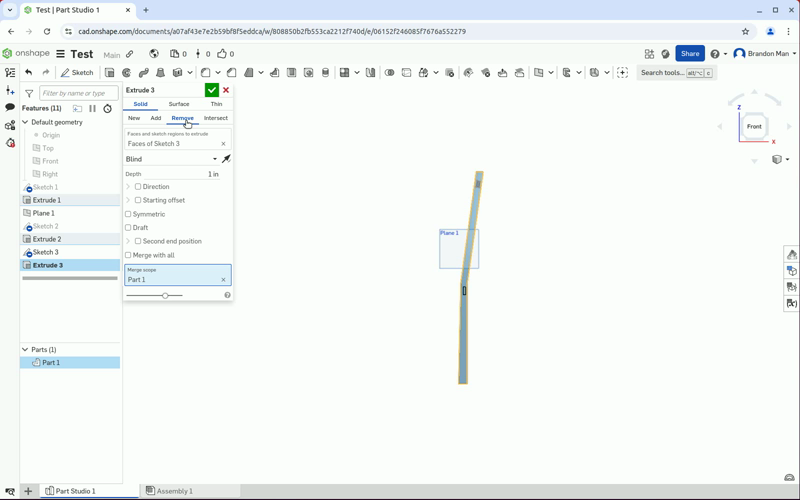
key(tab, 4)
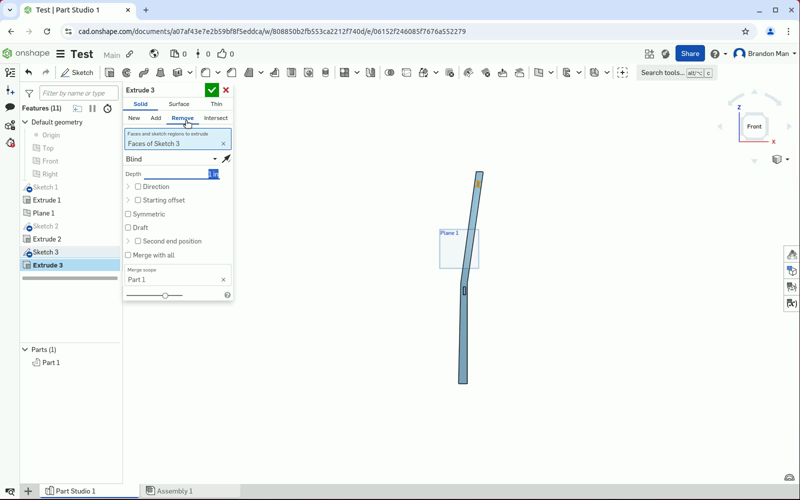
text(0.481)
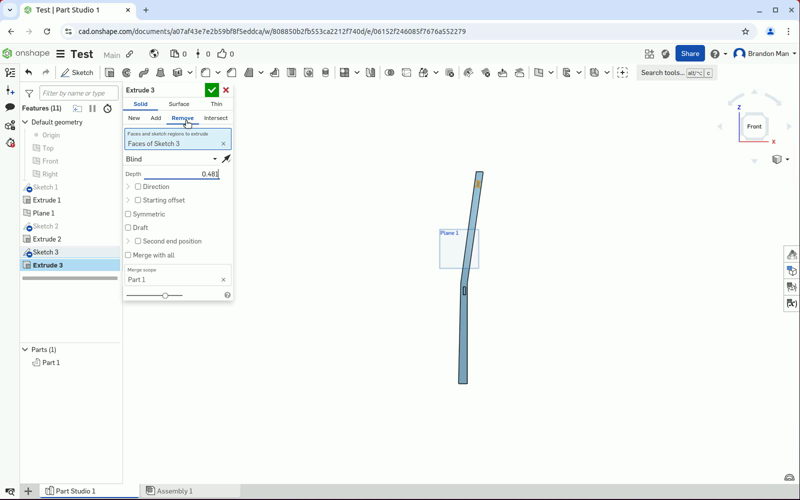
key(tab, 6)
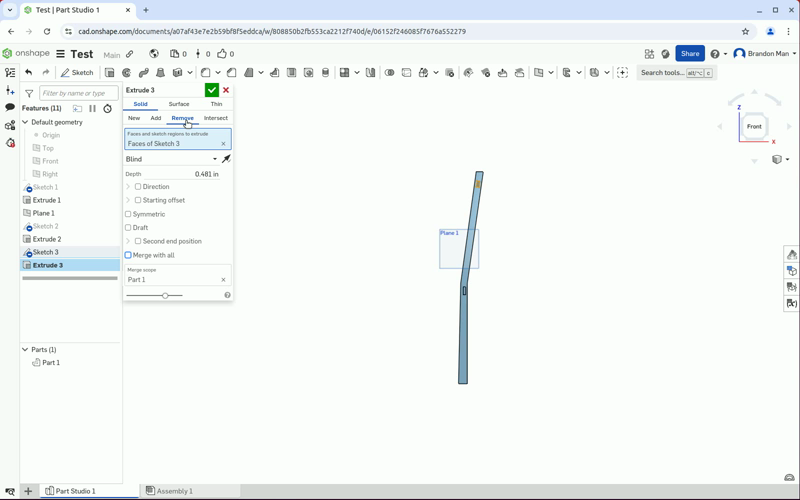
key(space)
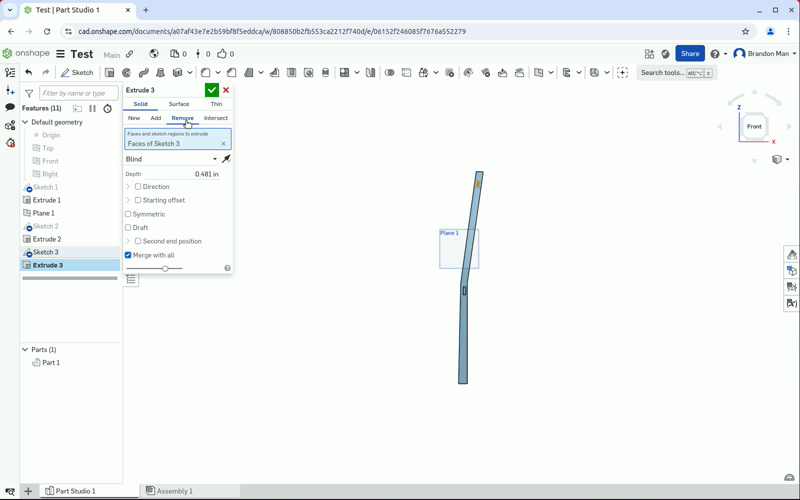
key(enter)
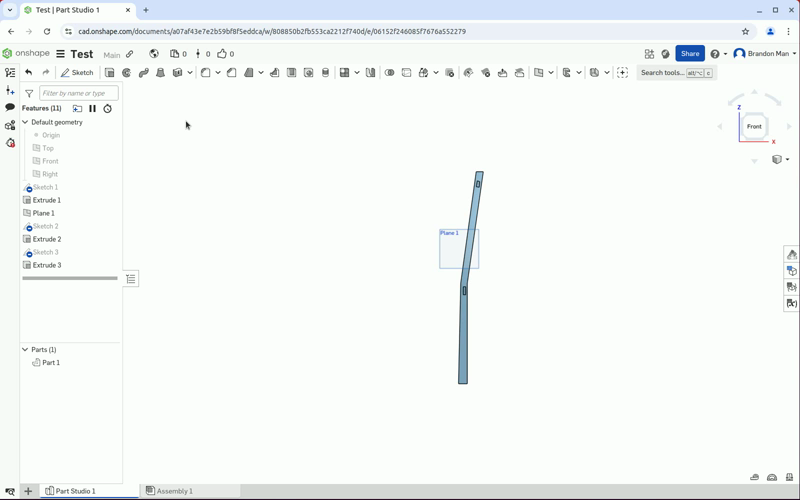
key(shift+h)
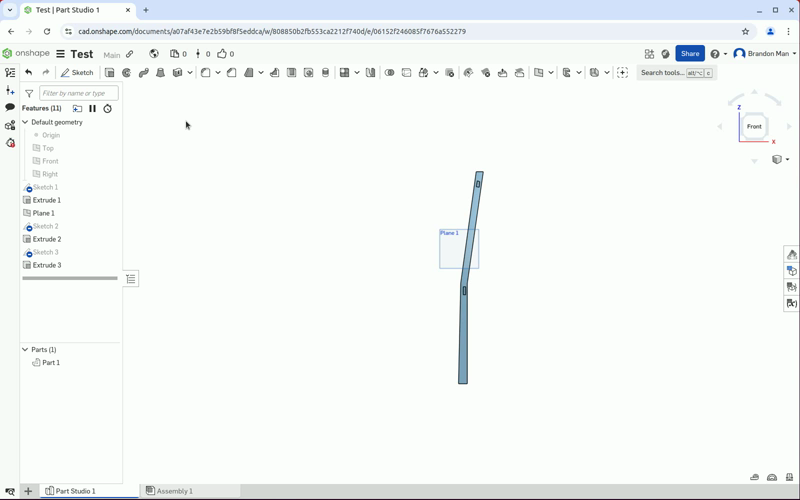
key(shift+h)
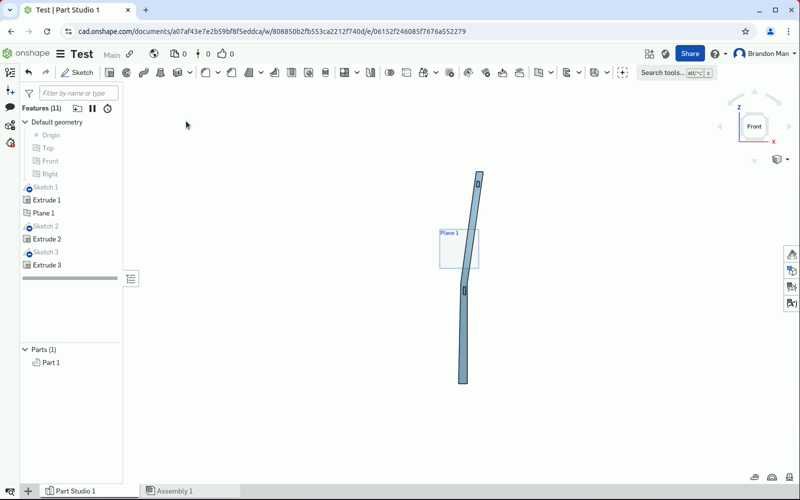
mouse_move(73, 189)
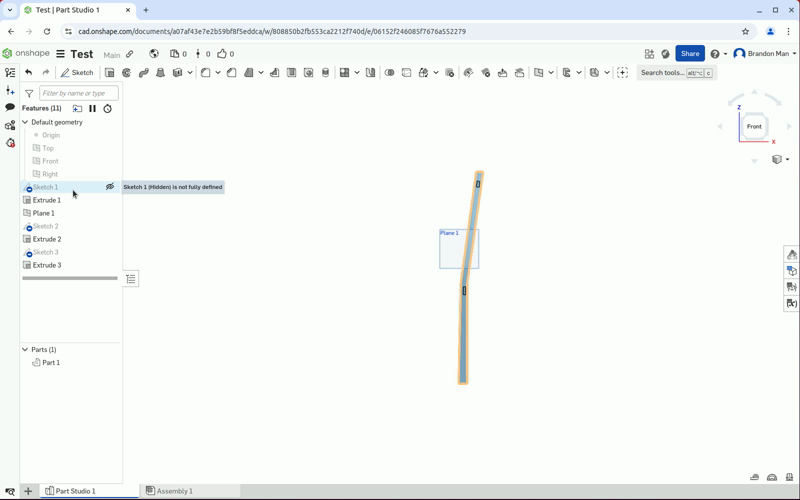
click(73, 189)
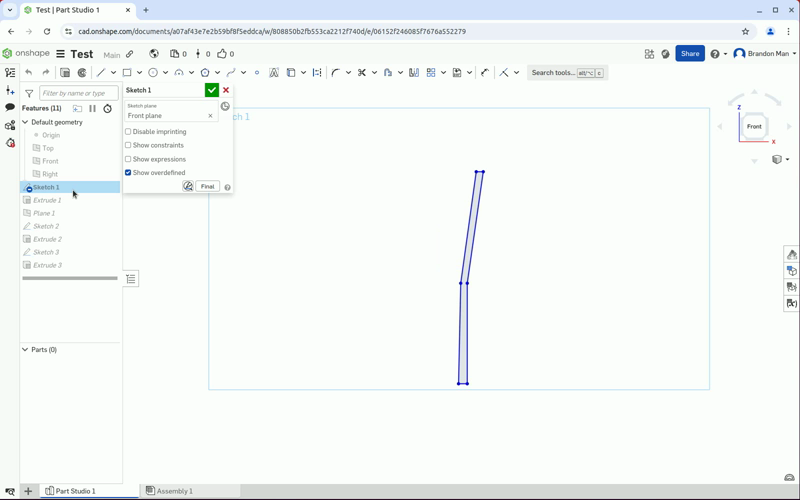
mouse_move(229, 92)
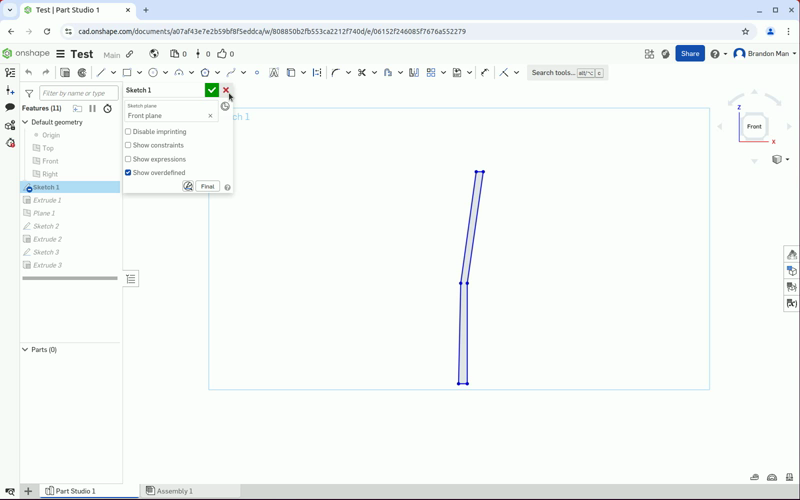
click(229, 92)
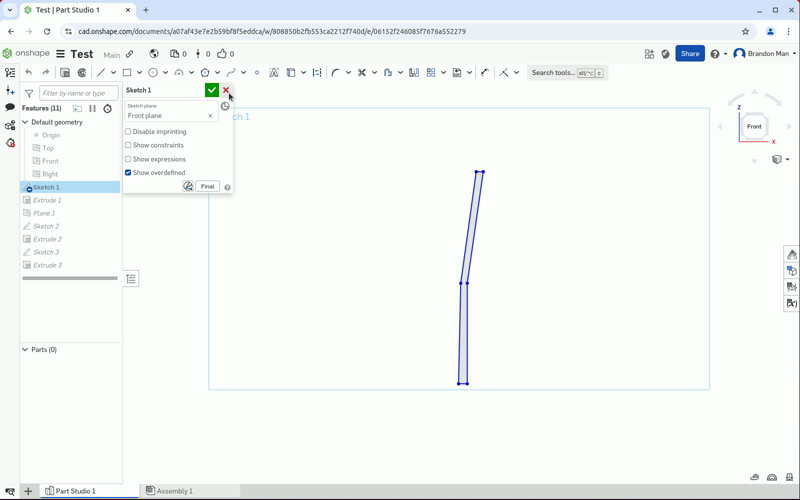
key(shift+s)
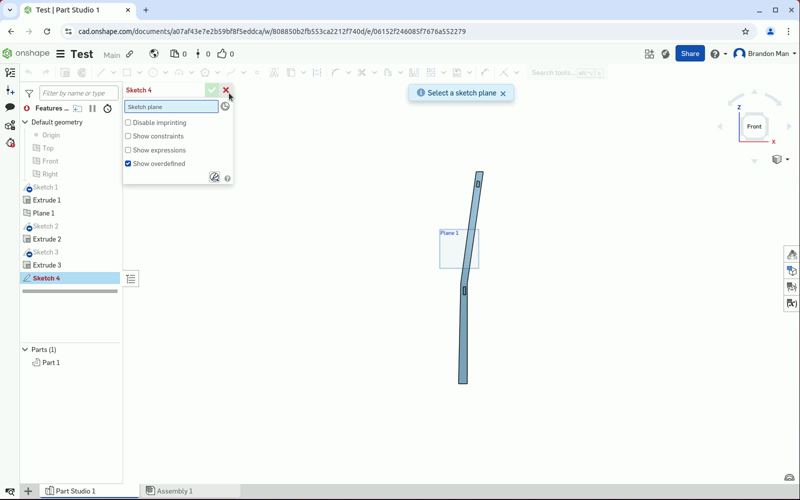
mouse_move(73, 215)
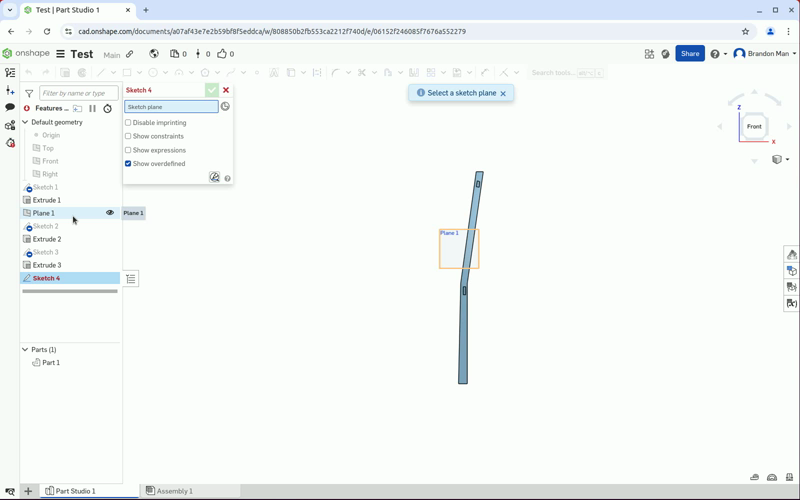
click(73, 215)
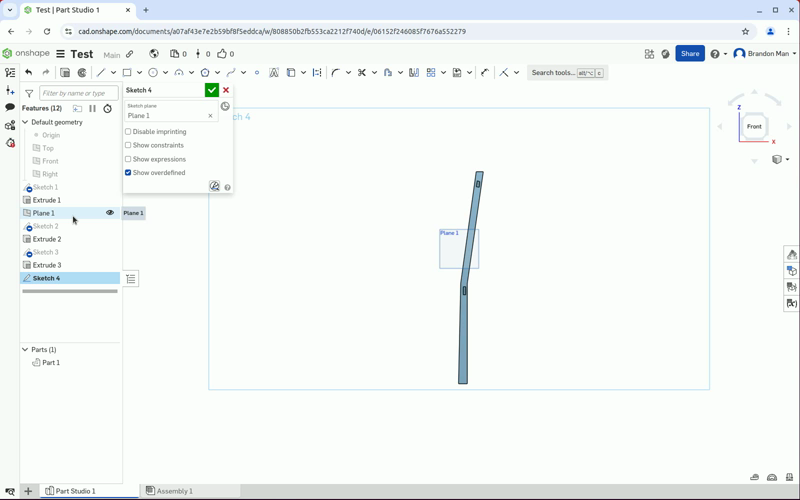
mouse_move(73, 352)
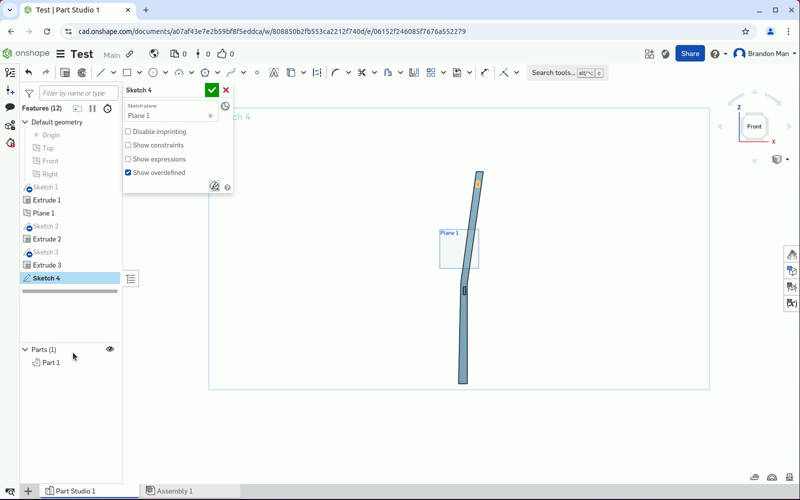
key(y)
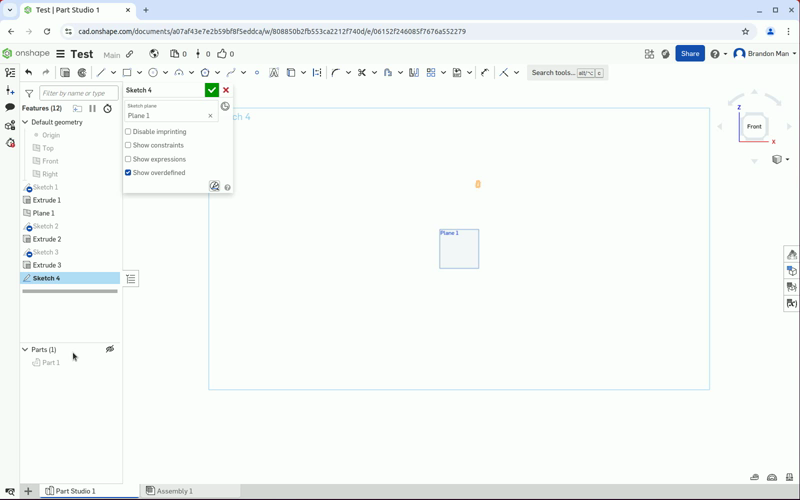
key(l)
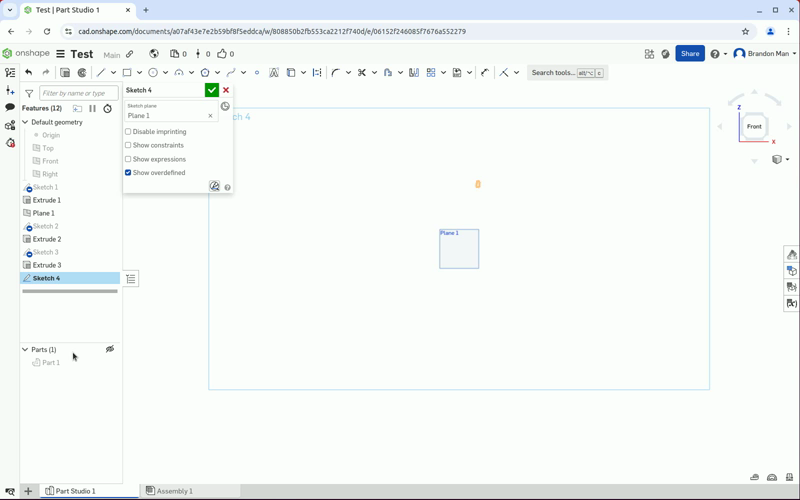
key_down(shift)
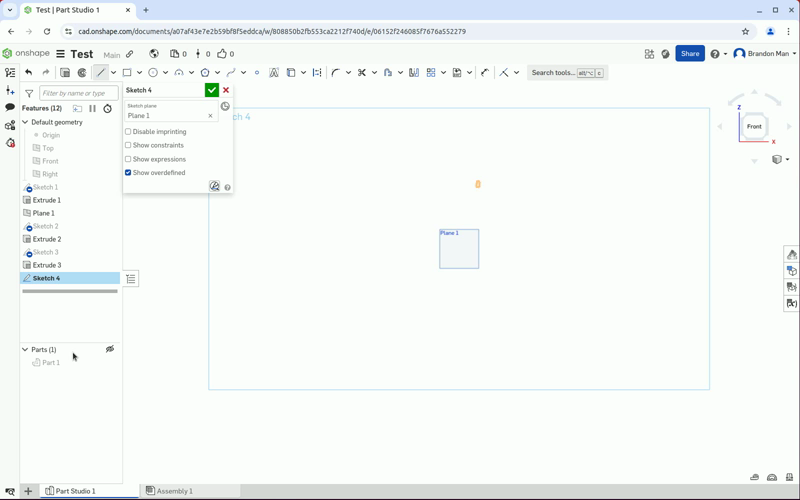
mouse_move(474, 201)
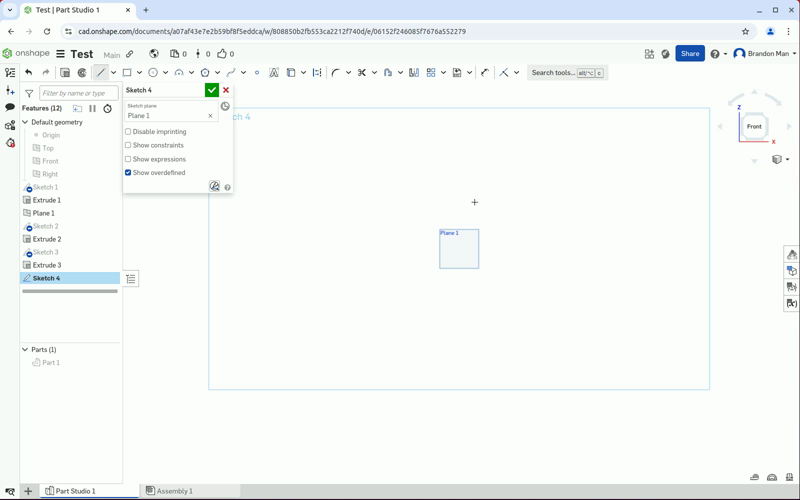
click(474, 201)
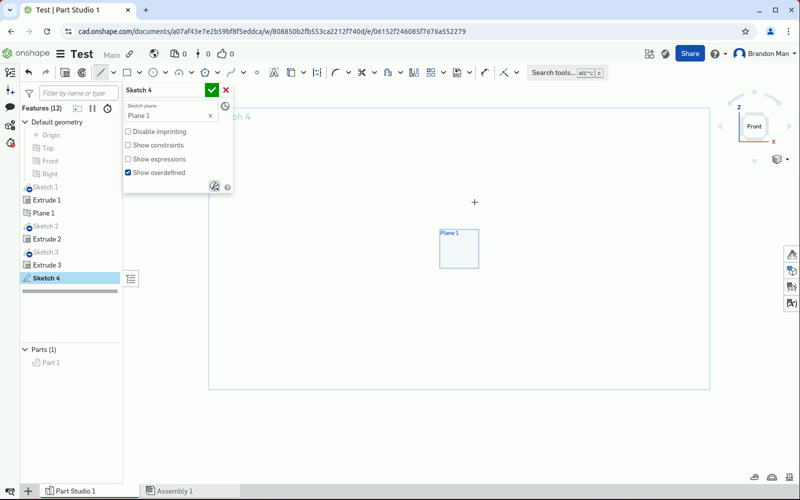
key_up(shift)
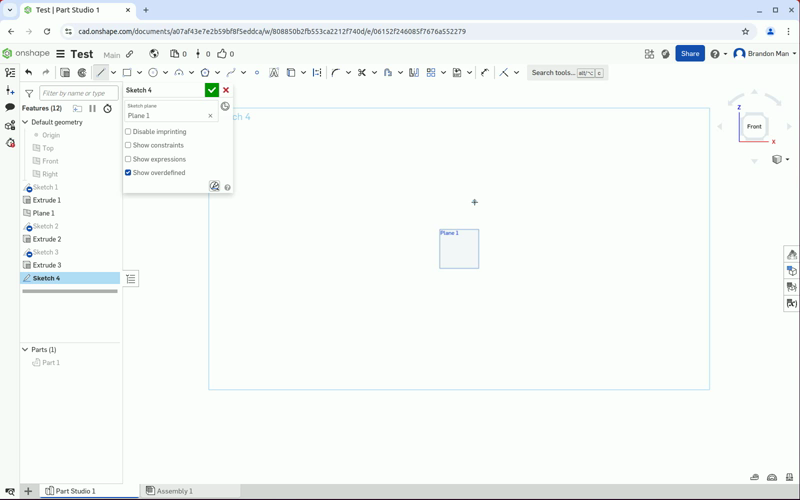
key_down(shift)
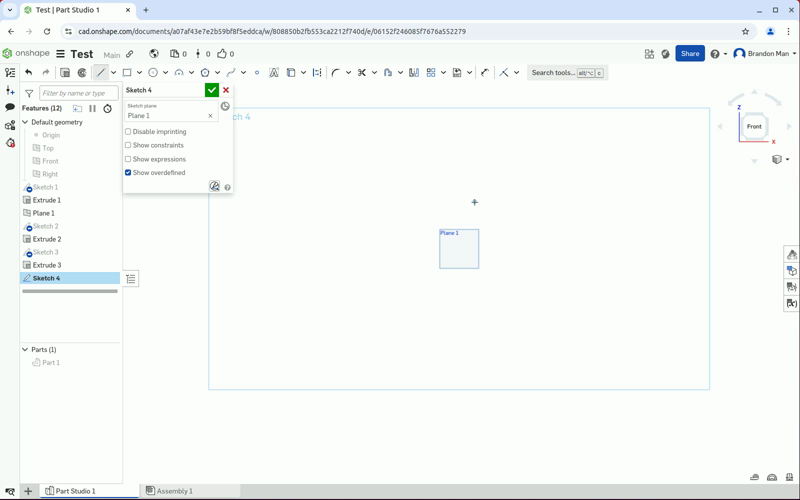
mouse_move(504, 201)
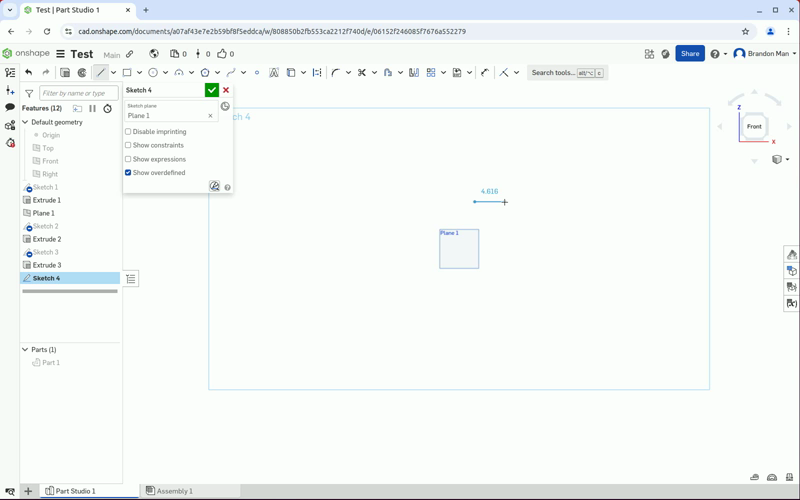
mouse_move(477, 202)
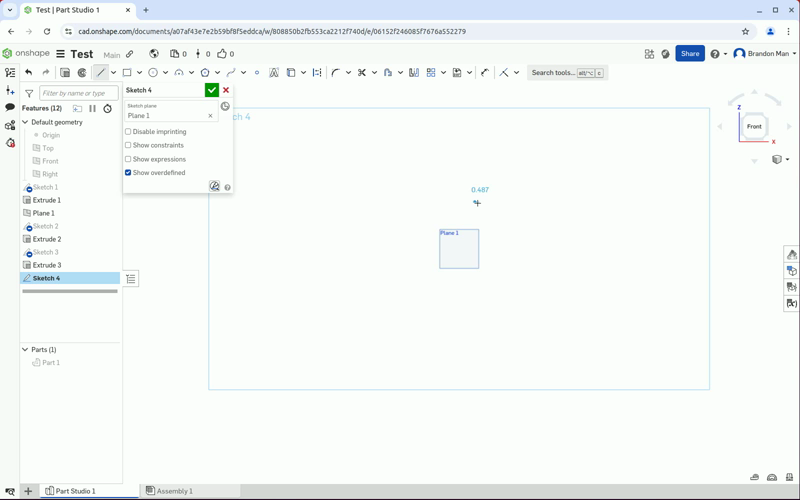
scroll(6)
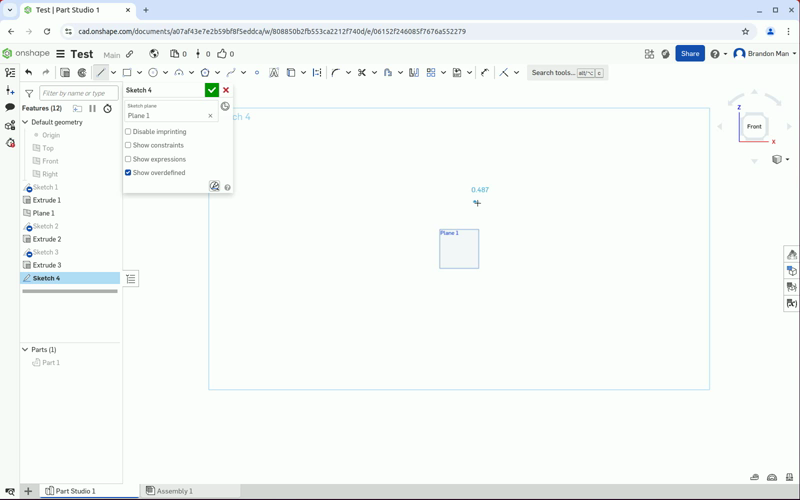
scroll(6)
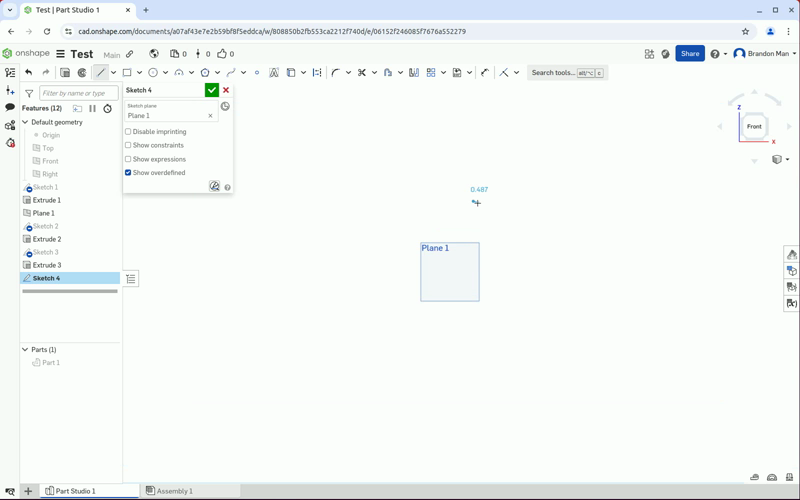
scroll(6)
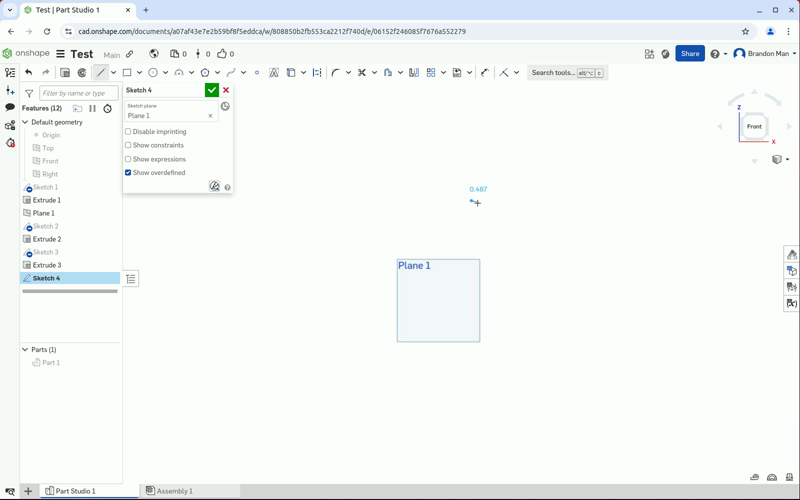
scroll(6)
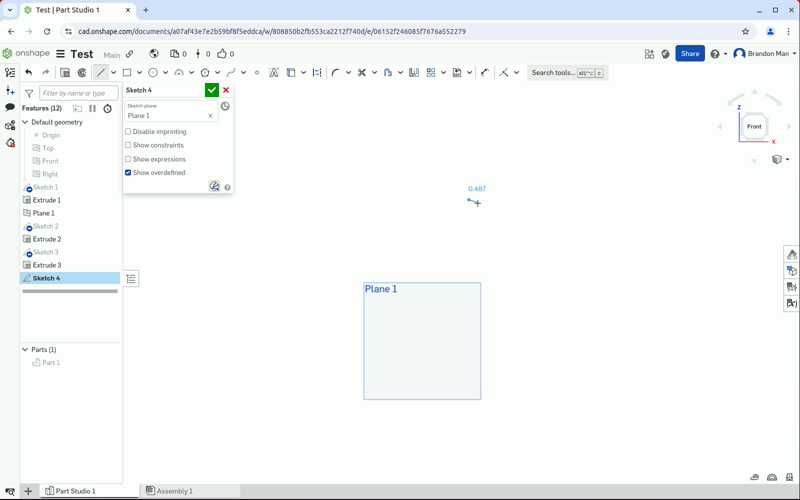
scroll(6)
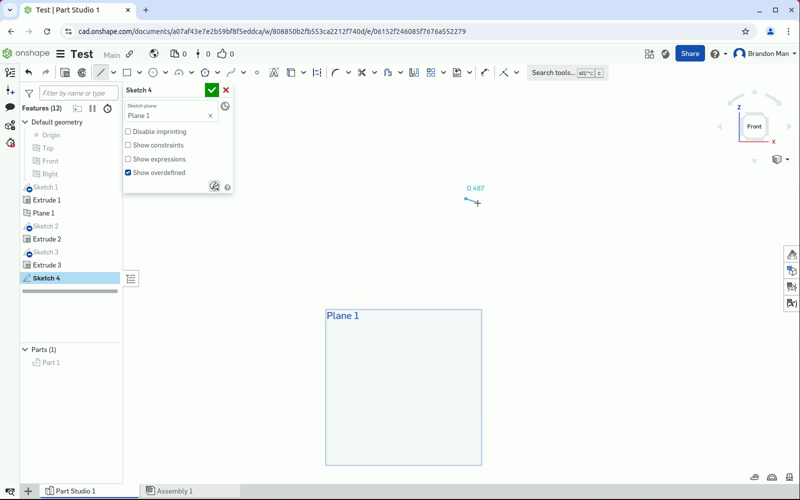
scroll(6)
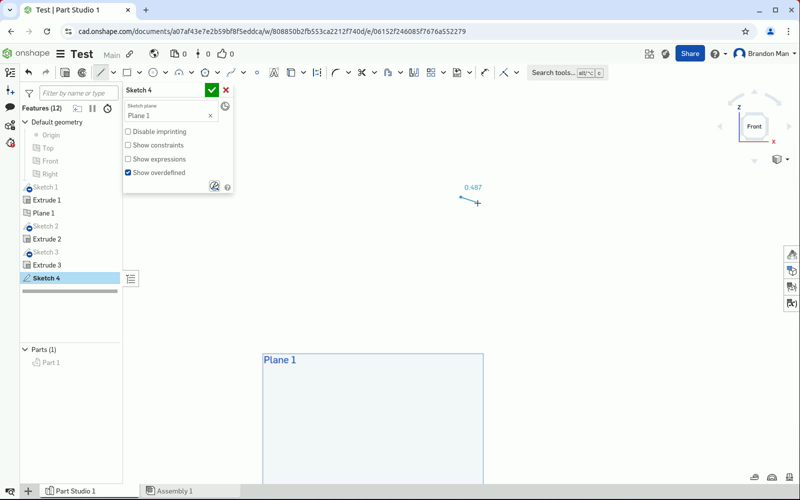
scroll(6)
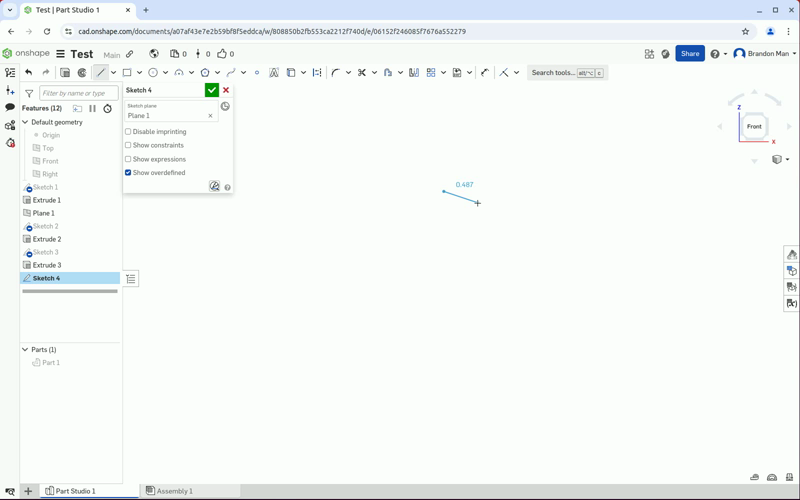
click(477, 202)
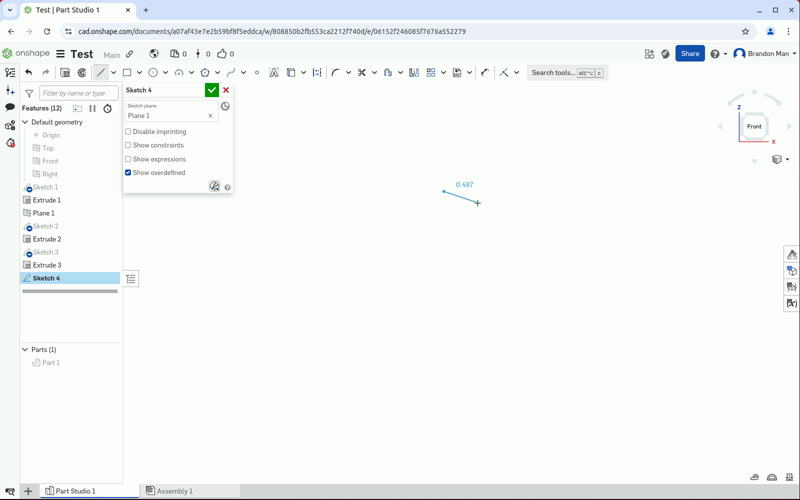
scroll(-6)
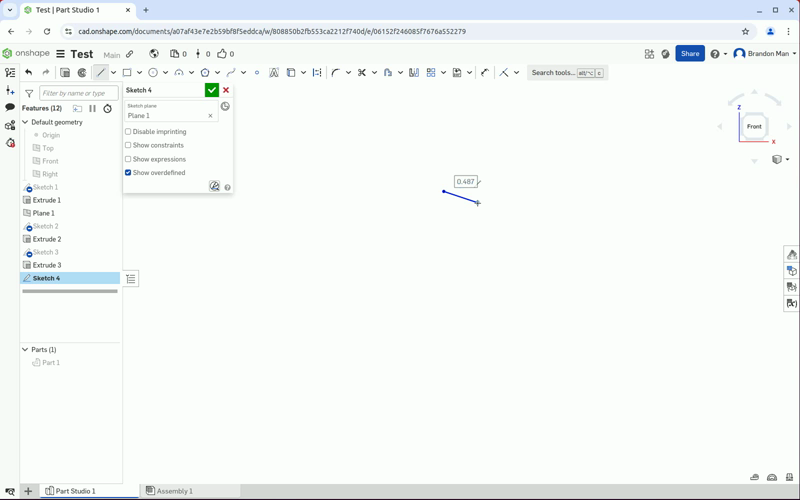
scroll(-6)
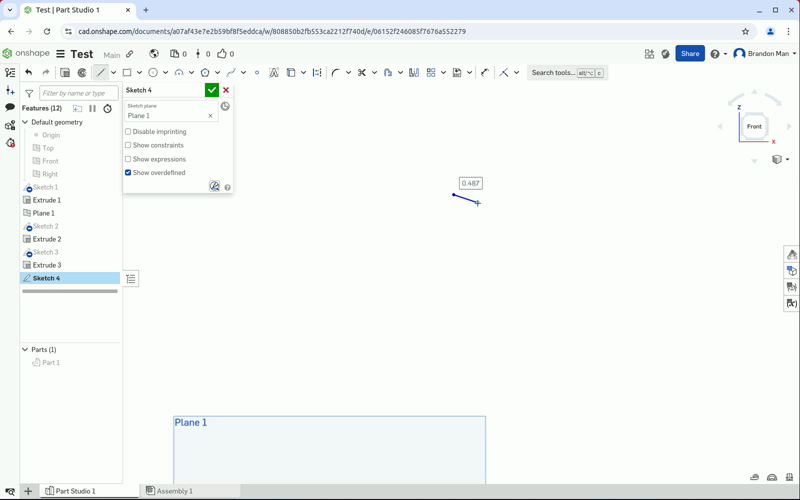
scroll(-6)
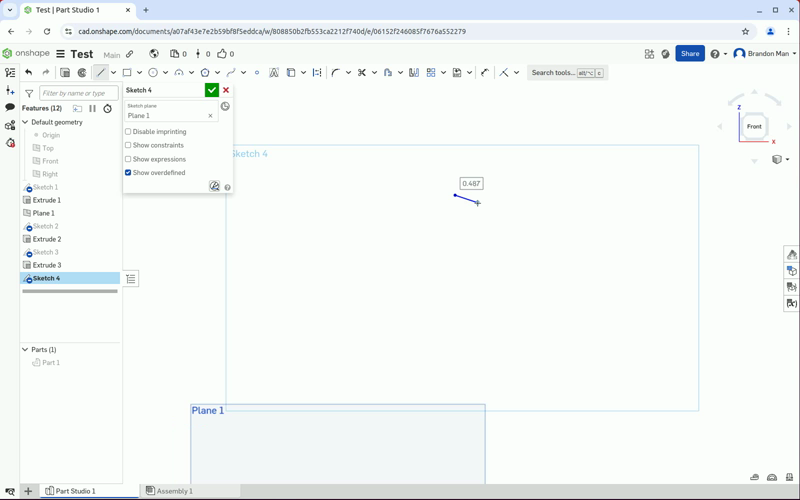
scroll(-6)
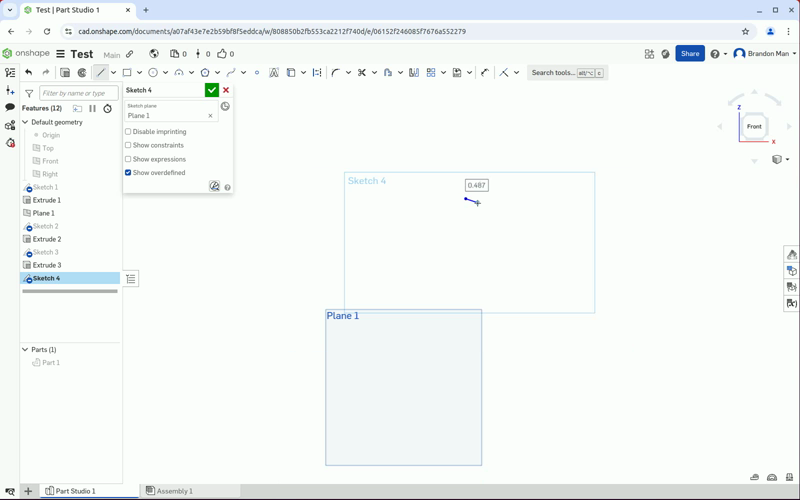
scroll(-6)
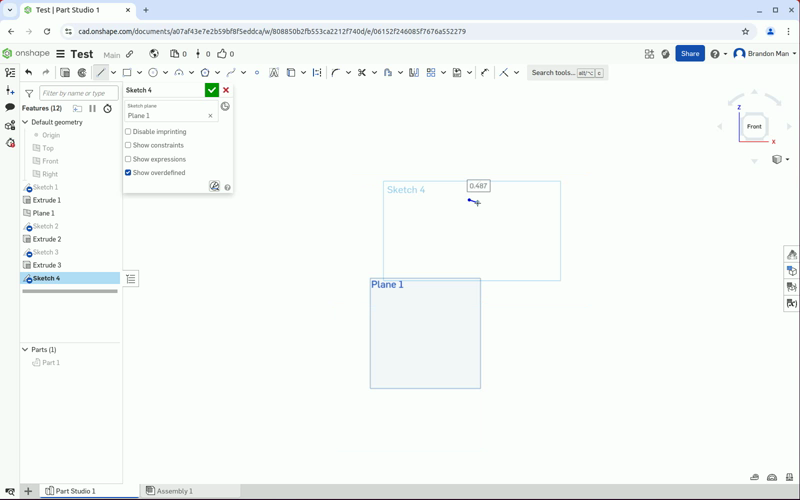
scroll(-6)
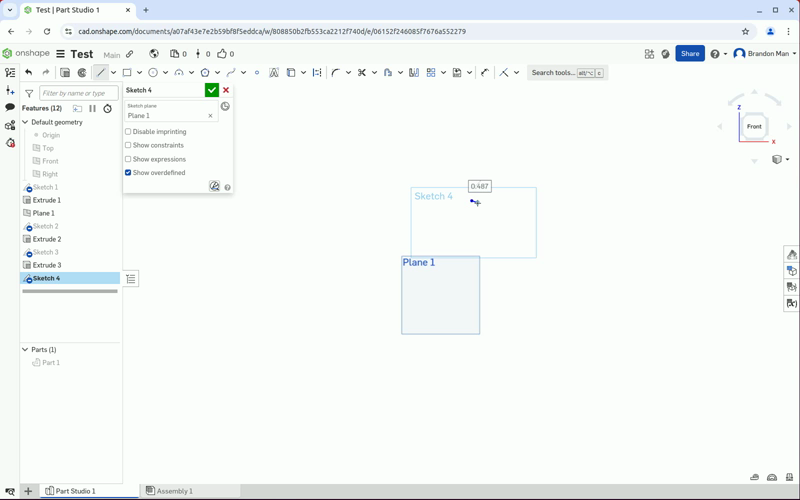
scroll(-6)
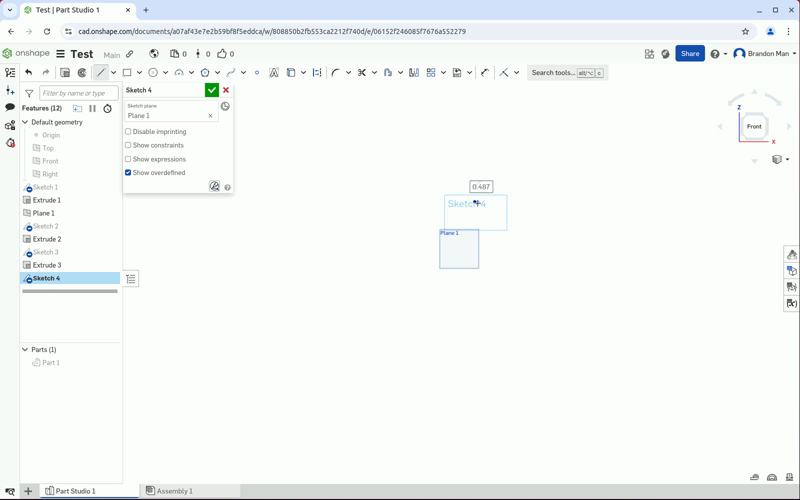
key_up(shift)
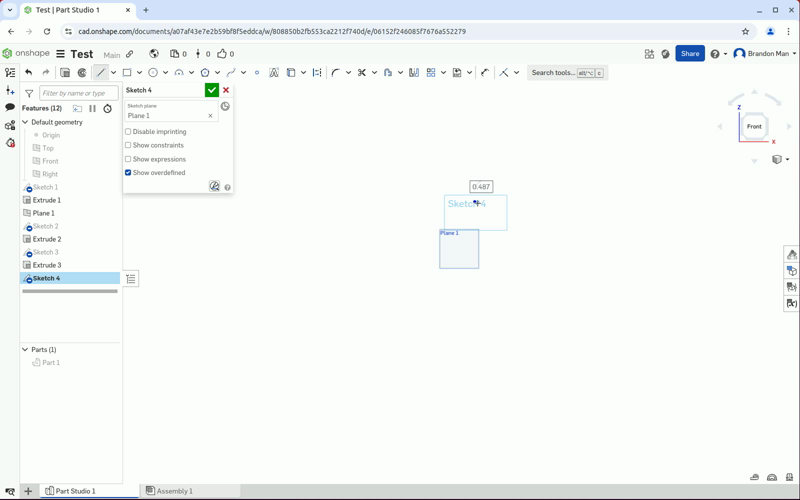
key_down(shift)
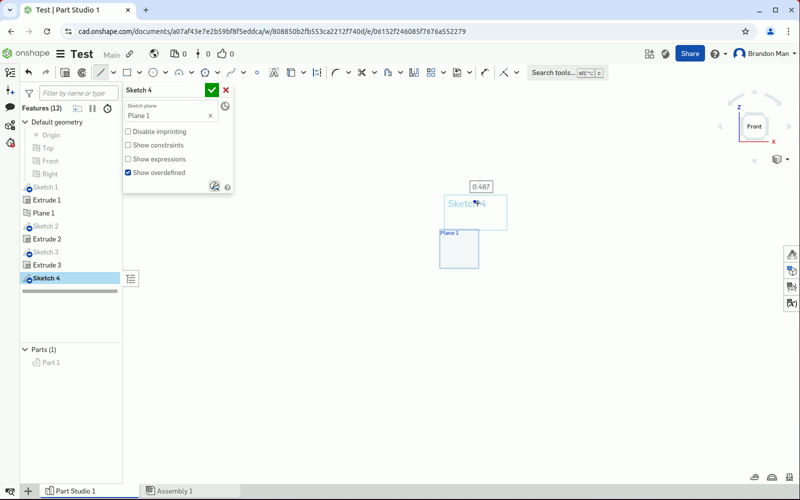
mouse_move(507, 202)
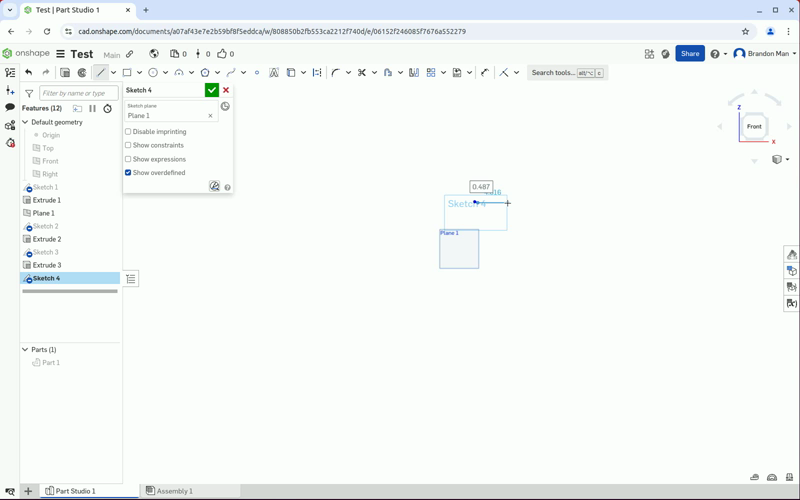
mouse_move(478, 196)
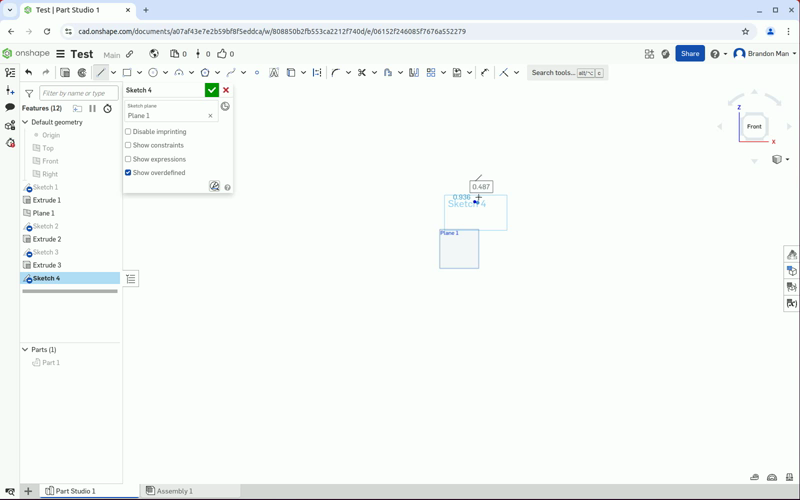
scroll(6)
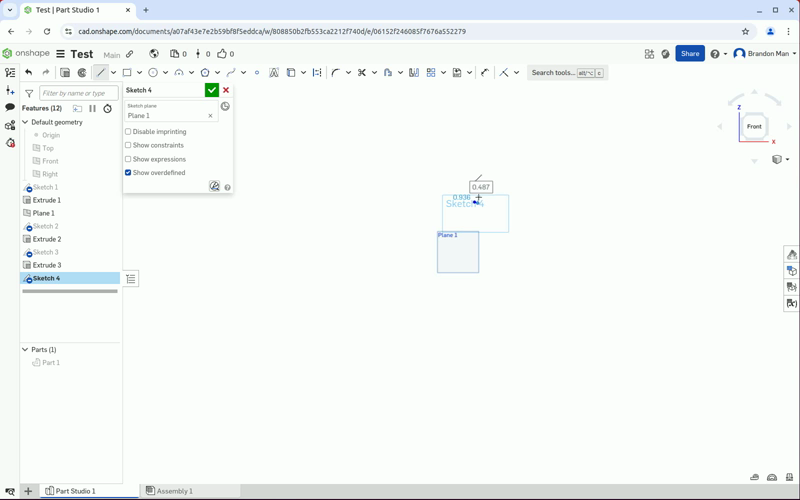
scroll(6)
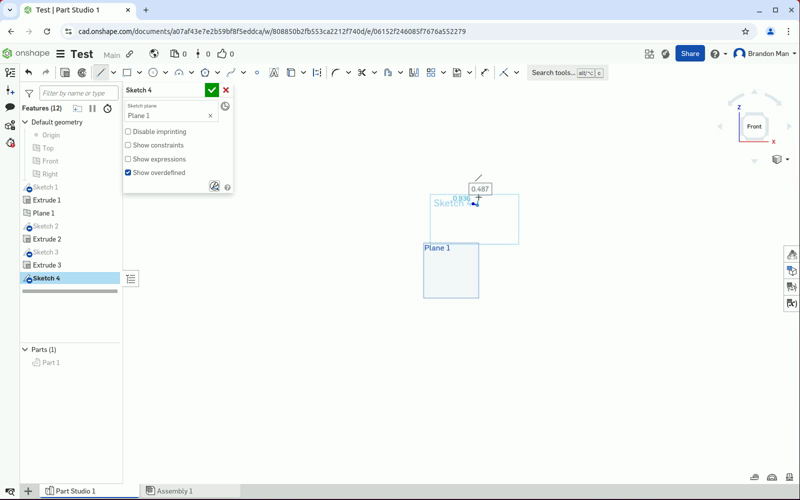
scroll(6)
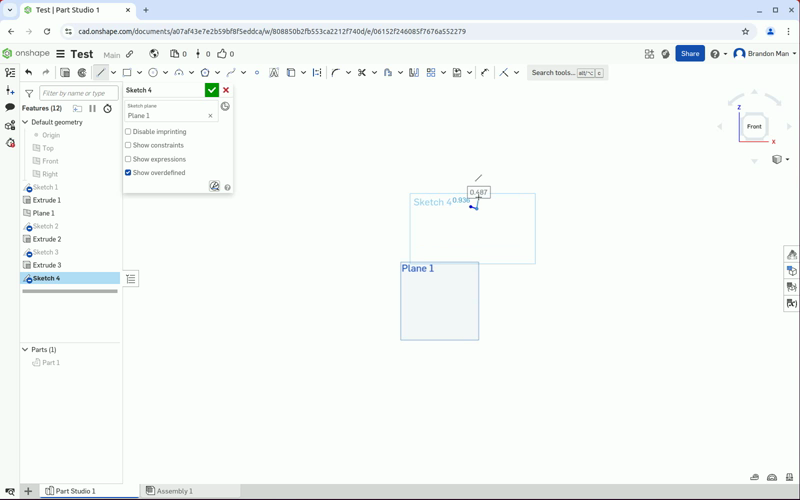
scroll(6)
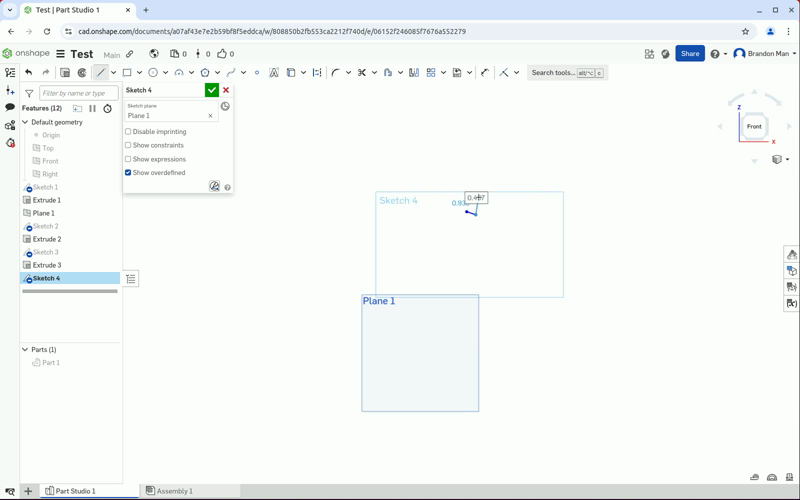
scroll(6)
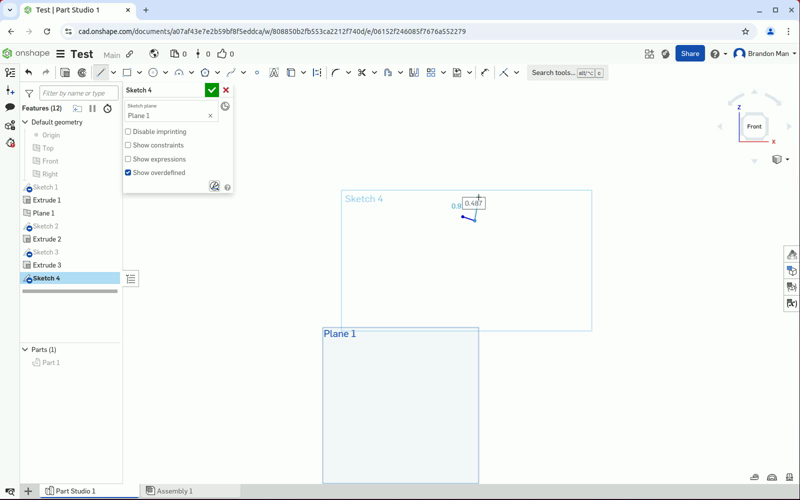
scroll(6)
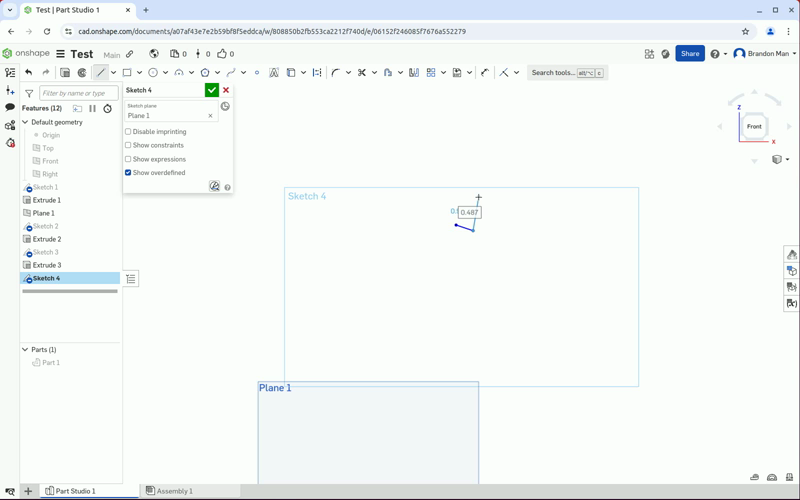
scroll(6)
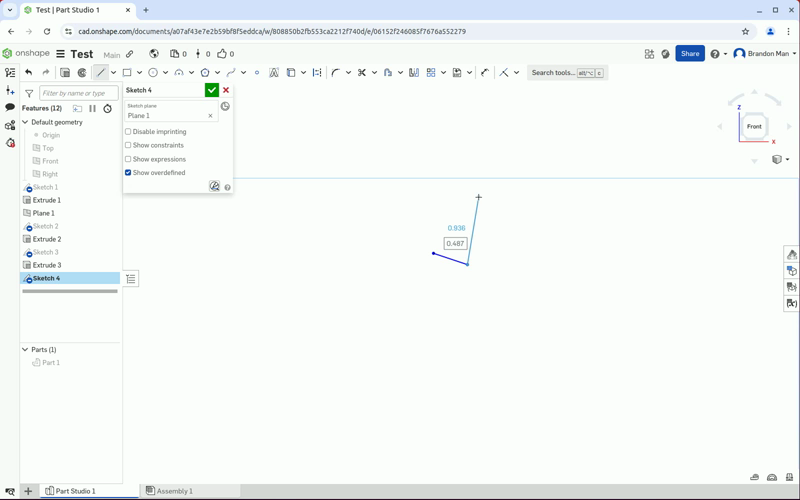
click(478, 196)
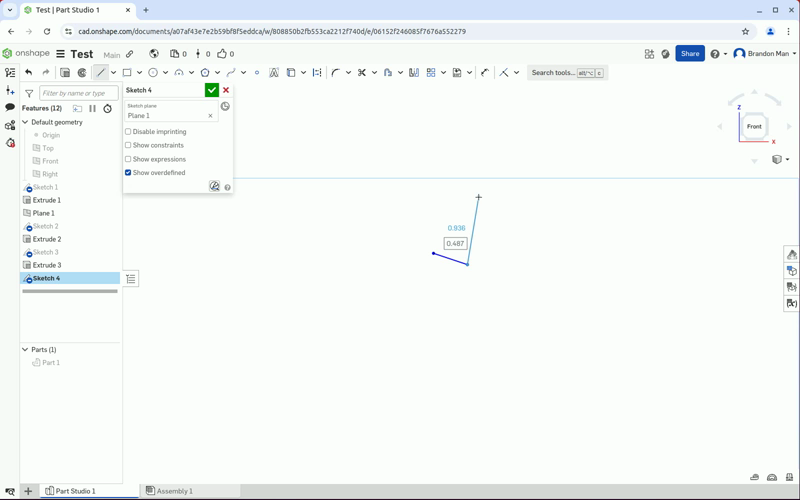
scroll(-6)
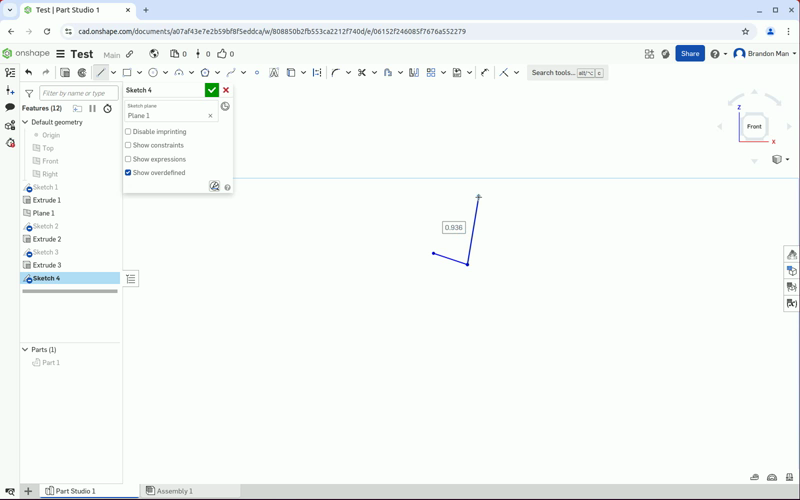
scroll(-6)
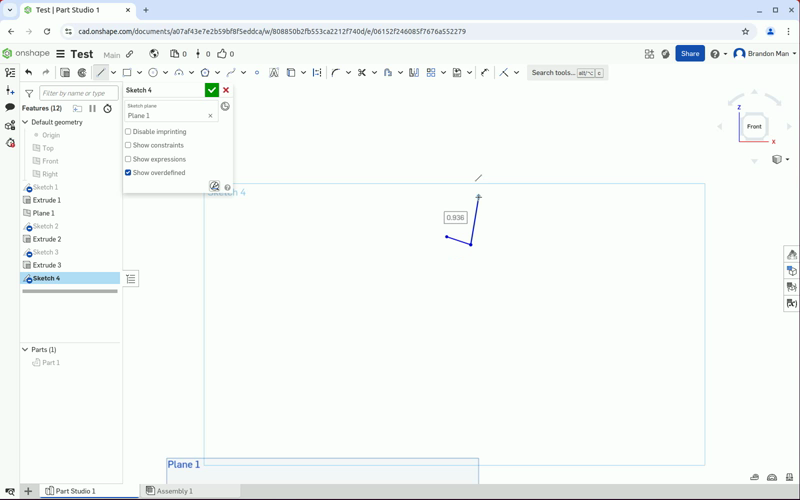
scroll(-6)
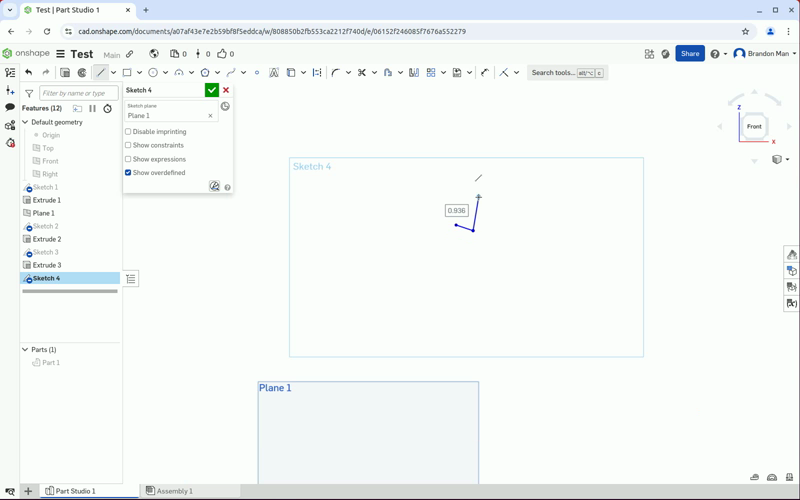
scroll(-6)
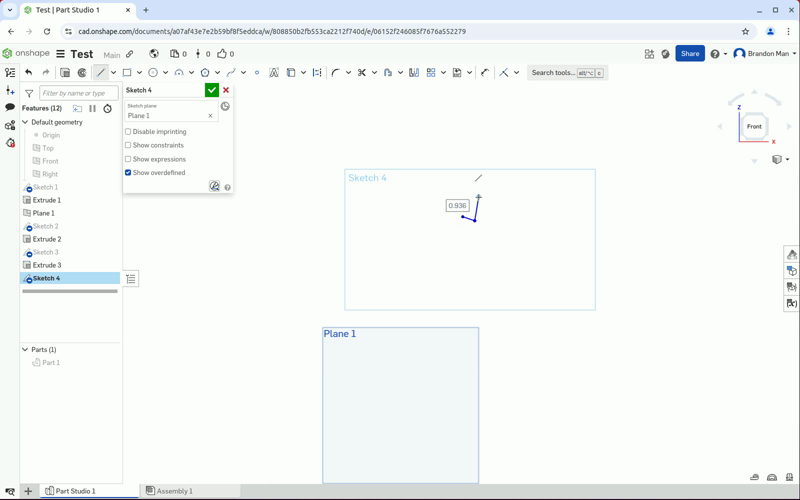
scroll(-6)
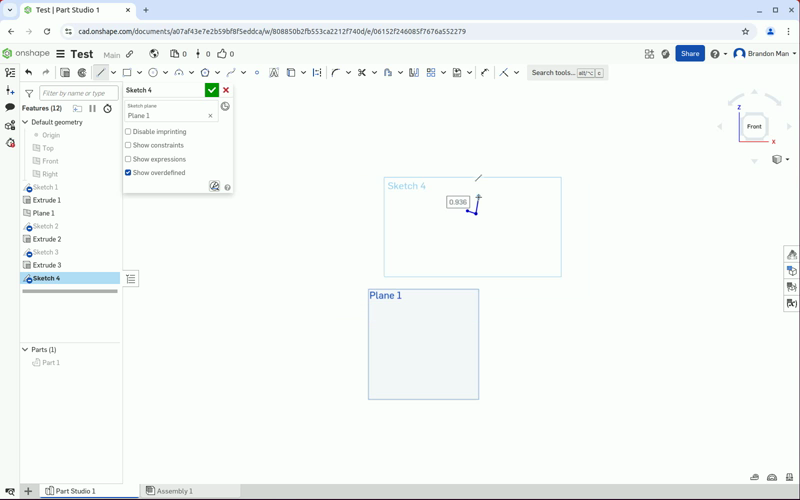
scroll(-6)
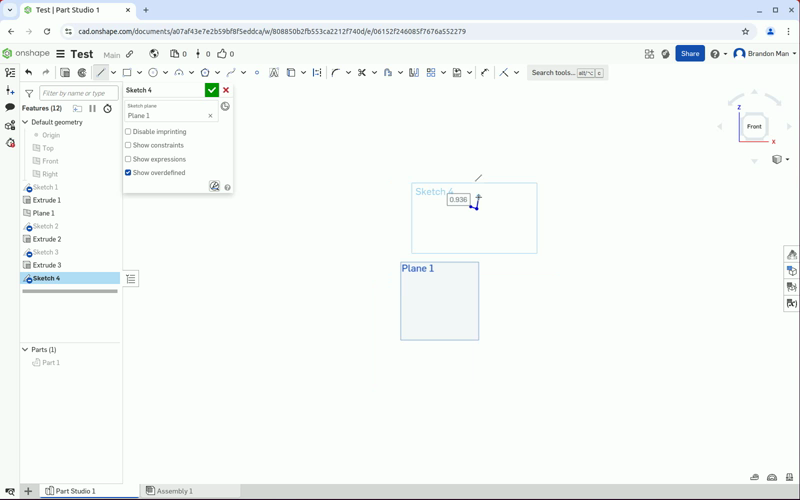
scroll(-6)
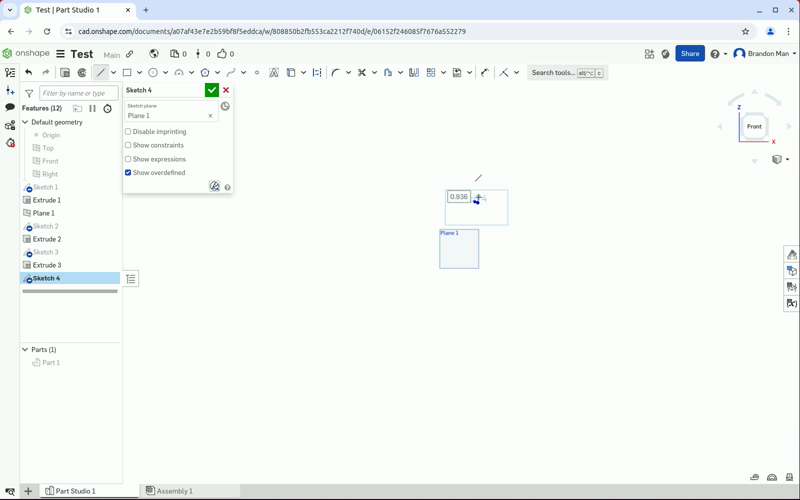
key_up(shift)
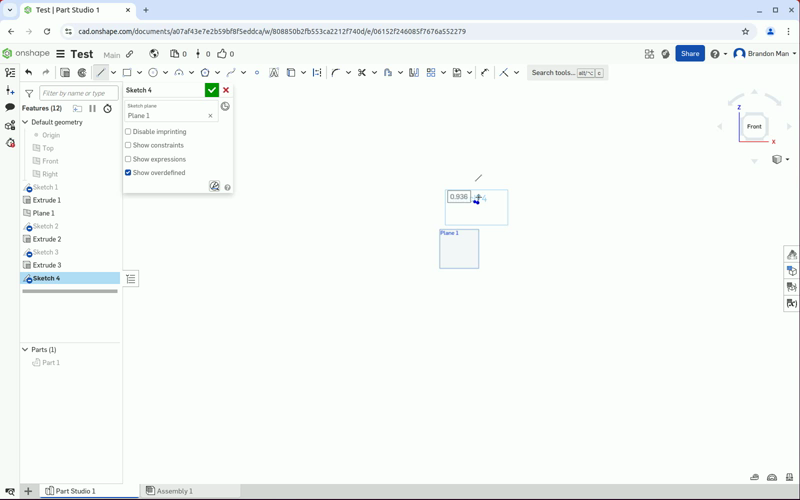
key_down(shift)
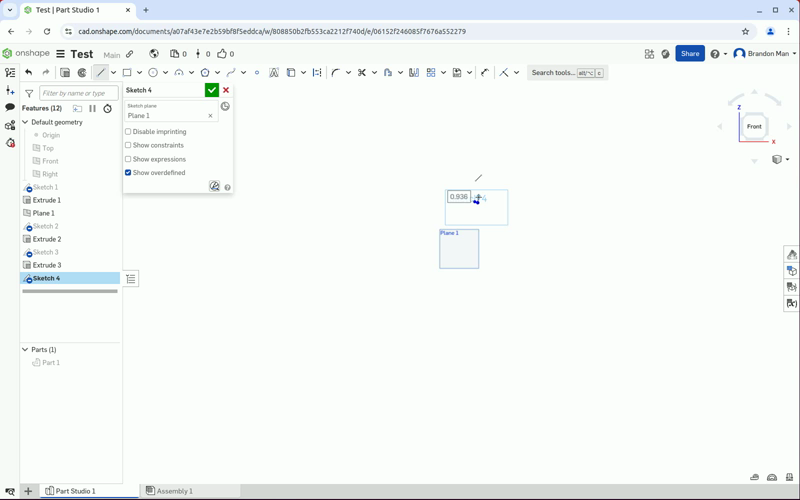
mouse_move(508, 196)
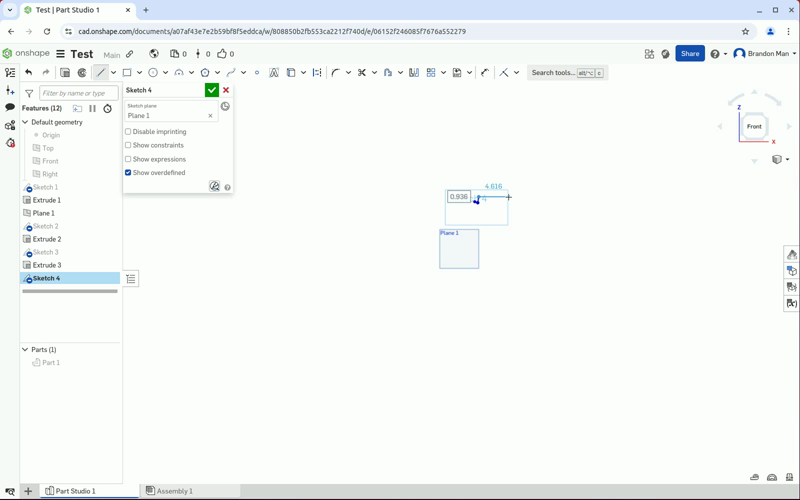
mouse_move(475, 196)
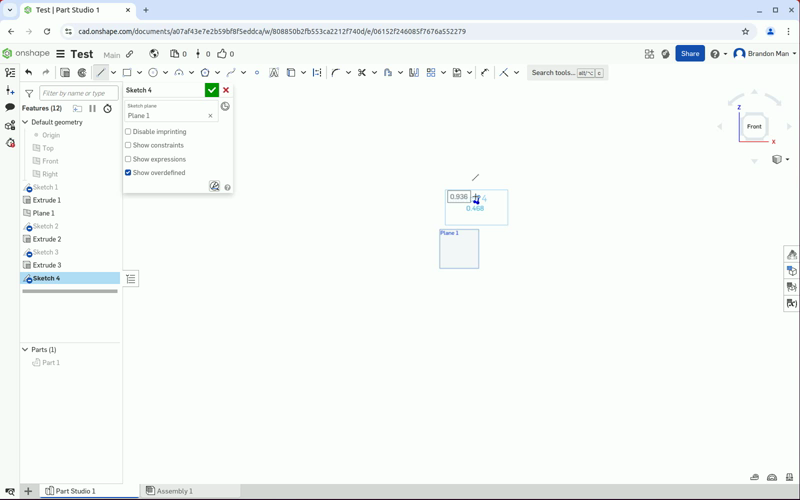
scroll(6)
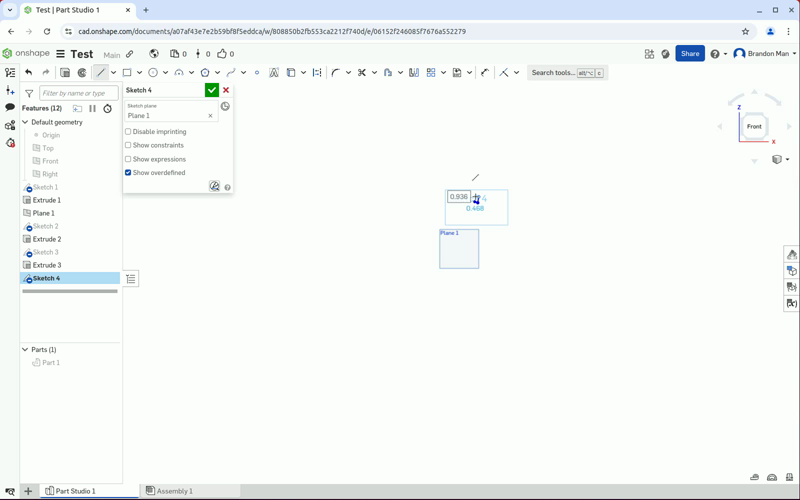
scroll(6)
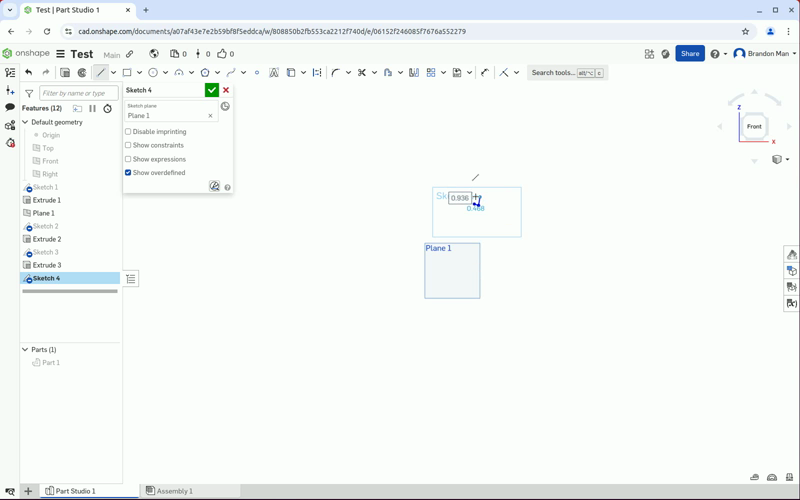
scroll(6)
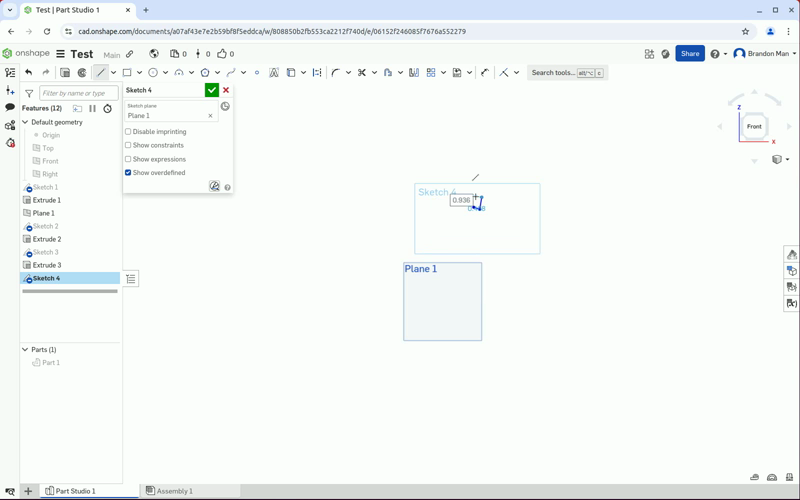
scroll(6)
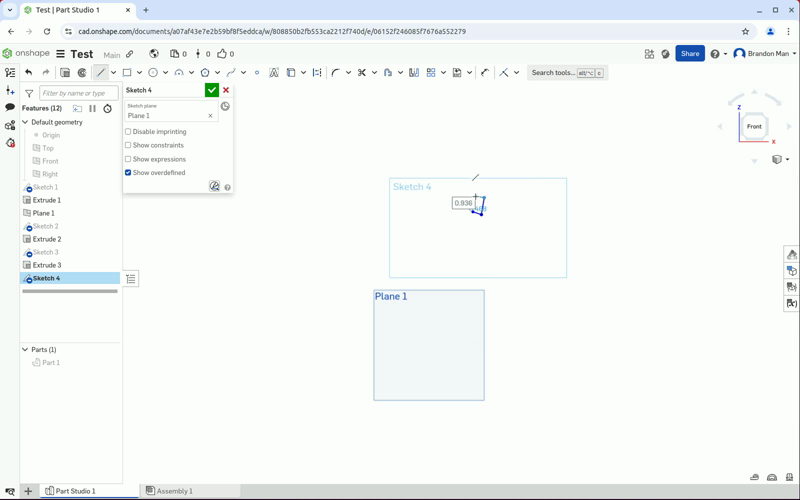
scroll(6)
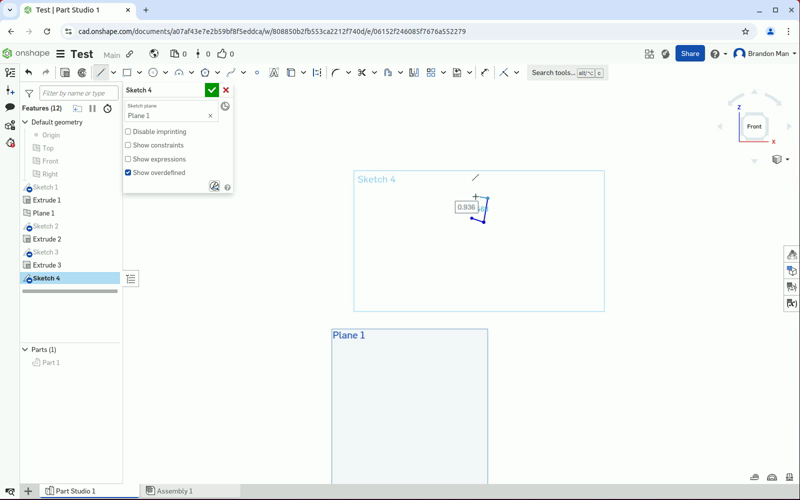
scroll(6)
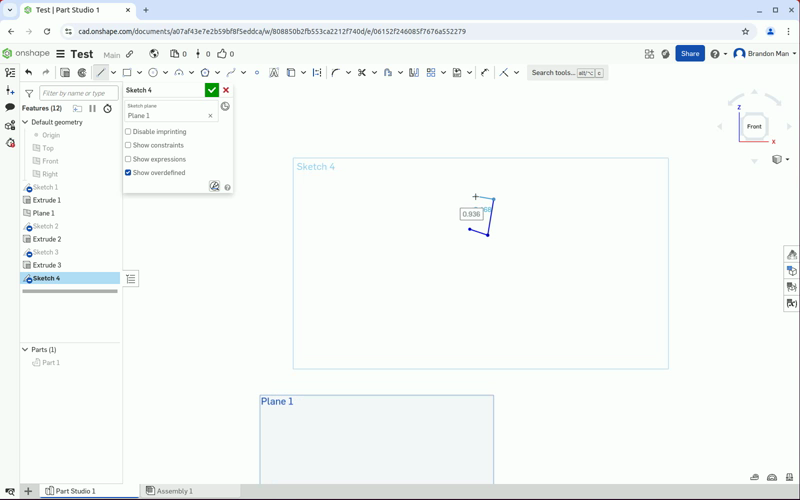
scroll(6)
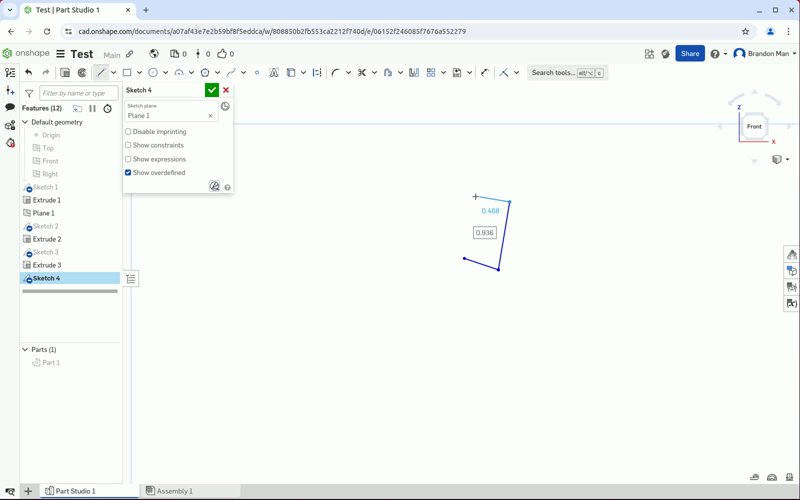
click(475, 196)
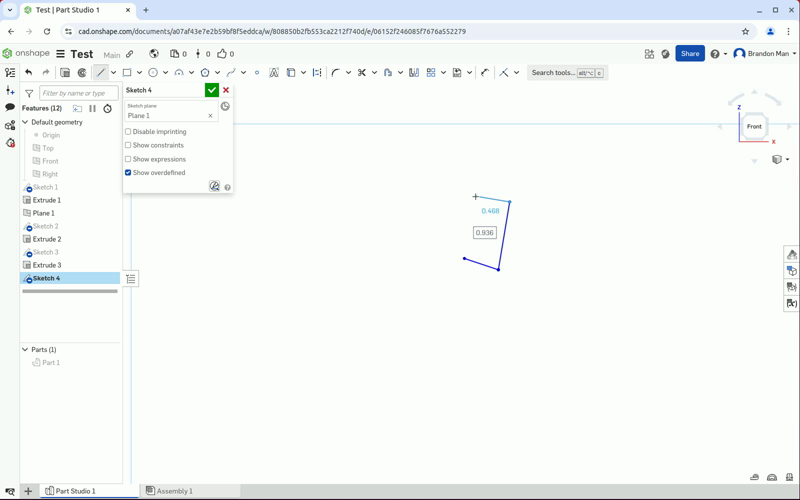
scroll(-6)
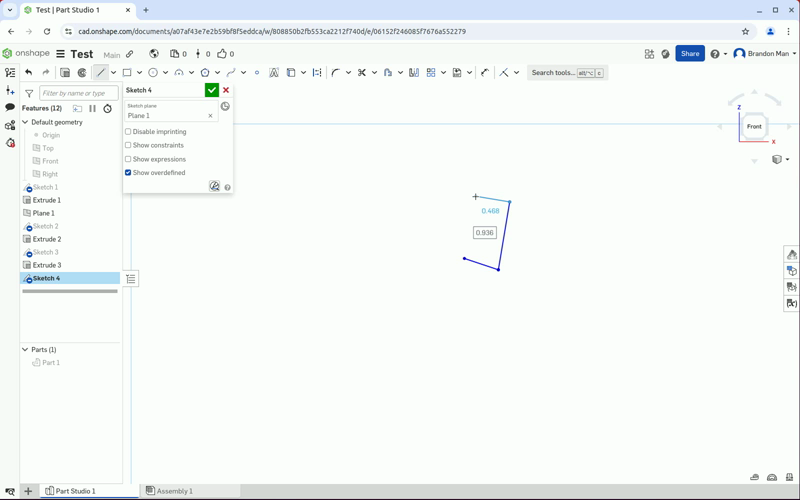
scroll(-6)
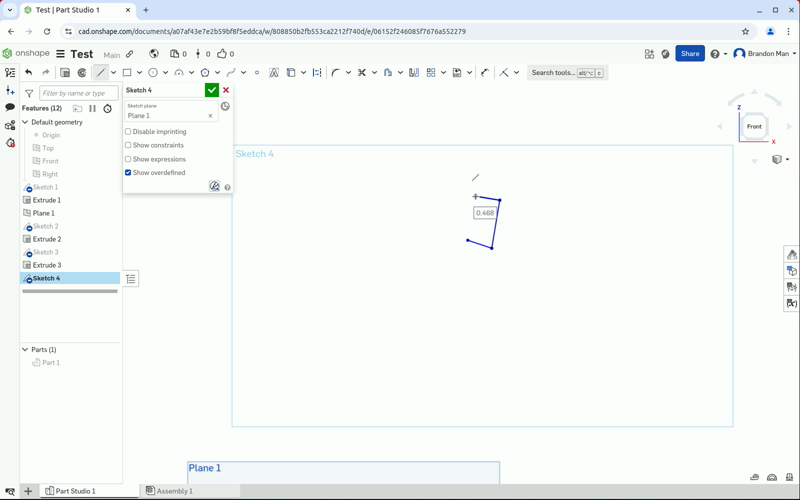
scroll(-6)
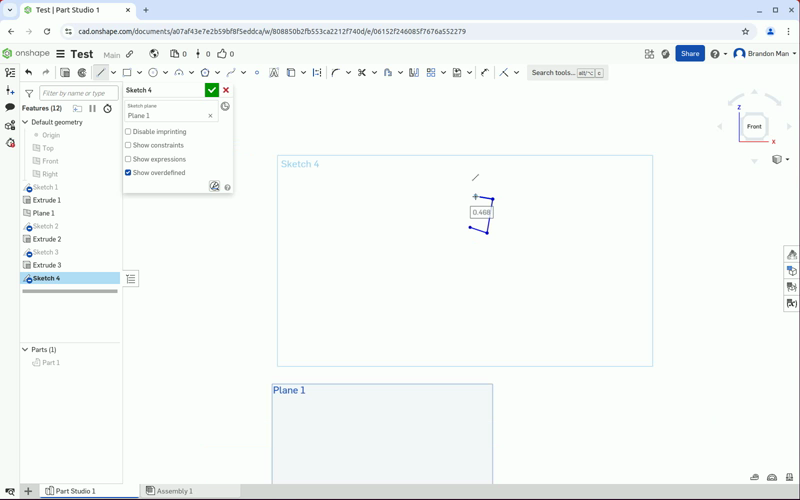
scroll(-6)
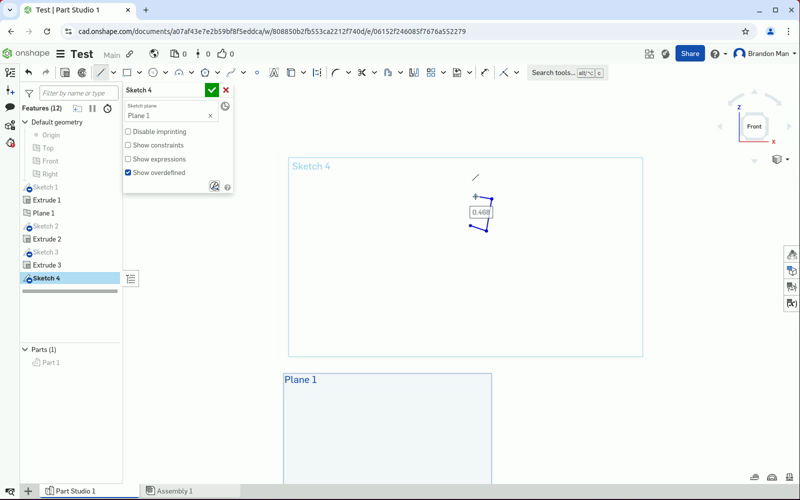
scroll(-6)
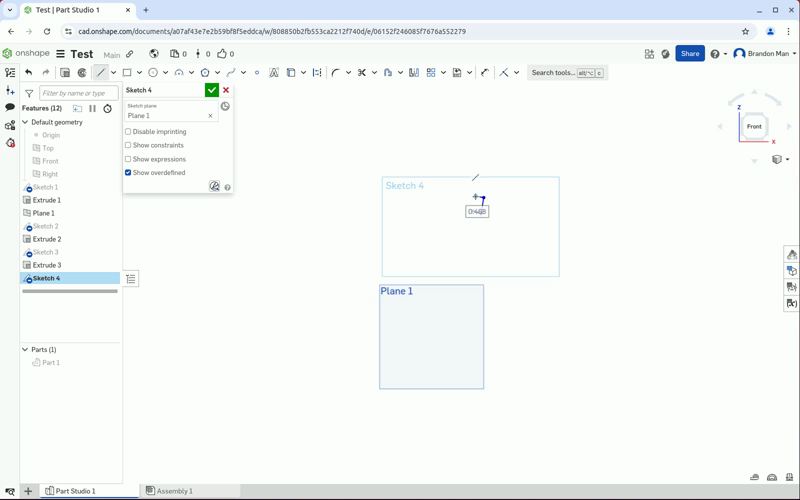
scroll(-6)
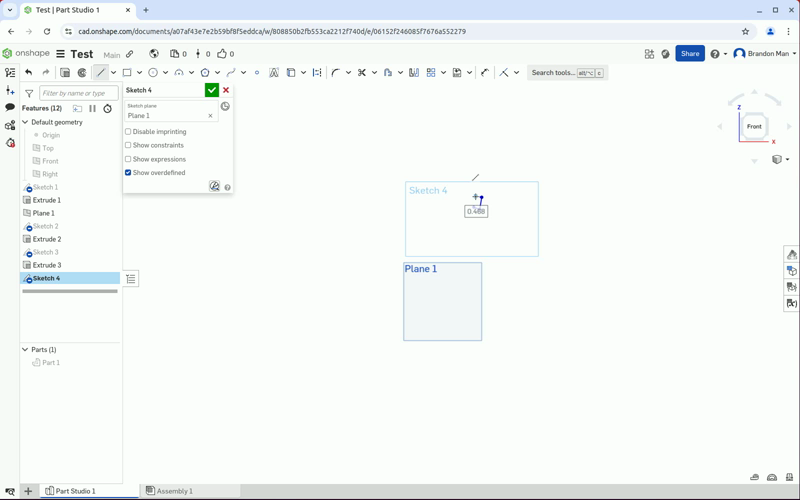
scroll(-6)
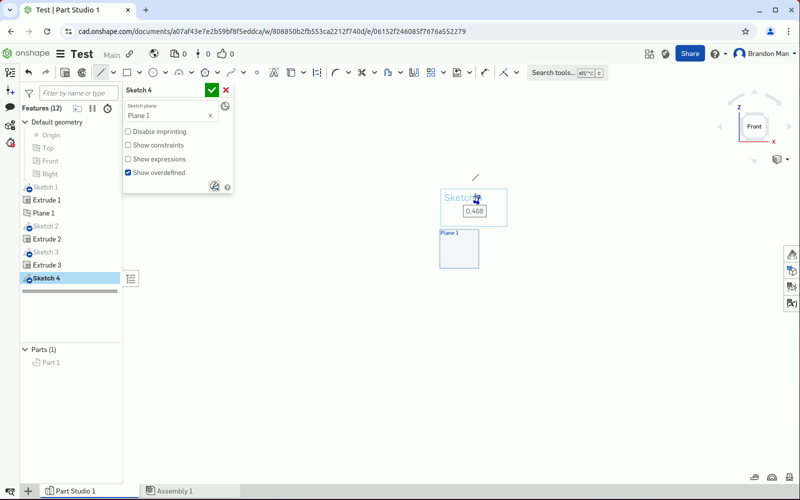
key_up(shift)
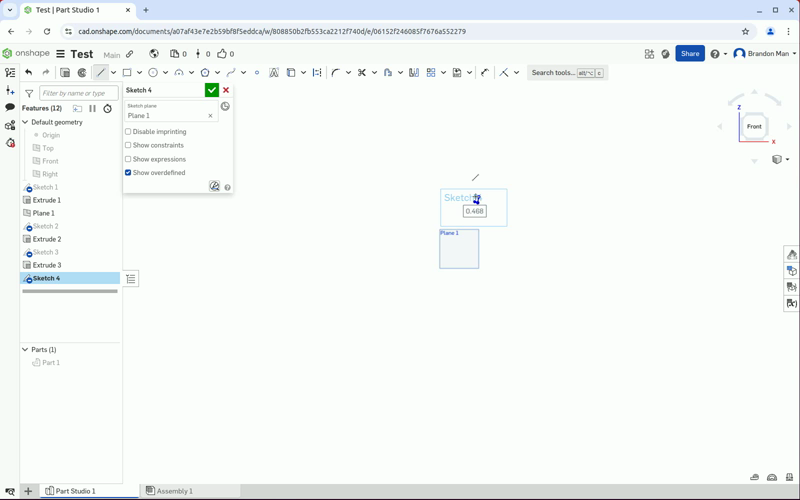
mouse_move(505, 196)
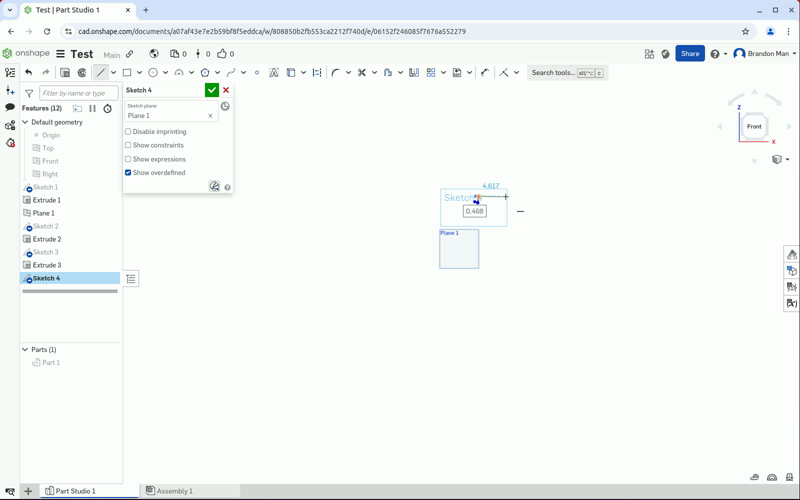
key_down(shift)
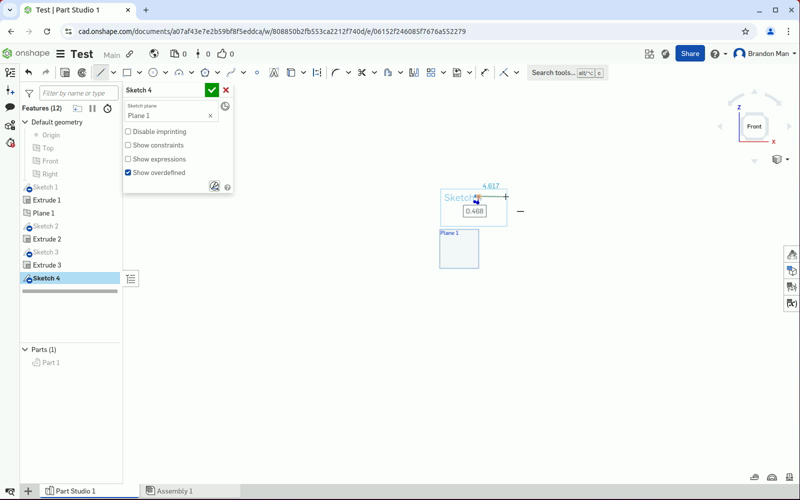
mouse_move(474, 201)
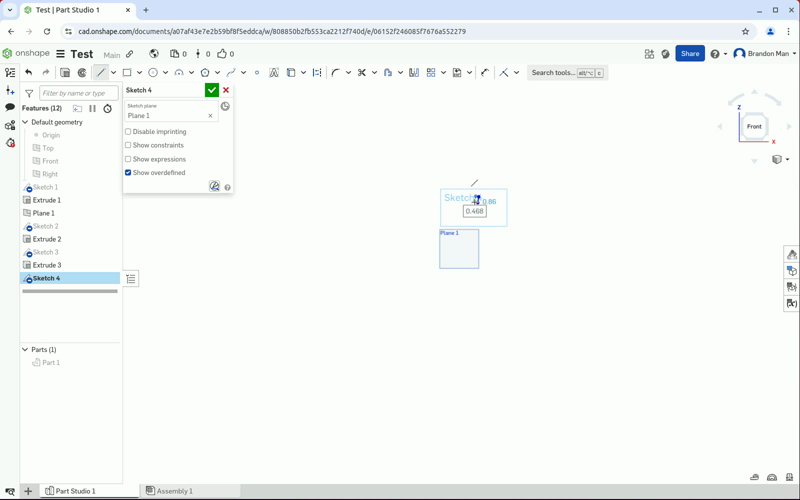
scroll(6)
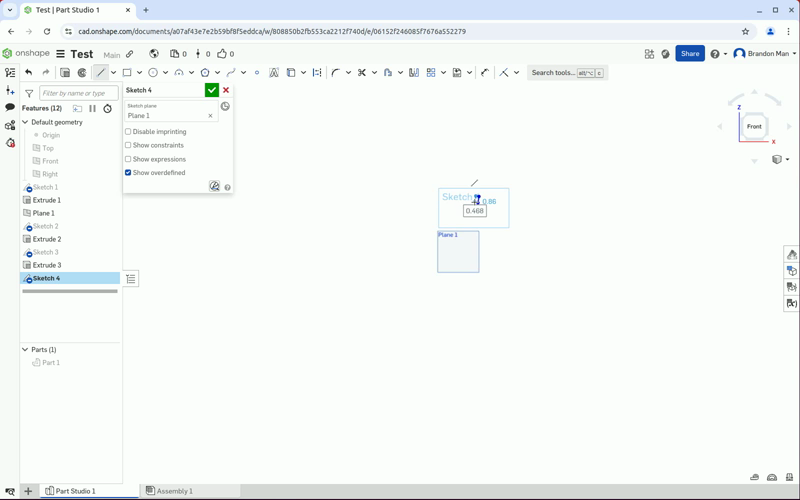
scroll(6)
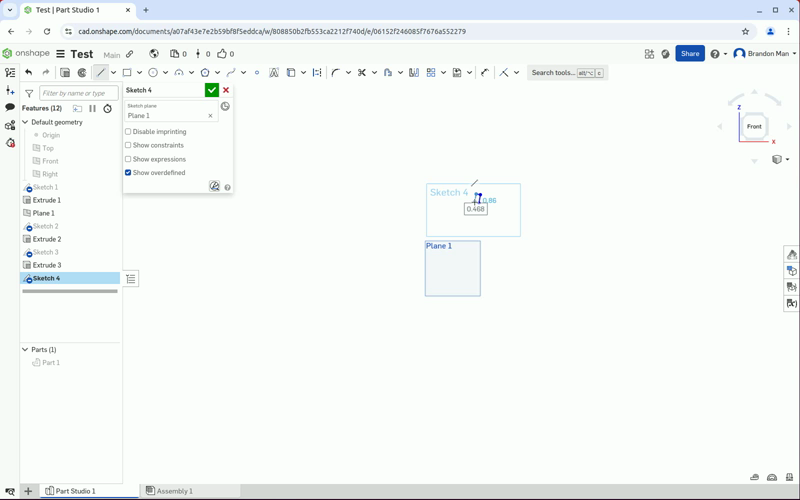
scroll(6)
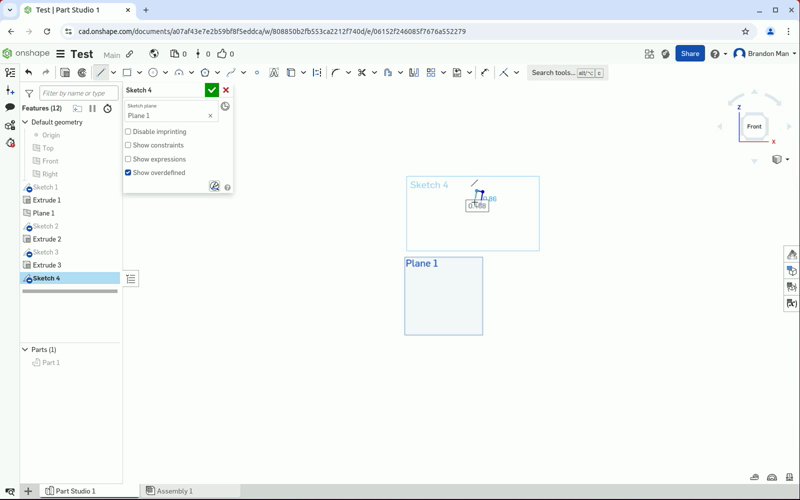
scroll(6)
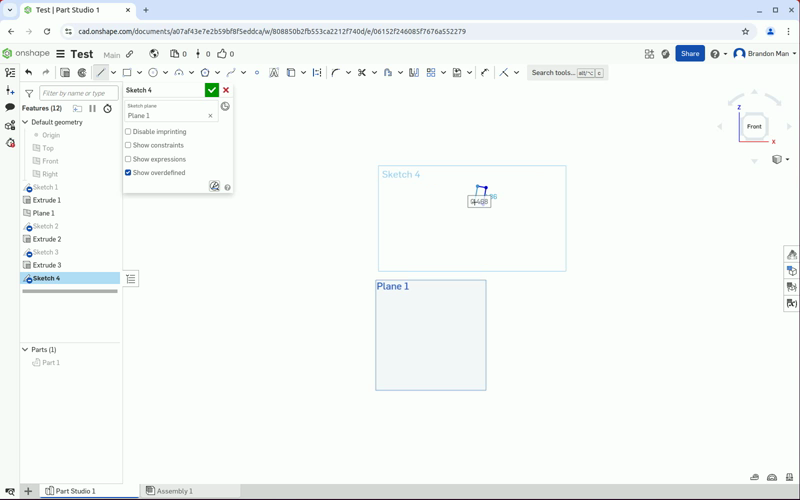
scroll(6)
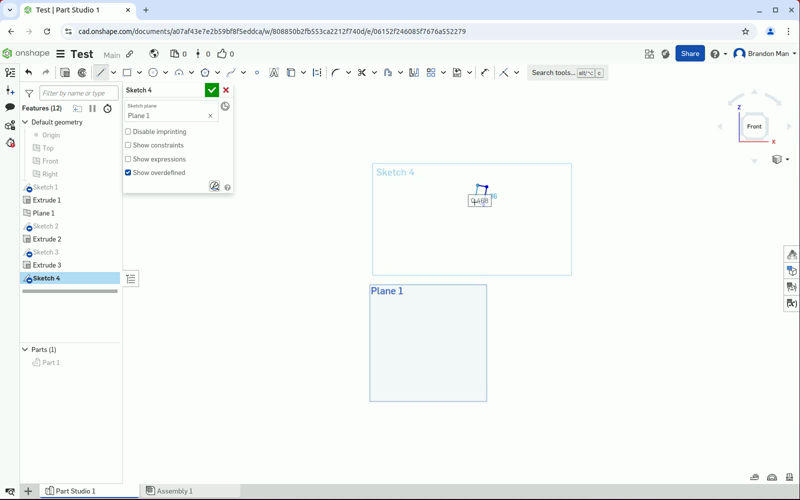
scroll(6)
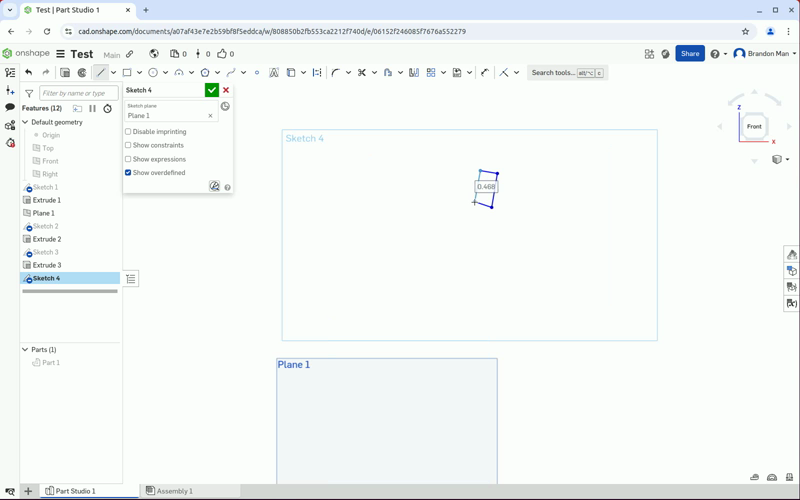
scroll(6)
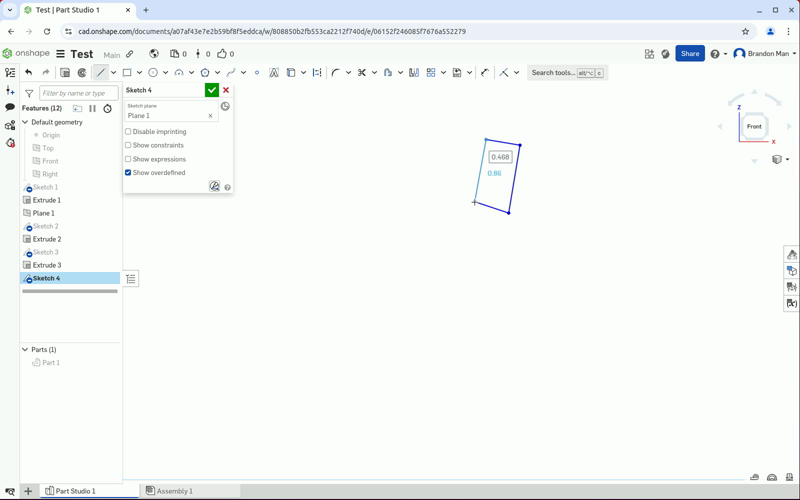
key_up(shift)
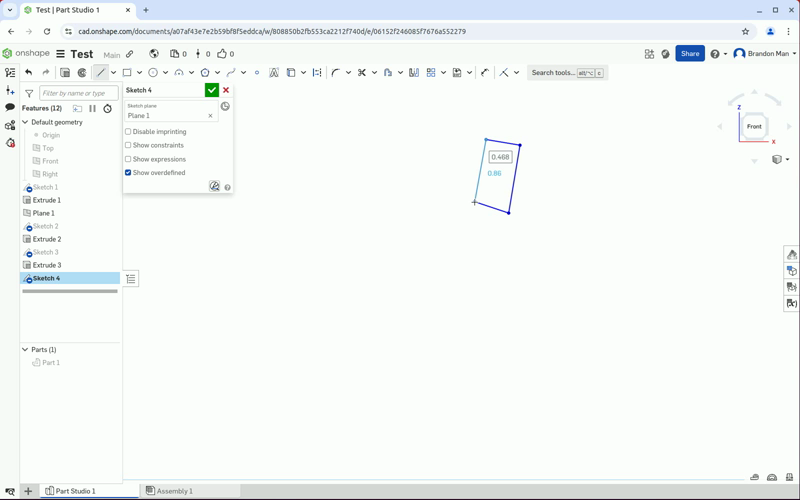
click(474, 201)
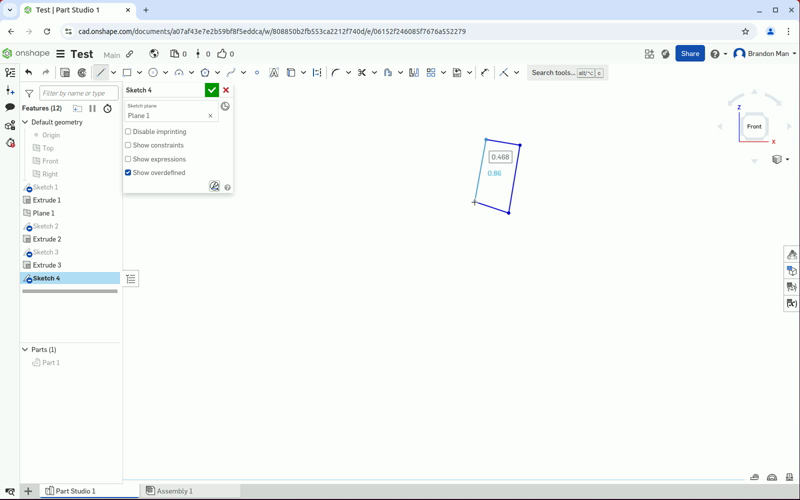
scroll(-6)
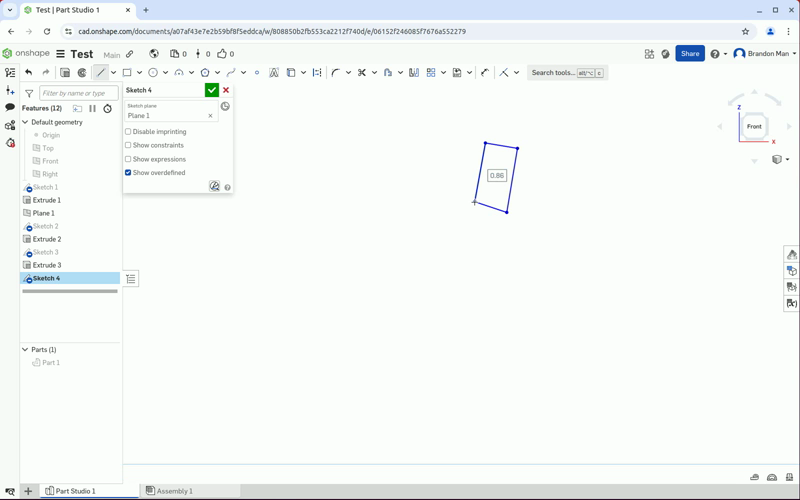
scroll(-6)
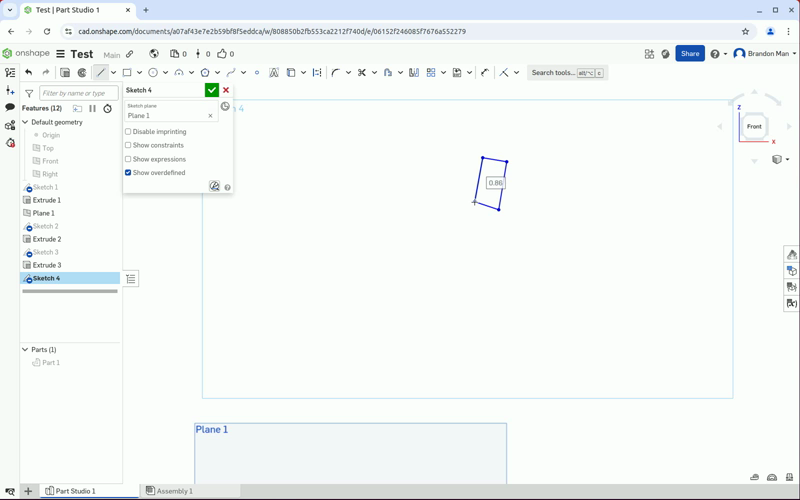
scroll(-6)
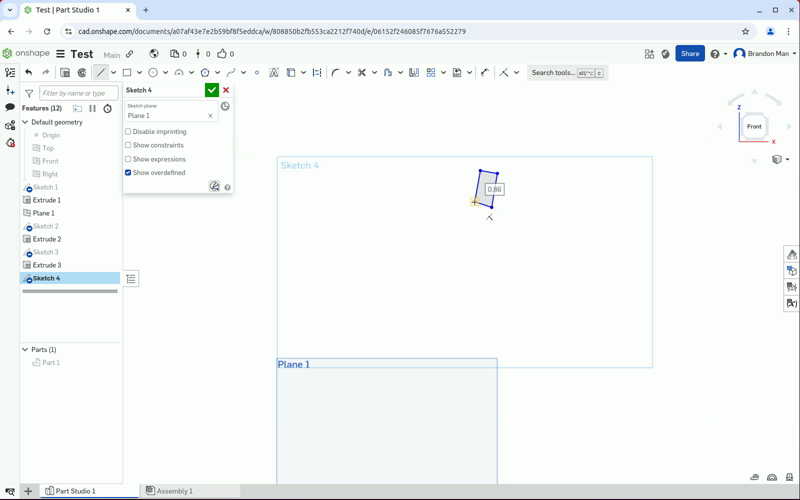
scroll(-6)
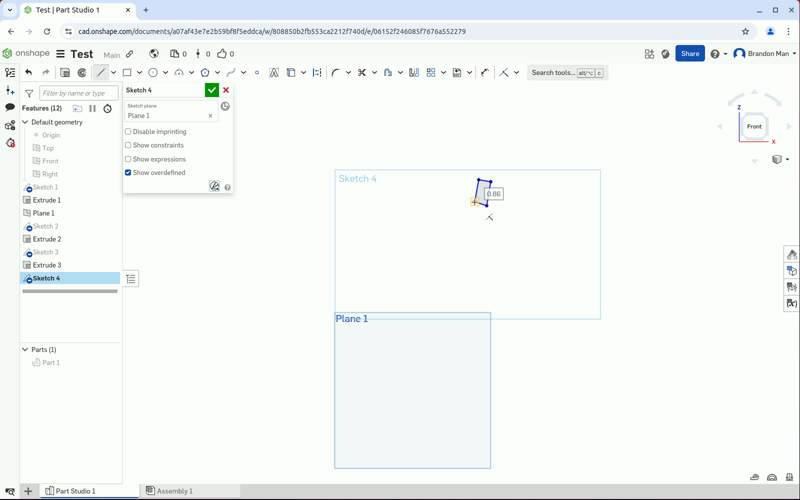
scroll(-6)
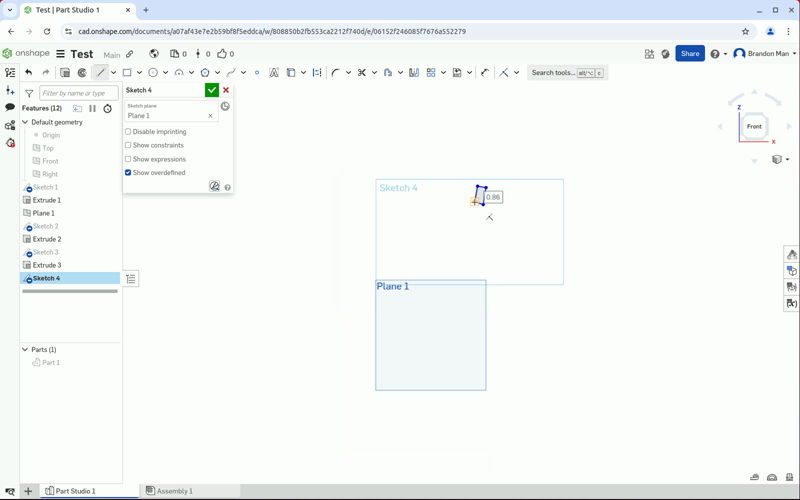
scroll(-6)
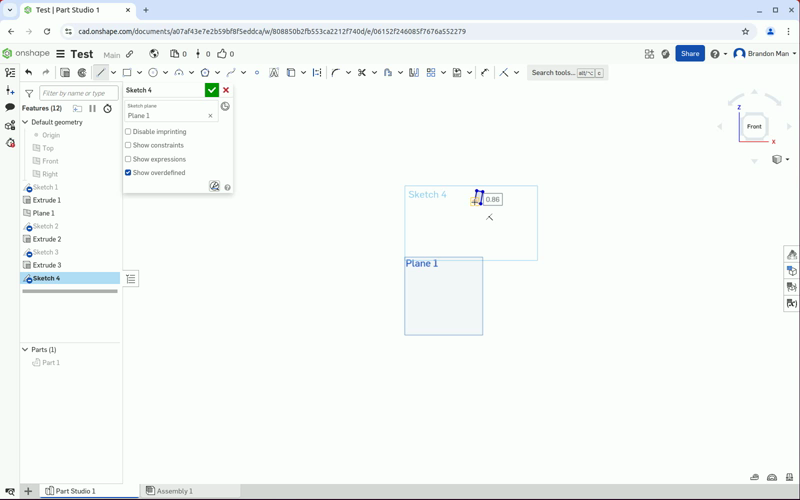
scroll(-6)
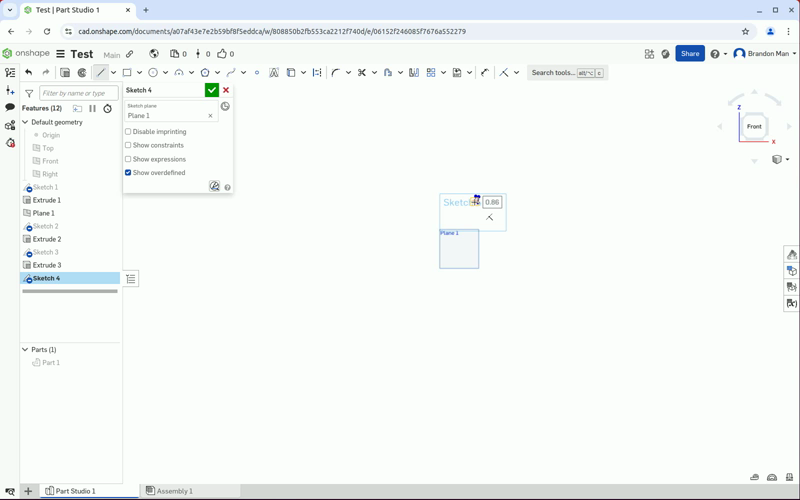
key(esc)
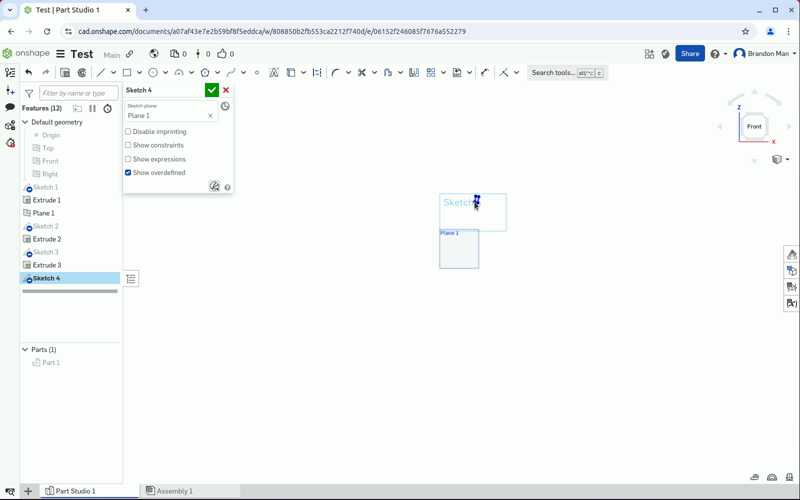
mouse_move(476, 198)
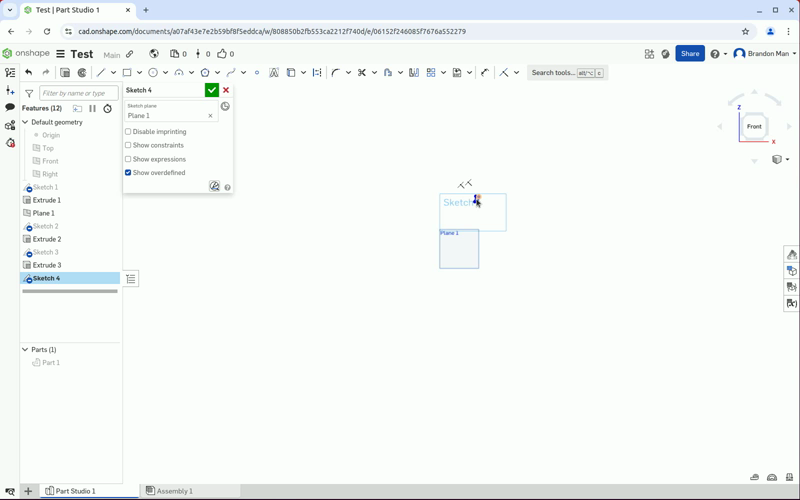
scroll(6)
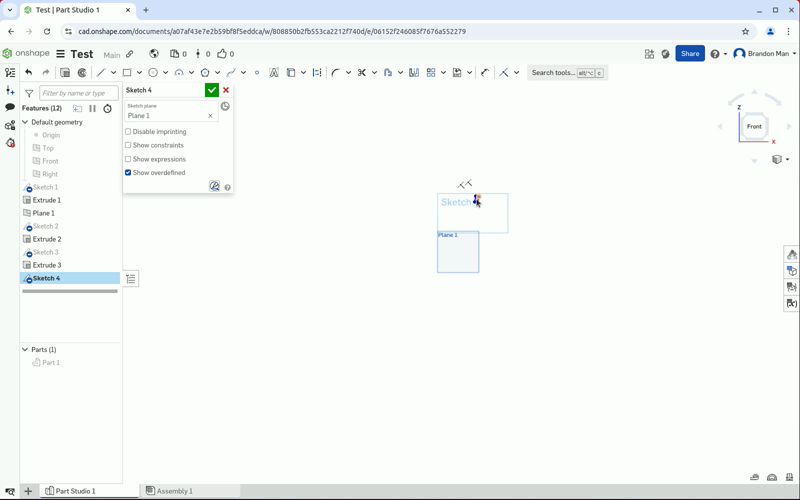
scroll(6)
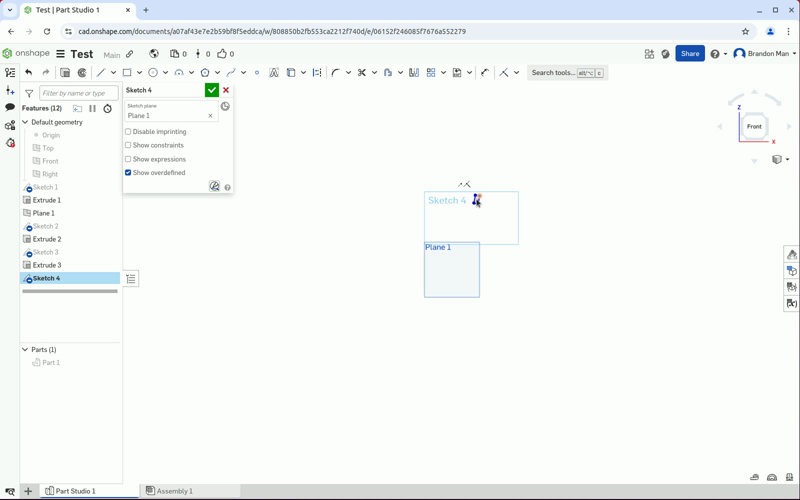
scroll(6)
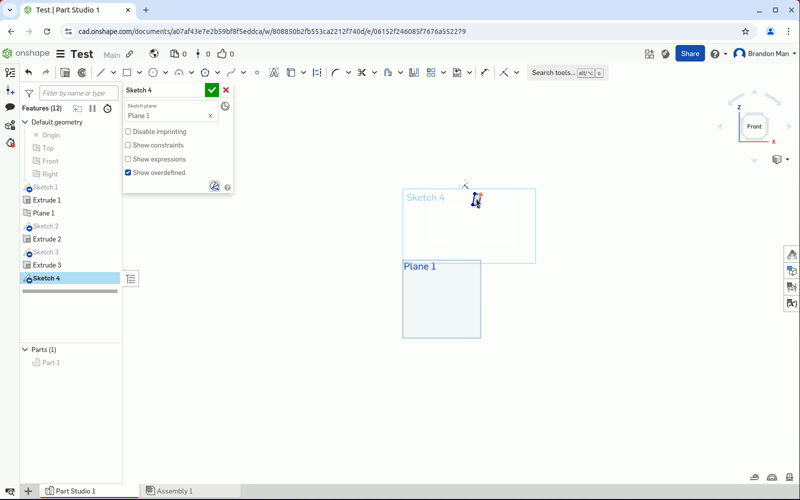
scroll(6)
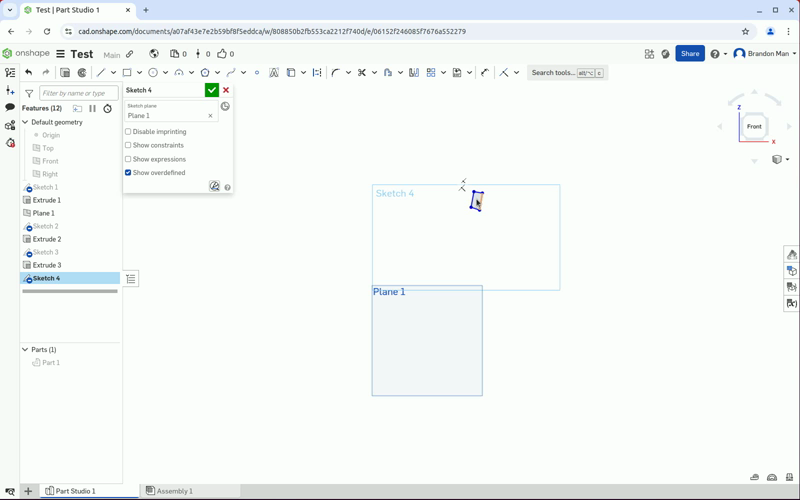
scroll(6)
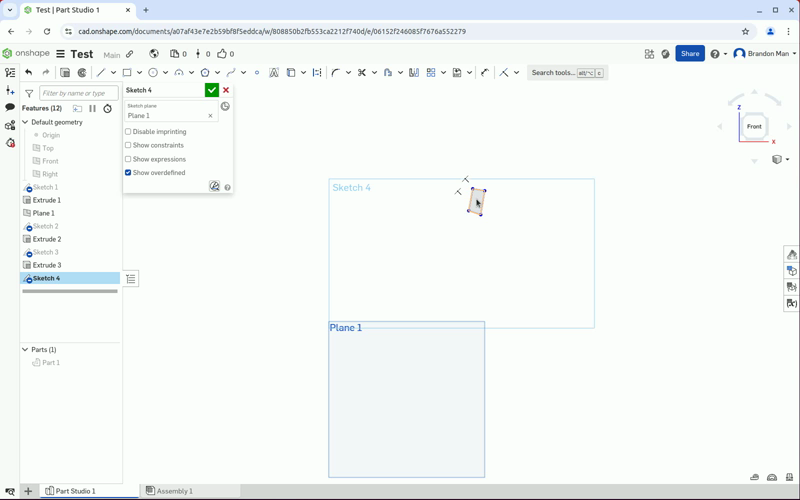
scroll(6)
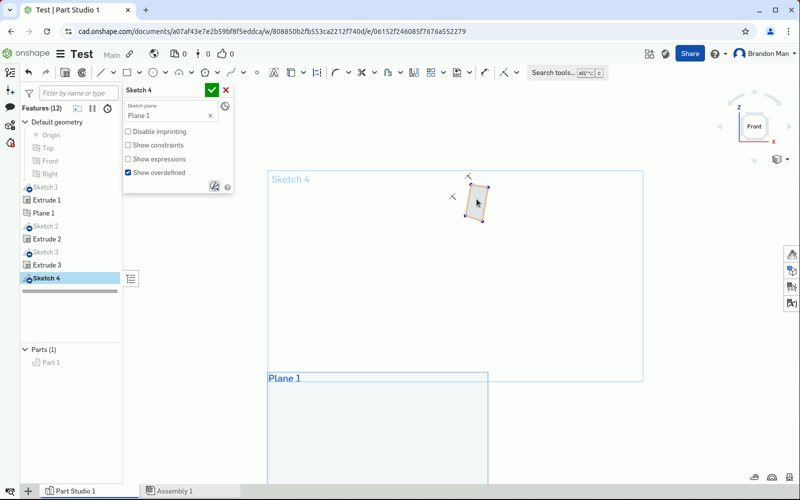
scroll(6)
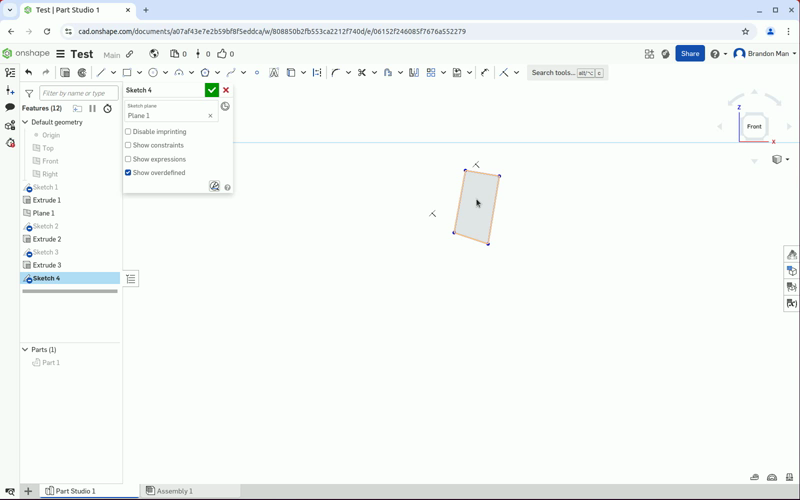
click(476, 198)
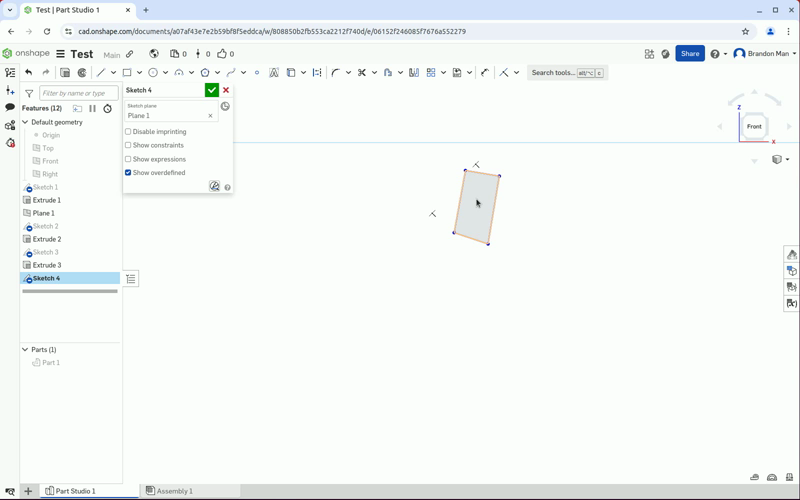
scroll(-6)
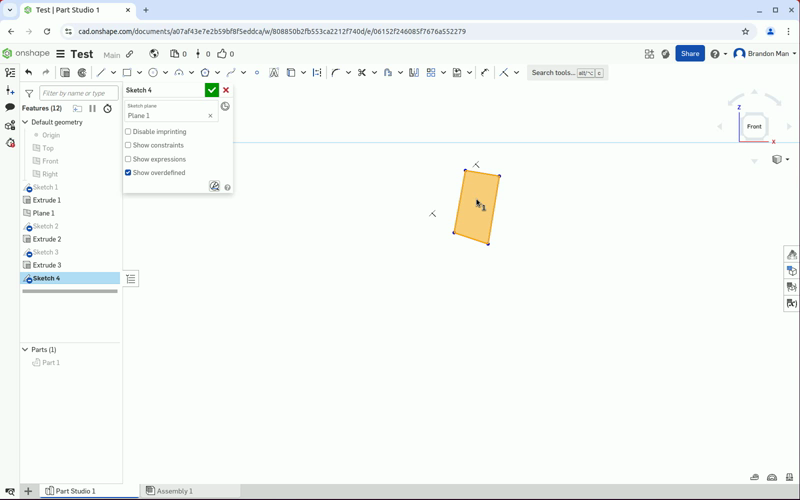
scroll(-6)
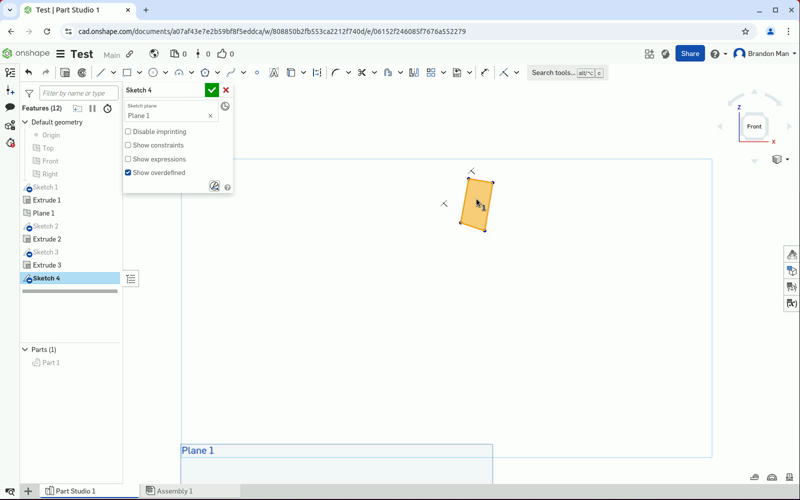
scroll(-6)
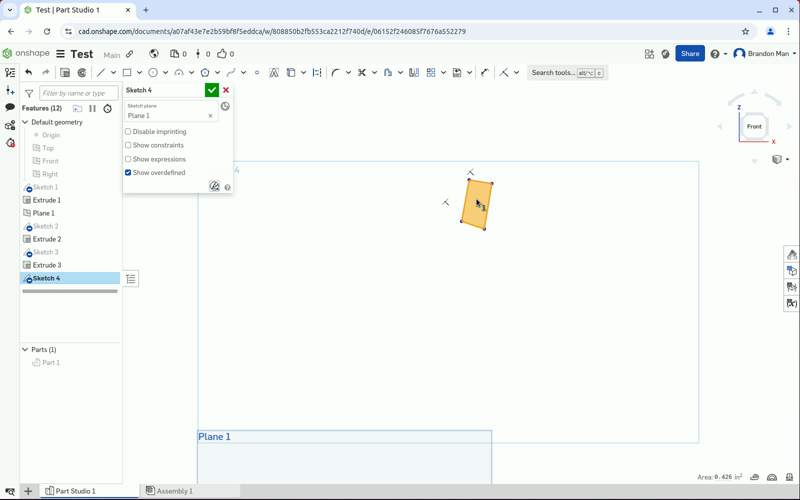
scroll(-6)
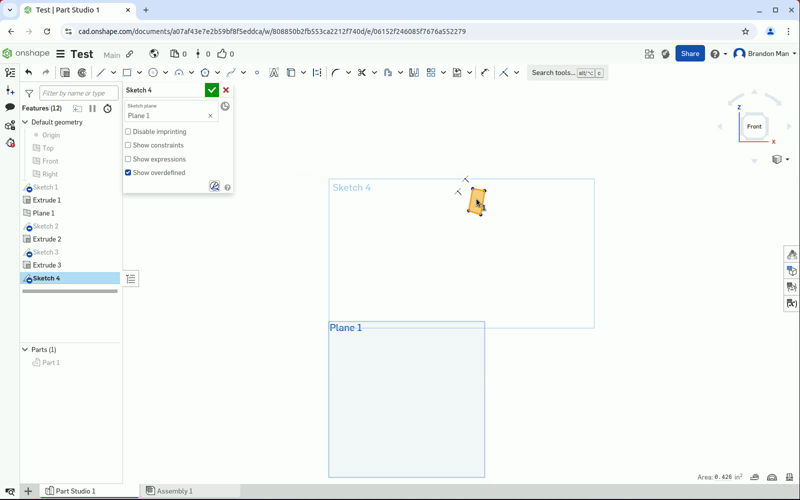
scroll(-6)
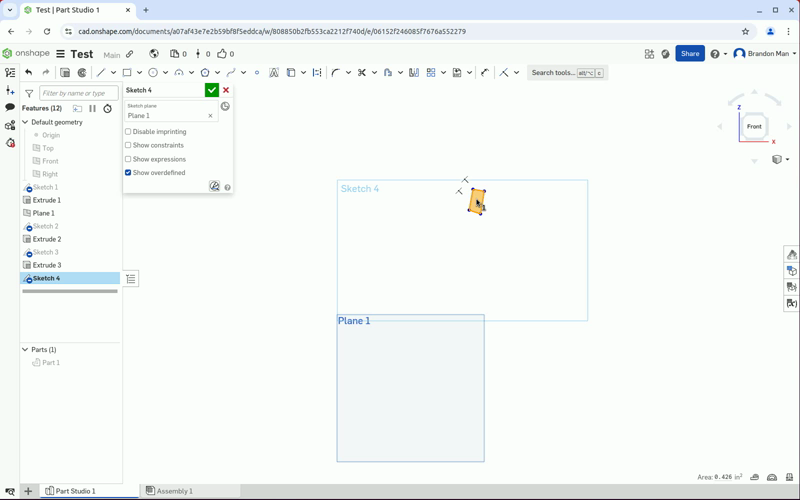
scroll(-6)
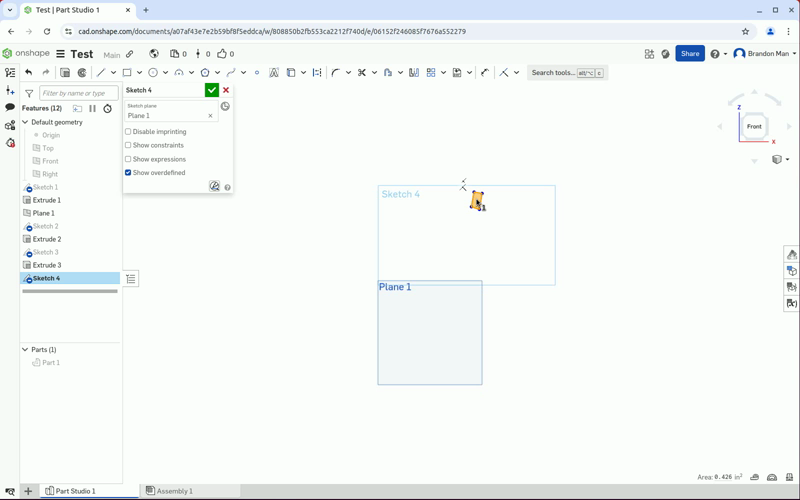
scroll(-6)
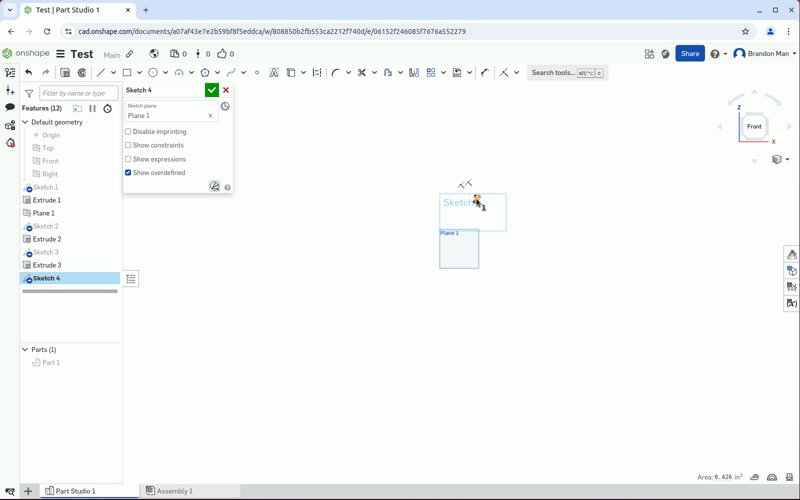
mouse_move(73, 352)
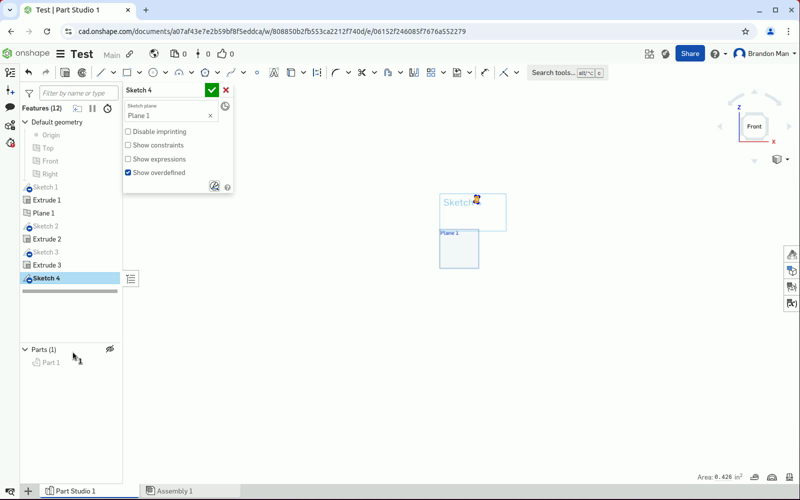
key(shift+y)
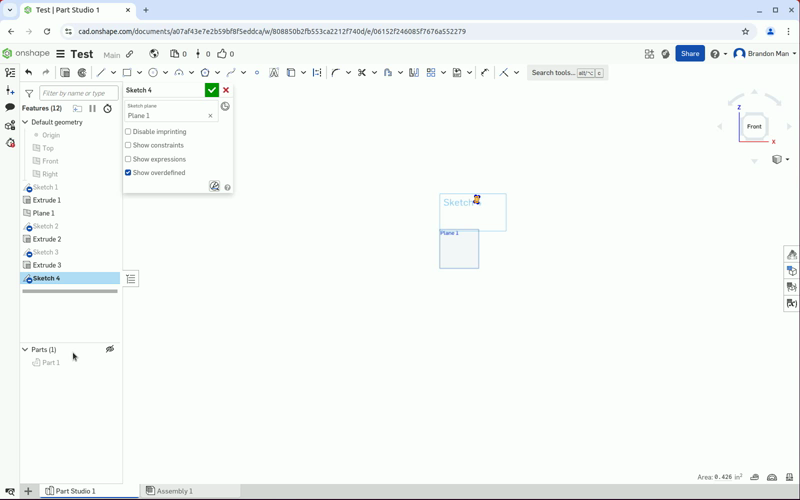
key(shift+e)
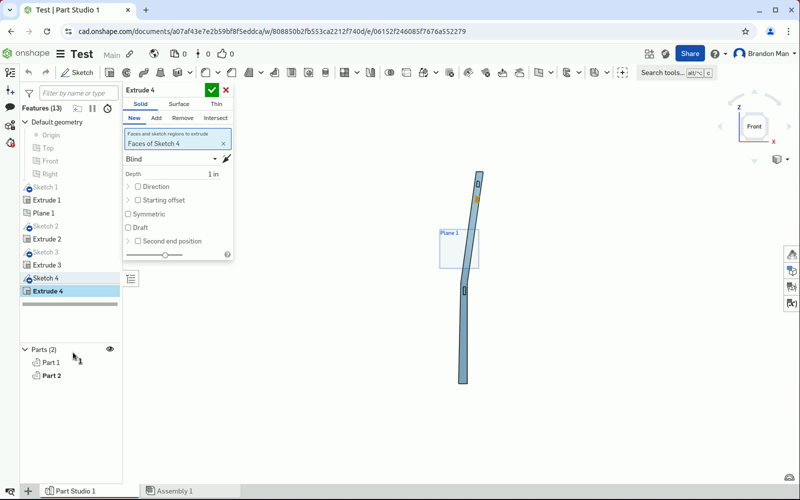
mouse_move(143, 106)
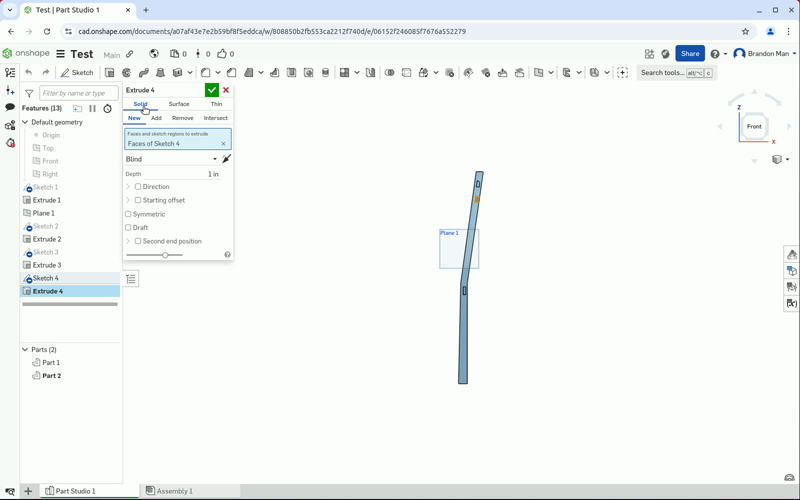
click(143, 106)
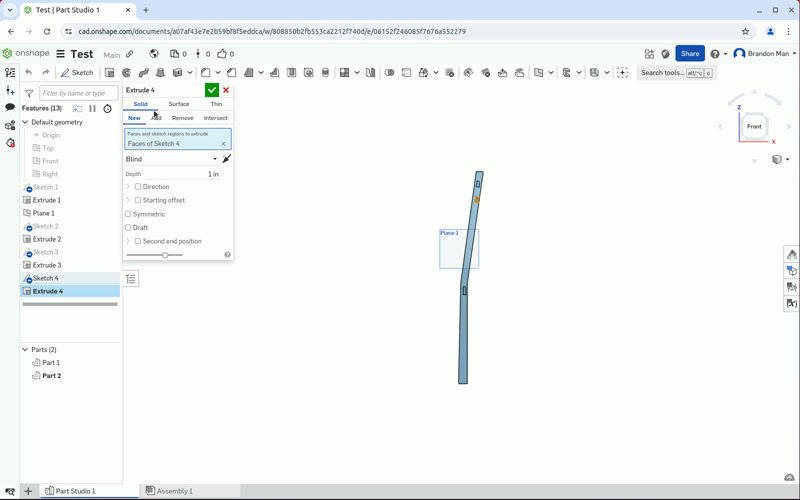
mouse_move(186, 120)
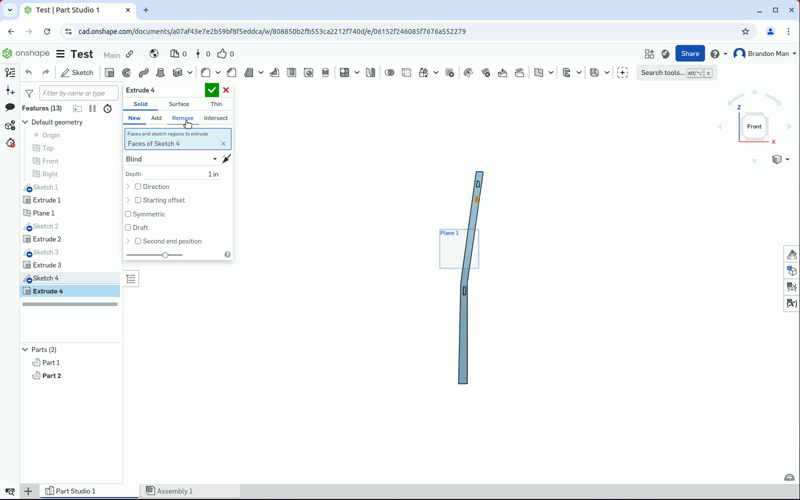
click(186, 120)
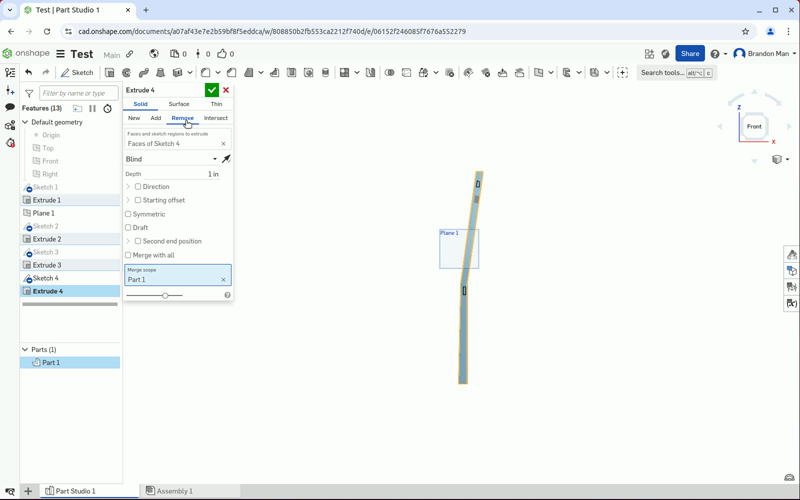
key(tab, 4)
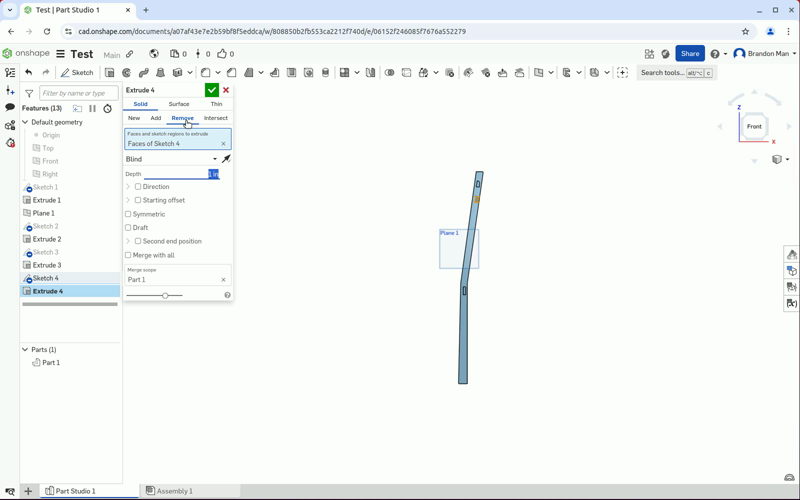
text(0.481)
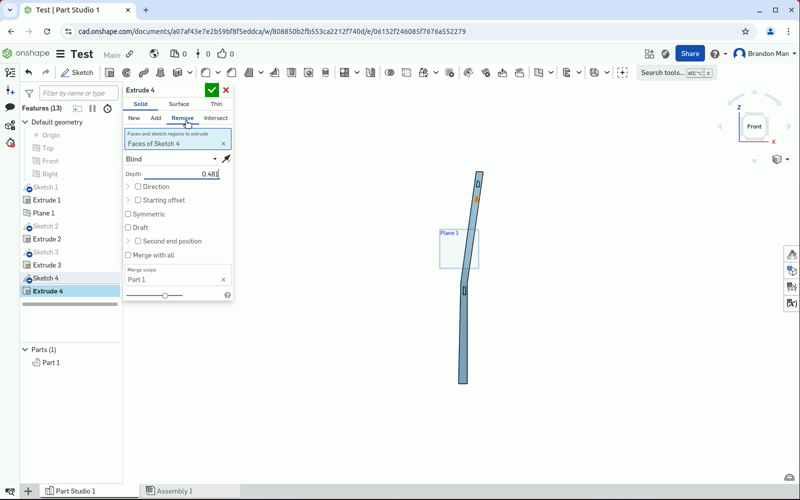
key(tab, 6)
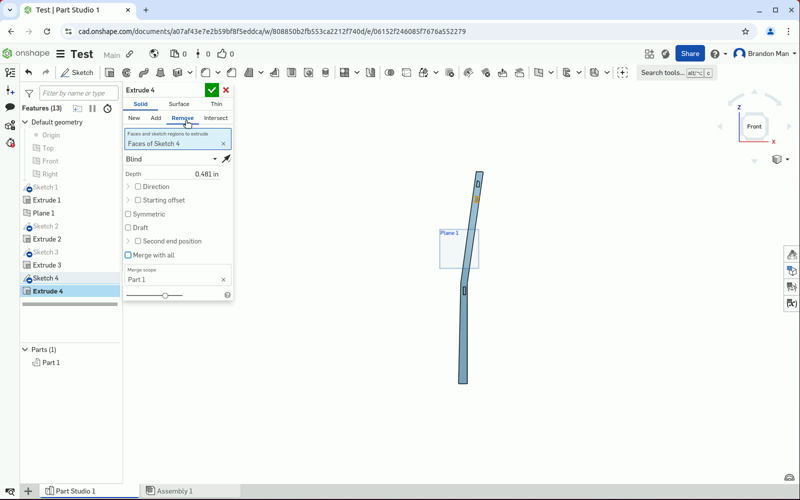
key(space)
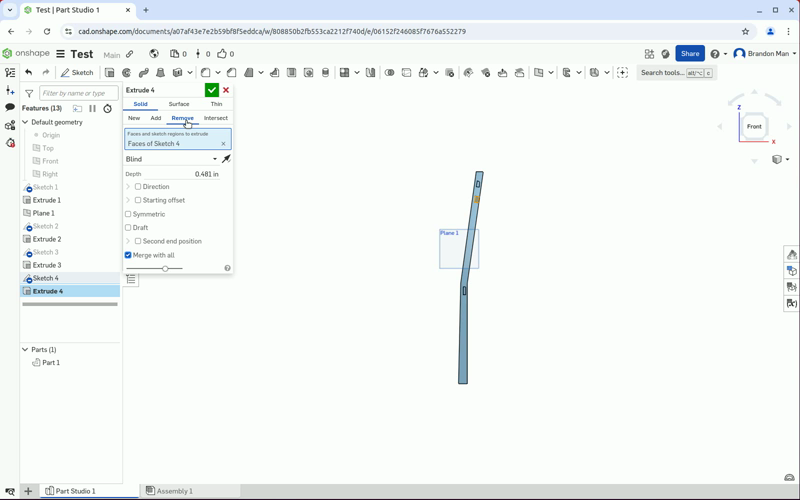
key(enter)
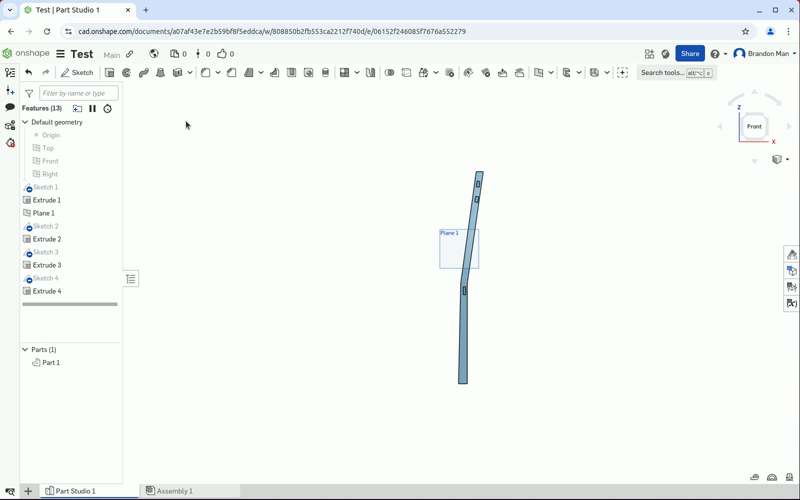
key(shift+h)
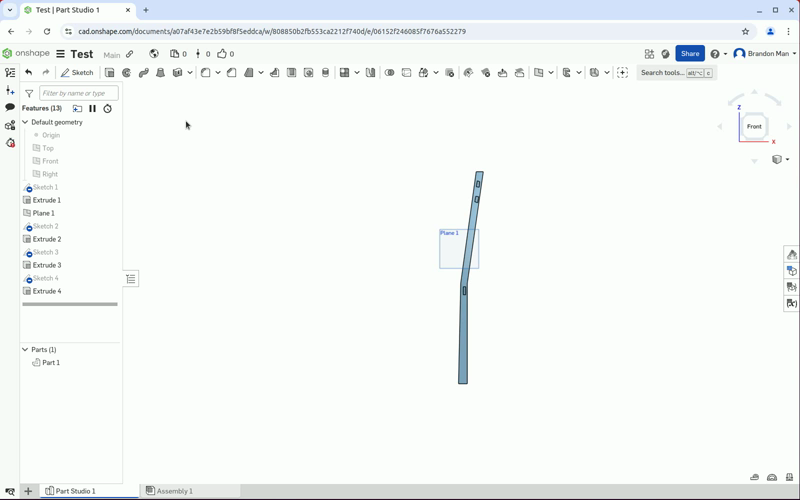
key(shift+h)
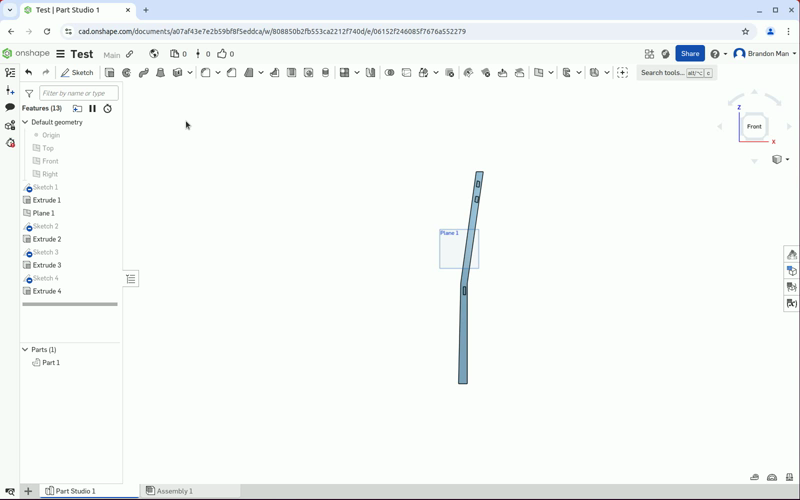
mouse_move(73, 189)
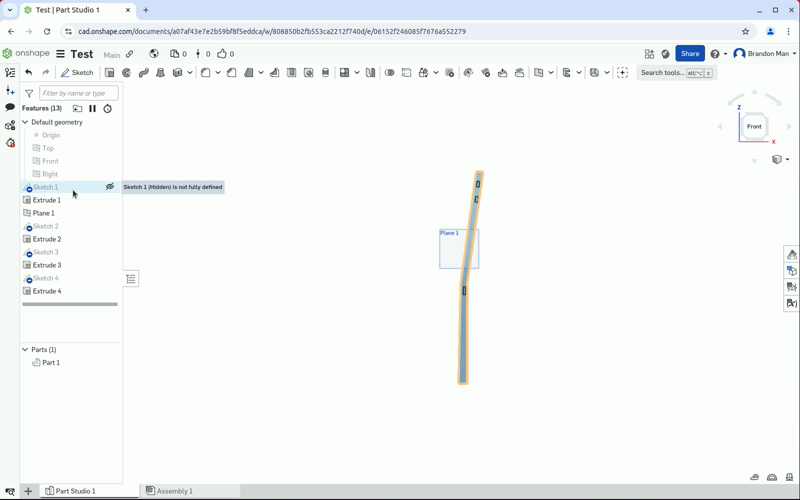
click(73, 189)
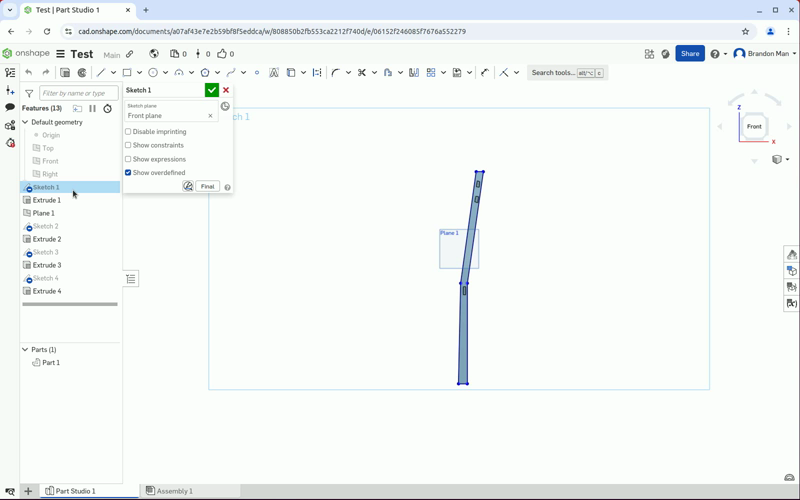
mouse_move(229, 92)
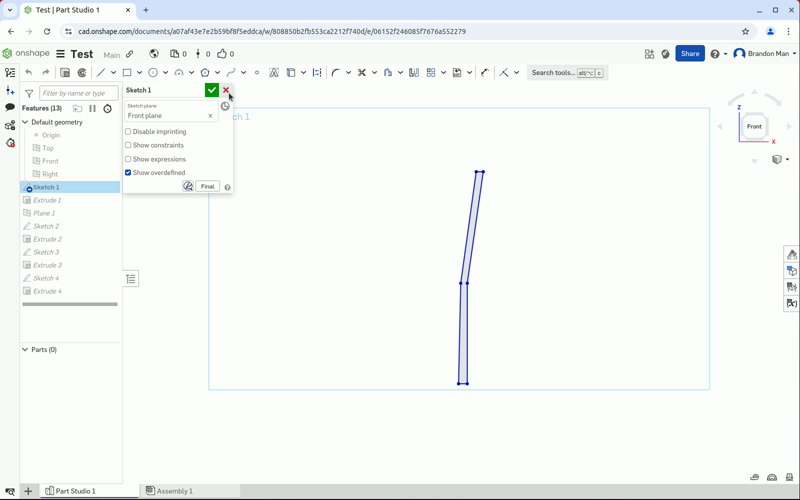
click(229, 92)
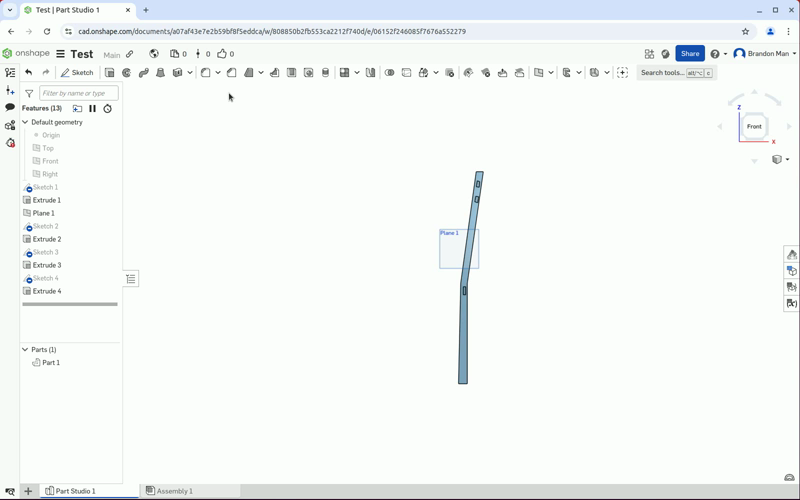
mouse_move(73, 352)
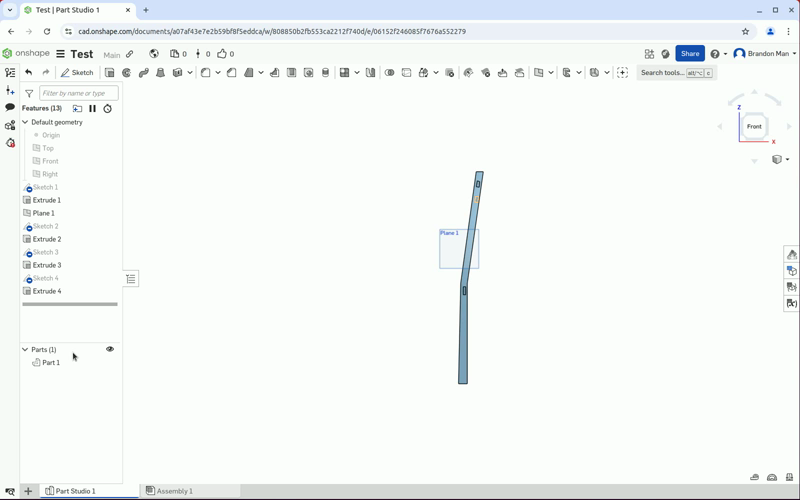
key(y)
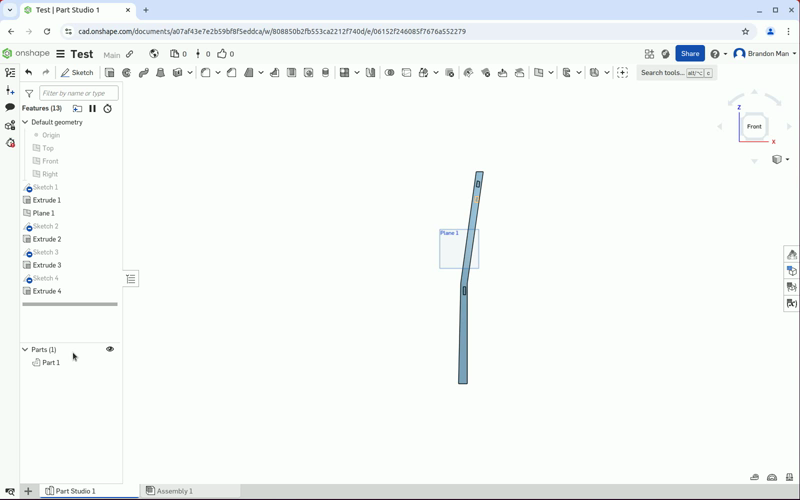
key(shift+p)
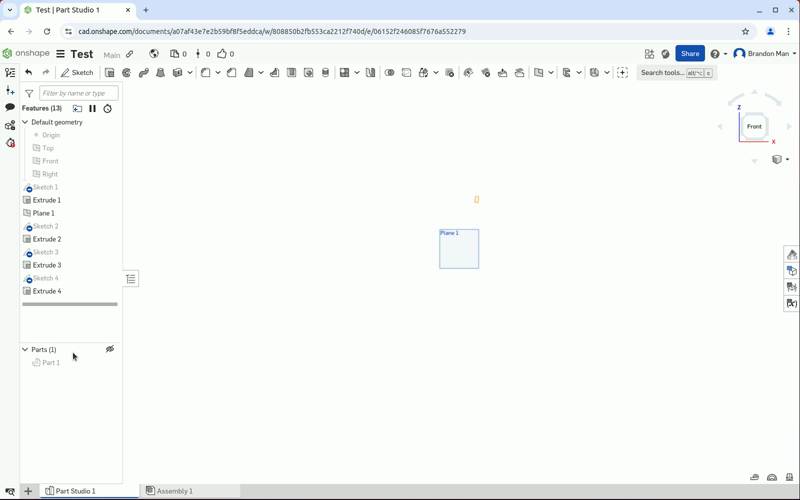
key(space)
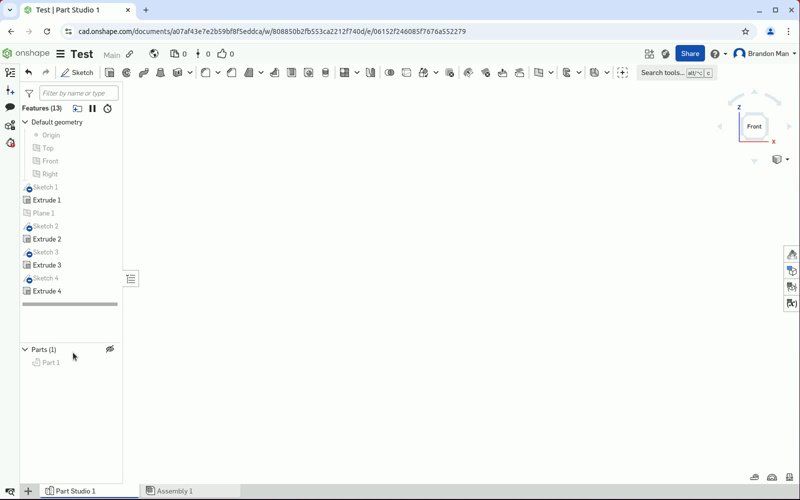
key_down(shift)
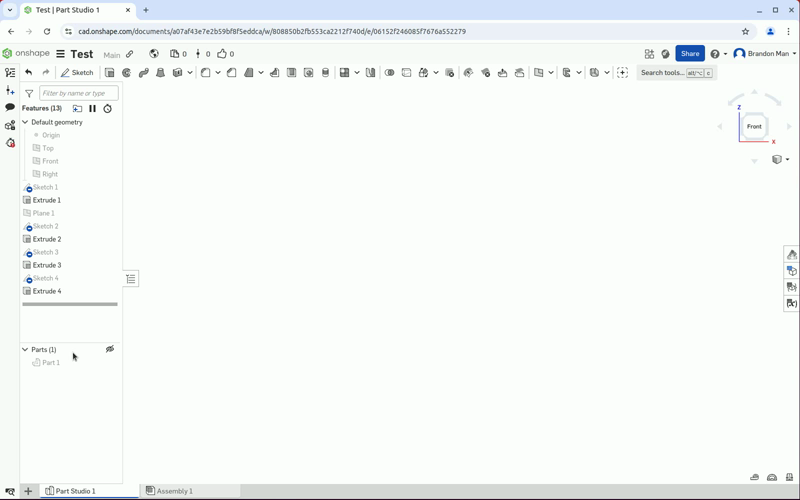
key(left)
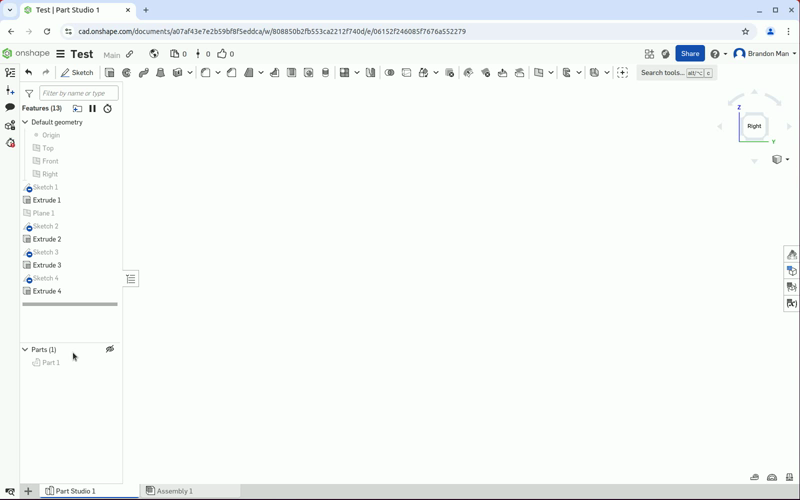
key_up(shift)
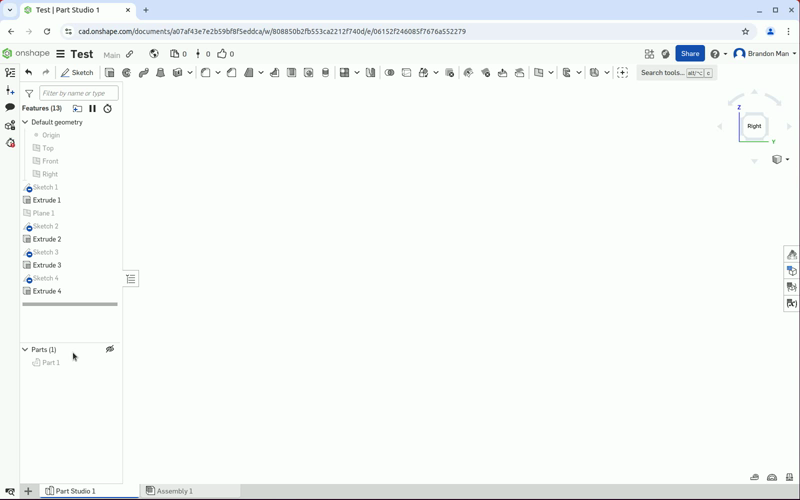
mouse_move(73, 352)
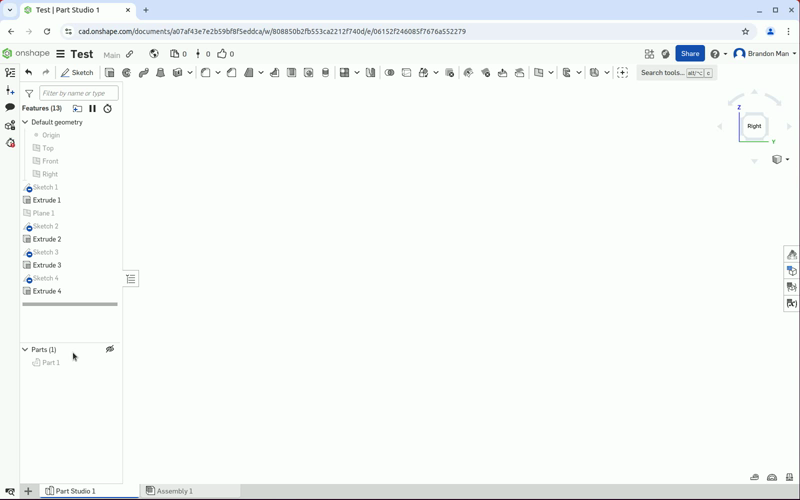
key(shift+y)
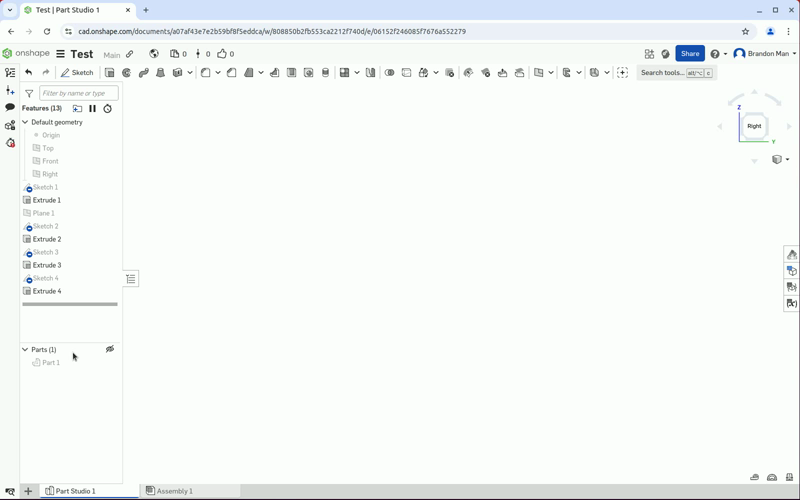
key(shift+s)
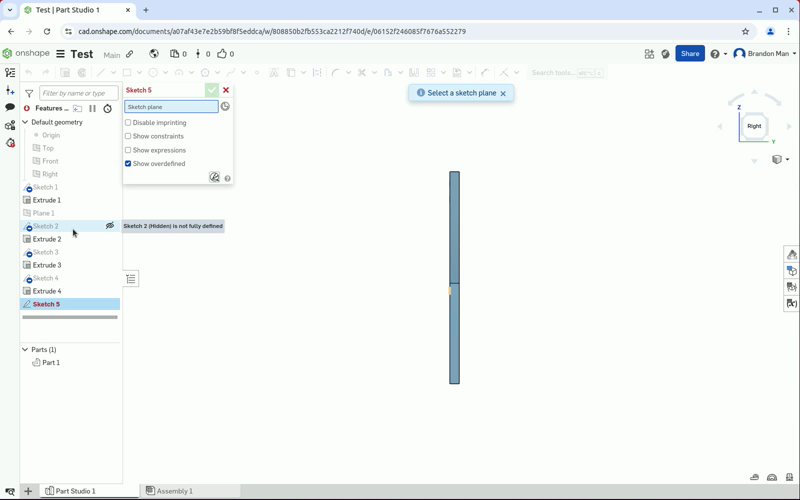
scroll(3)
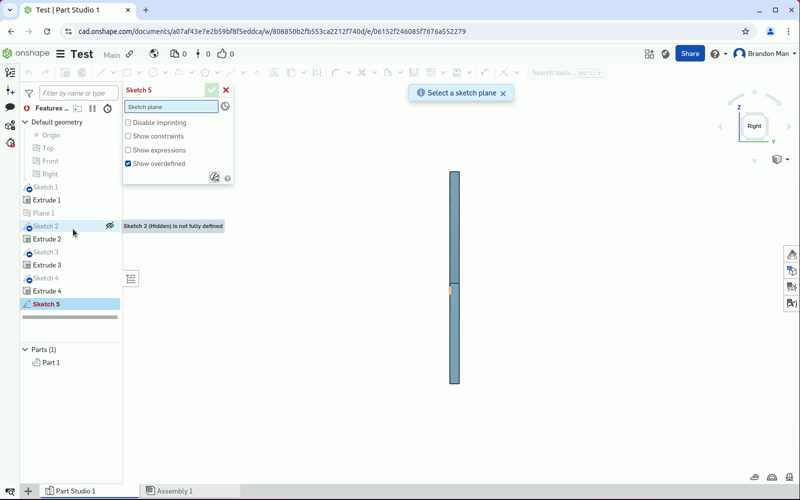
mouse_move(73, 176)
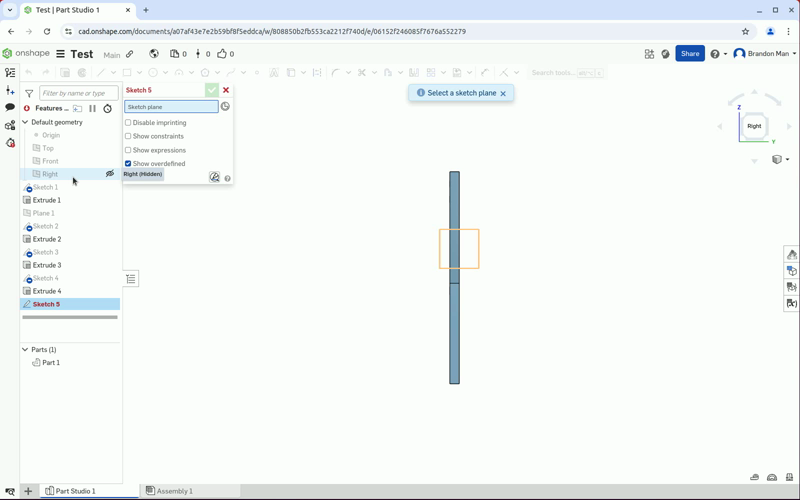
click(73, 176)
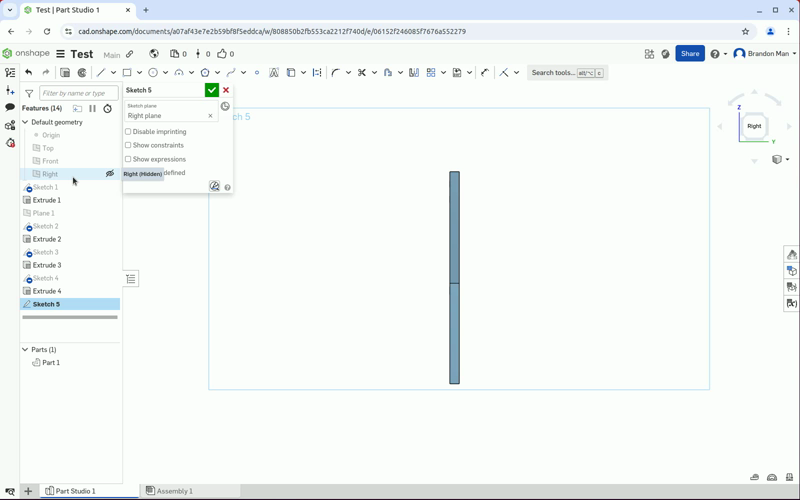
mouse_move(73, 352)
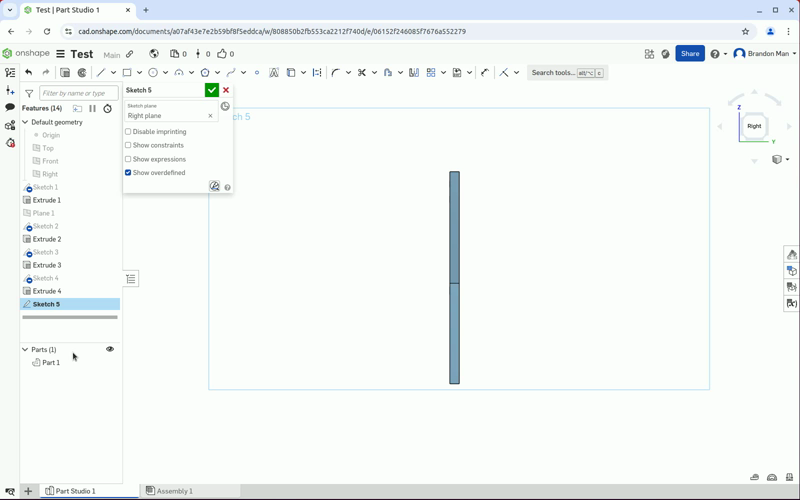
key(y)
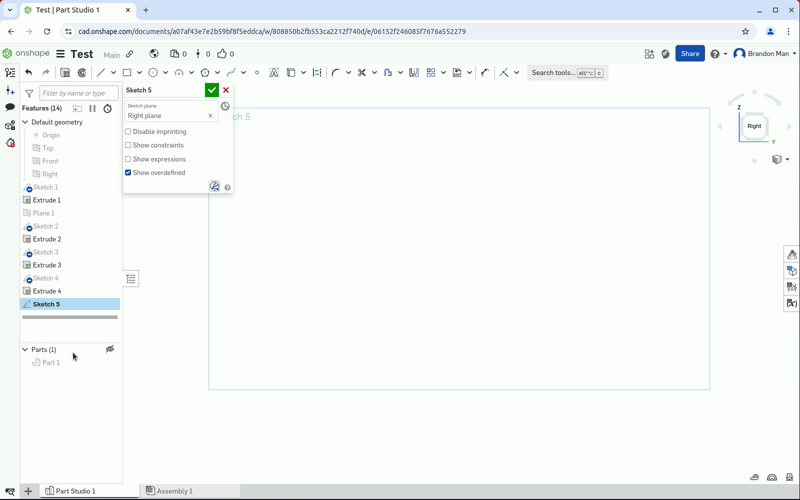
key(l)
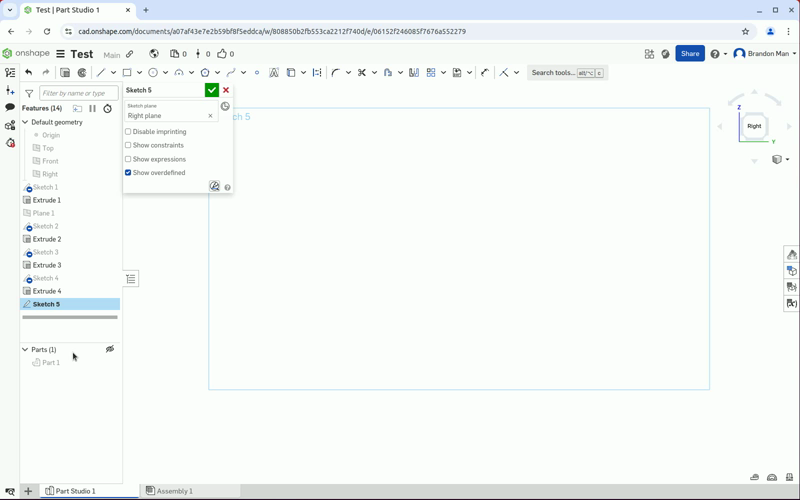
key_down(shift)
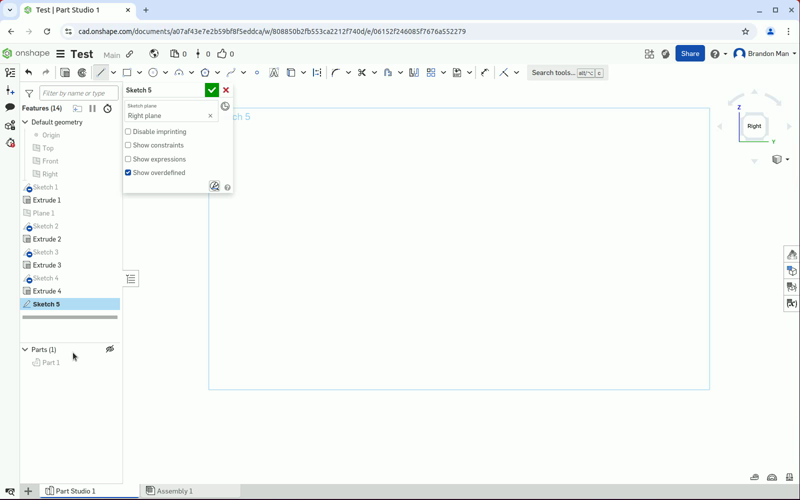
mouse_move(456, 294)
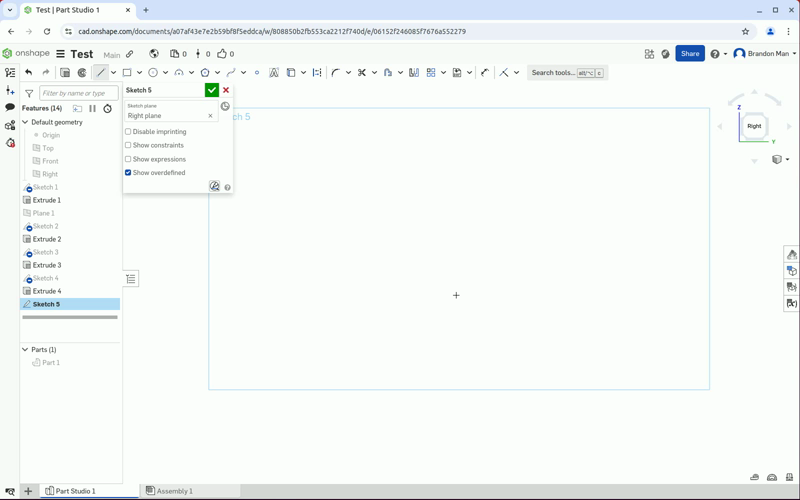
click(456, 294)
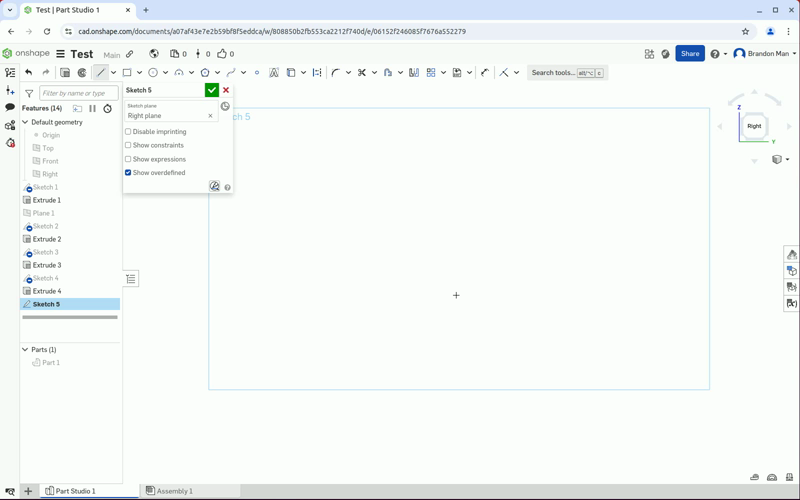
key_up(shift)
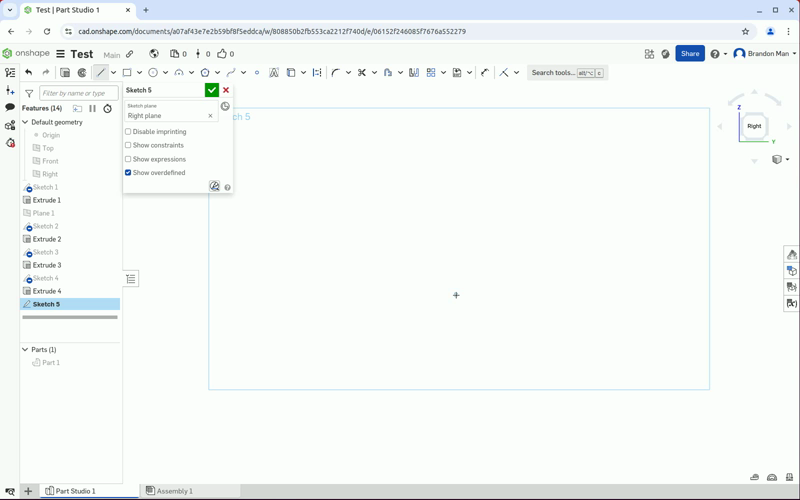
key_down(shift)
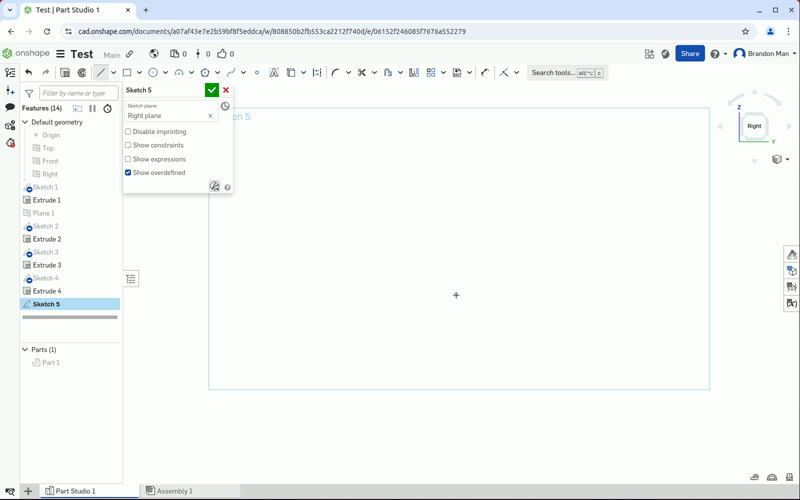
mouse_move(486, 294)
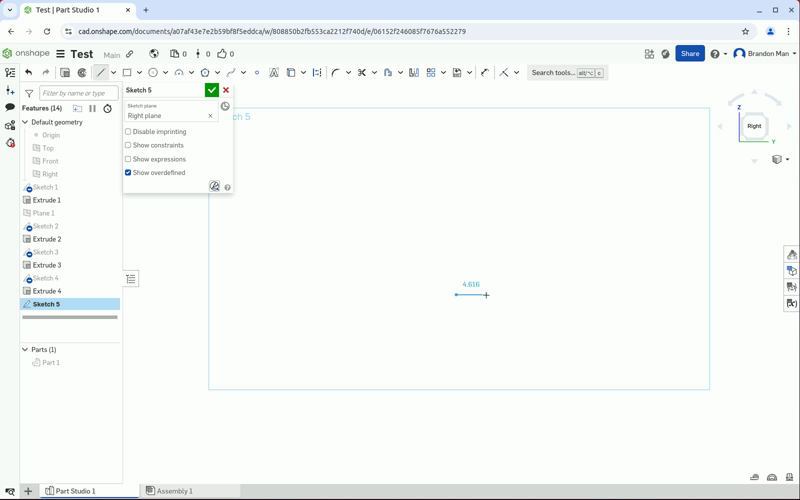
mouse_move(458, 294)
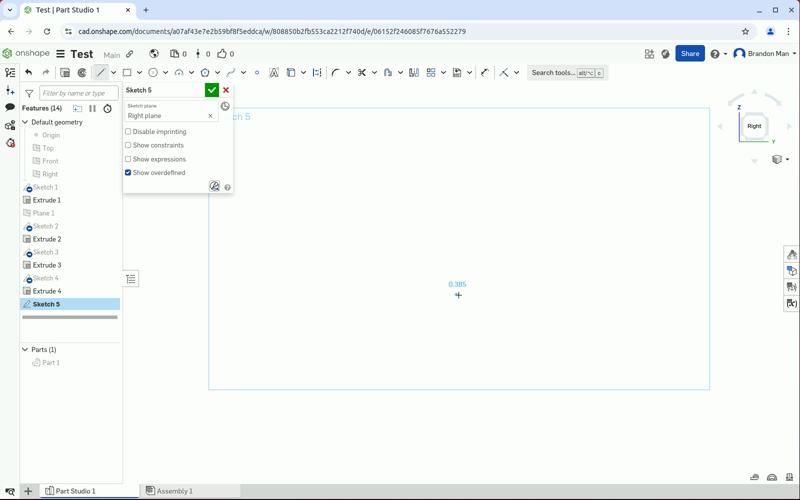
scroll(6)
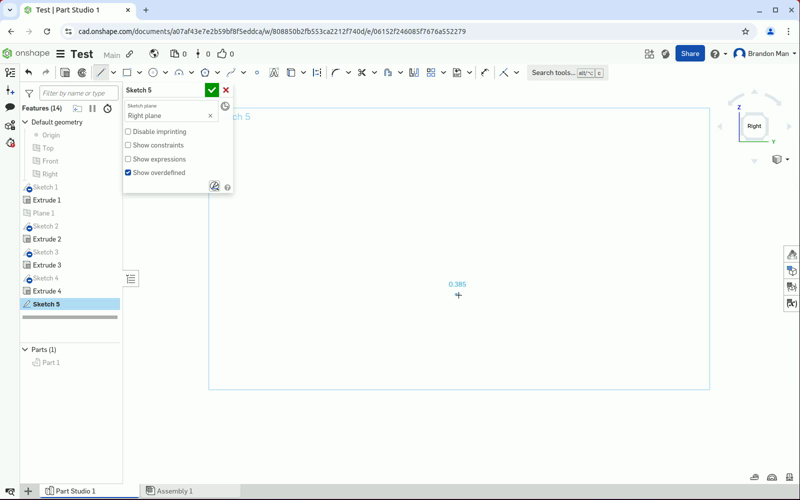
scroll(6)
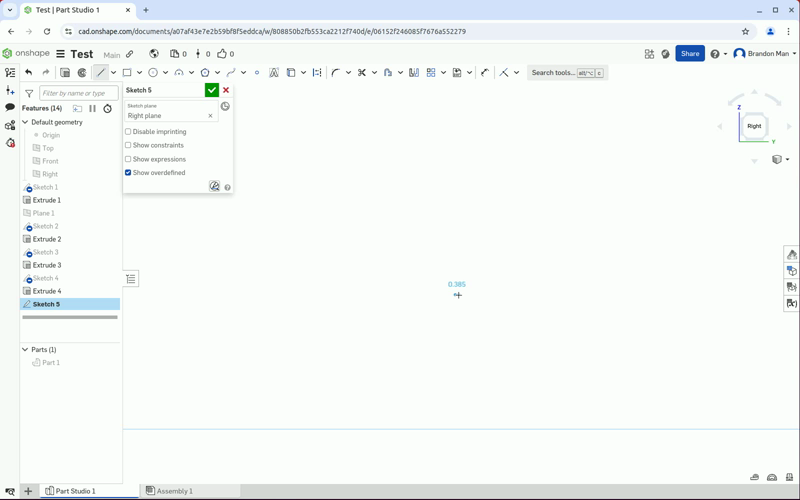
scroll(6)
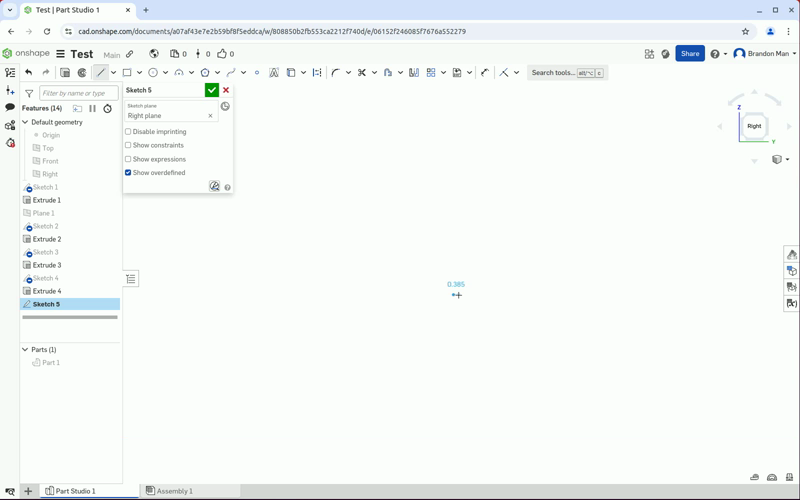
scroll(6)
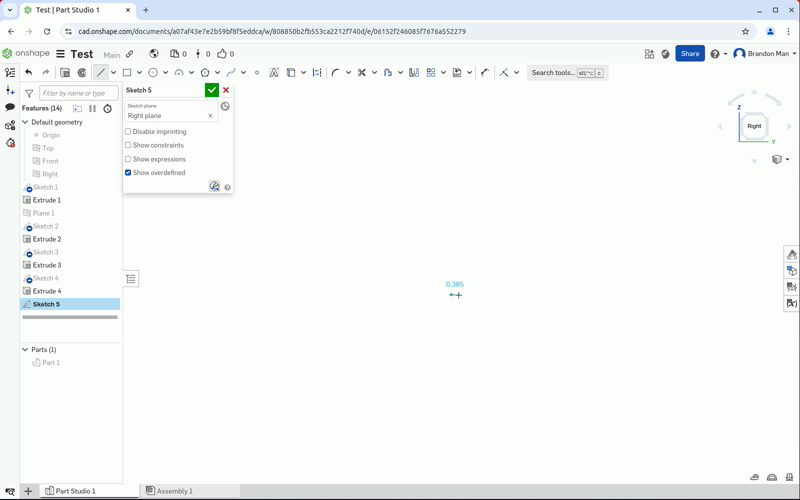
scroll(6)
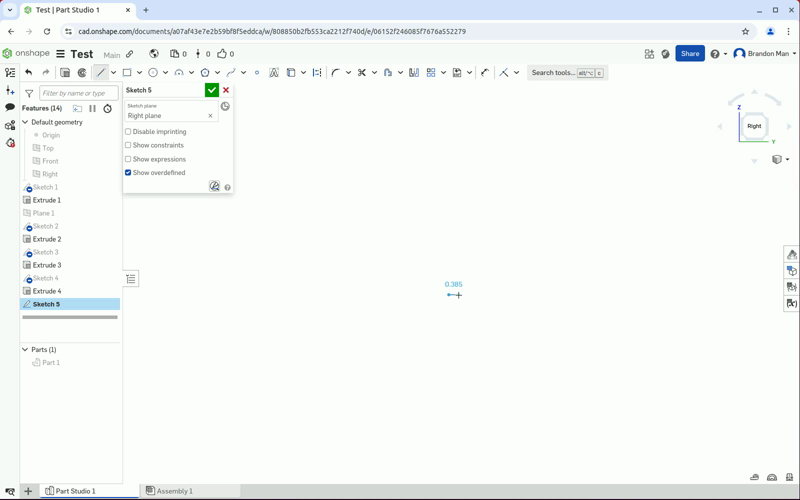
scroll(6)
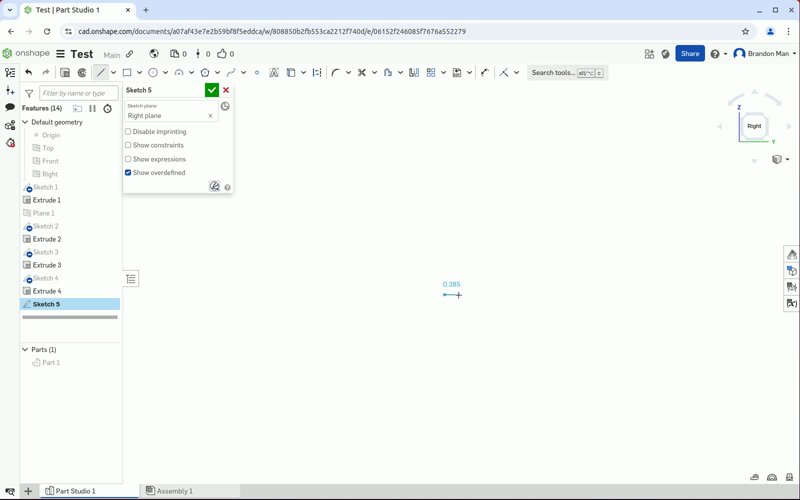
scroll(6)
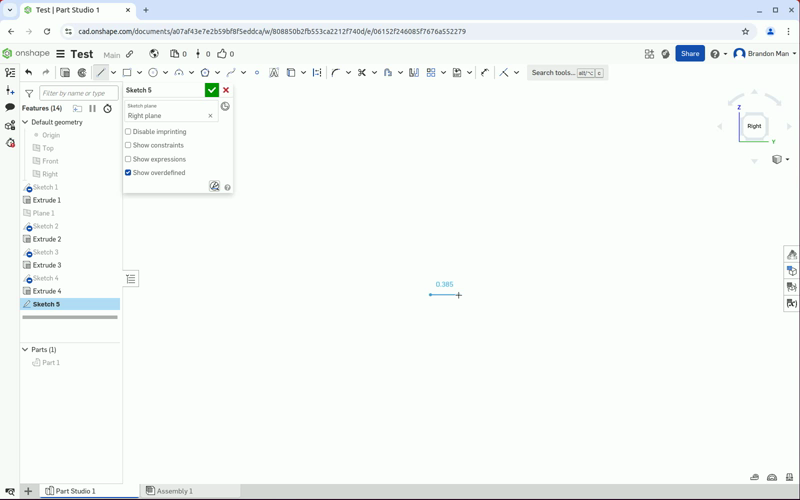
click(458, 294)
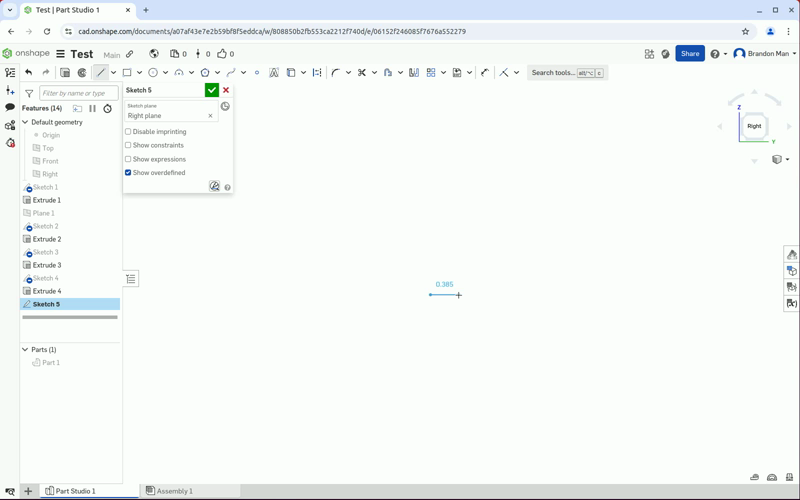
scroll(-6)
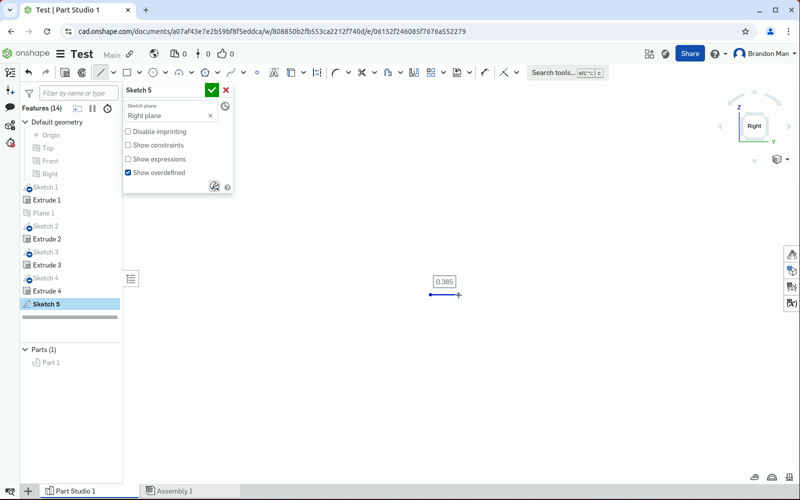
scroll(-6)
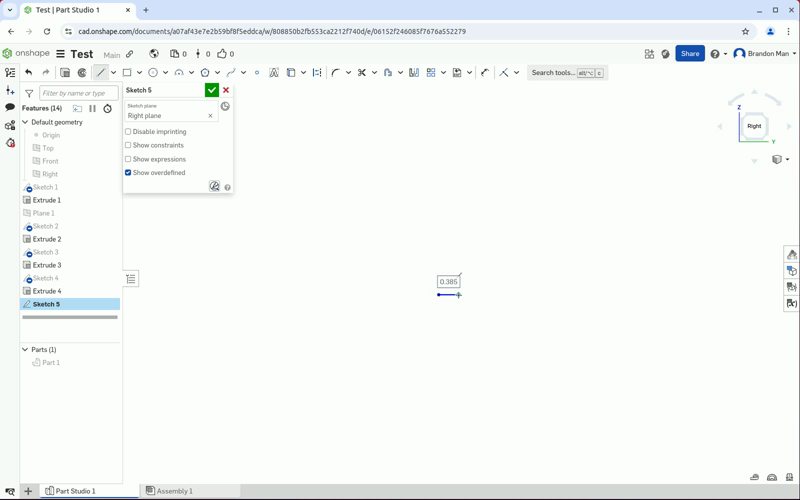
scroll(-6)
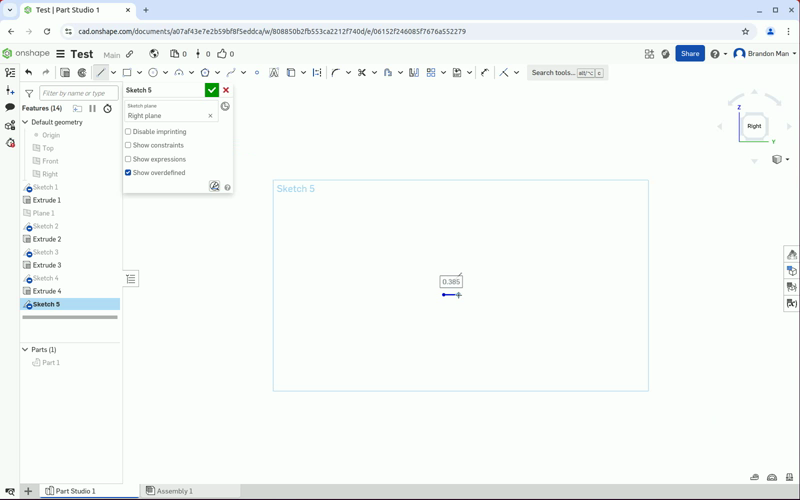
scroll(-6)
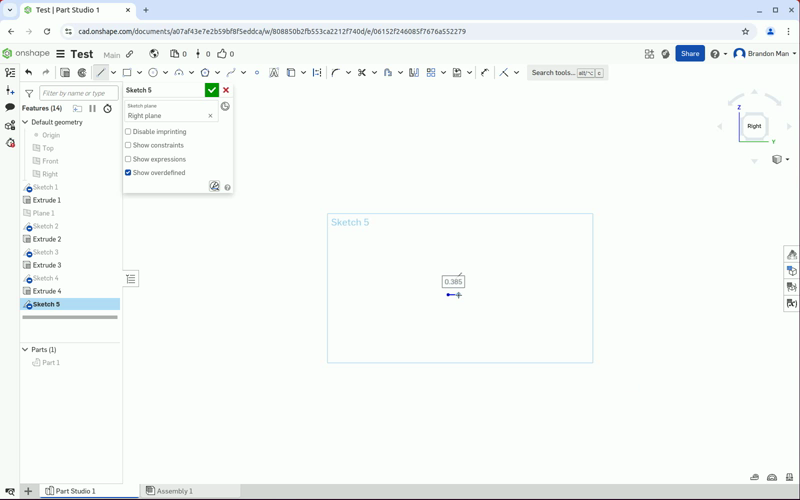
scroll(-6)
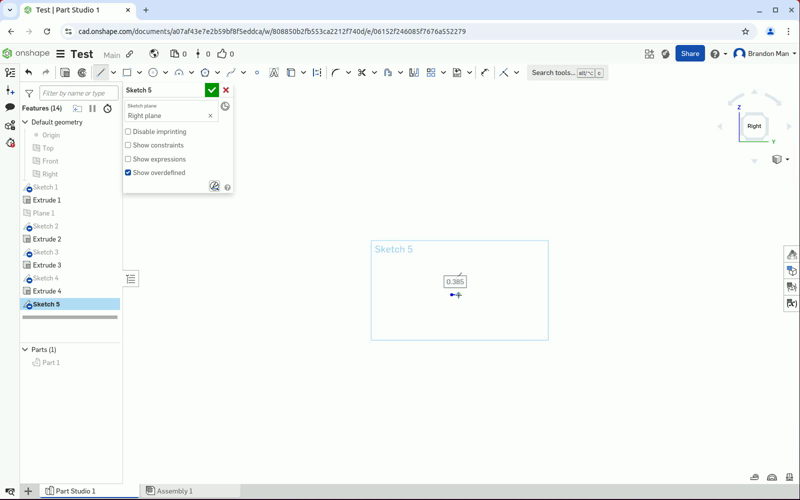
scroll(-6)
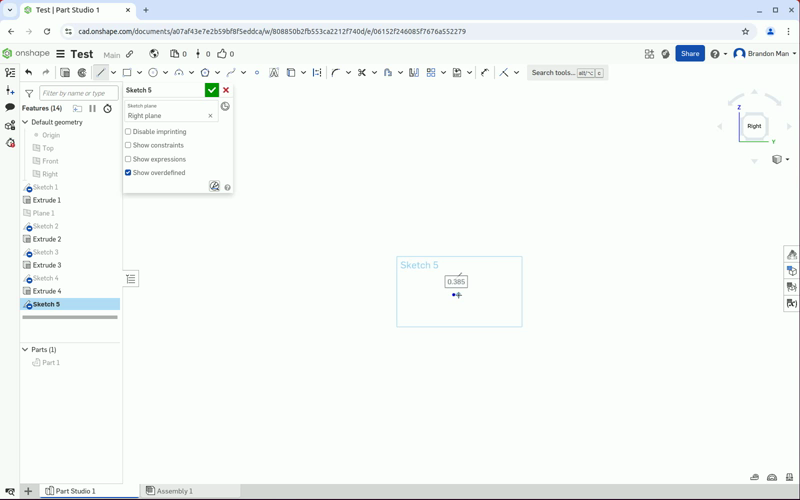
scroll(-6)
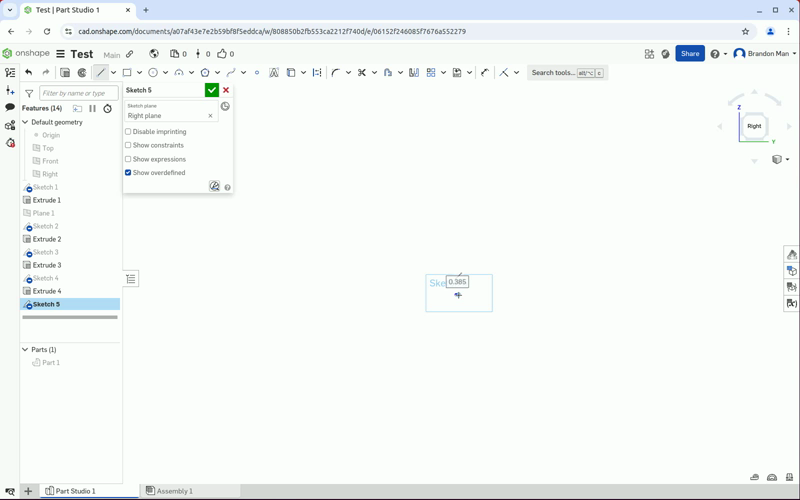
key_up(shift)
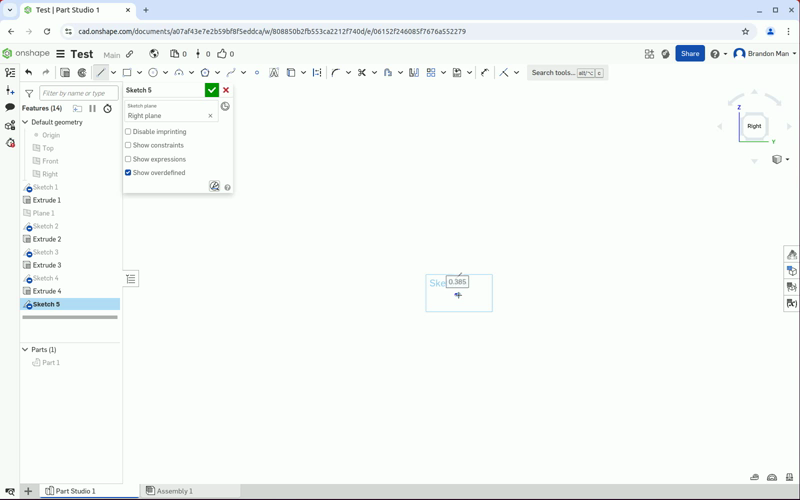
key_down(shift)
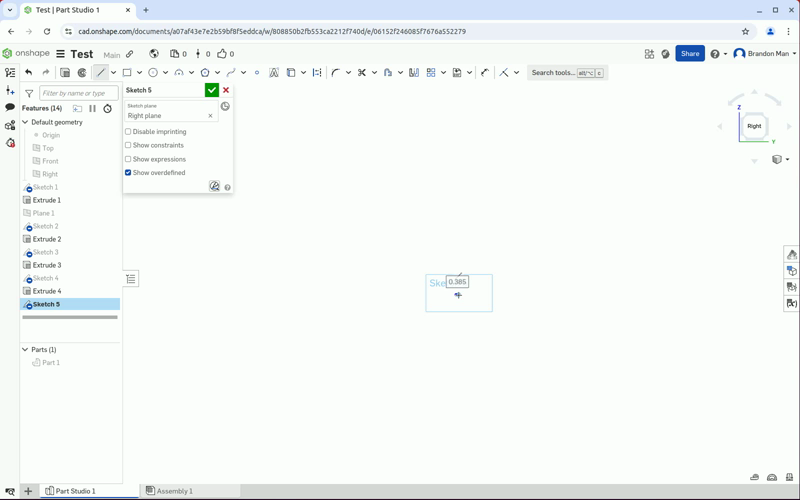
mouse_move(489, 294)
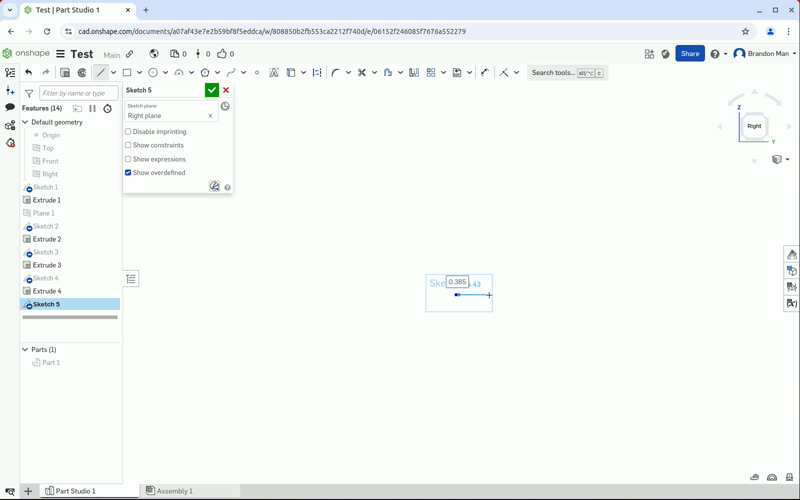
mouse_move(458, 286)
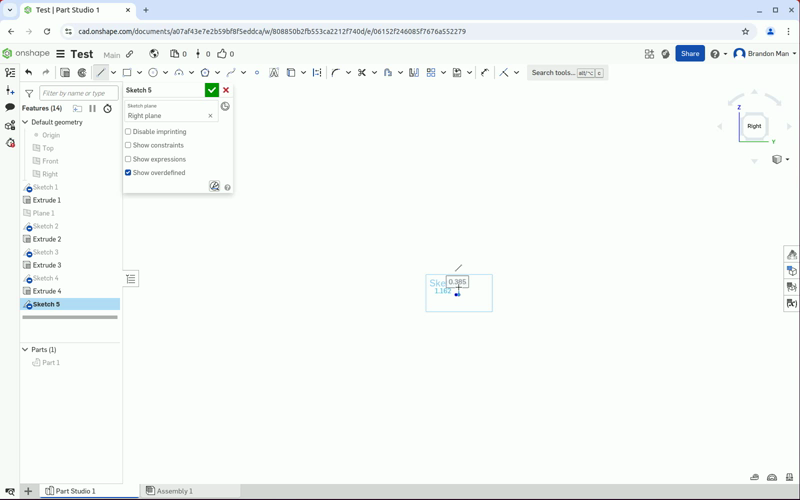
click(458, 286)
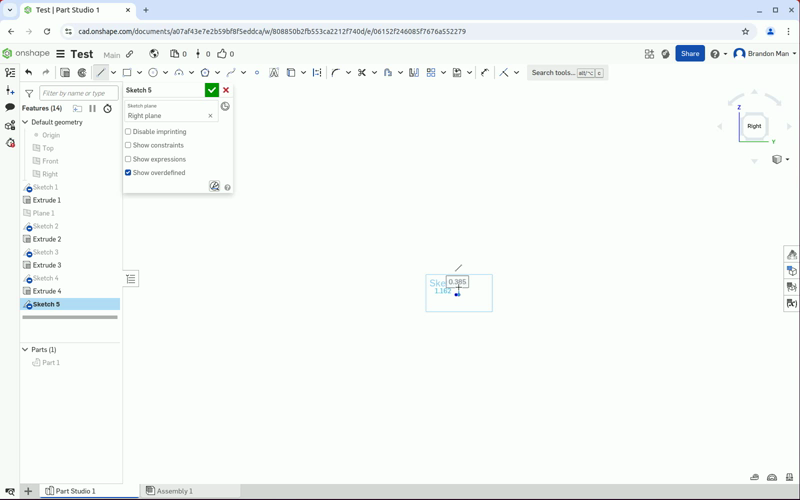
key_up(shift)
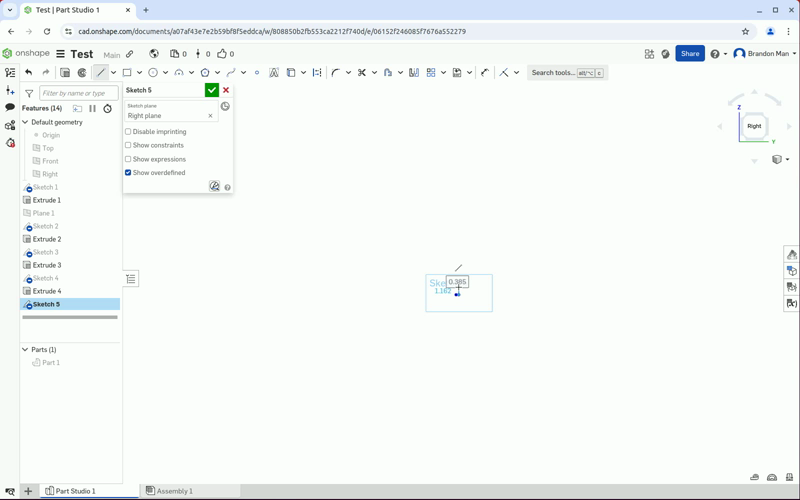
key_down(shift)
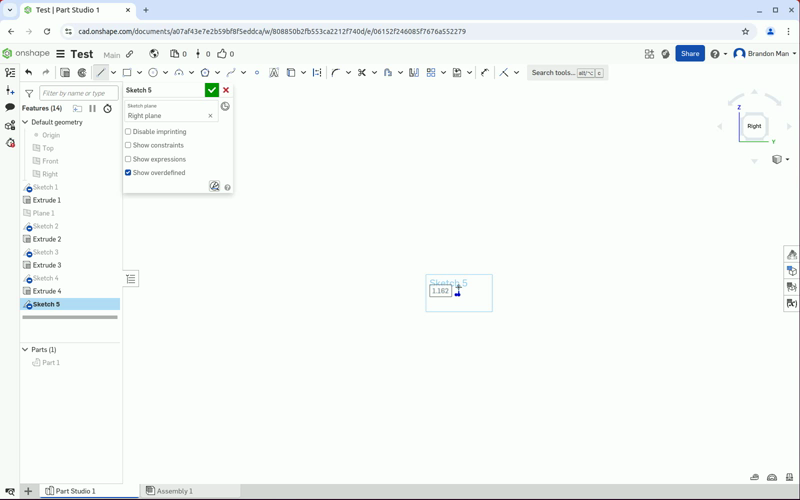
mouse_move(489, 286)
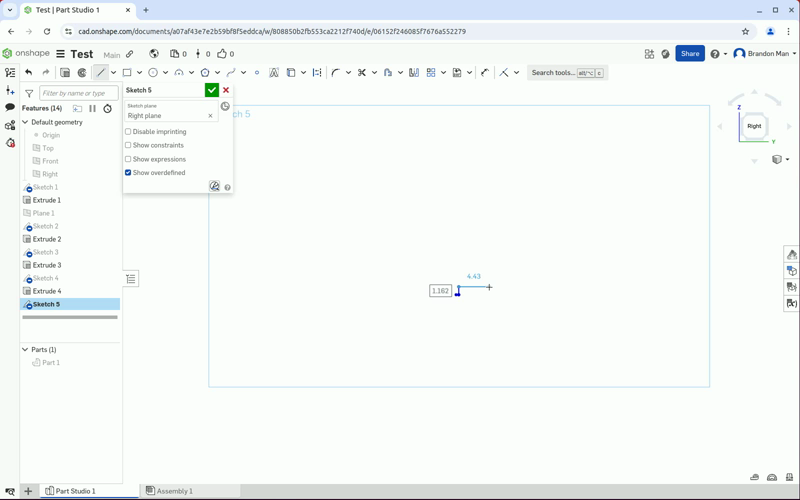
mouse_move(456, 286)
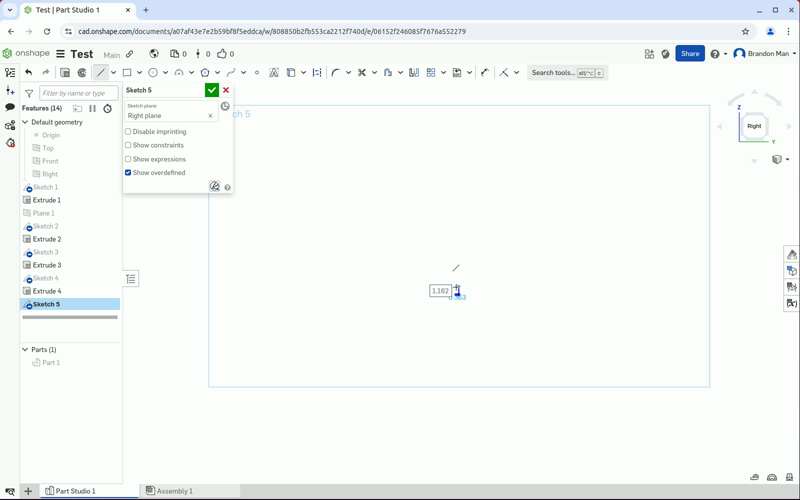
scroll(6)
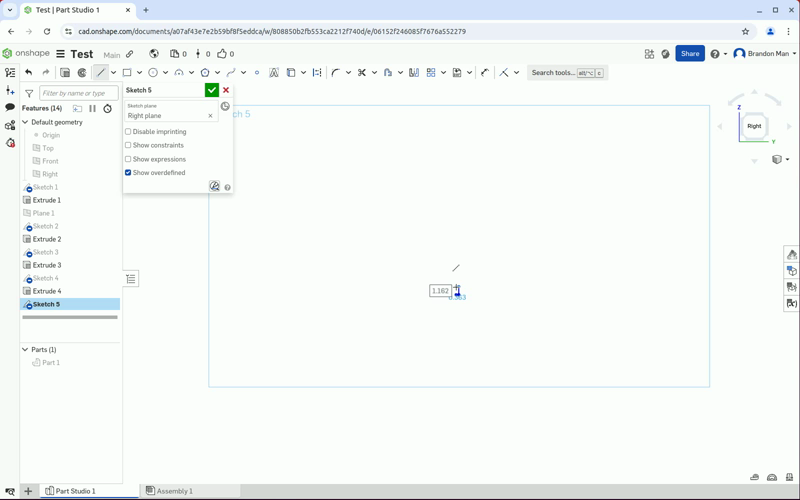
scroll(6)
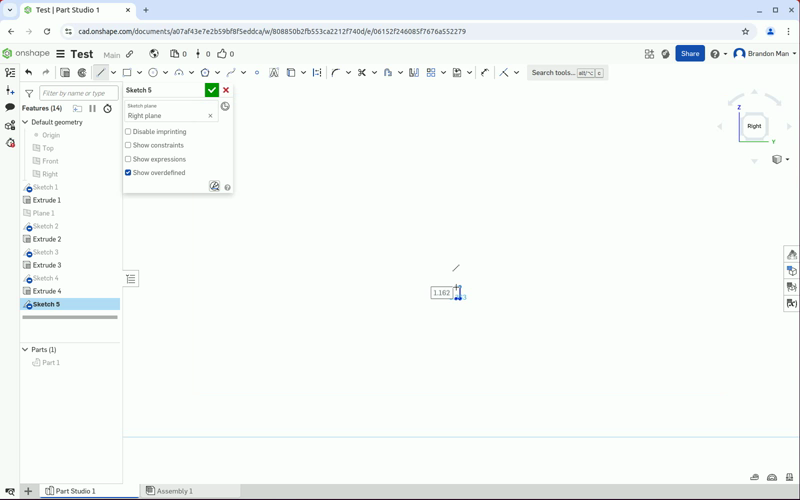
scroll(6)
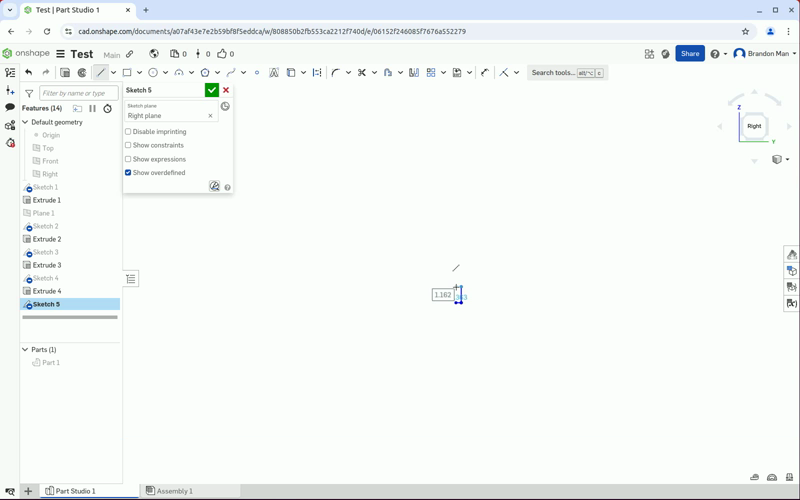
scroll(6)
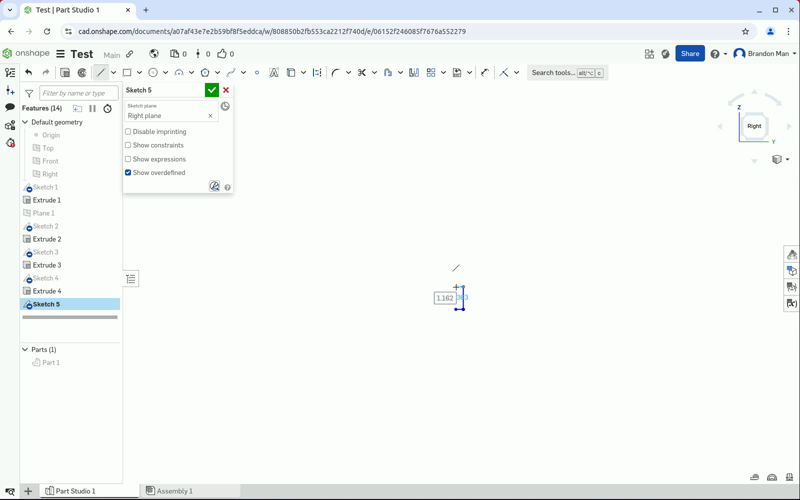
scroll(6)
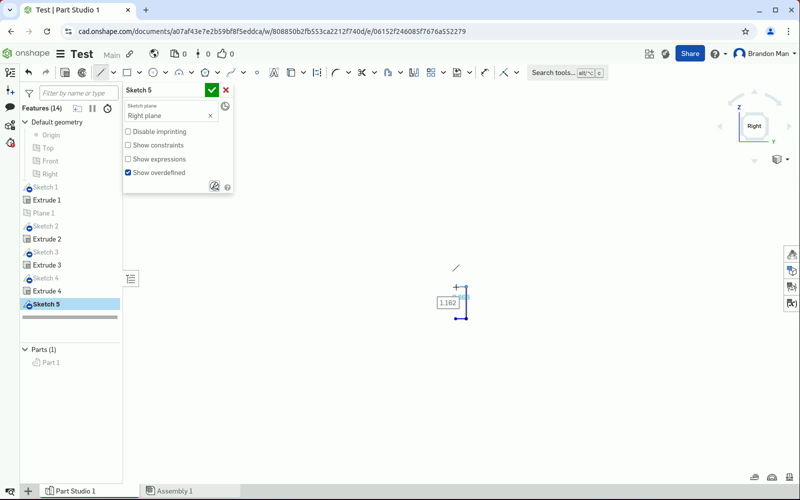
scroll(6)
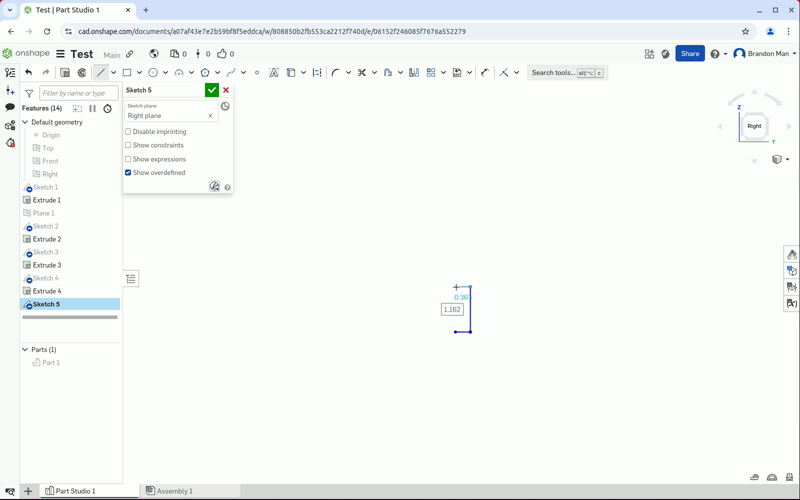
scroll(6)
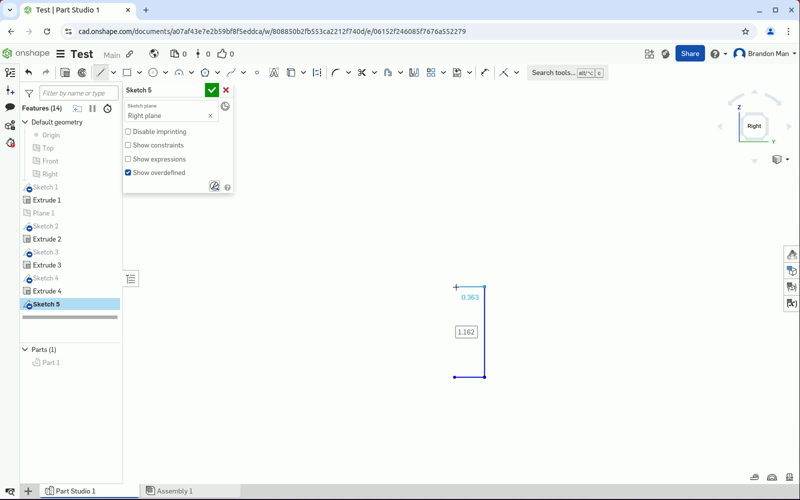
click(456, 286)
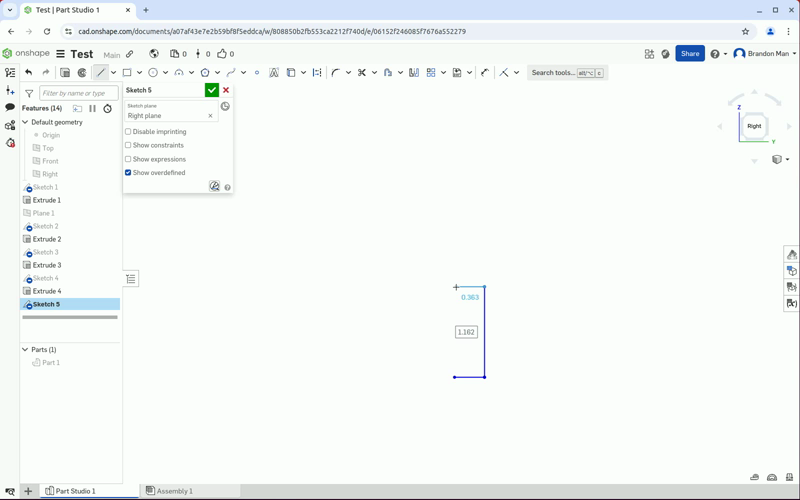
scroll(-6)
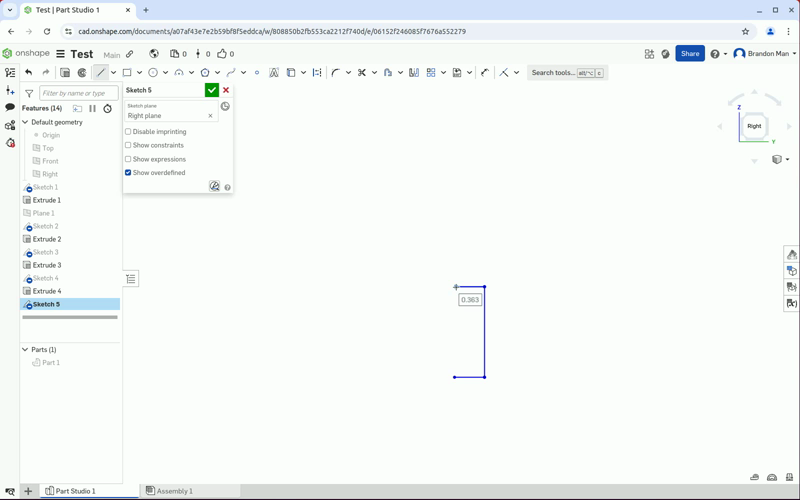
scroll(-6)
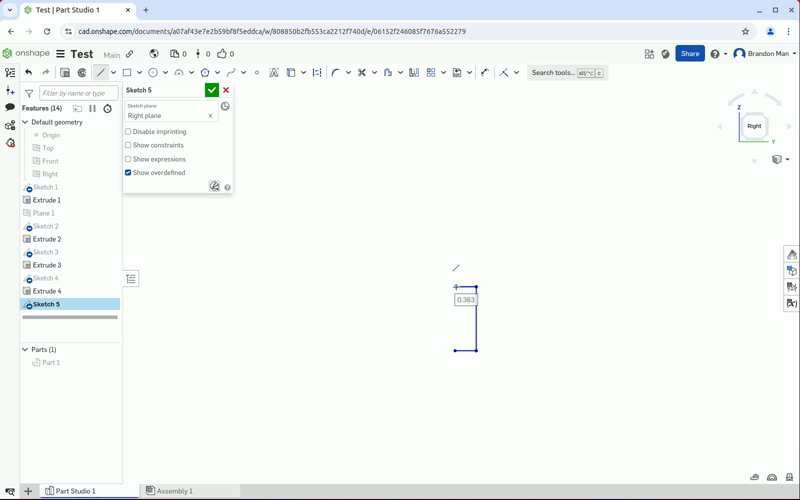
scroll(-6)
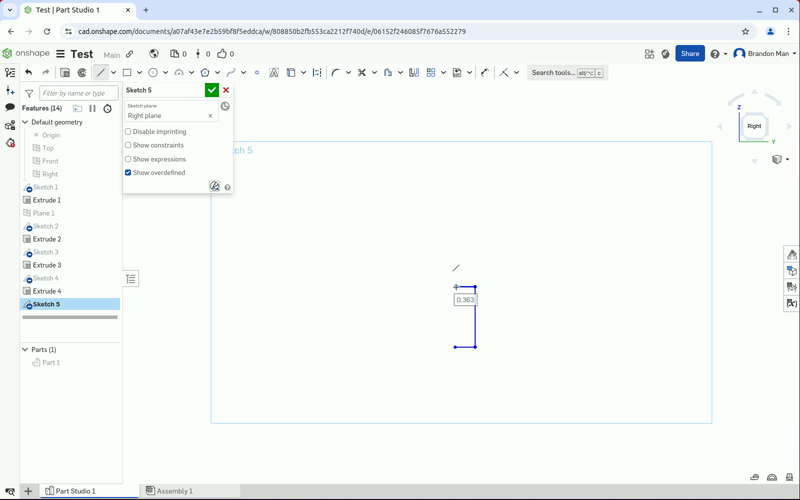
scroll(-6)
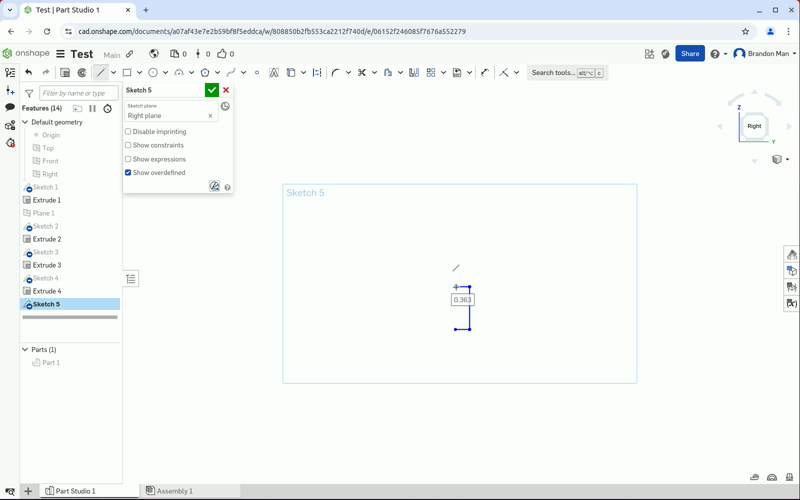
scroll(-6)
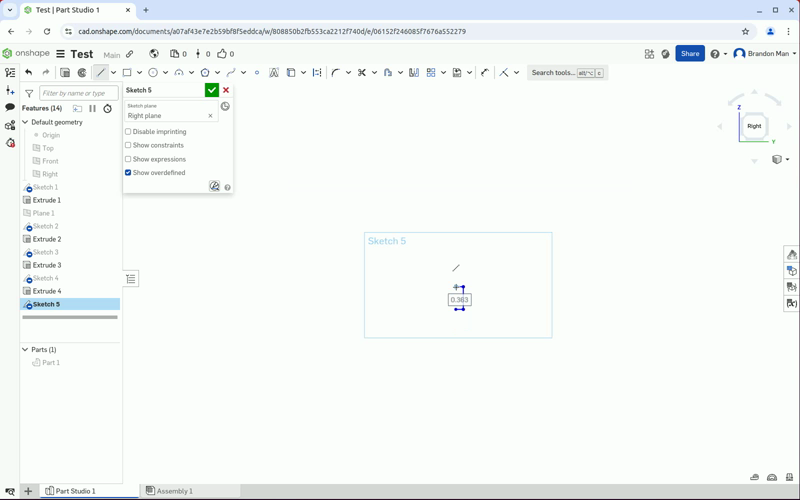
scroll(-6)
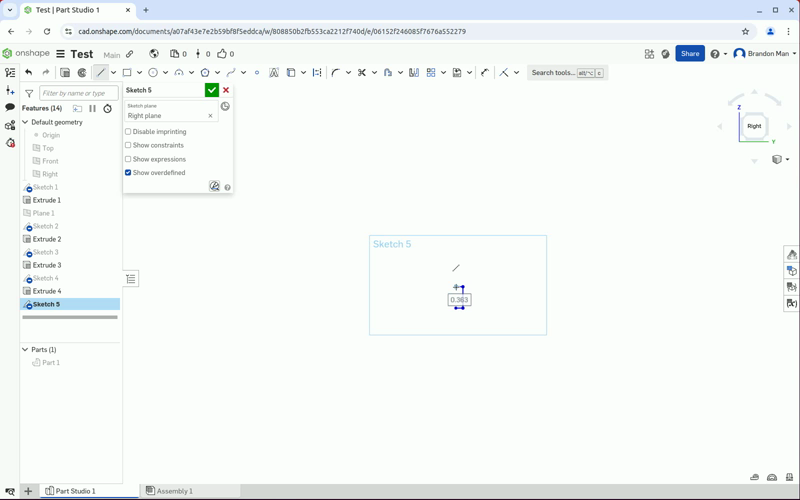
scroll(-6)
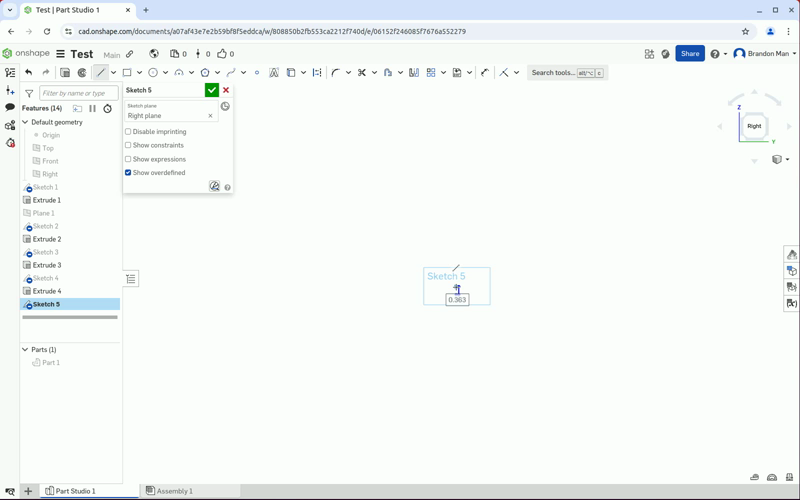
key_up(shift)
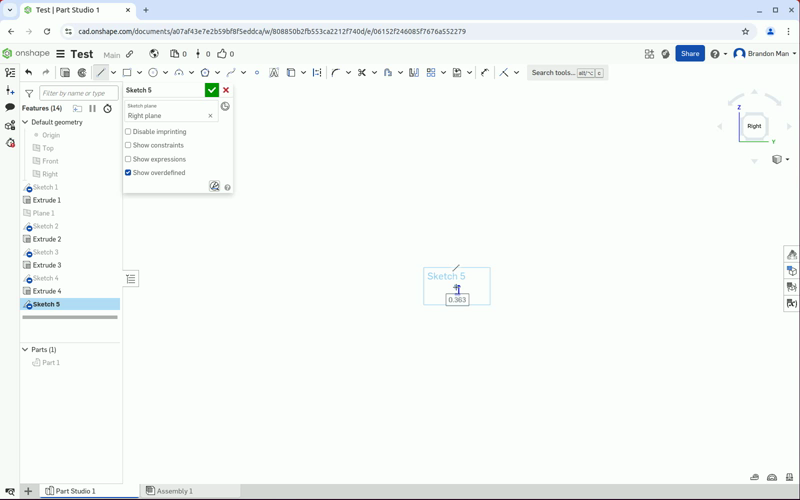
mouse_move(486, 286)
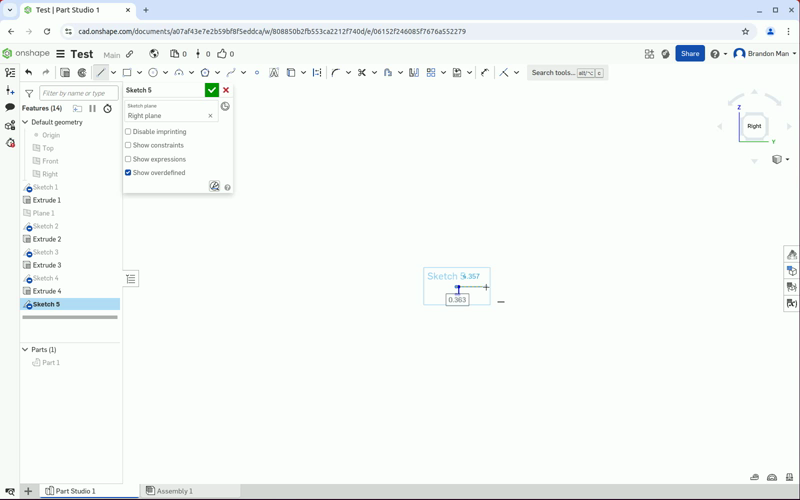
key_down(shift)
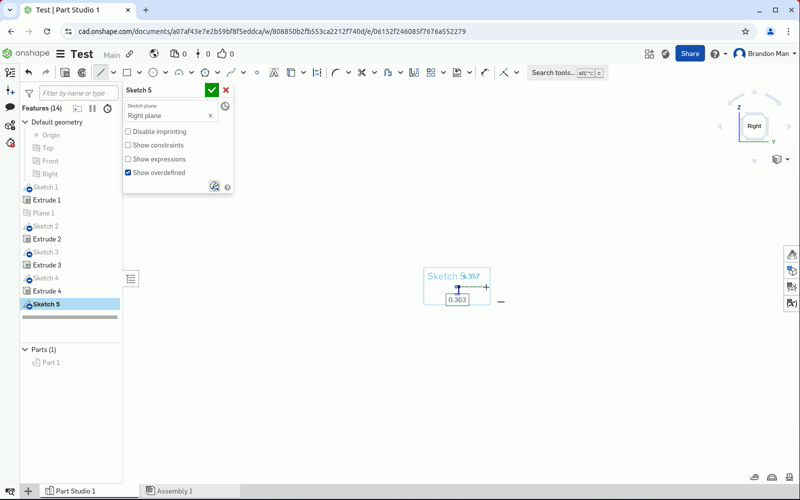
mouse_move(456, 294)
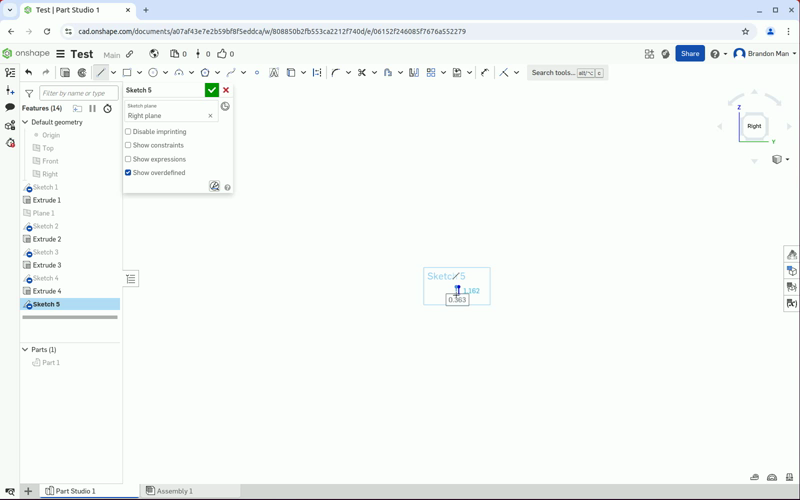
scroll(6)
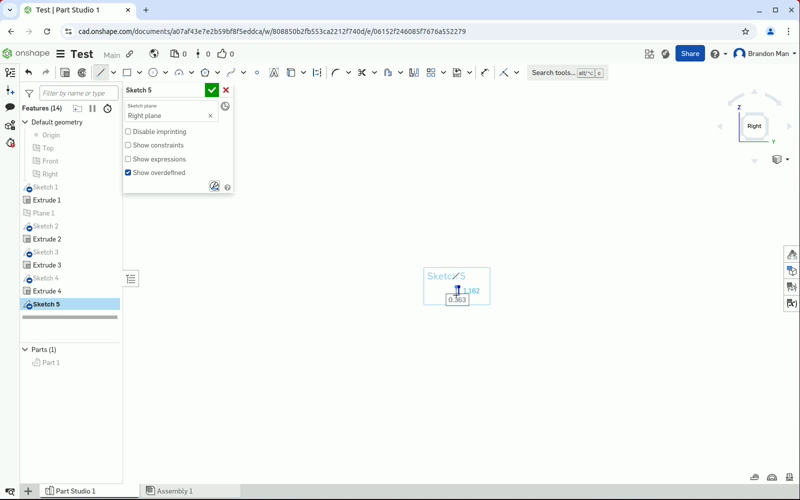
scroll(6)
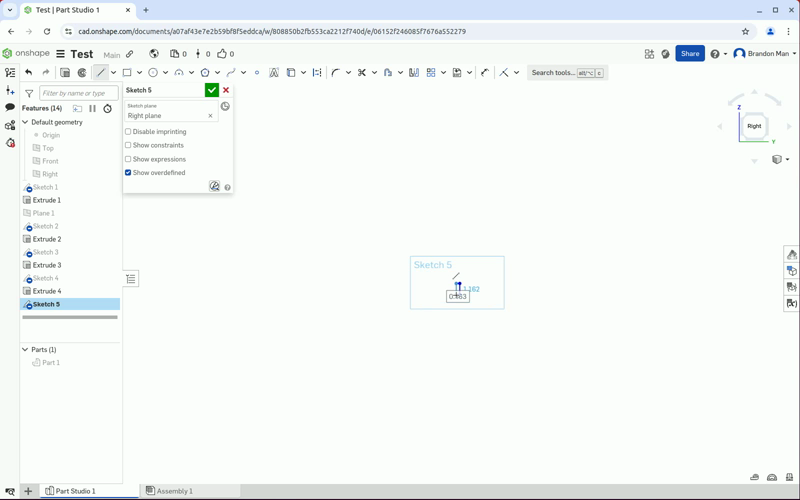
scroll(6)
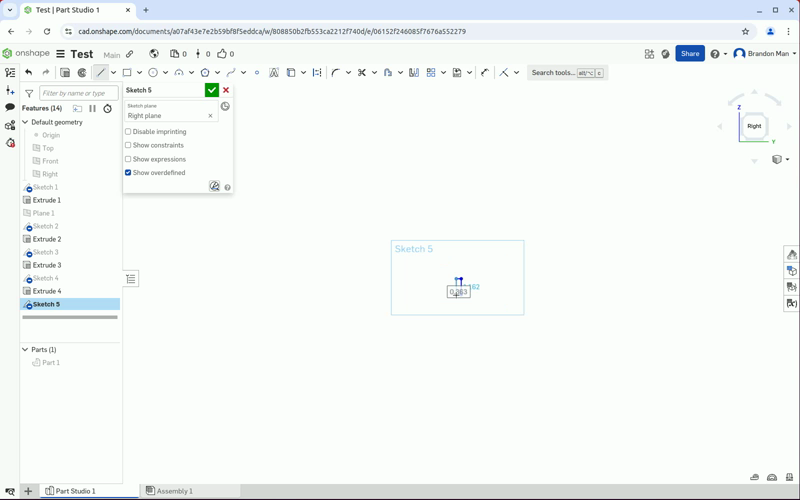
scroll(6)
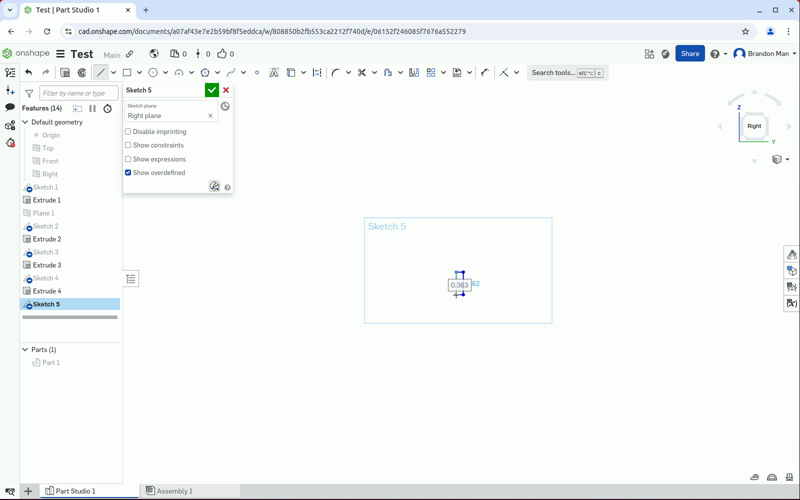
scroll(6)
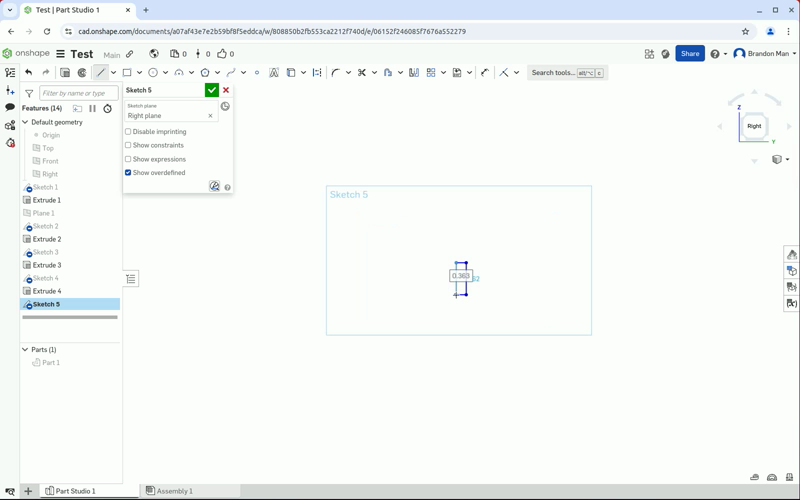
scroll(6)
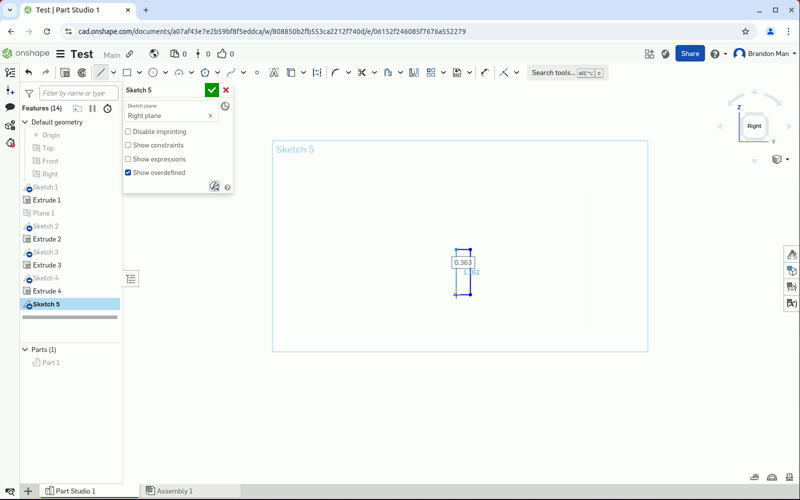
scroll(6)
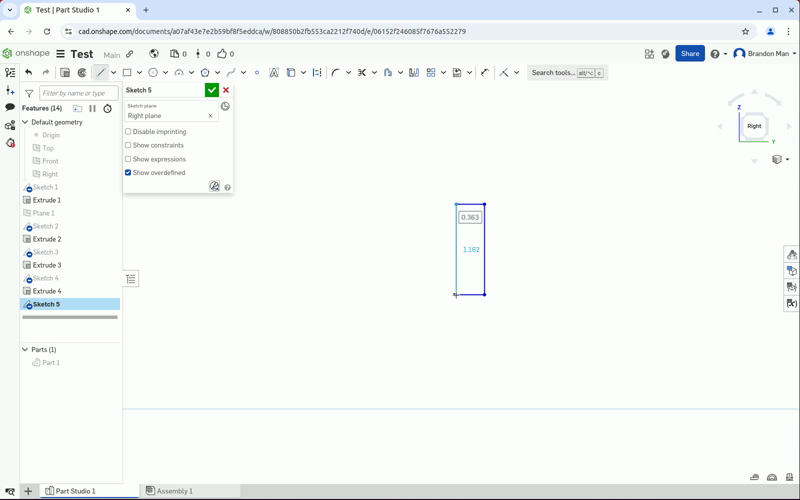
key_up(shift)
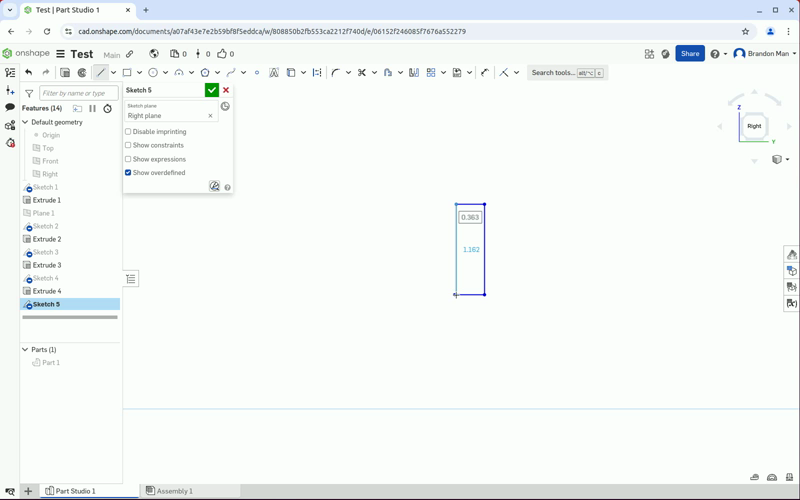
click(456, 294)
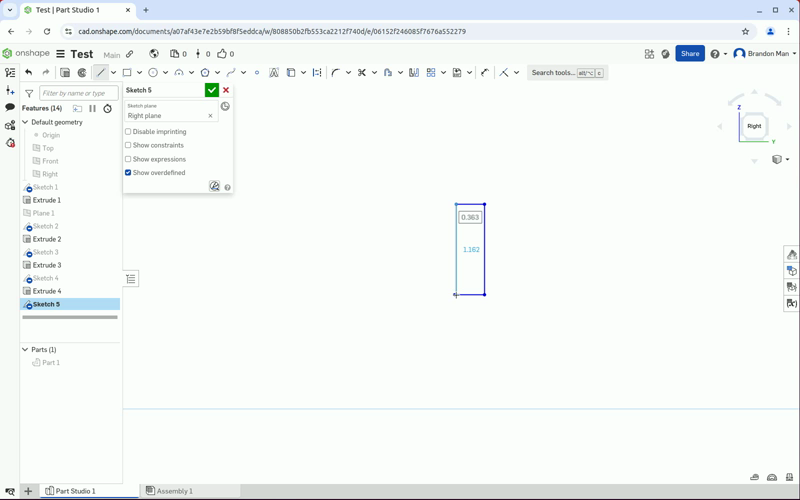
scroll(-6)
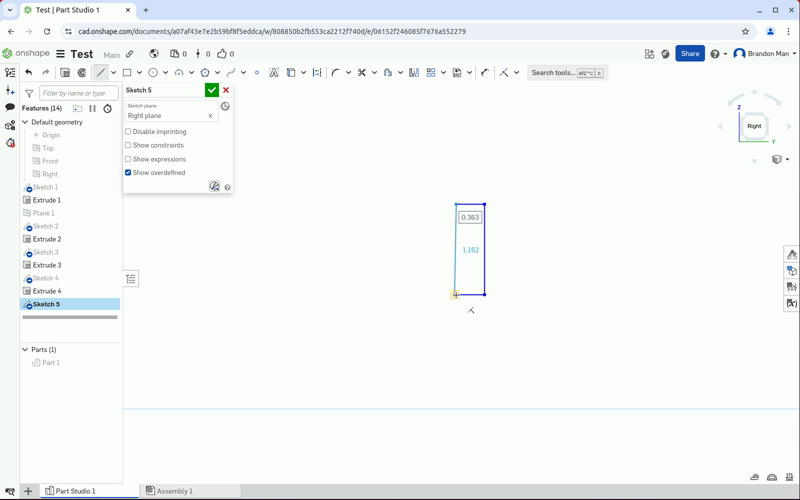
scroll(-6)
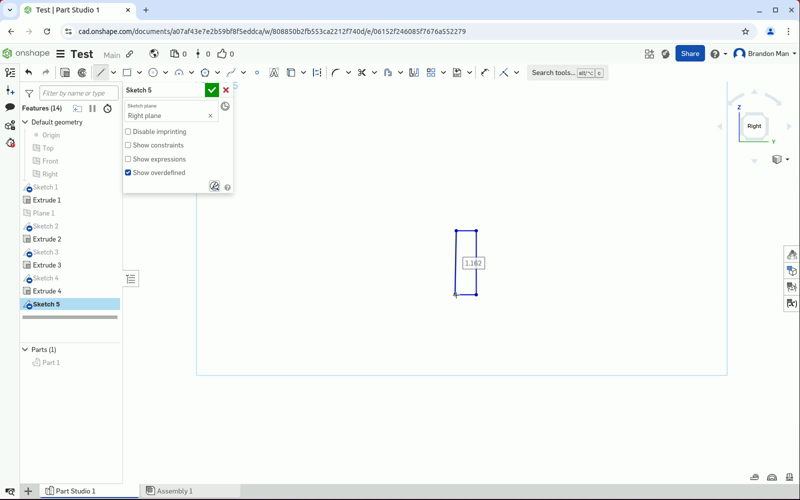
scroll(-6)
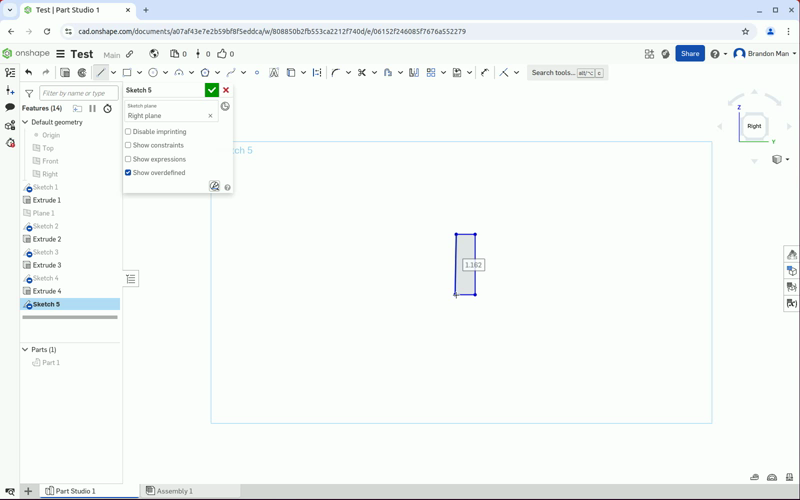
scroll(-6)
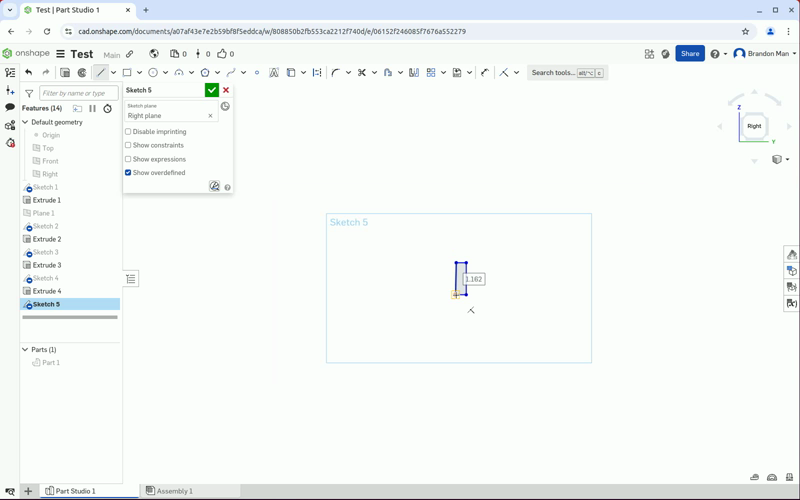
scroll(-6)
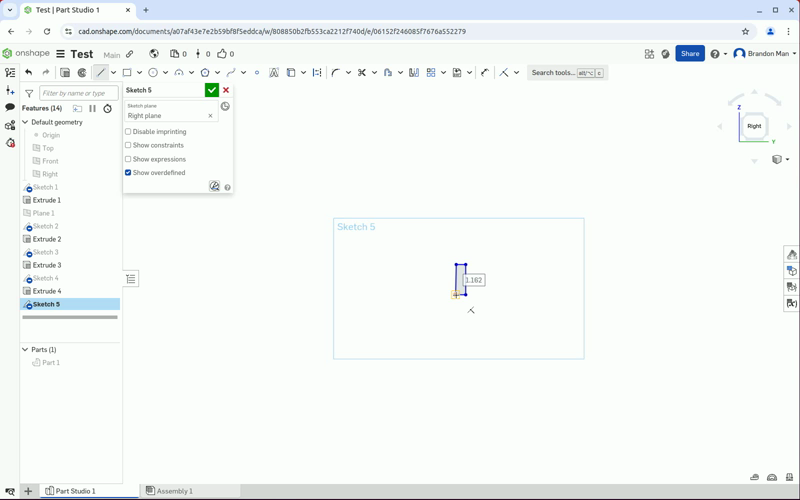
scroll(-6)
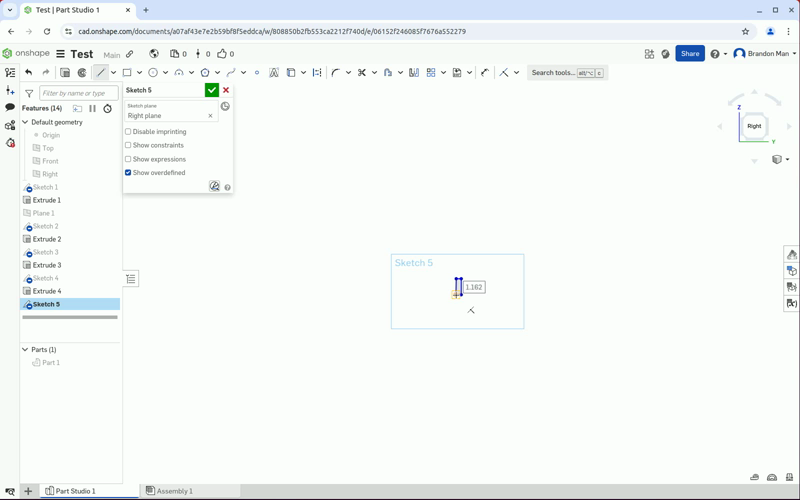
scroll(-6)
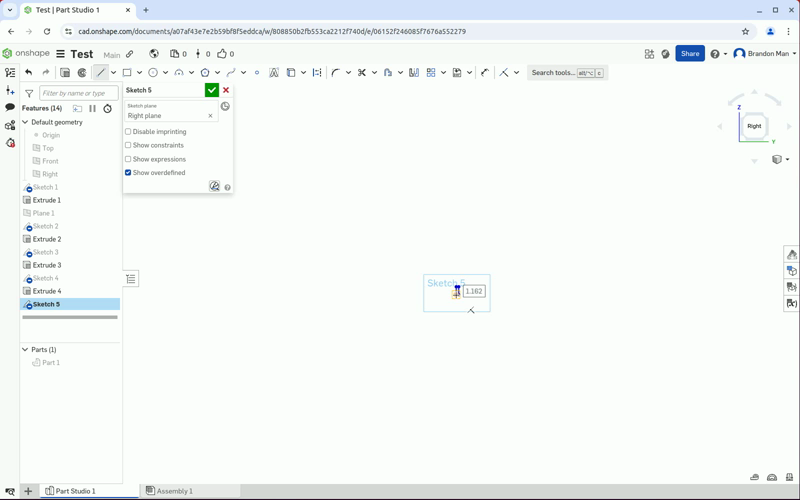
key(esc)
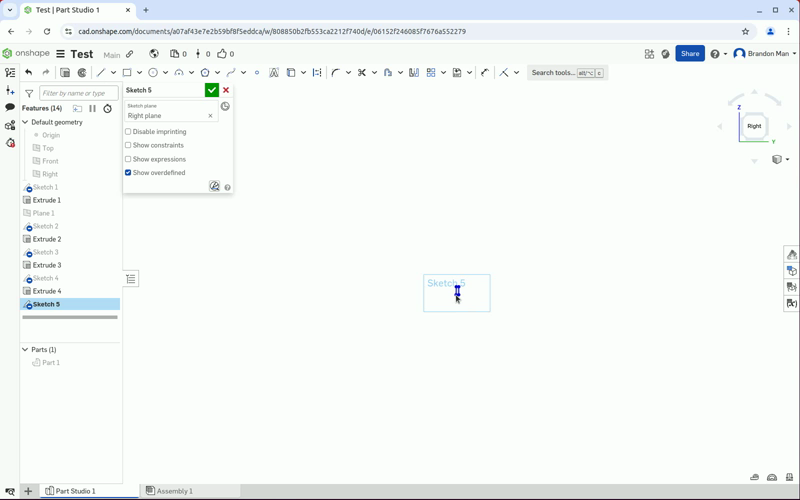
mouse_move(458, 294)
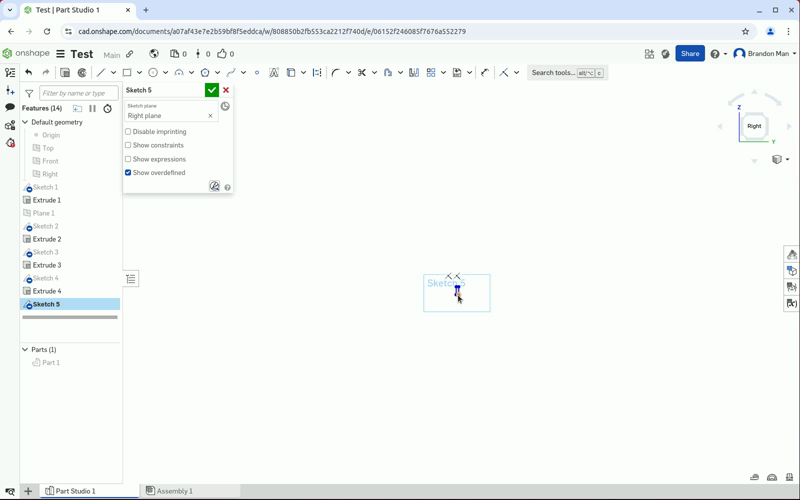
scroll(6)
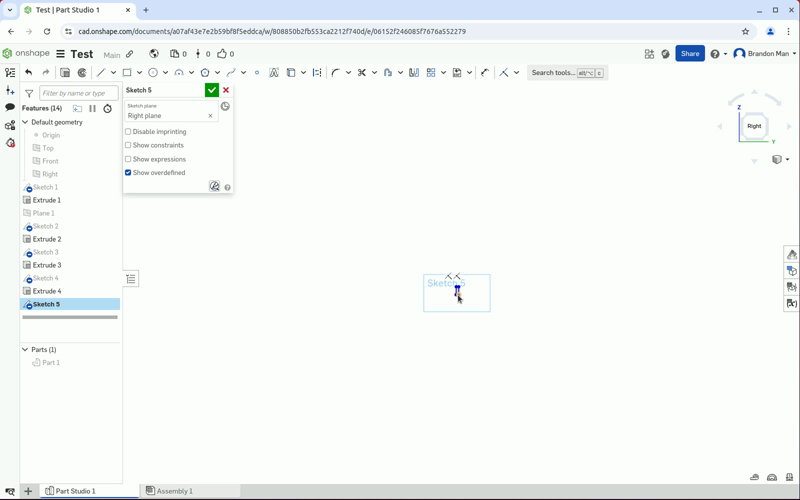
scroll(6)
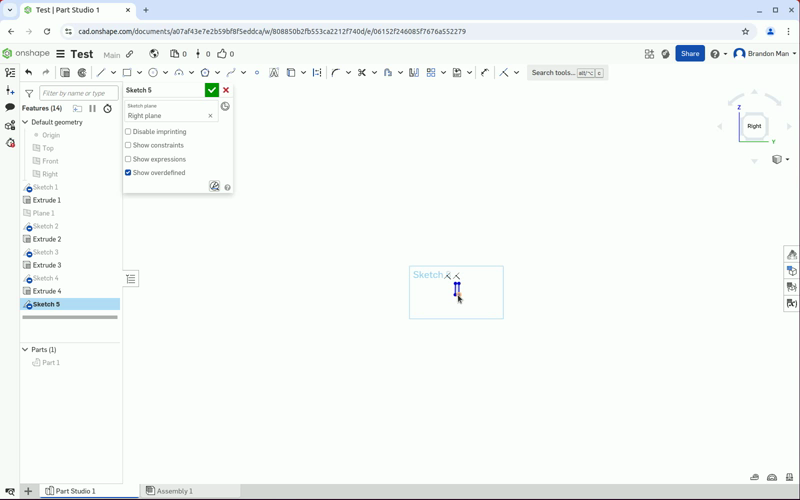
scroll(6)
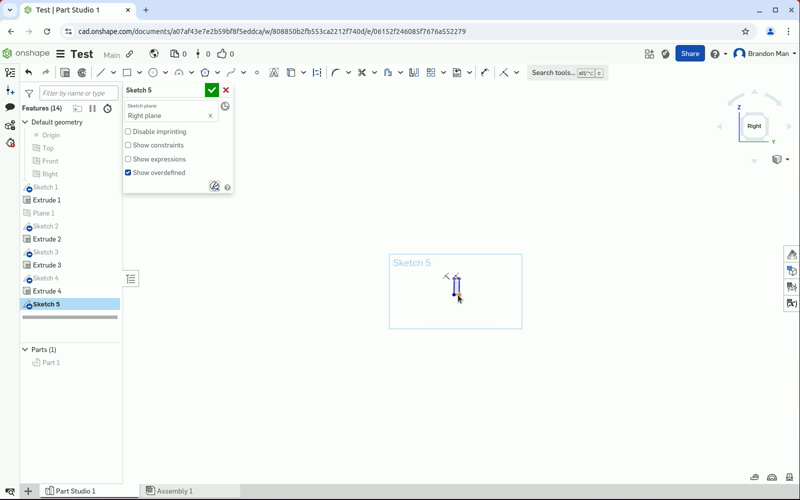
scroll(6)
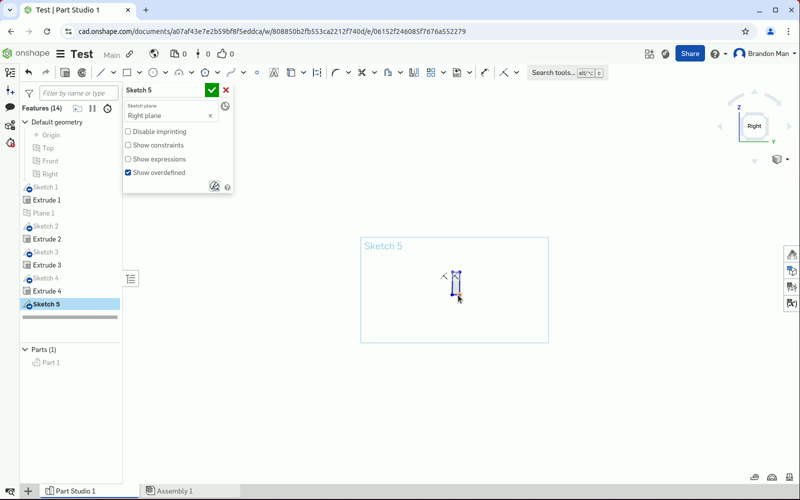
scroll(6)
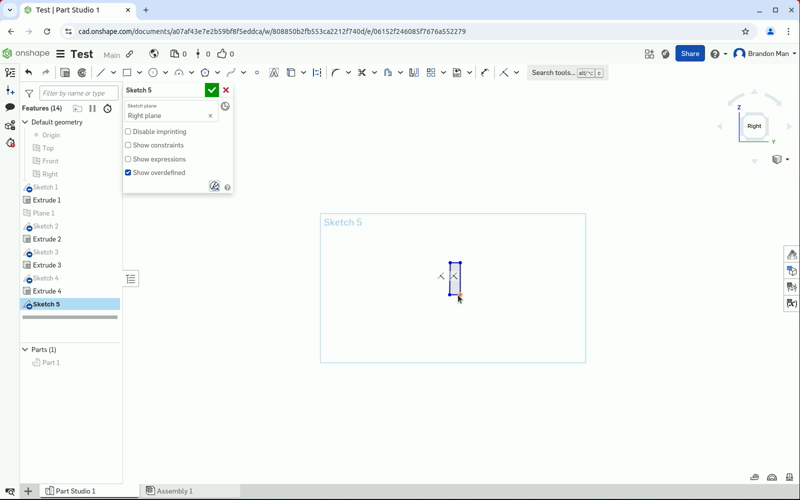
scroll(6)
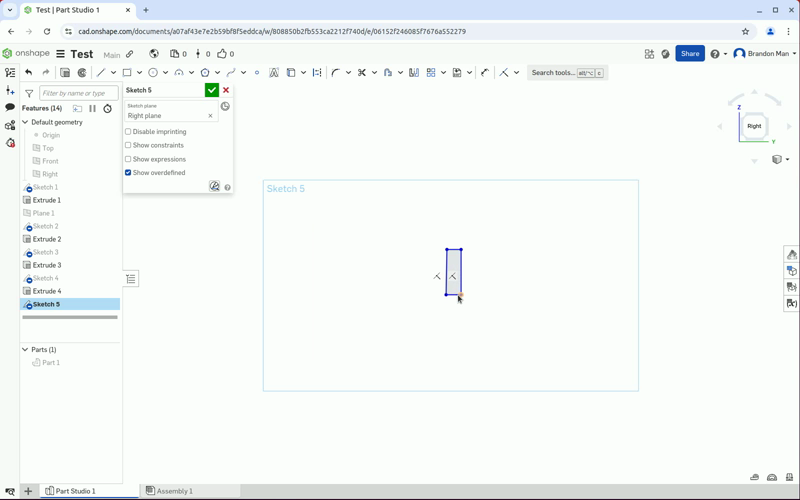
scroll(6)
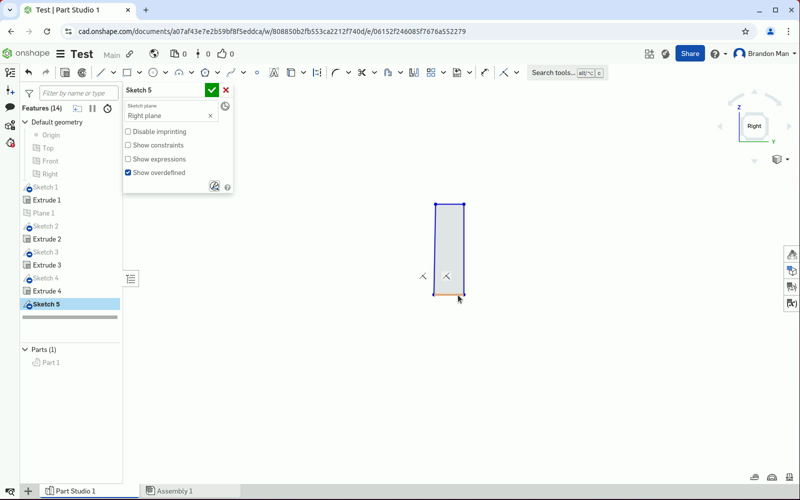
click(458, 294)
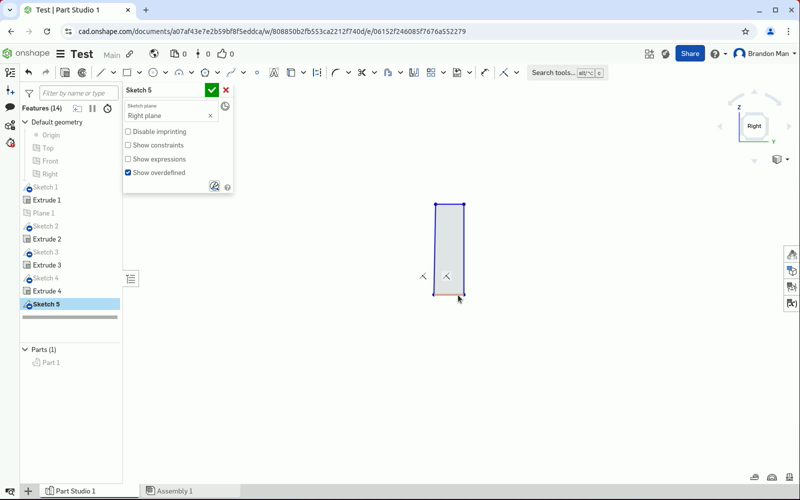
scroll(-6)
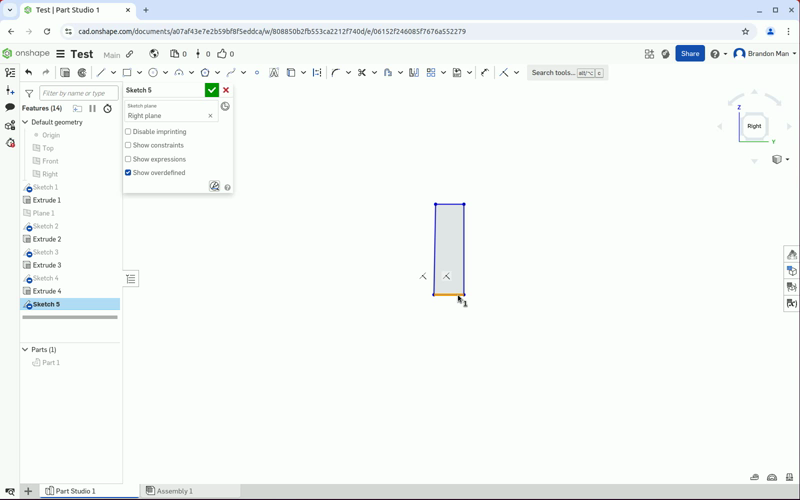
scroll(-6)
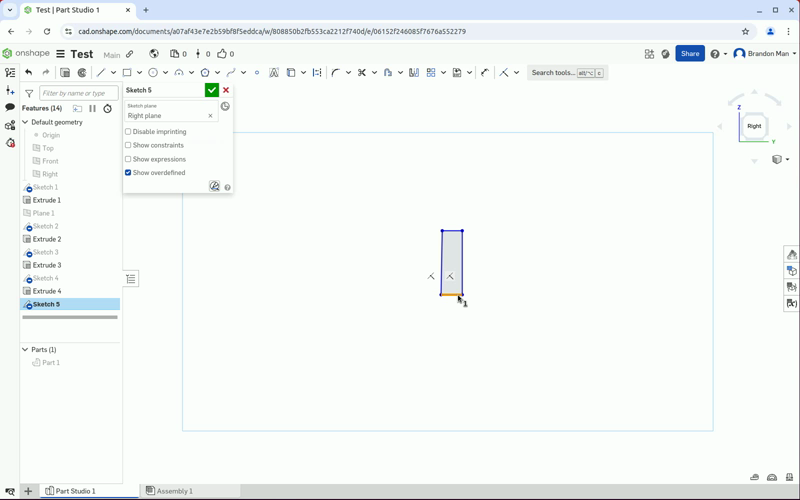
scroll(-6)
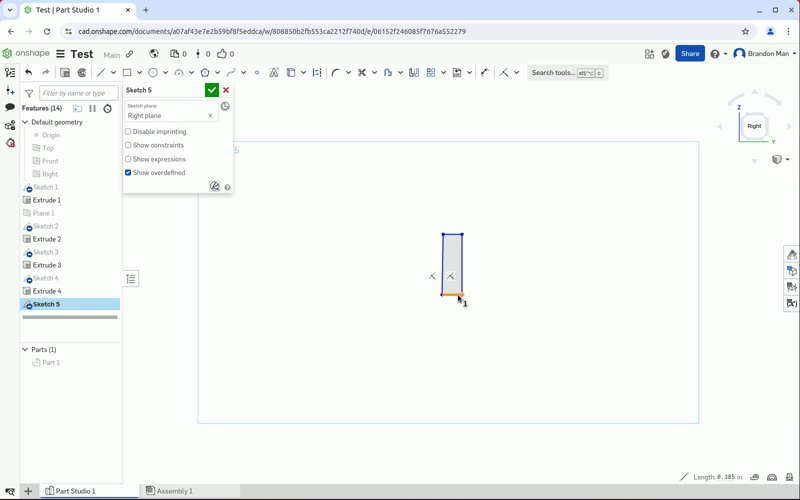
scroll(-6)
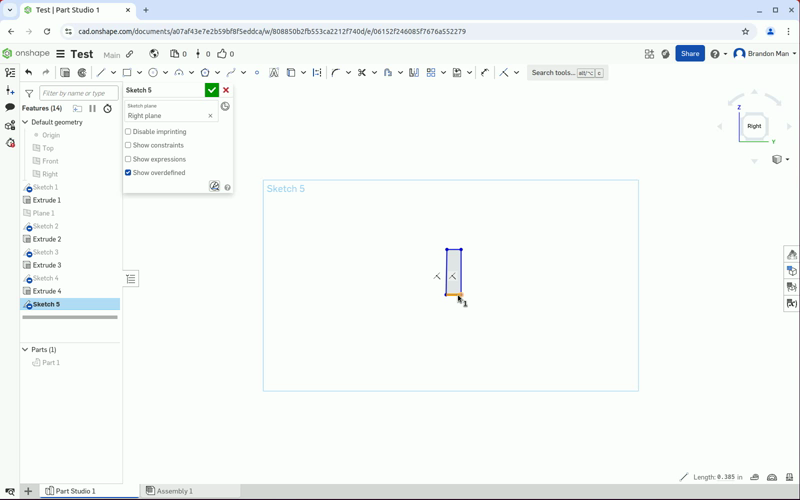
scroll(-6)
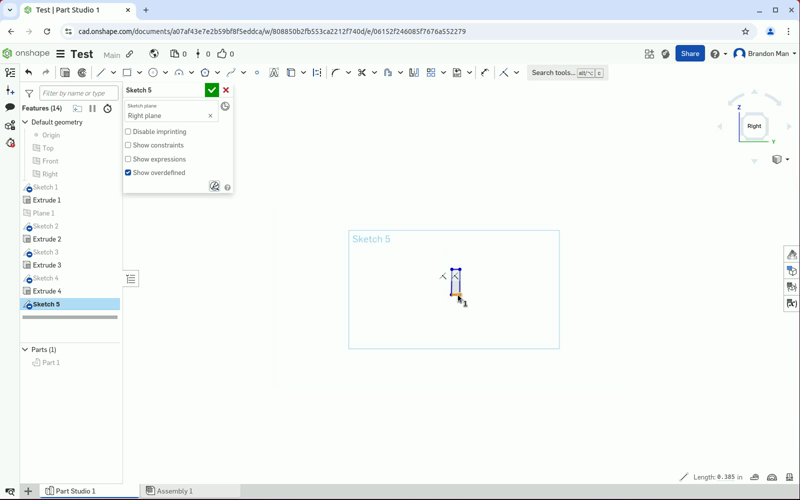
scroll(-6)
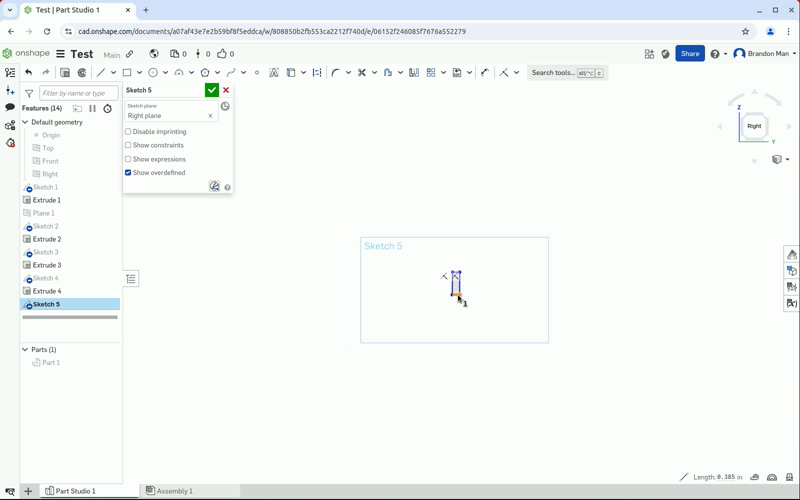
scroll(-6)
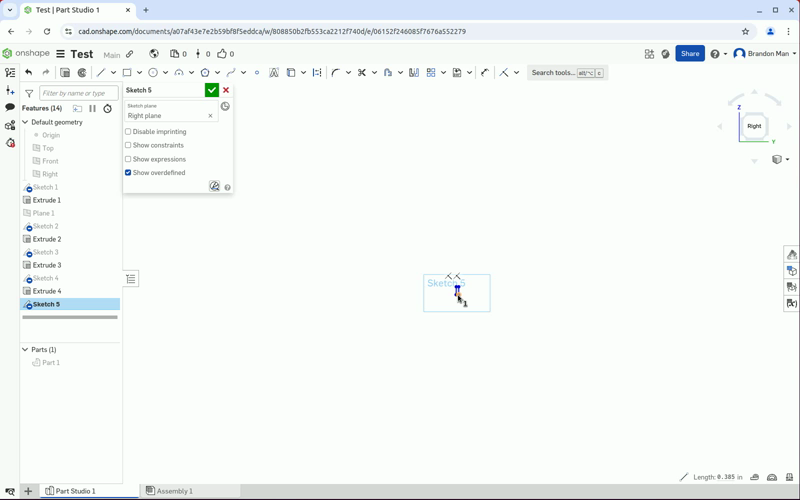
mouse_move(73, 352)
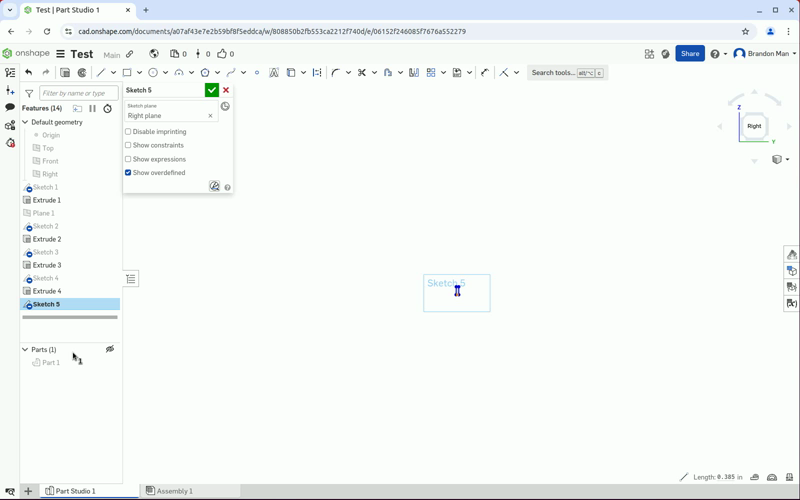
key(shift+y)
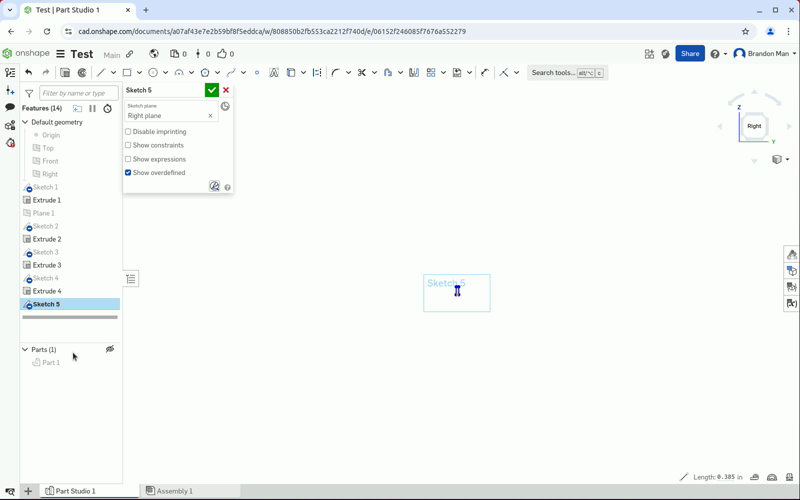
key(shift+e)
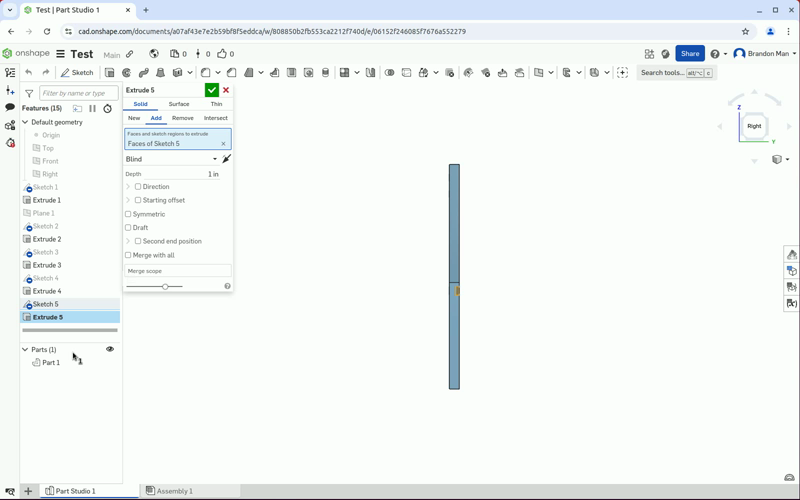
mouse_move(143, 106)
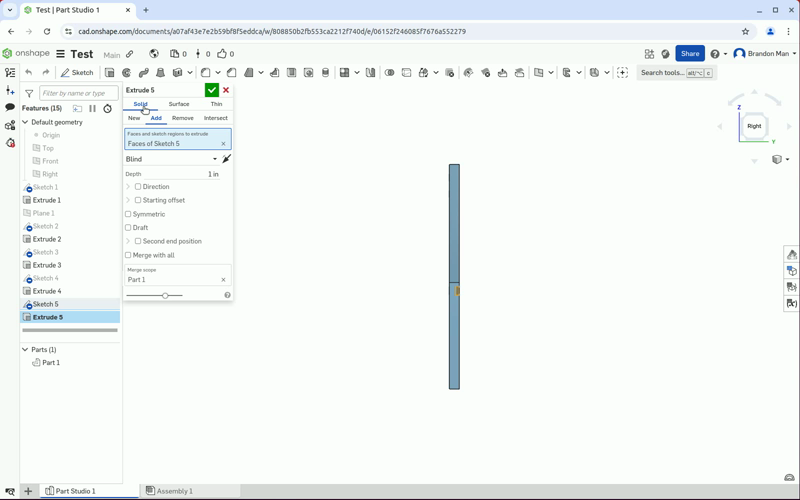
click(143, 106)
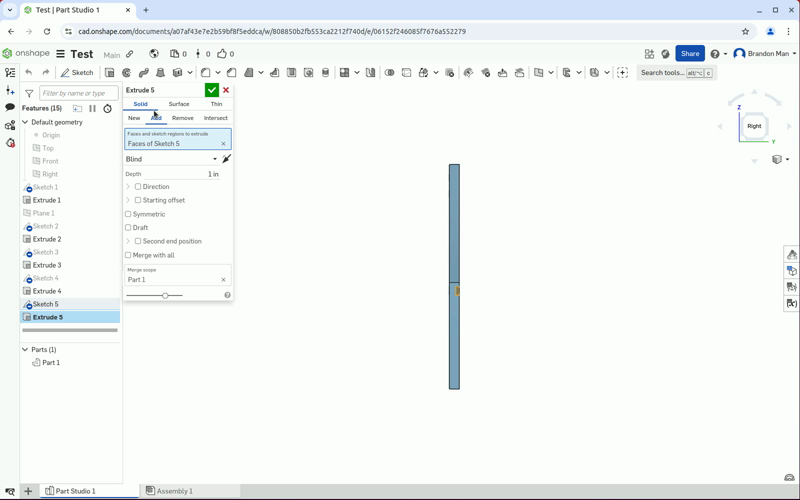
mouse_move(186, 120)
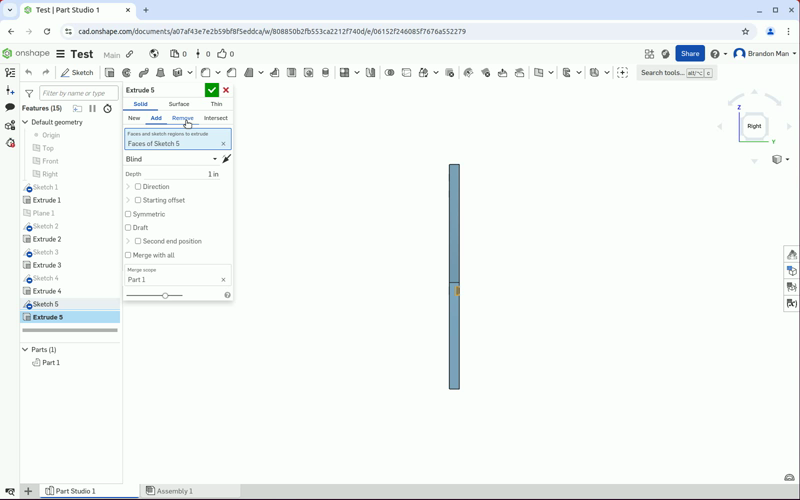
click(186, 120)
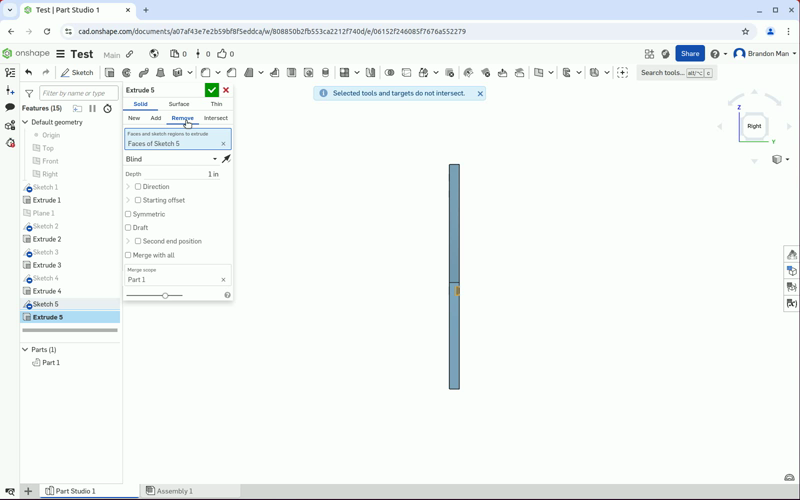
key(tab, 4)
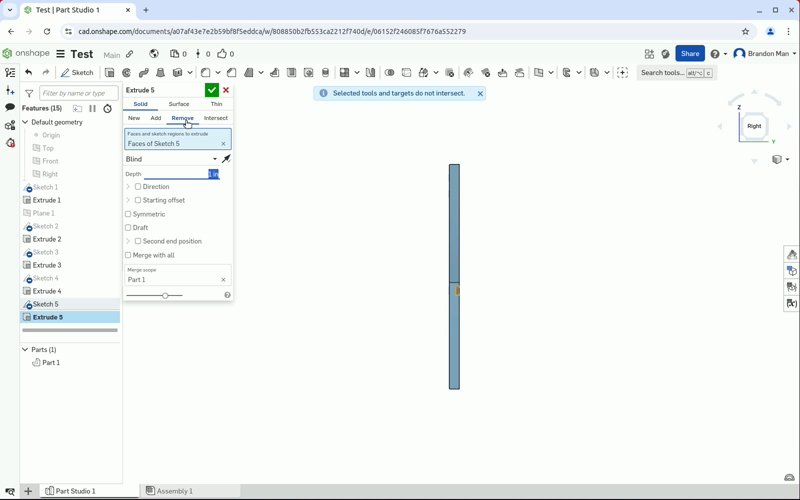
text(0.481)
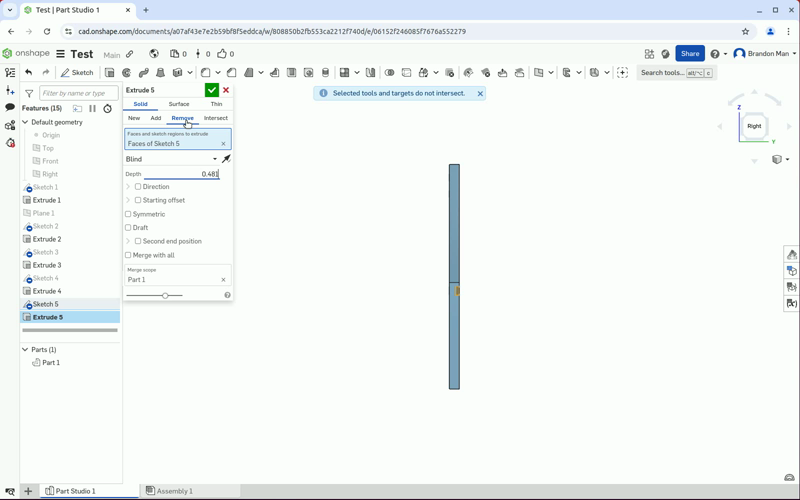
key(tab, 6)
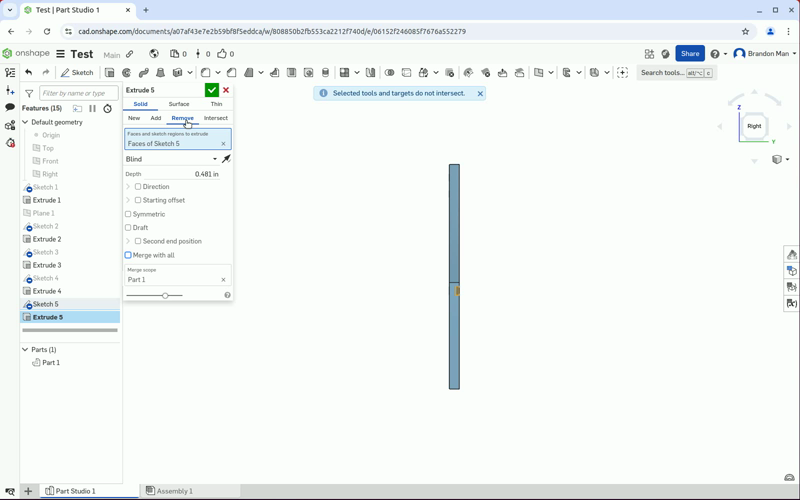
key(space)
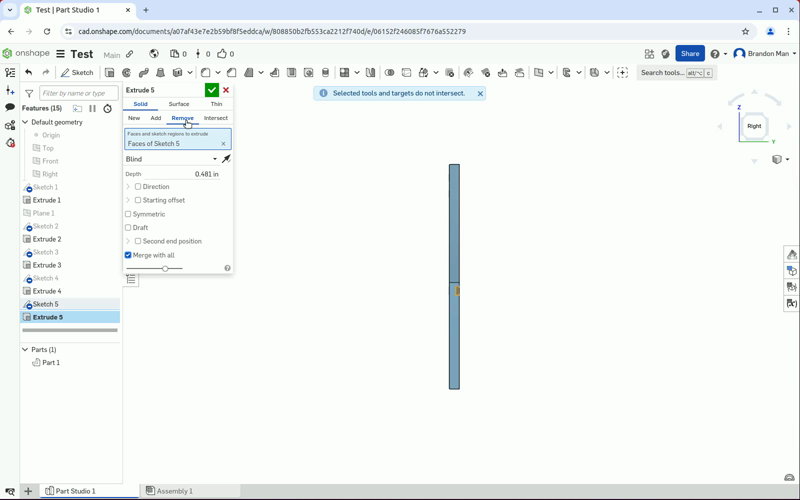
key(enter)
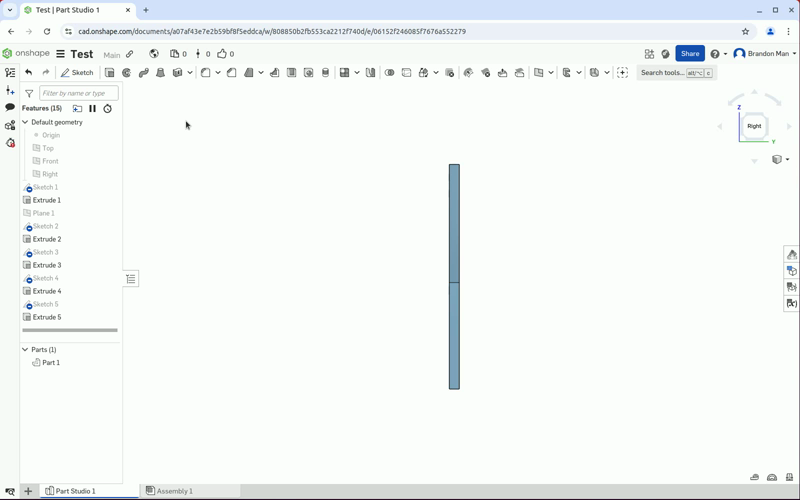
key(shift+h)
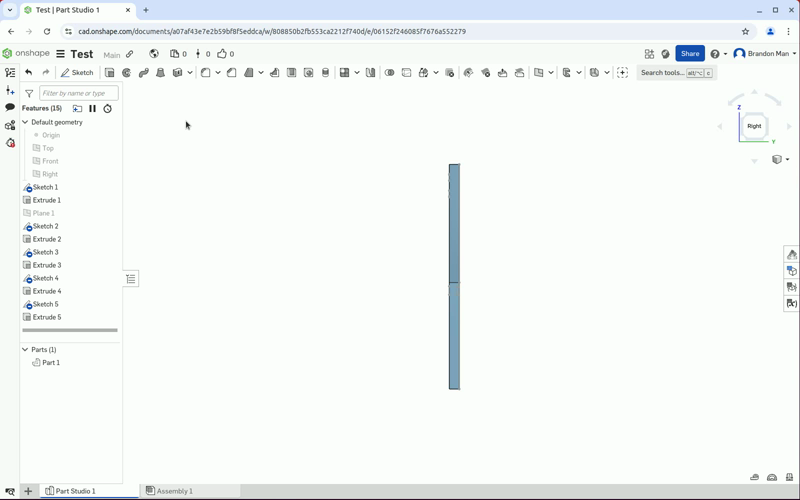
key(shift+h)
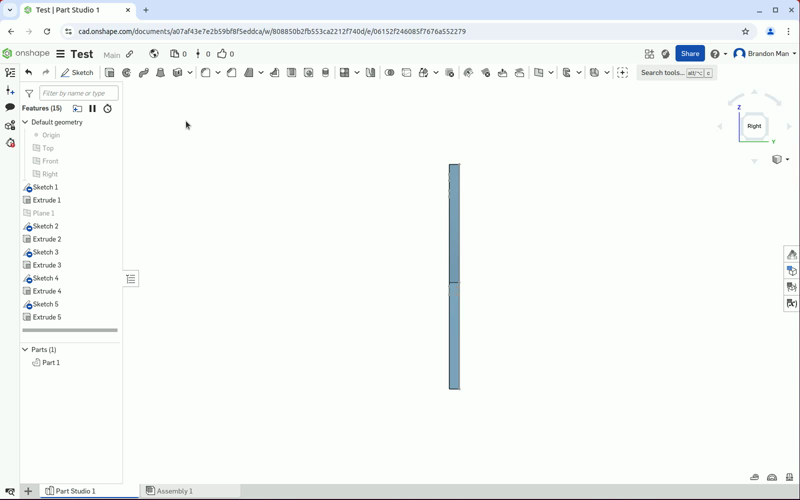
key(shift+7)
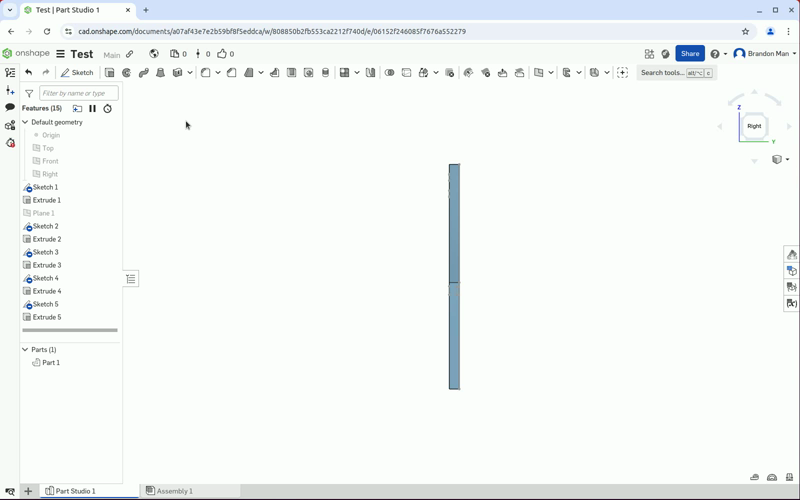
key(right, 2)
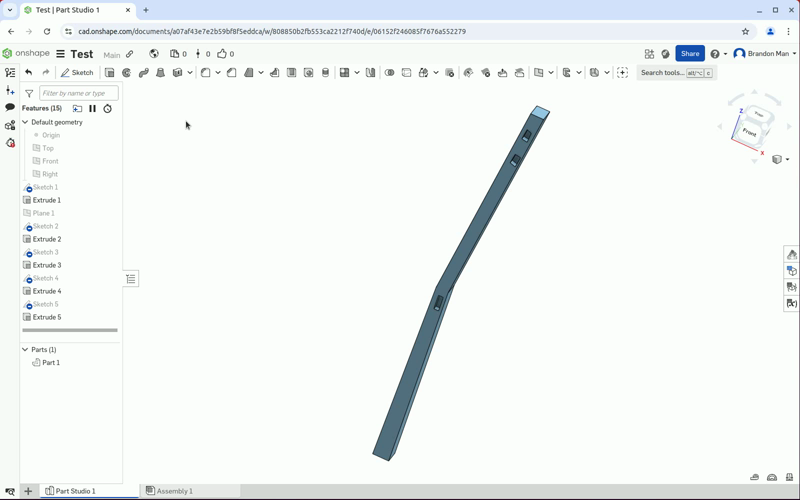
key(down, 2)
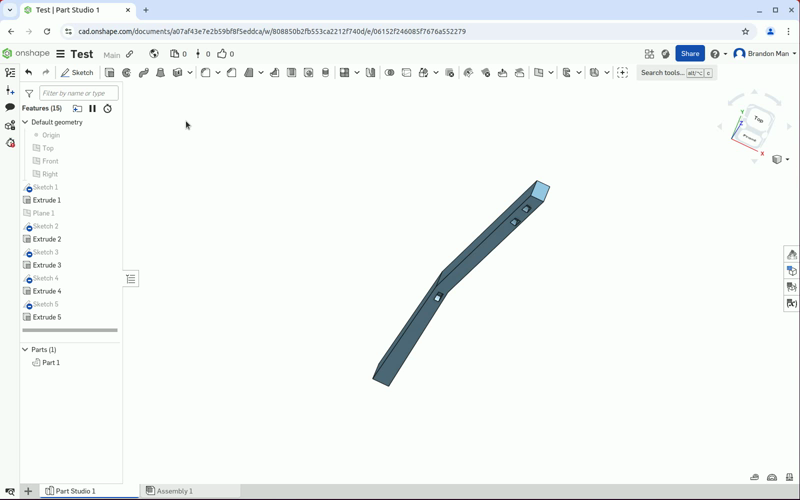
key(up, 2)
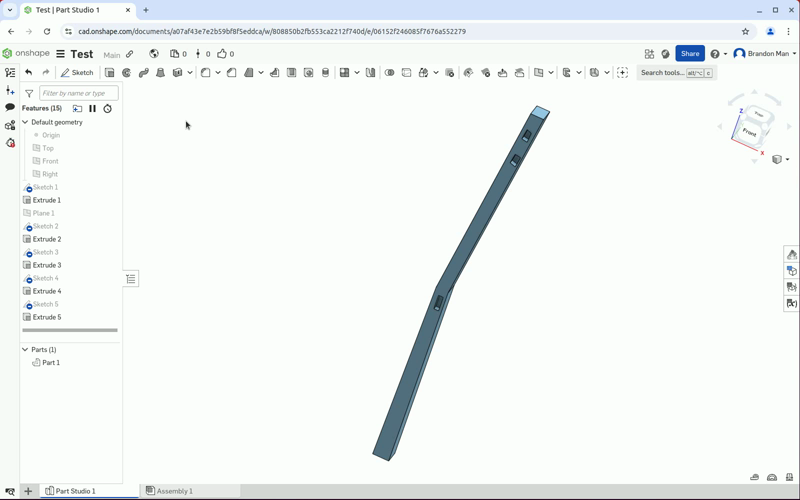
key(left, 2)
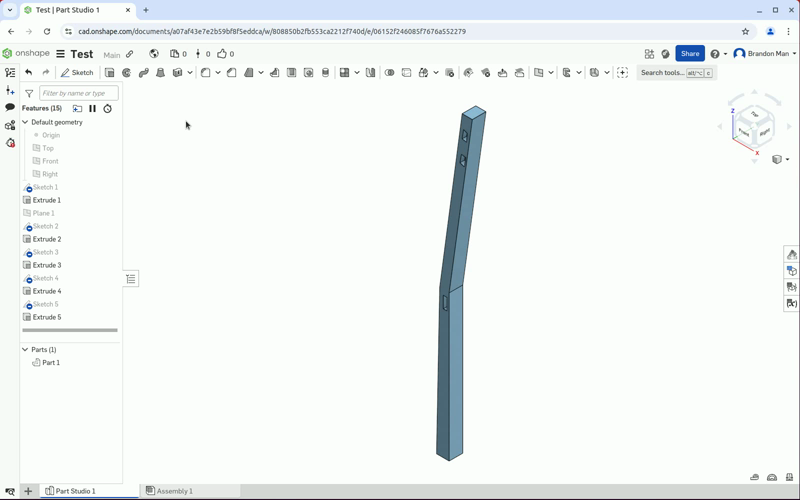
mouse_move(73, 189)
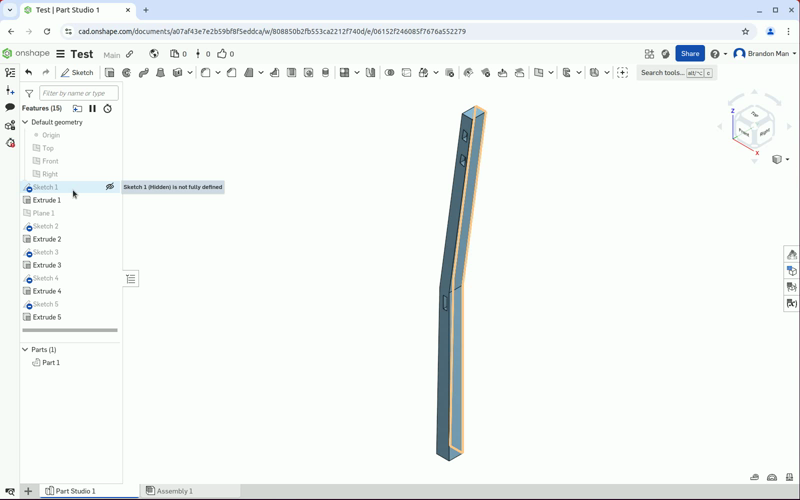
click(73, 189)